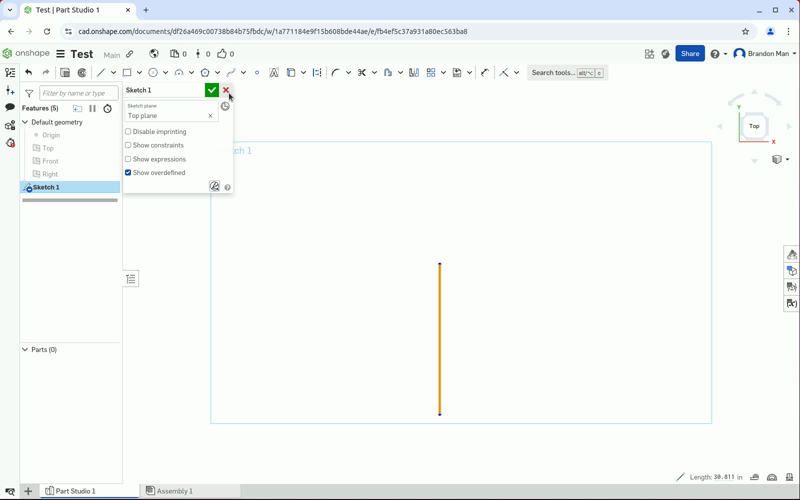
key(shift+h)
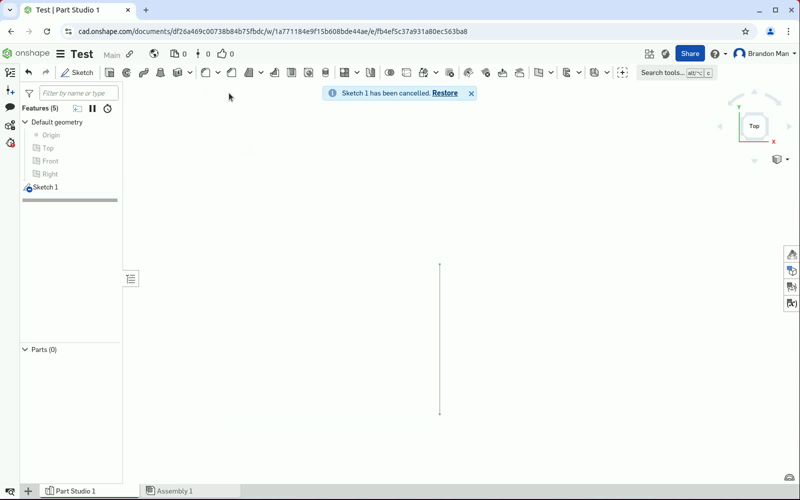
key(shift+s)
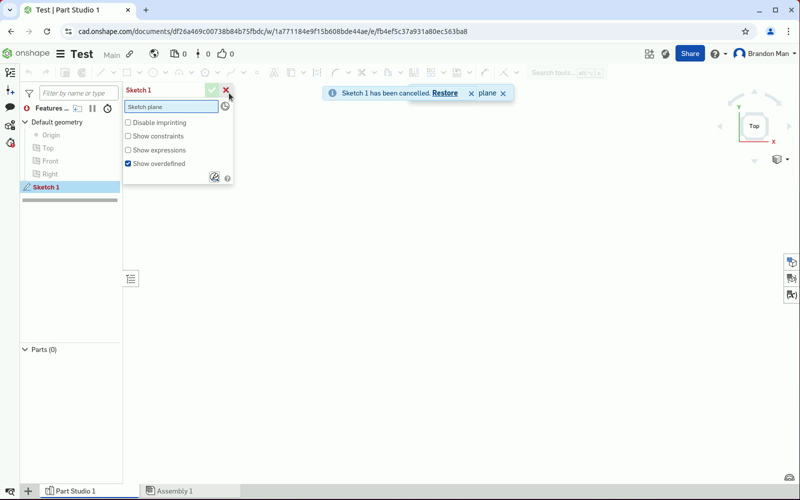
mouse_move(73, 150)
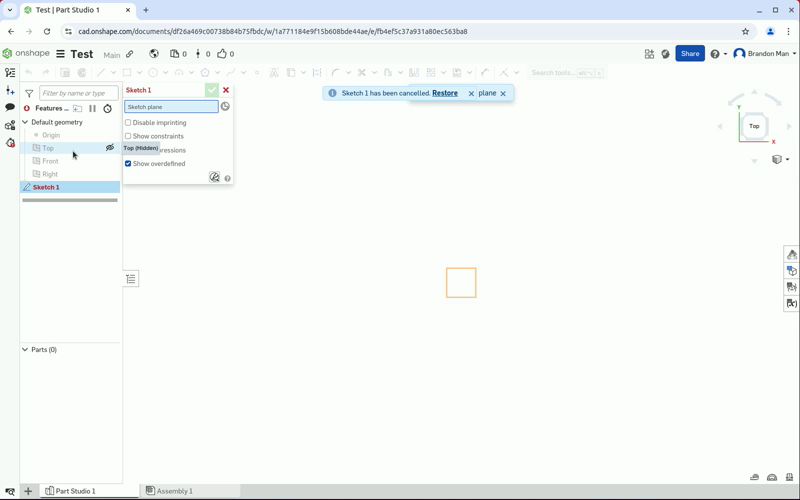
click(73, 150)
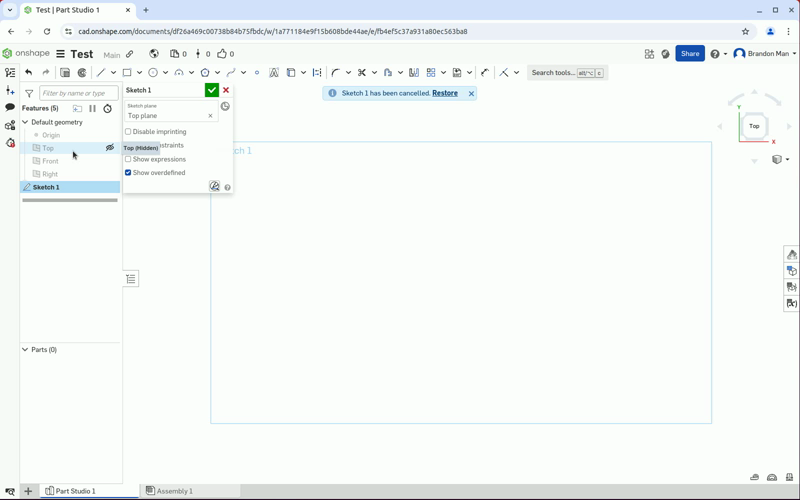
mouse_move(73, 352)
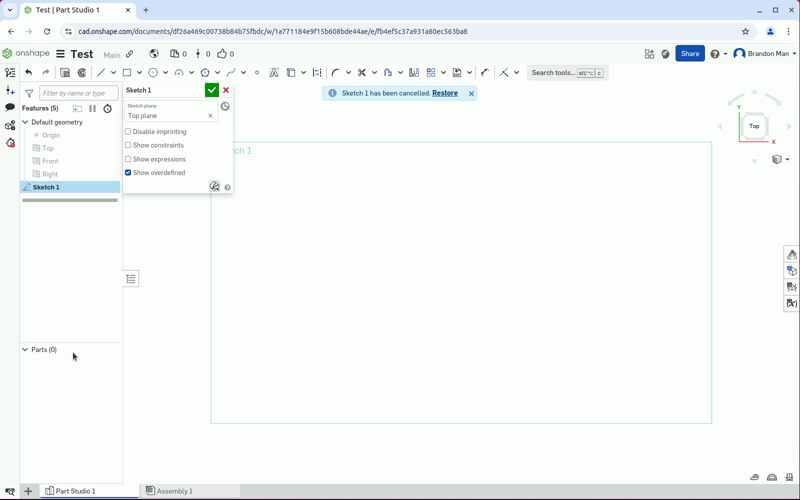
key(y)
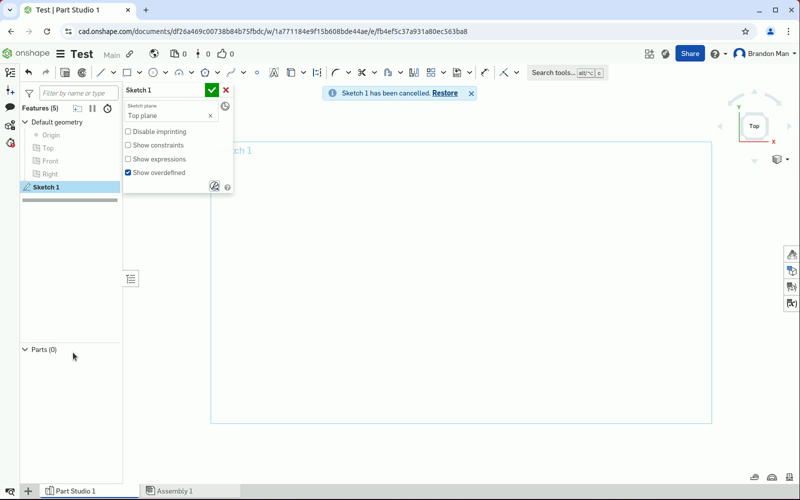
key(l)
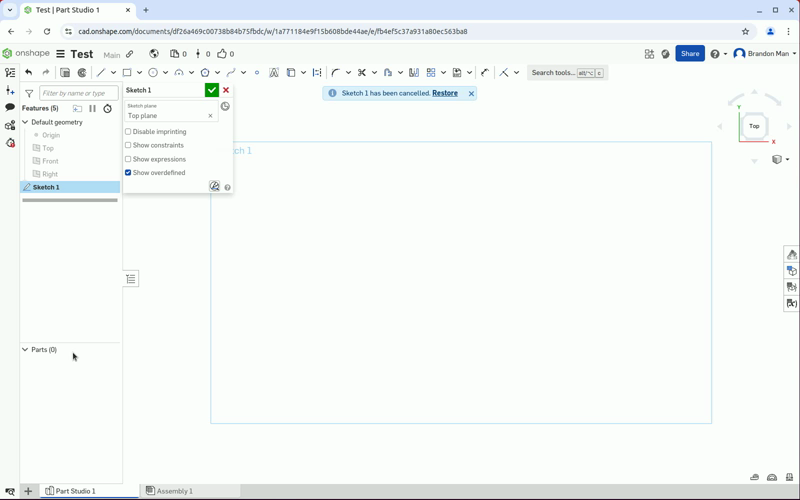
key_down(shift)
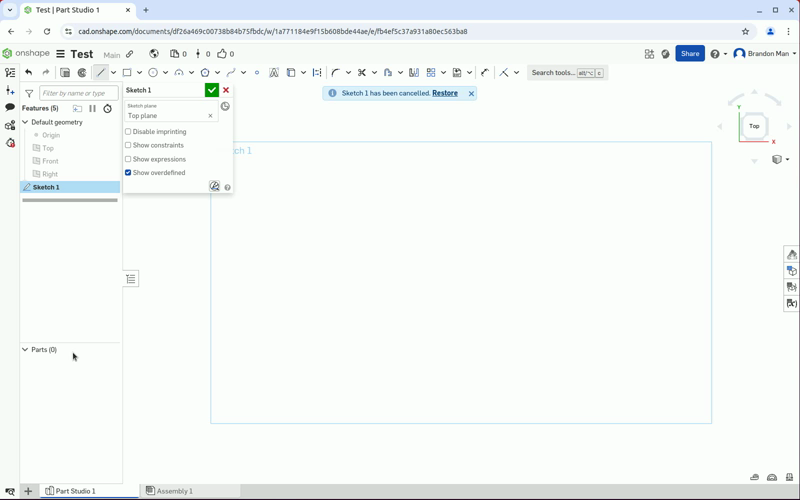
mouse_move(348, 367)
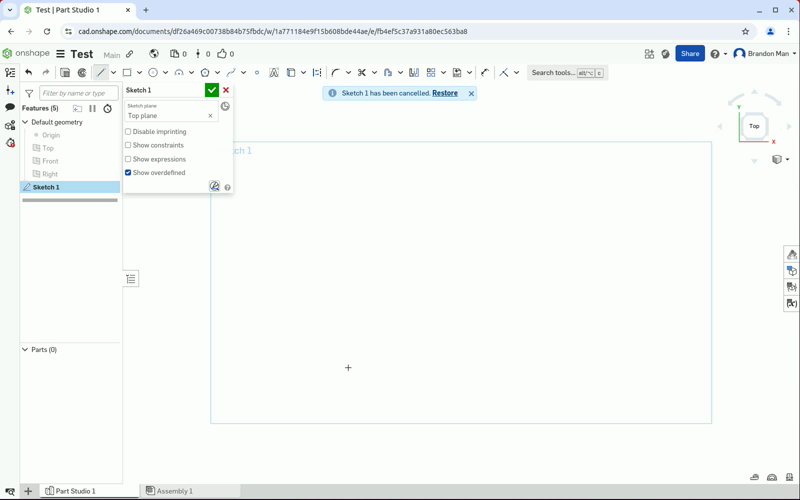
click(348, 367)
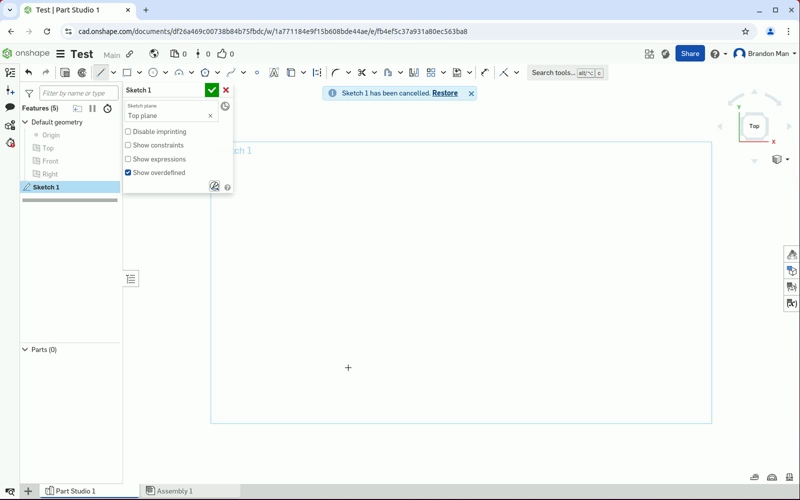
key_up(shift)
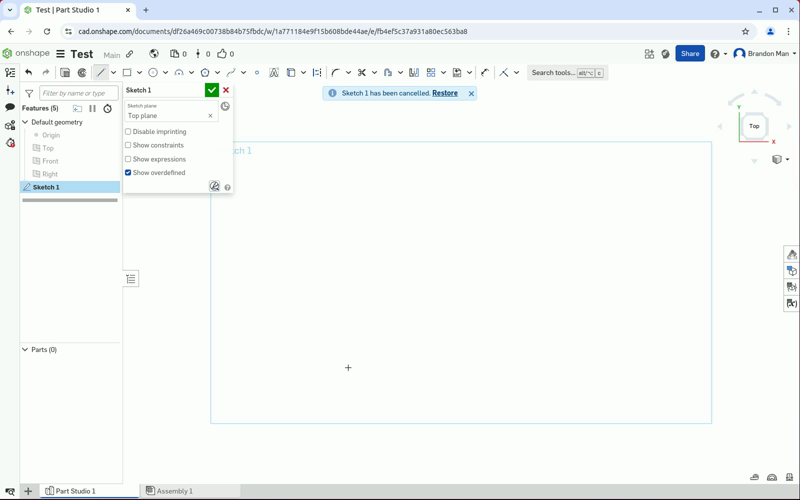
key_down(shift)
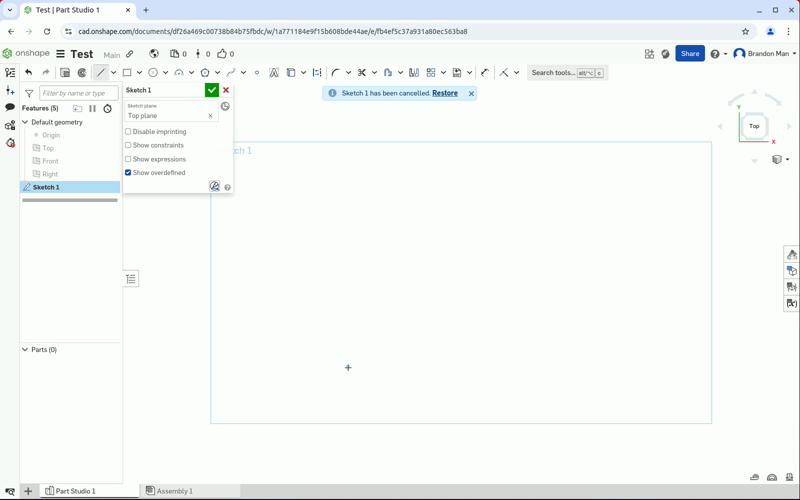
mouse_move(572, 367)
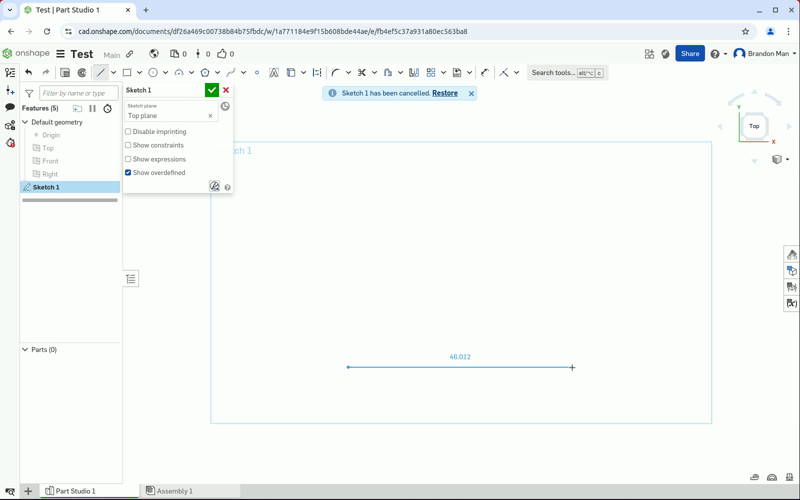
click(572, 367)
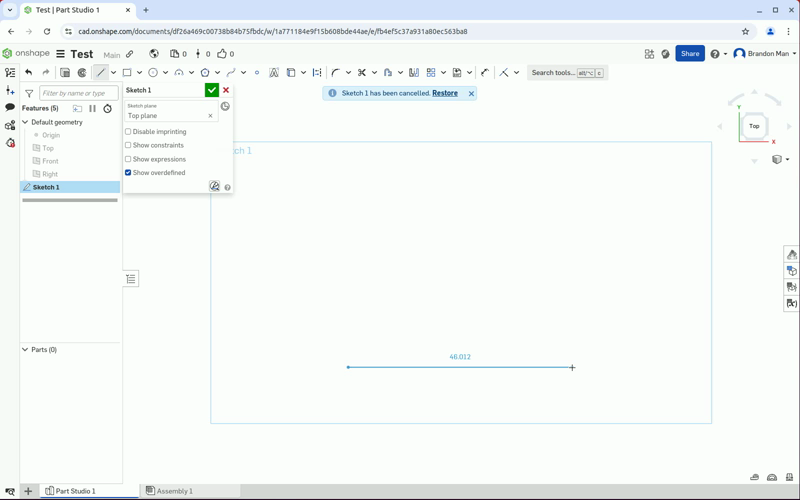
key_up(shift)
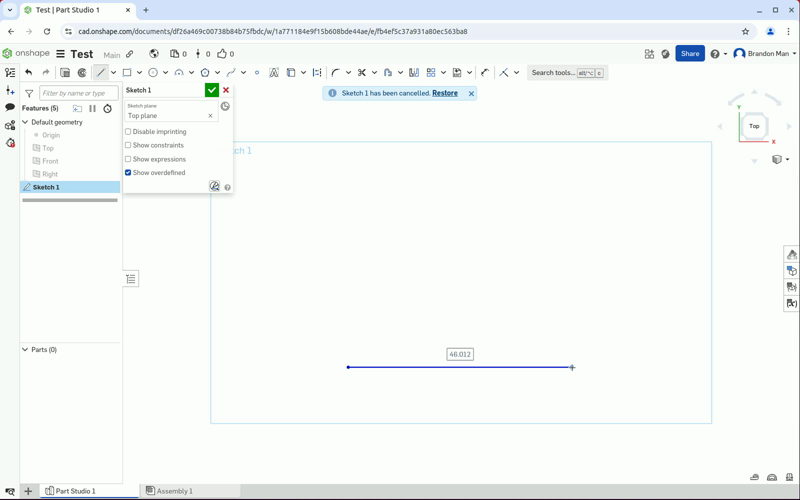
key_down(shift)
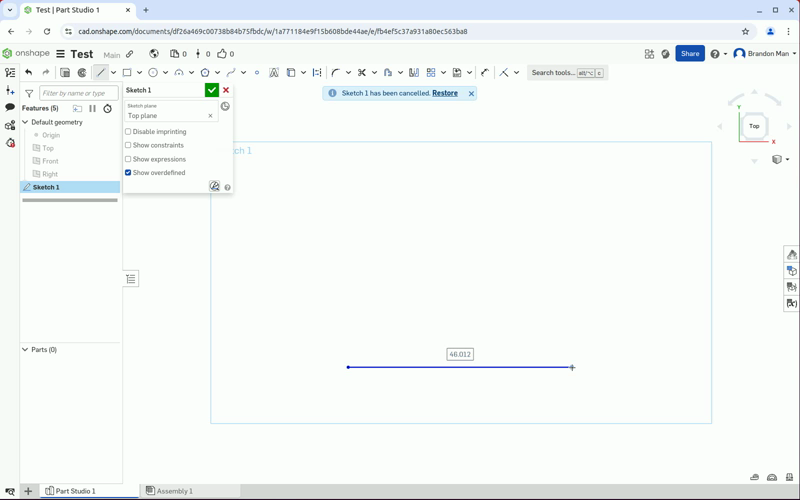
mouse_move(572, 199)
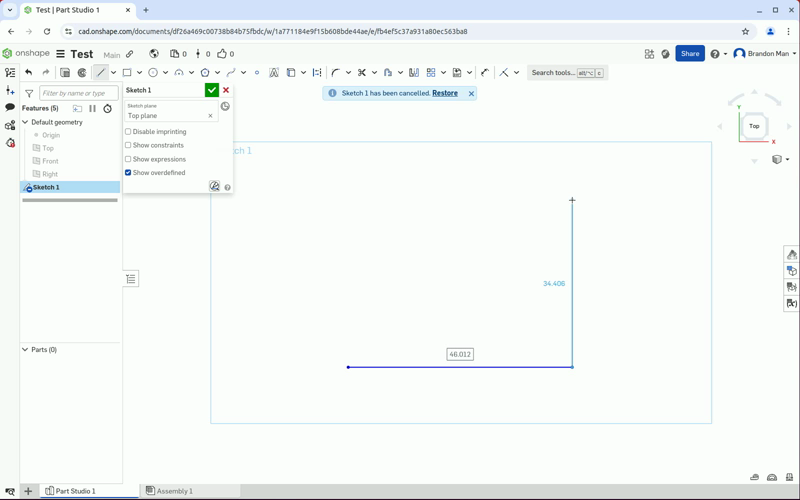
click(572, 199)
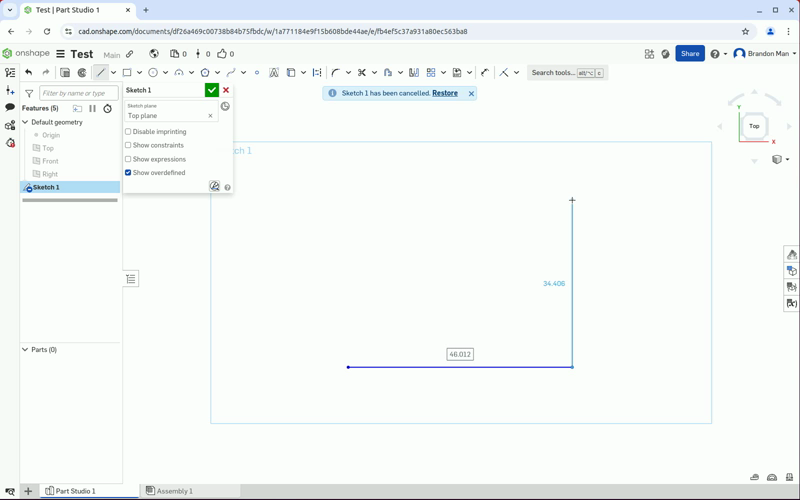
key_up(shift)
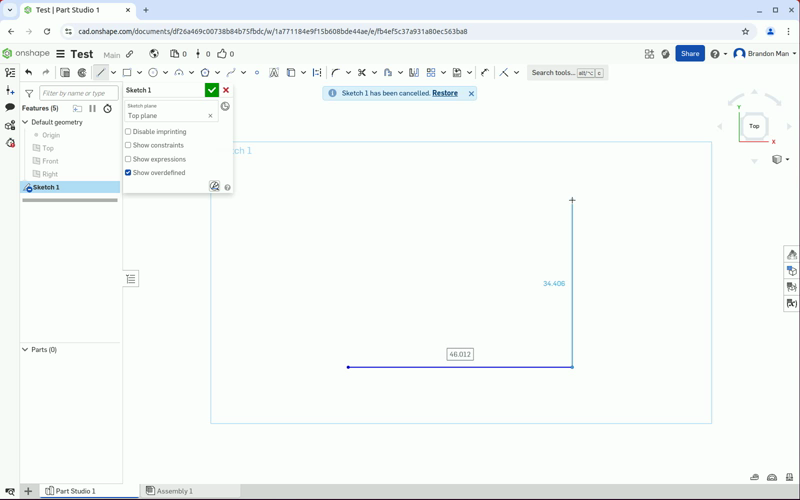
key_down(shift)
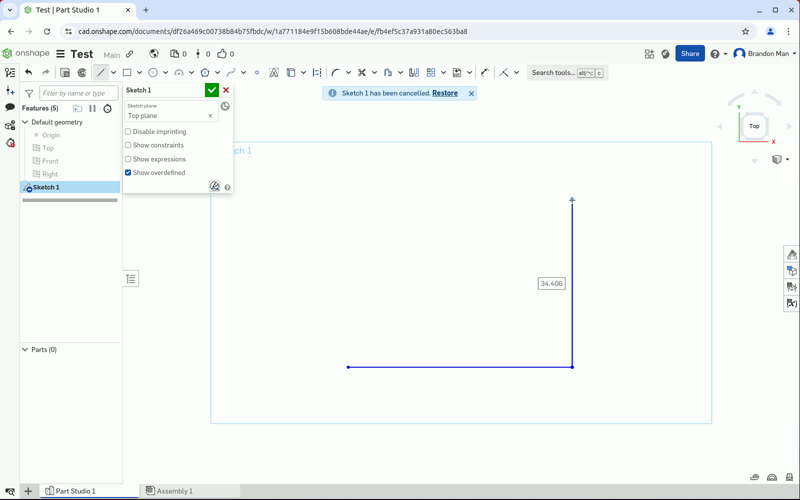
mouse_move(348, 199)
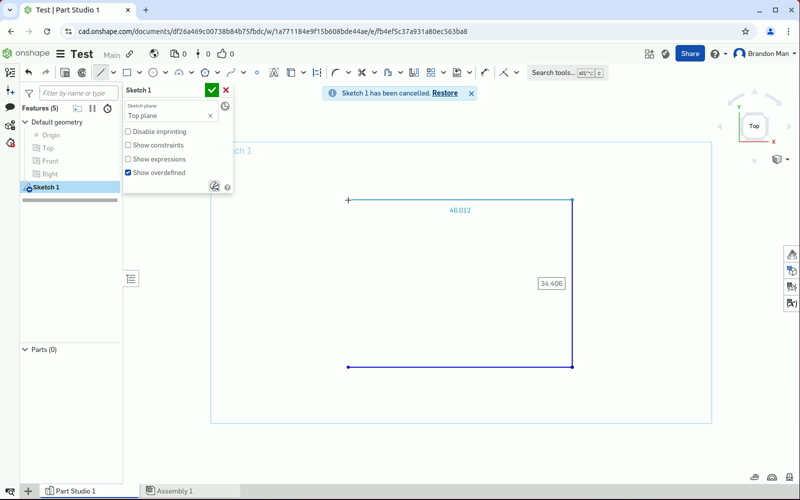
click(348, 199)
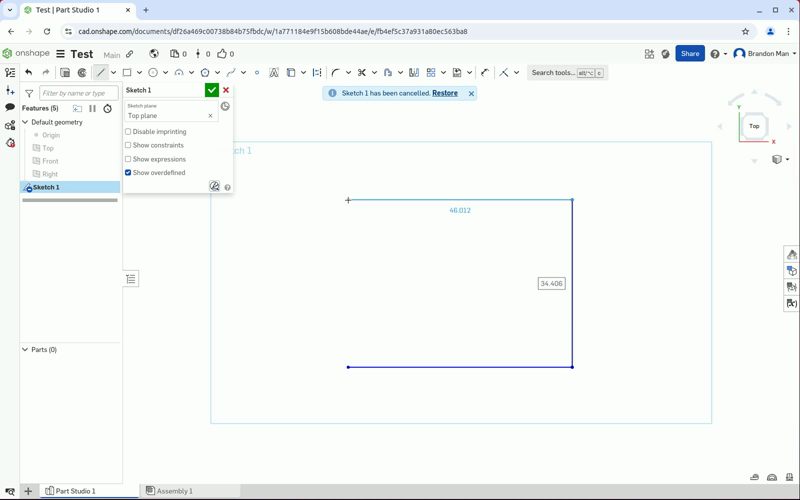
key_up(shift)
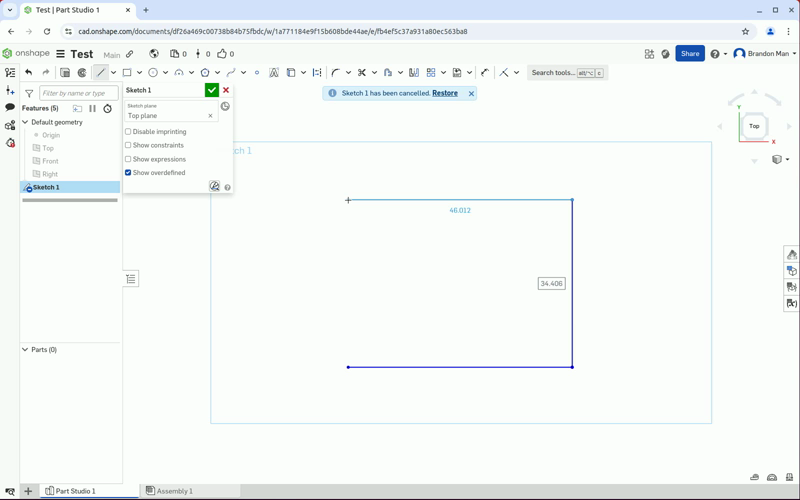
key_down(shift)
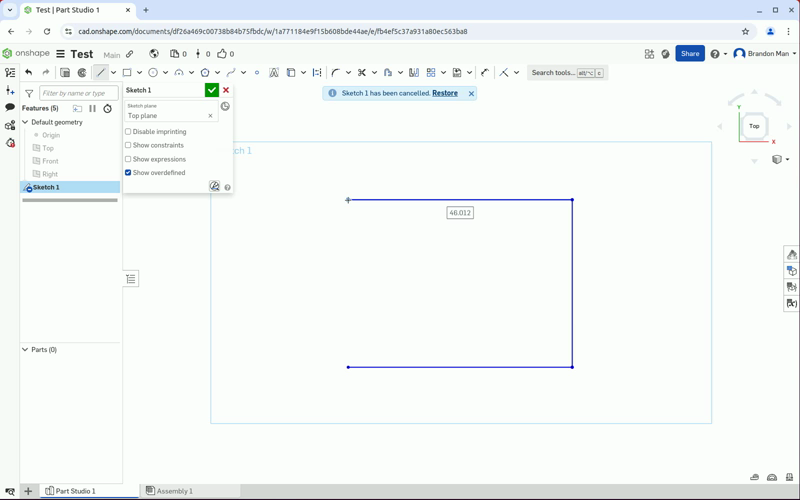
mouse_move(348, 367)
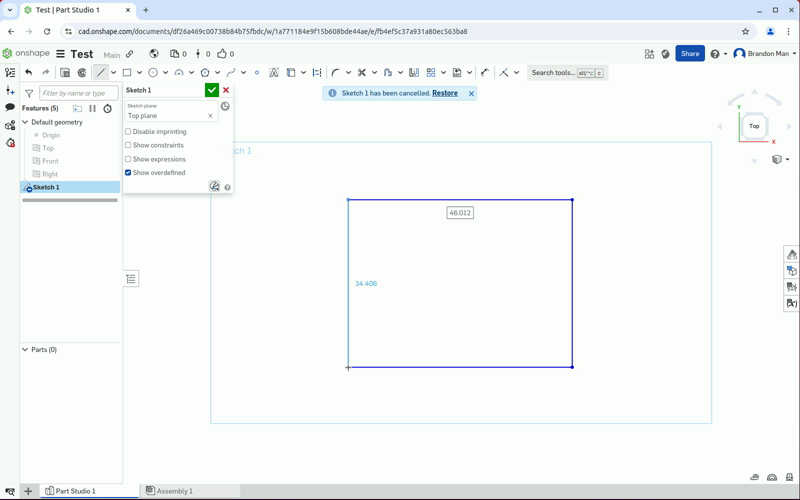
key_up(shift)
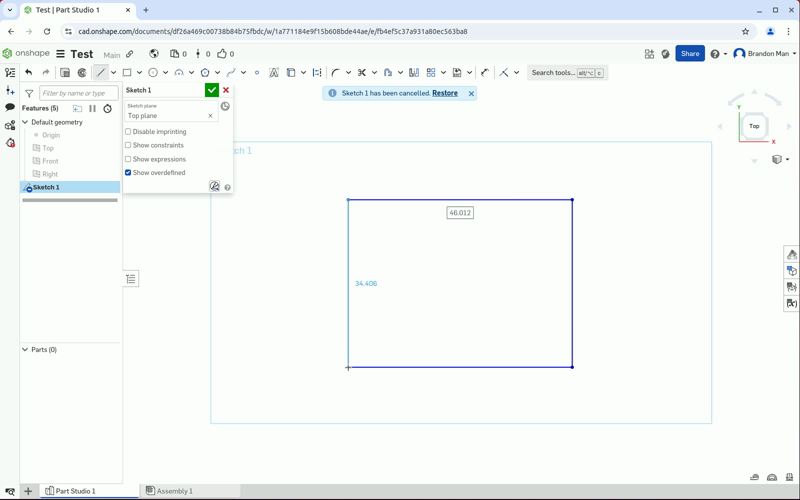
click(348, 367)
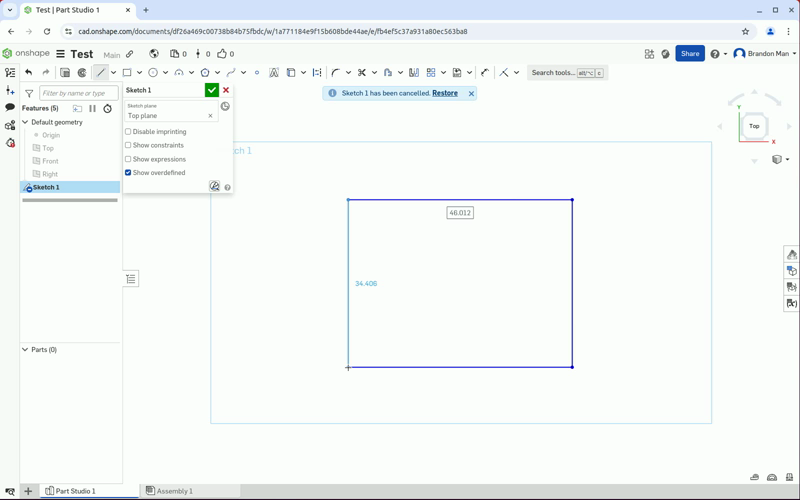
key(esc)
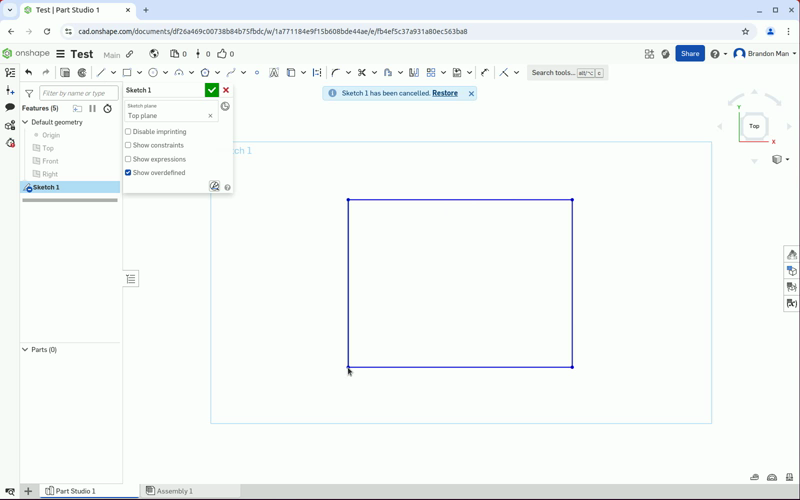
mouse_move(478, 304)
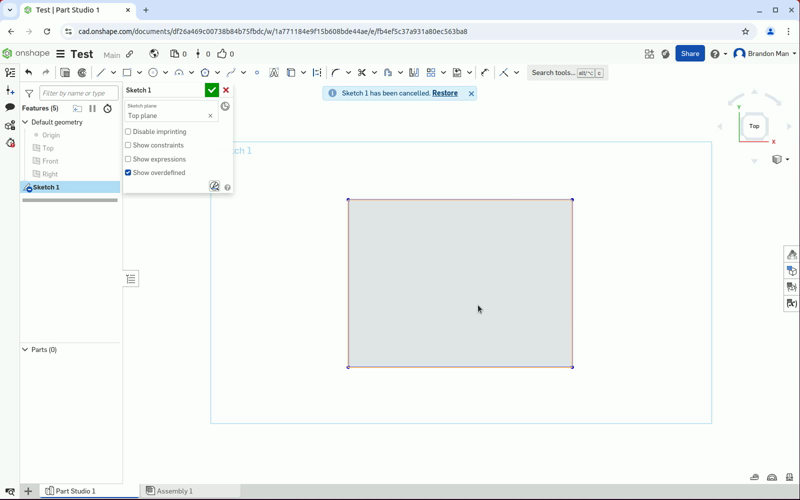
click(478, 304)
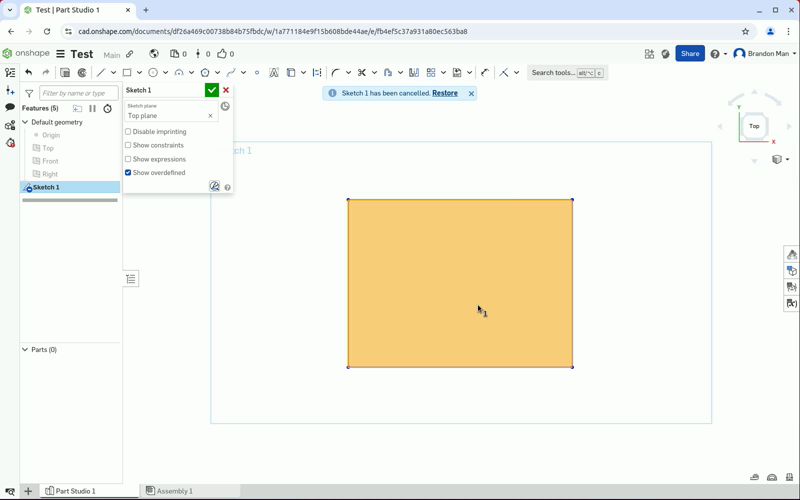
mouse_move(73, 352)
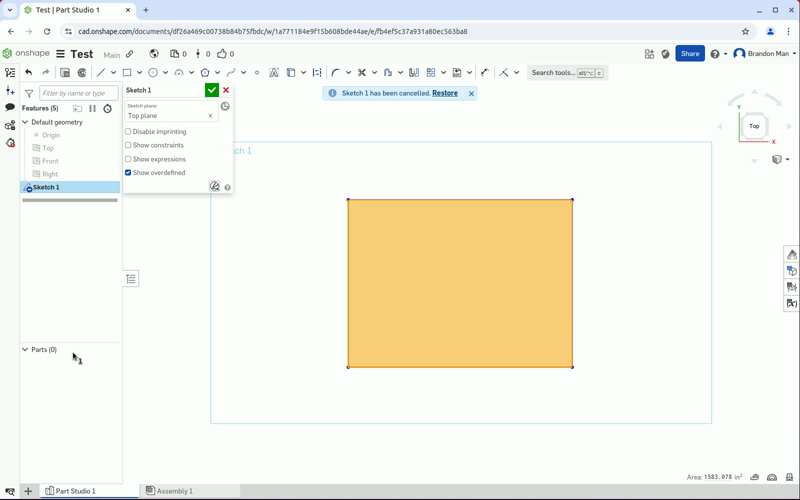
key(shift+y)
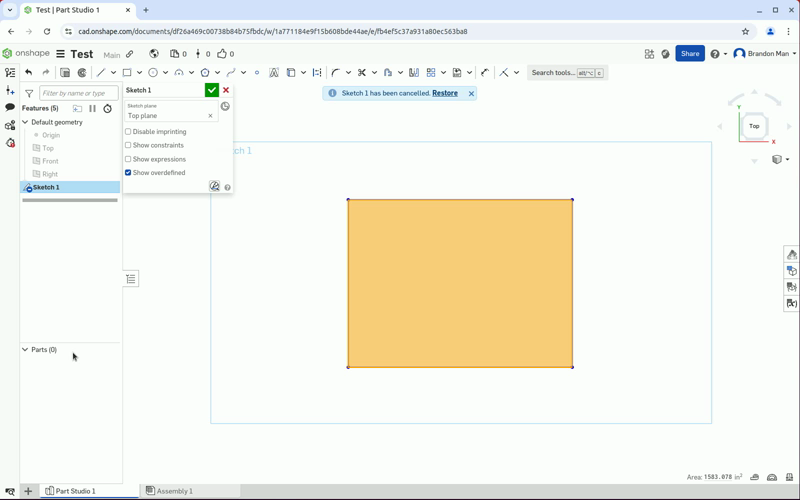
key(shift+e)
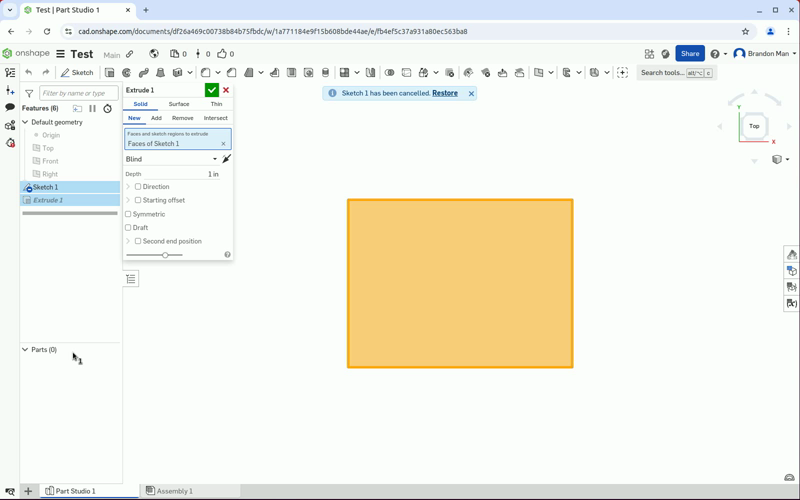
mouse_move(143, 106)
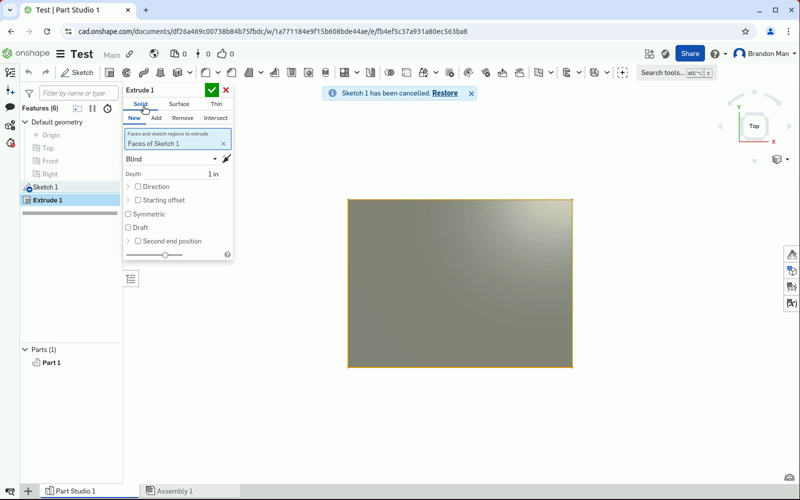
click(143, 106)
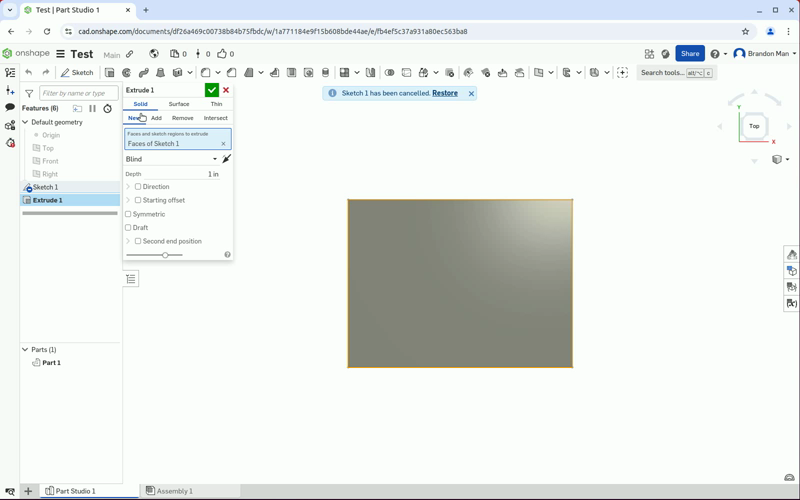
mouse_move(137, 120)
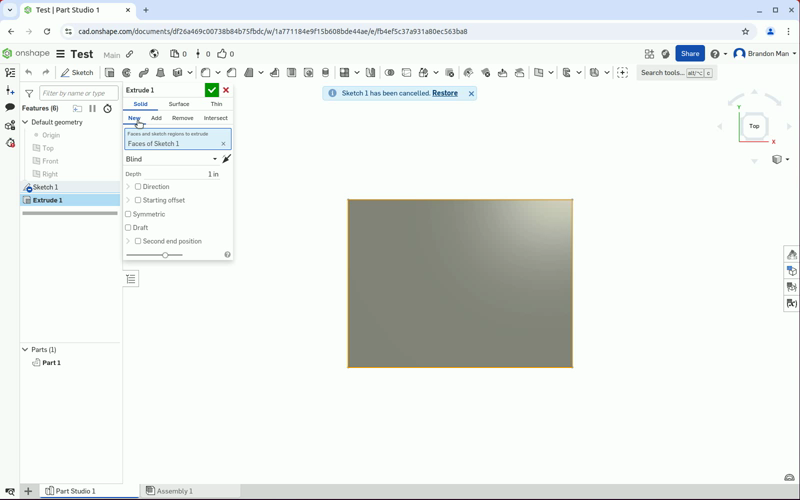
click(137, 120)
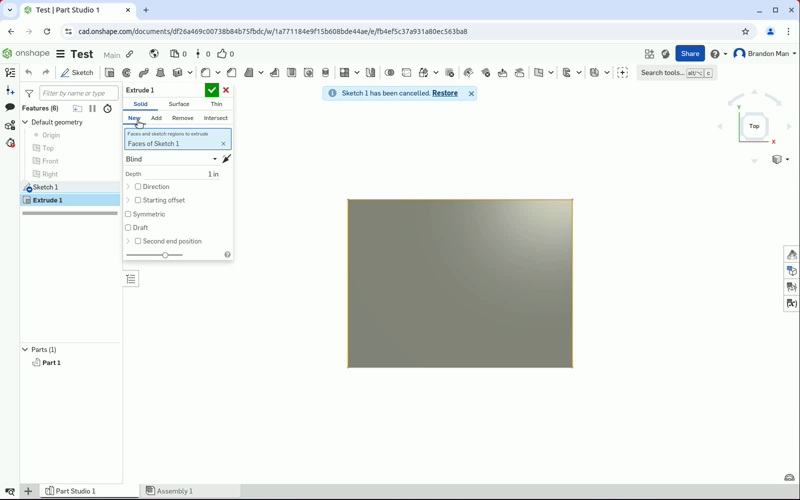
key(tab, 4)
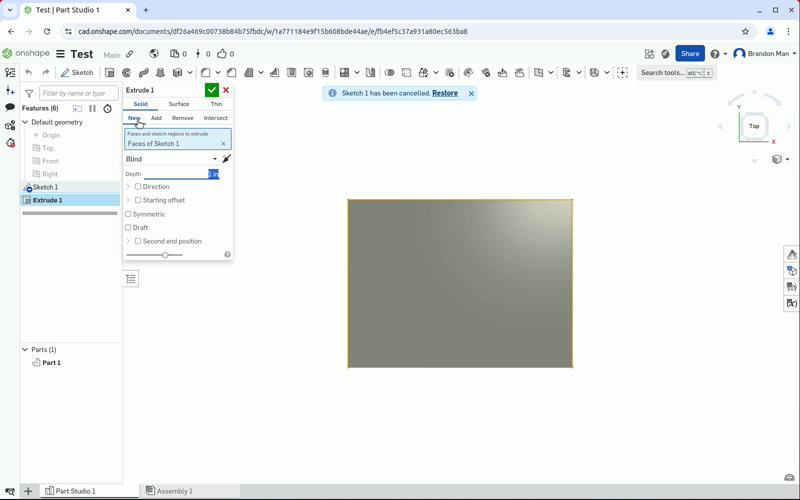
text(0.963)
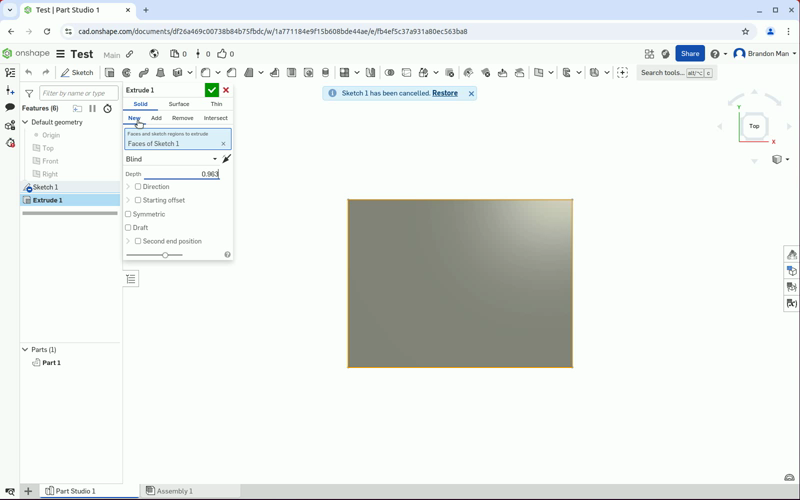
key(enter)
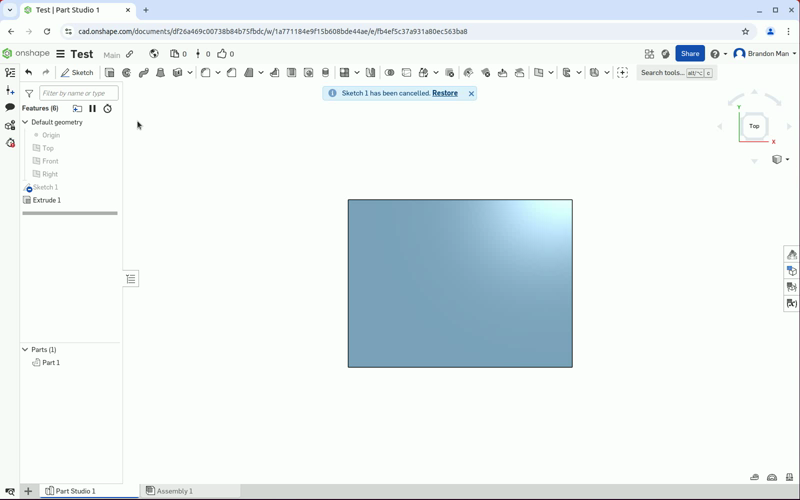
key(shift+h)
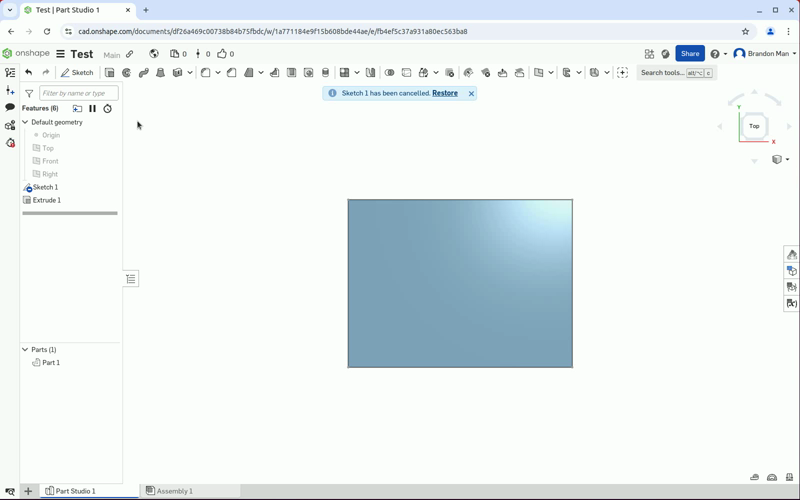
key(shift+h)
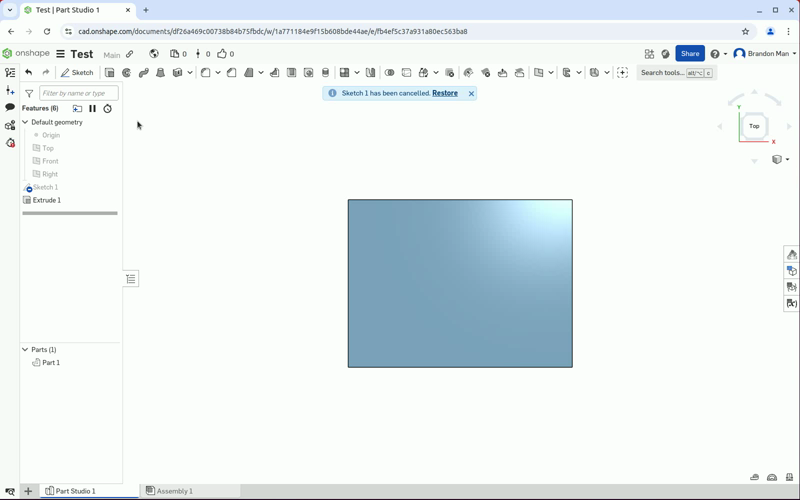
mouse_move(73, 189)
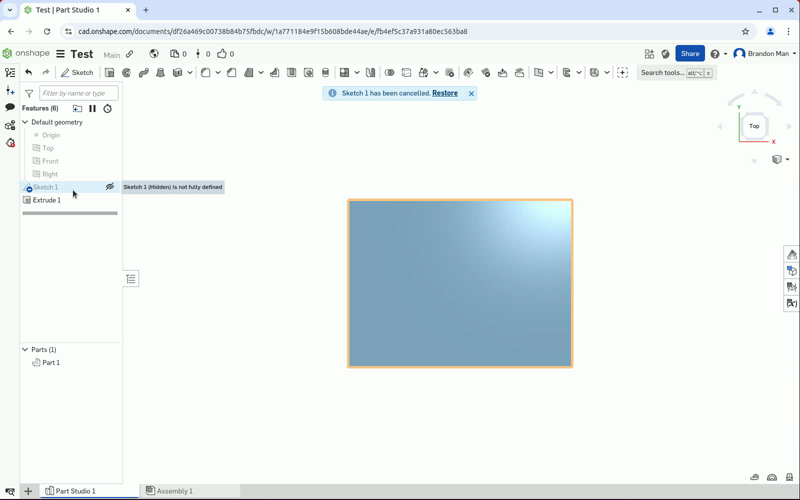
click(73, 189)
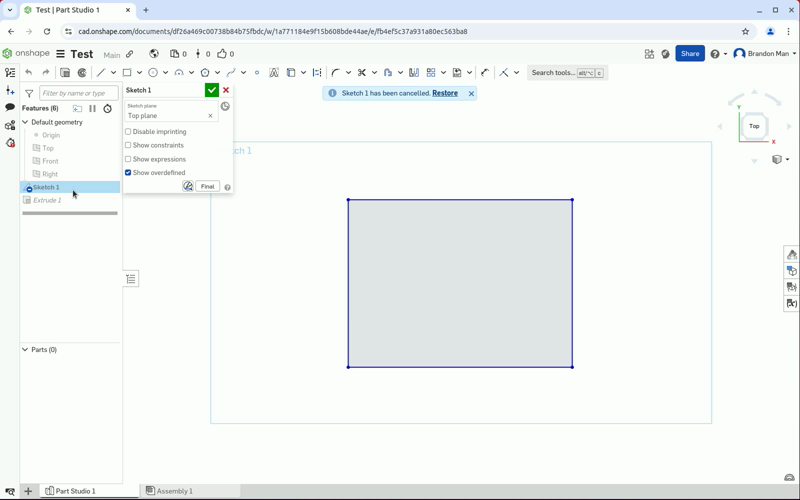
mouse_move(229, 92)
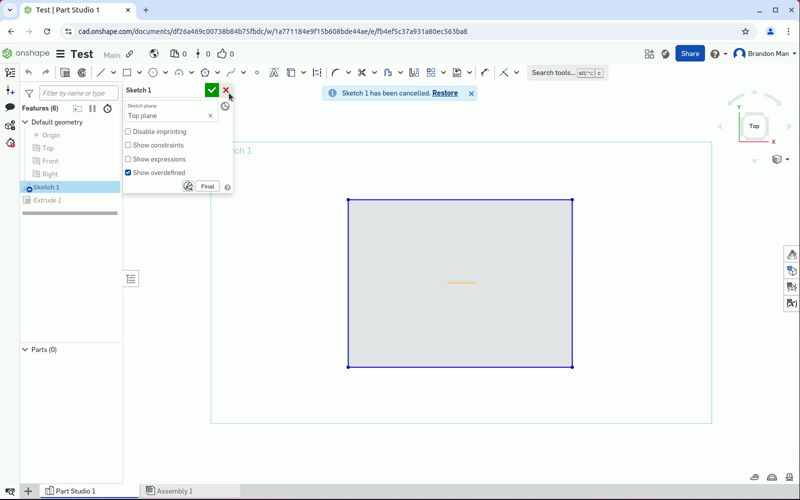
click(229, 92)
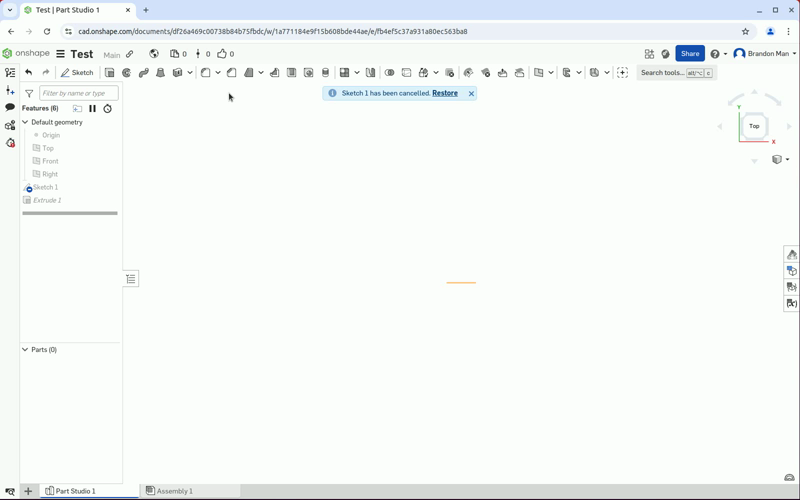
mouse_move(541, 75)
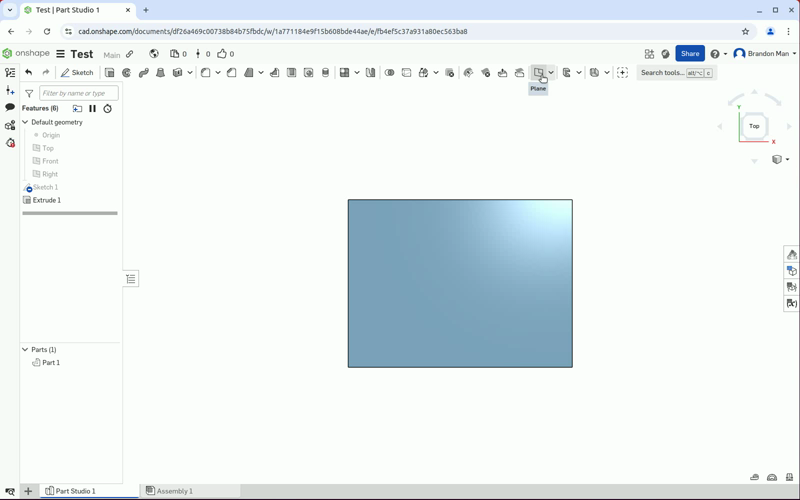
click(541, 75)
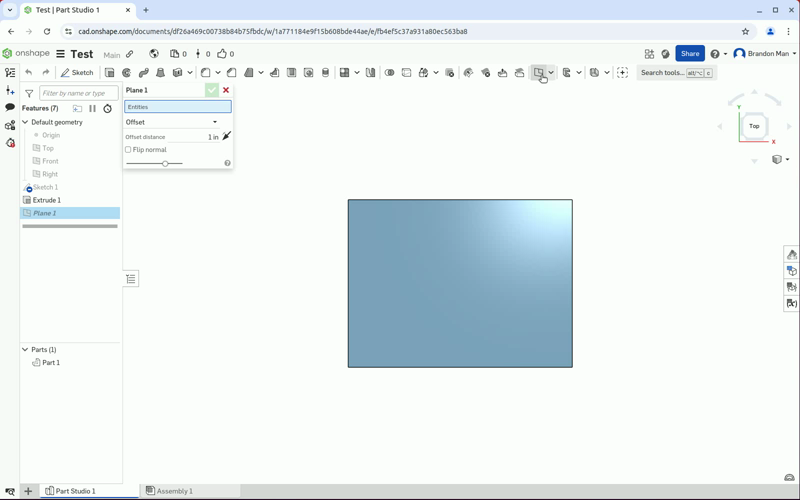
mouse_move(73, 150)
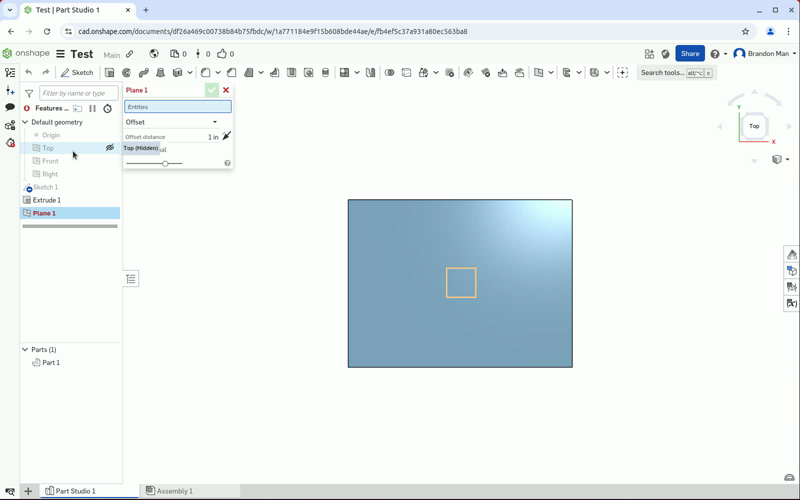
click(73, 150)
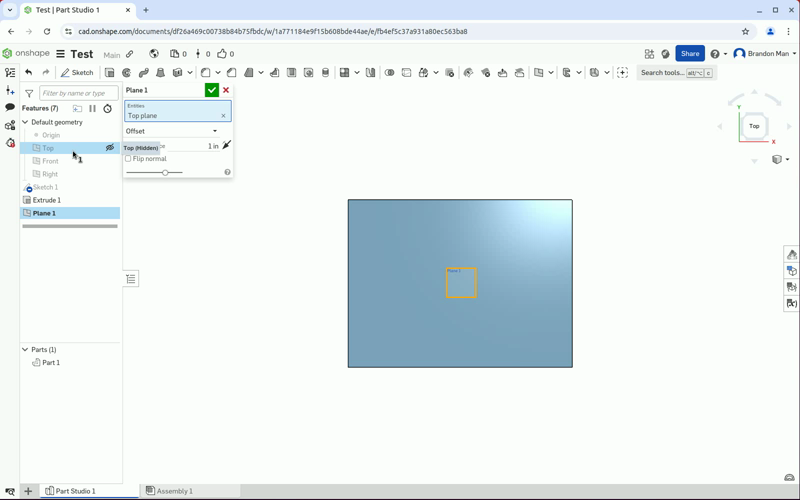
key(tab, 2)
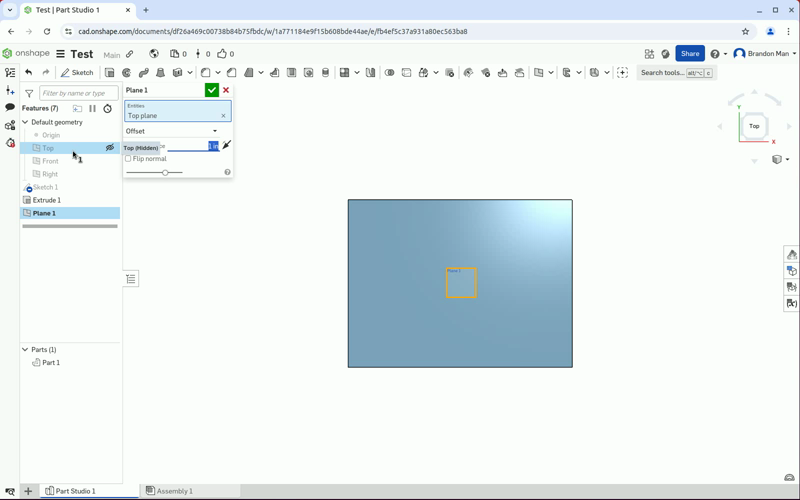
text(0.955)
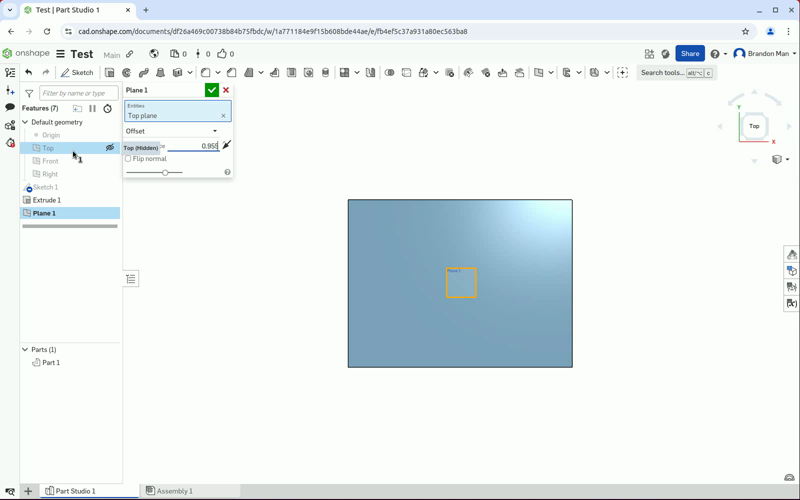
key(enter, 2)
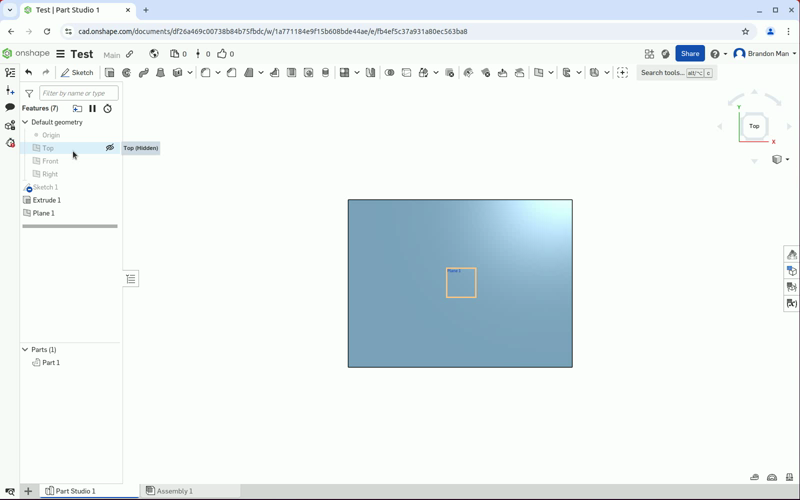
key(shift+s)
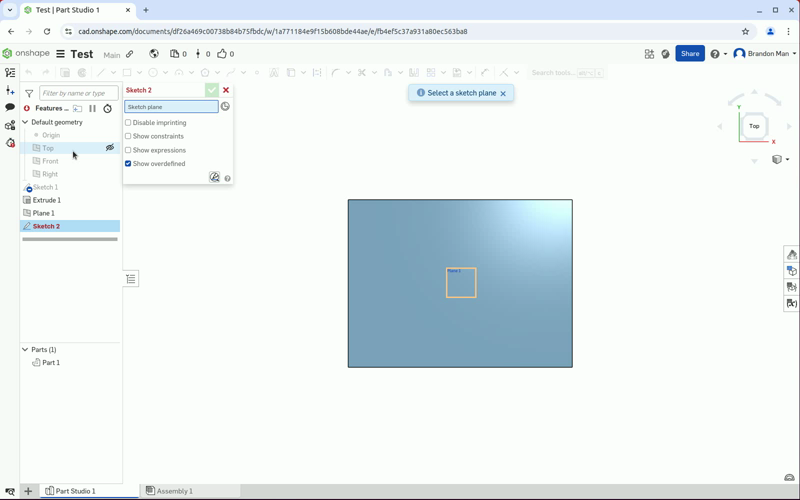
mouse_move(73, 215)
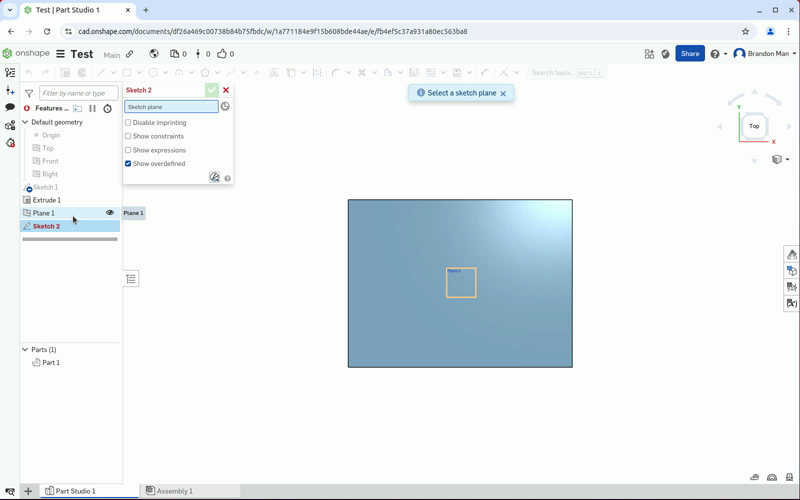
click(73, 215)
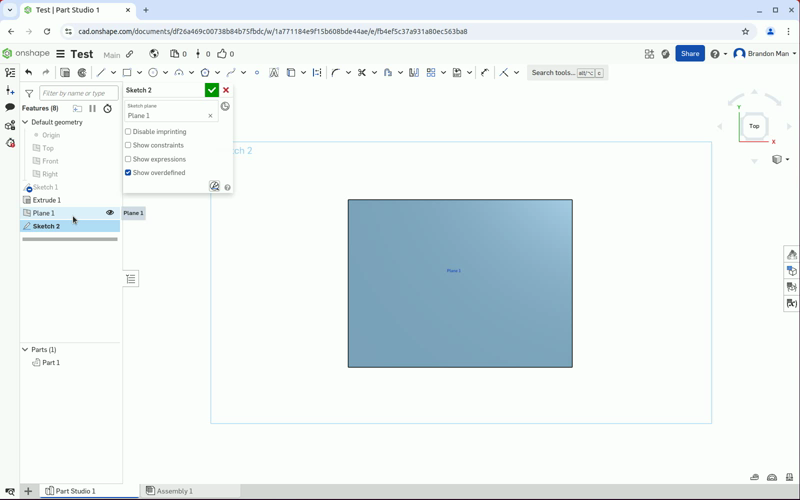
mouse_move(73, 352)
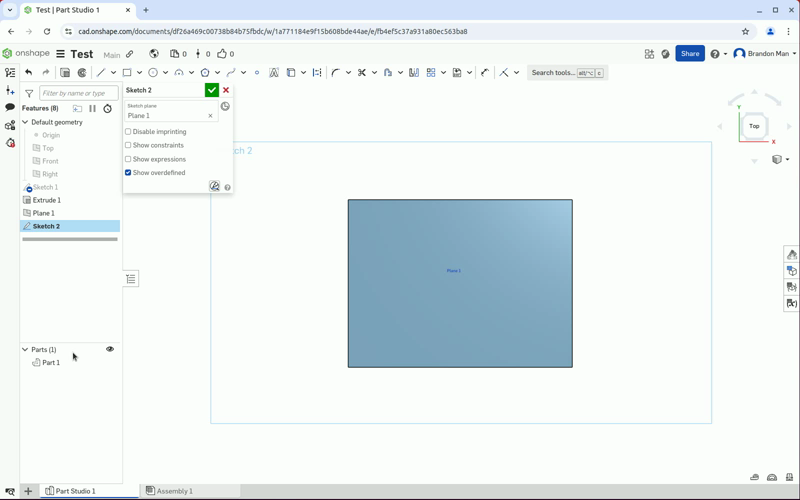
key(y)
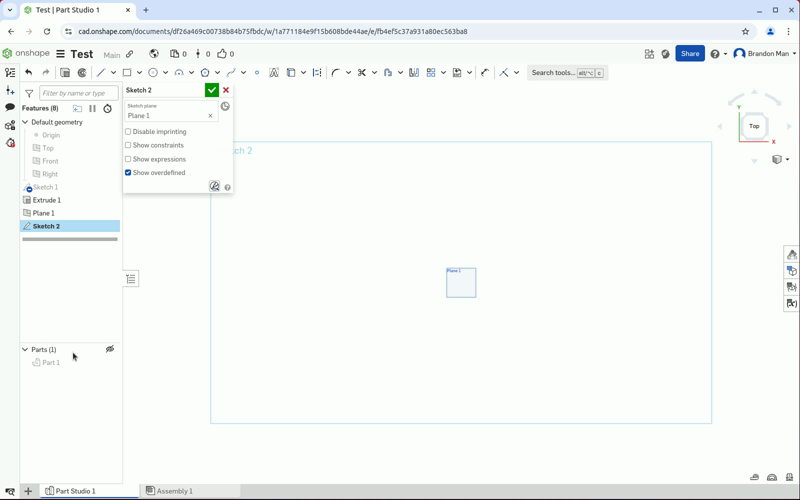
key(l)
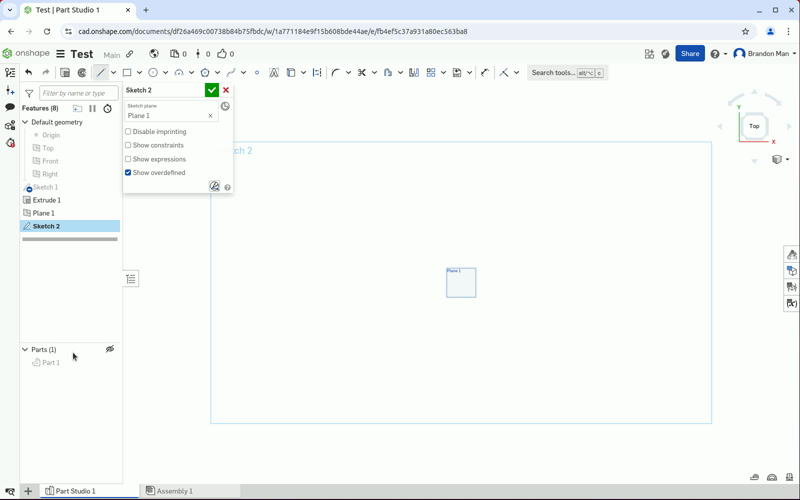
key_down(shift)
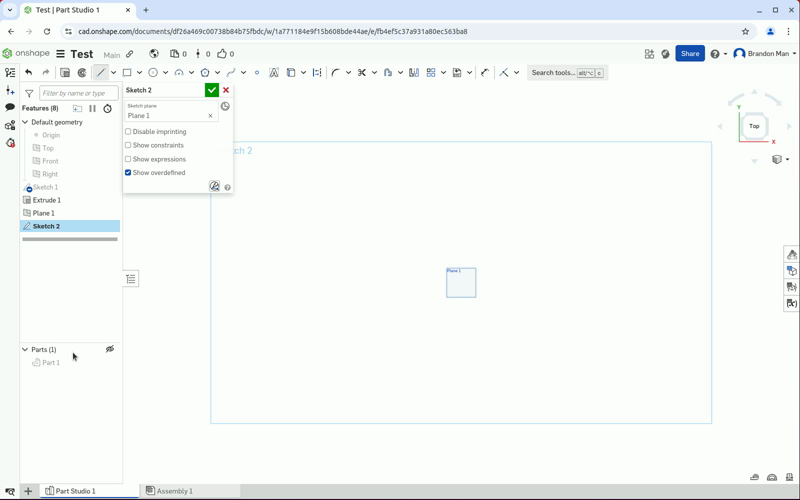
mouse_move(348, 367)
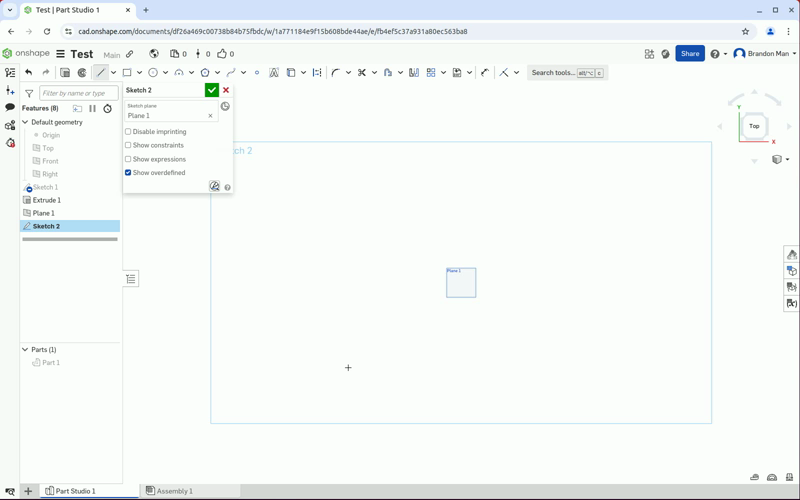
click(348, 367)
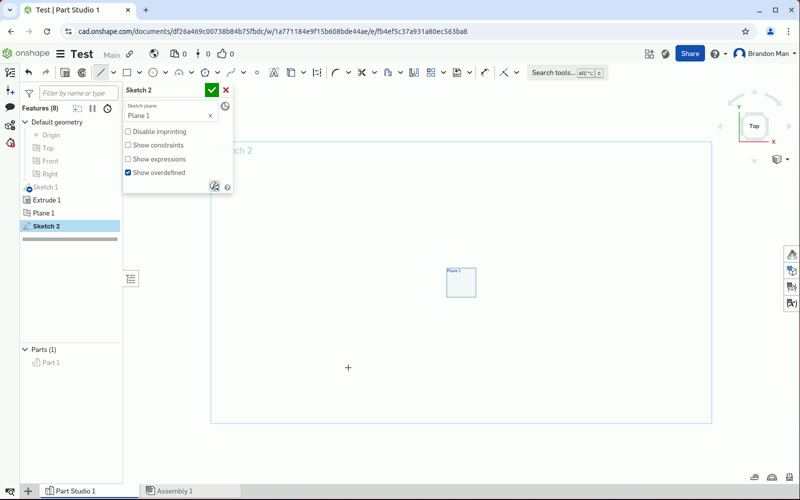
key_up(shift)
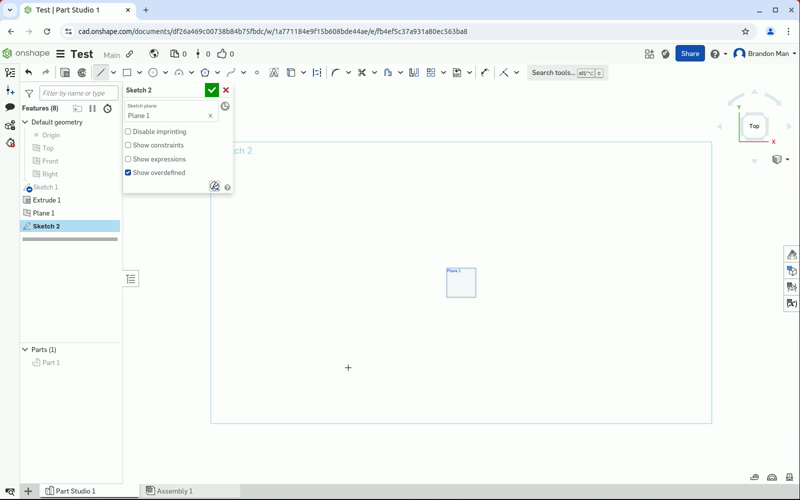
key_down(shift)
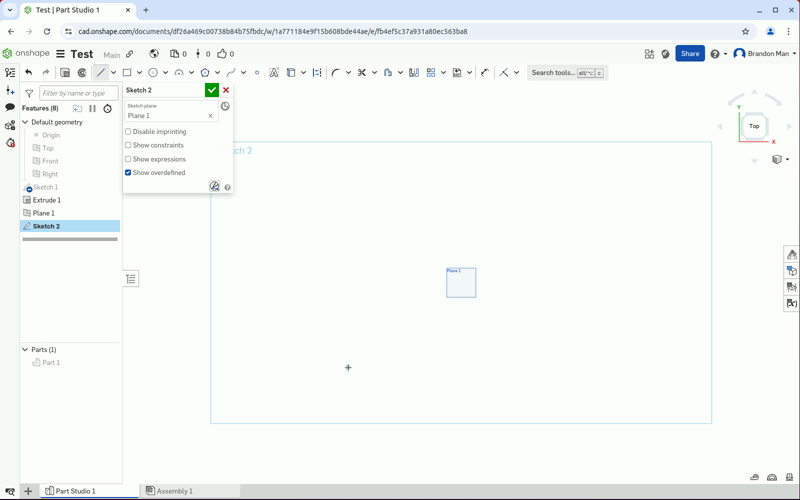
mouse_move(572, 367)
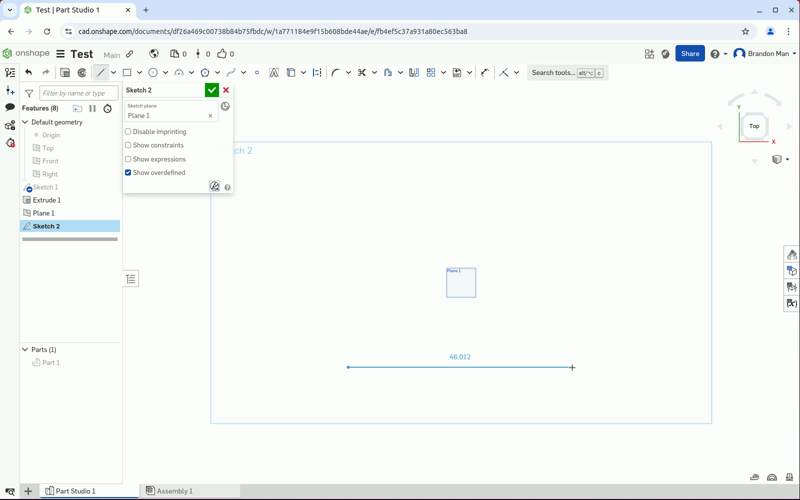
click(572, 367)
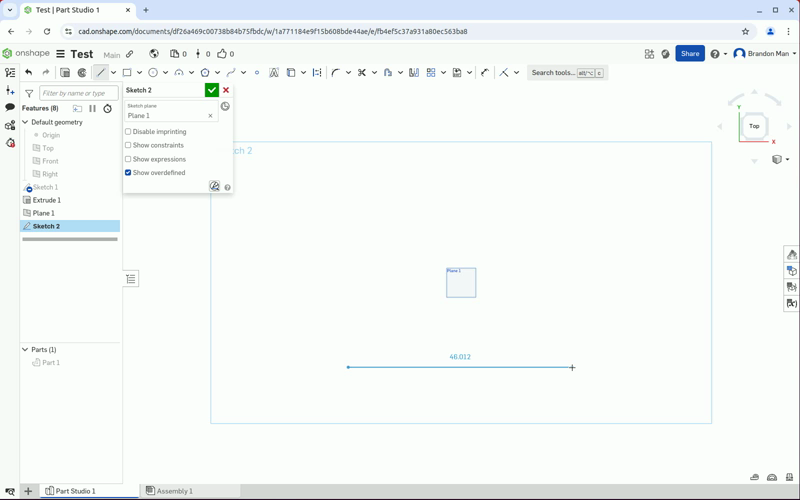
key_up(shift)
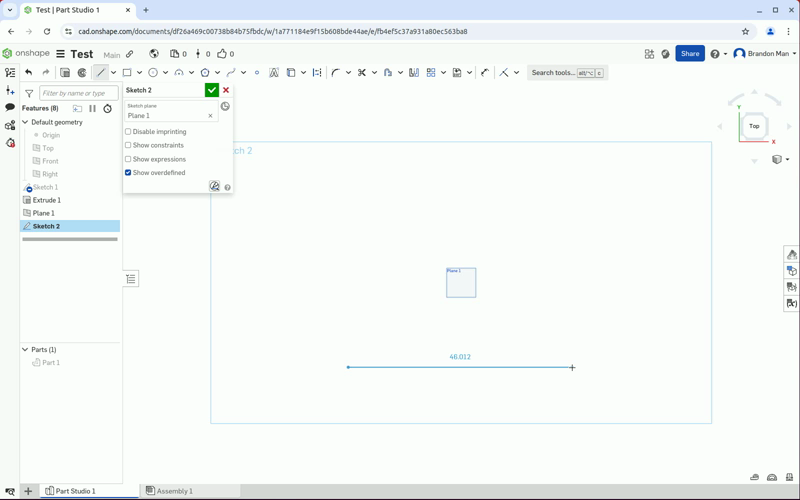
key_down(shift)
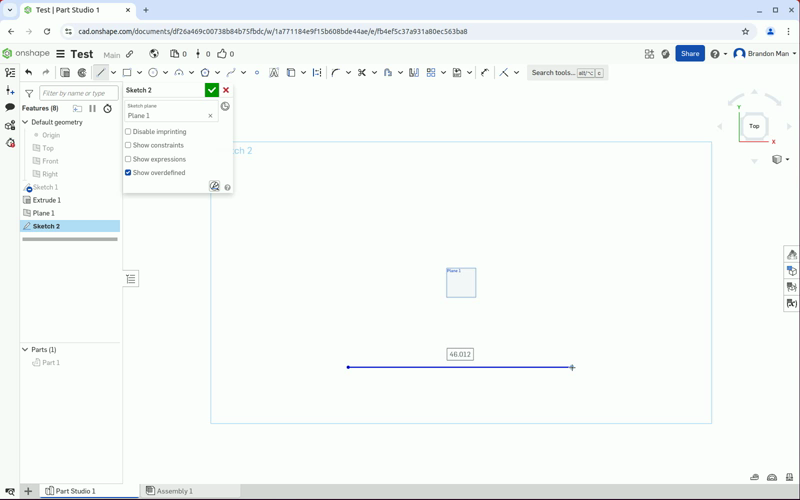
mouse_move(589, 367)
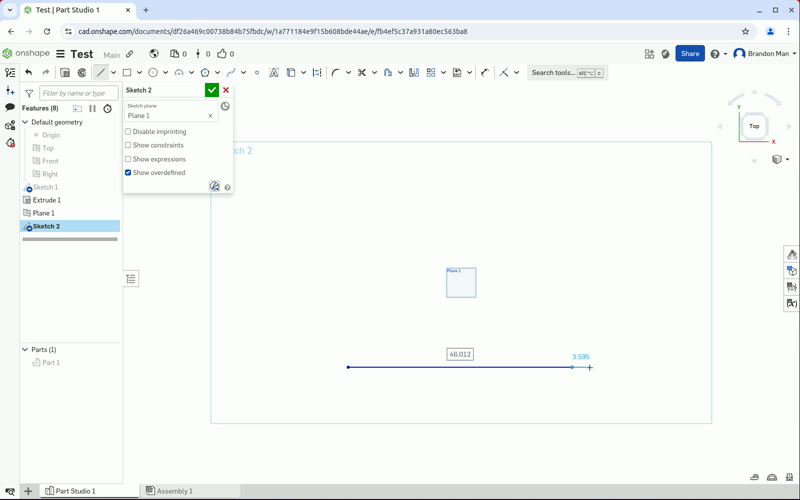
mouse_move(572, 348)
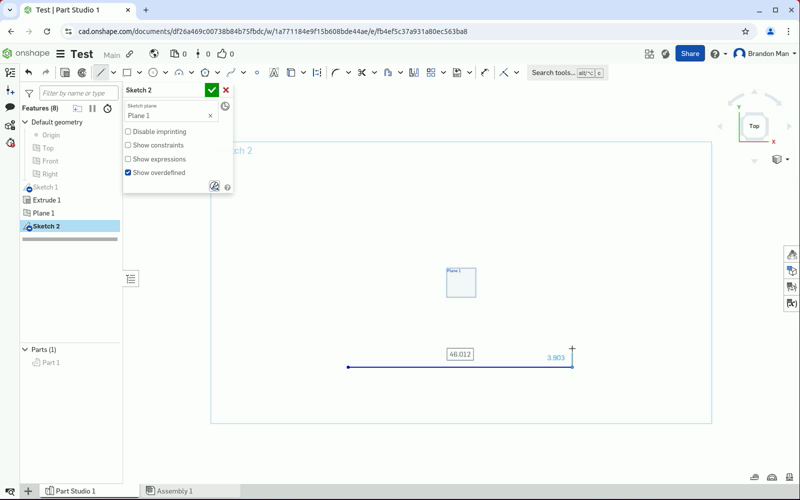
click(572, 348)
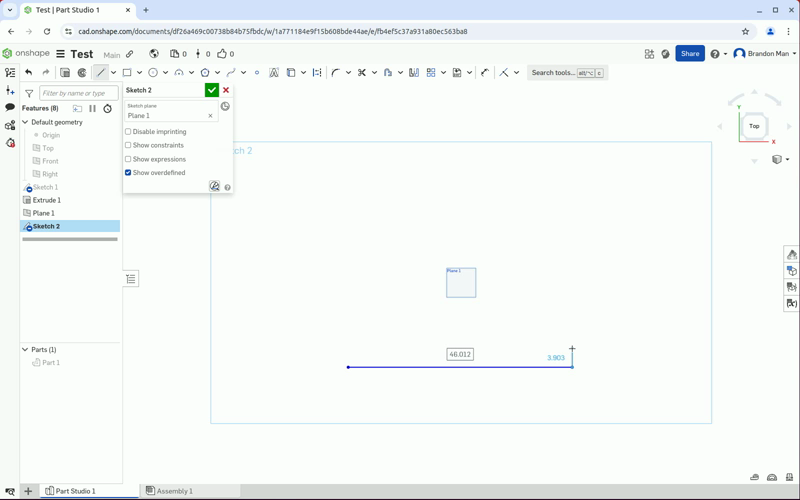
key_up(shift)
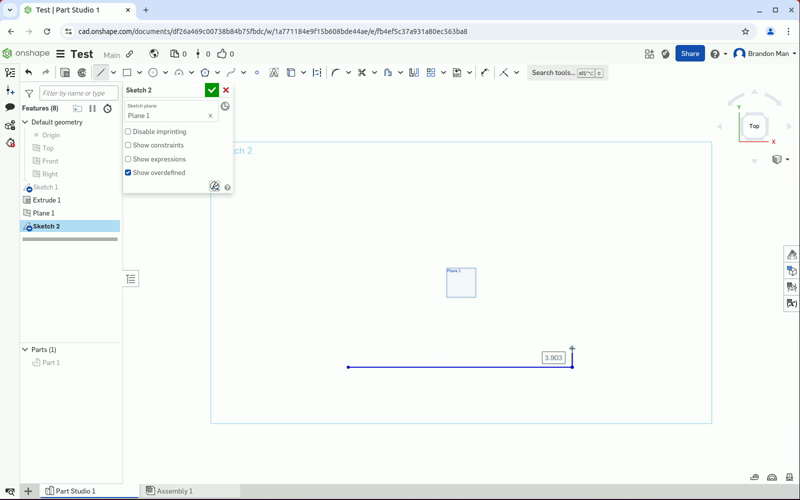
key_down(shift)
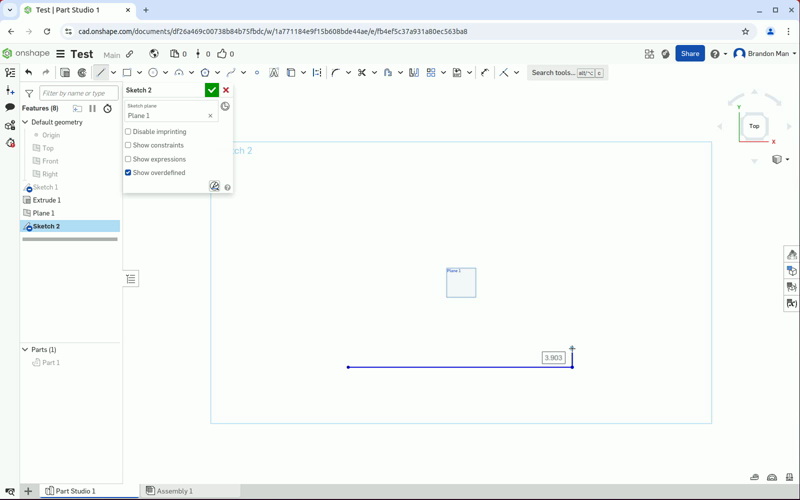
mouse_move(348, 348)
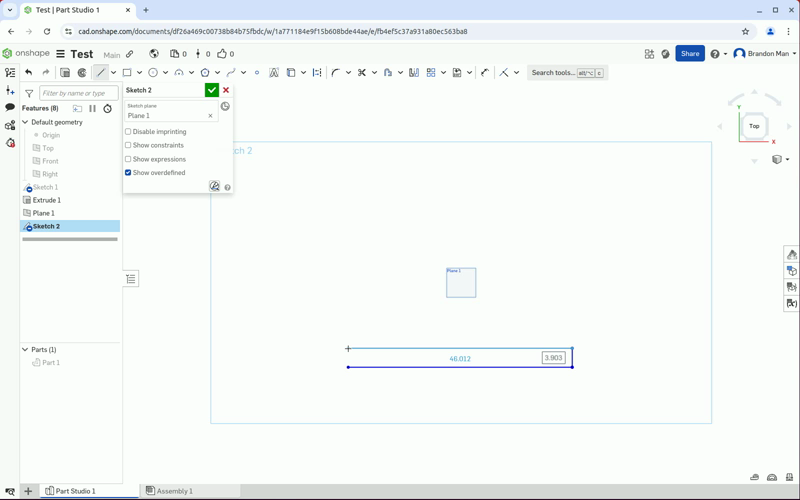
click(348, 348)
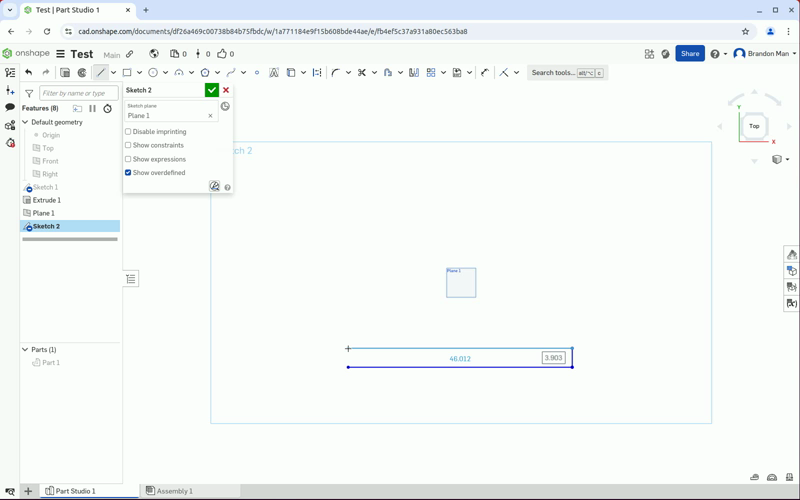
key_up(shift)
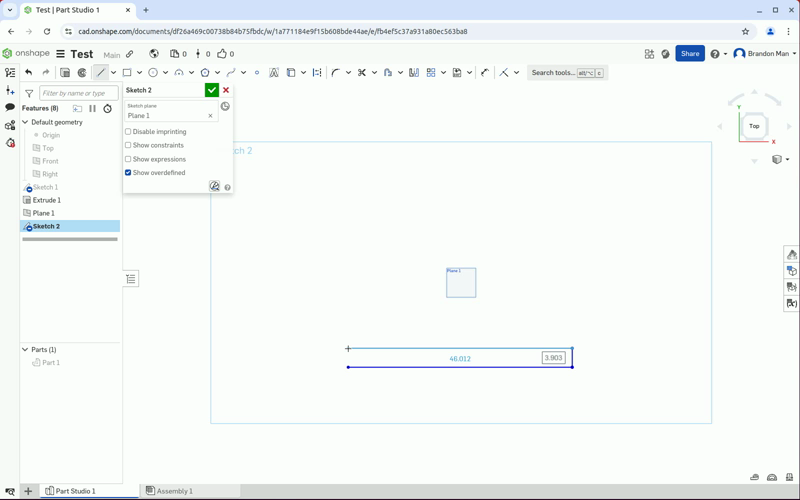
mouse_move(378, 348)
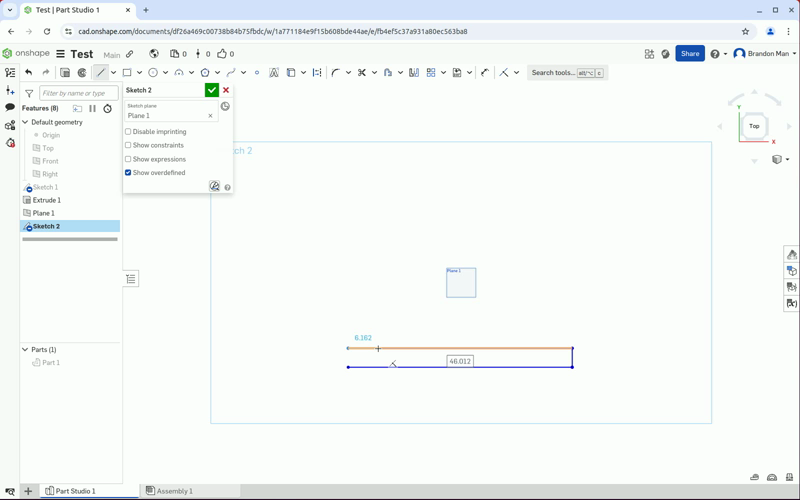
key_down(shift)
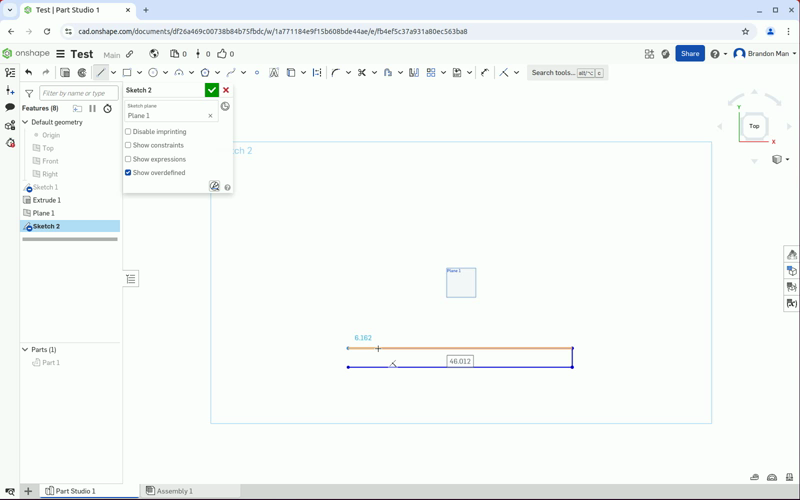
mouse_move(348, 367)
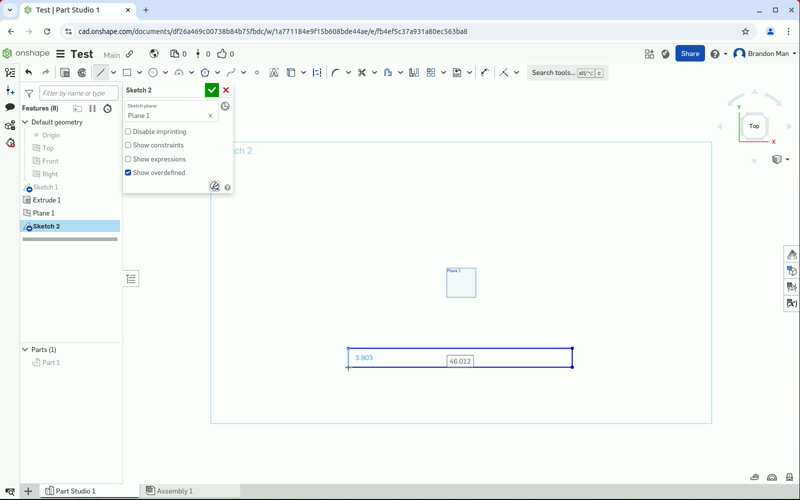
key_up(shift)
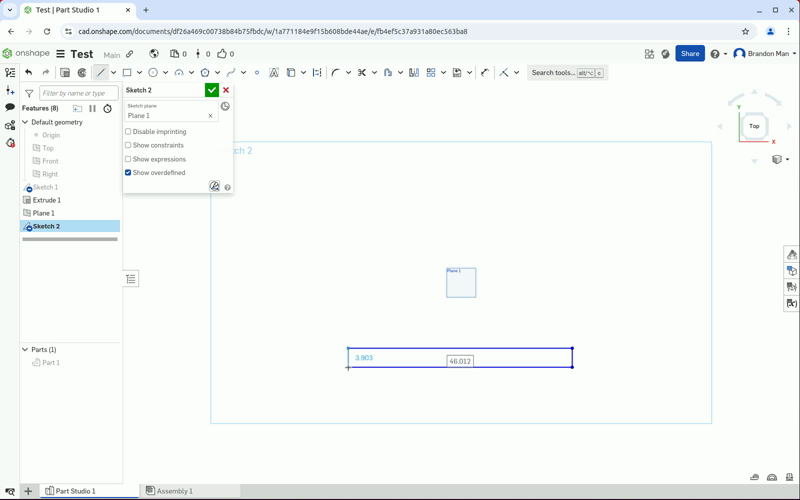
click(348, 367)
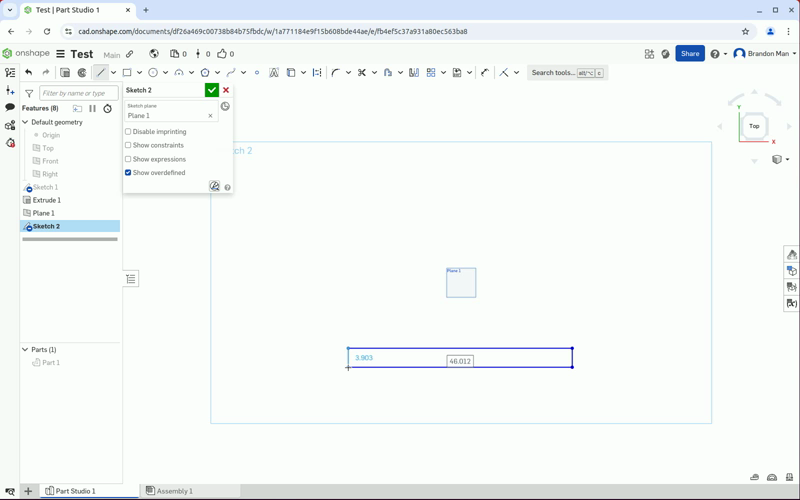
key(esc)
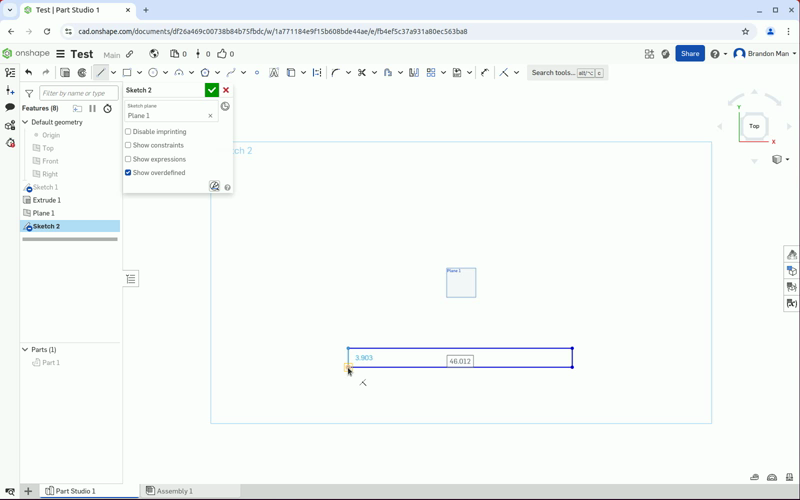
mouse_move(547, 361)
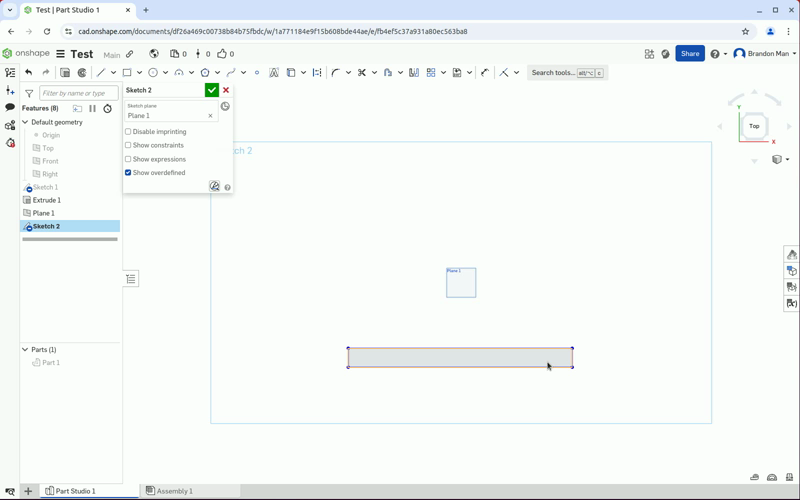
click(547, 361)
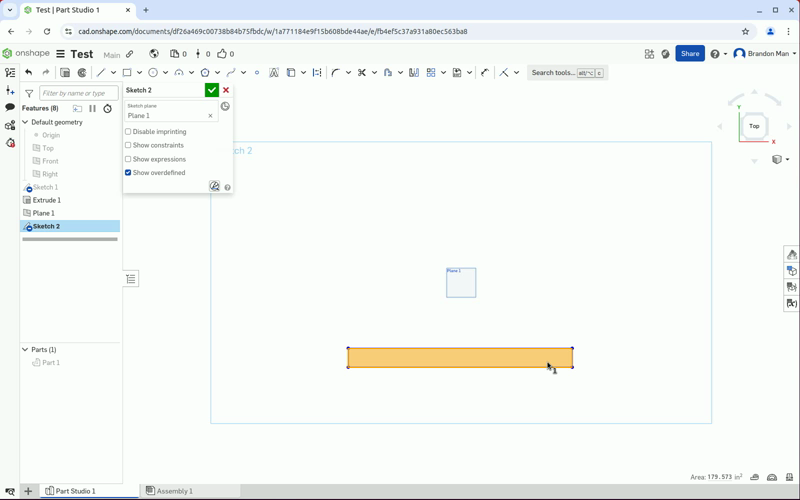
mouse_move(73, 352)
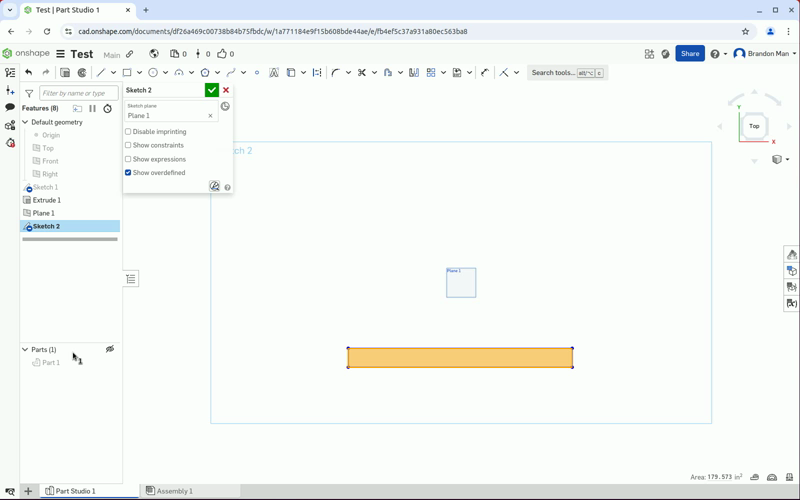
key(shift+y)
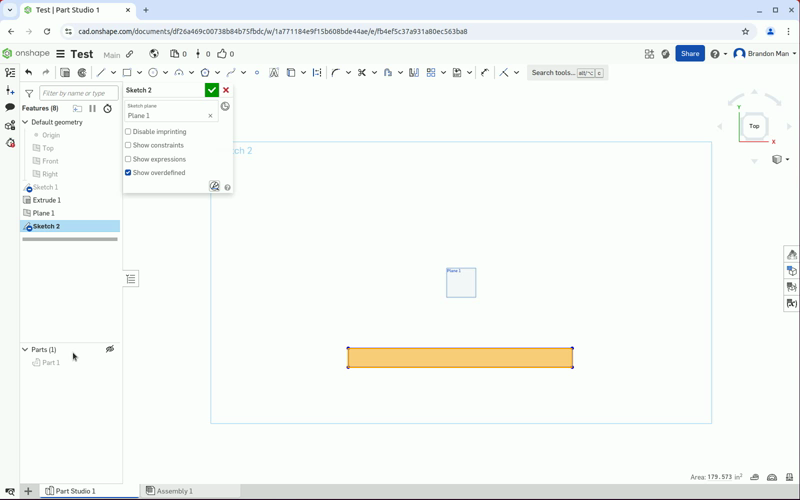
key(shift+e)
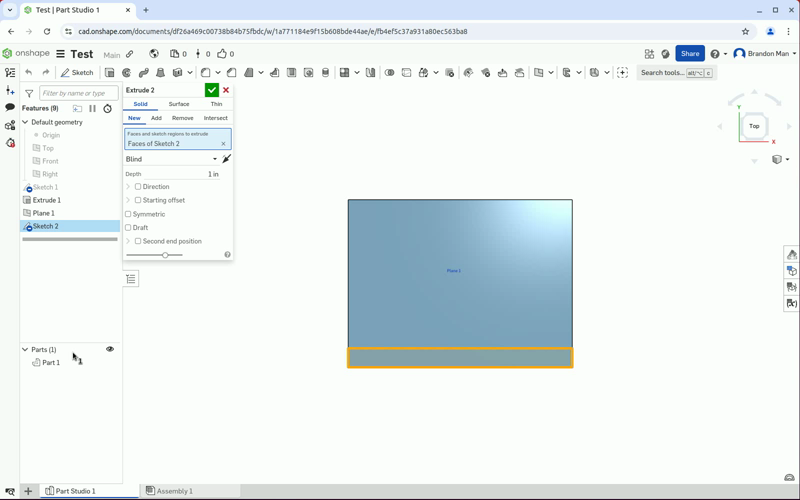
mouse_move(143, 106)
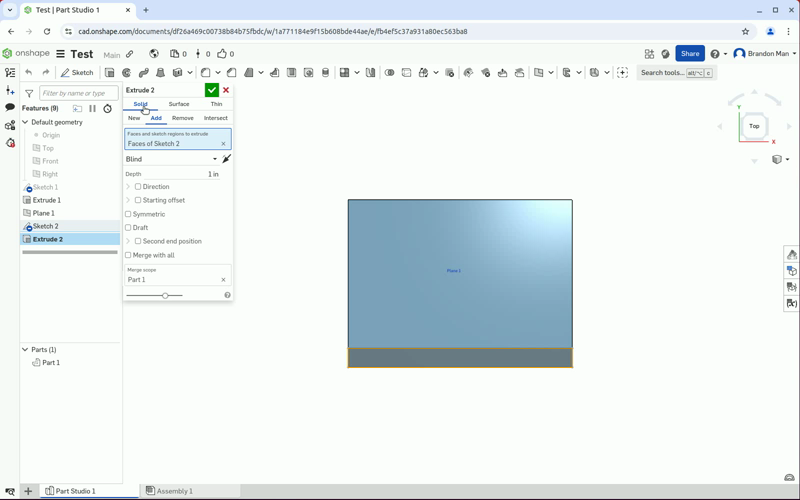
click(143, 106)
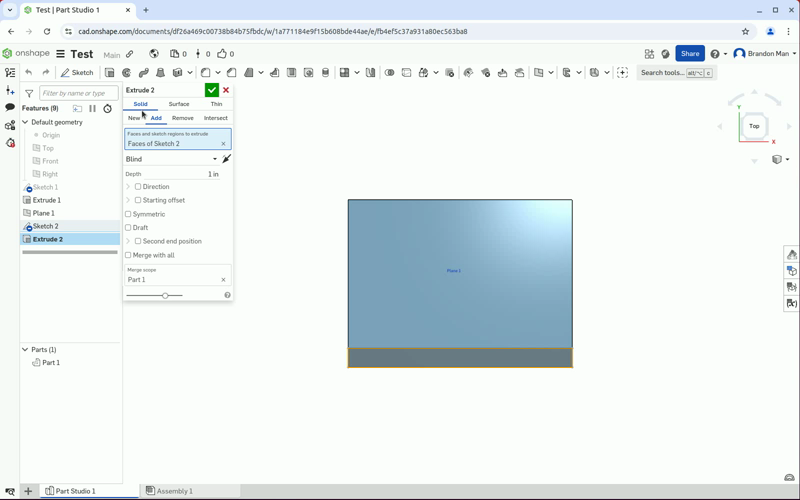
mouse_move(137, 120)
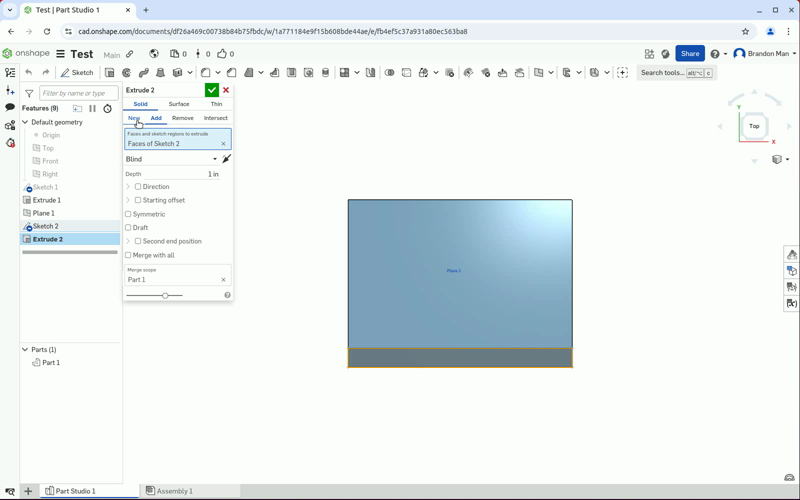
click(137, 120)
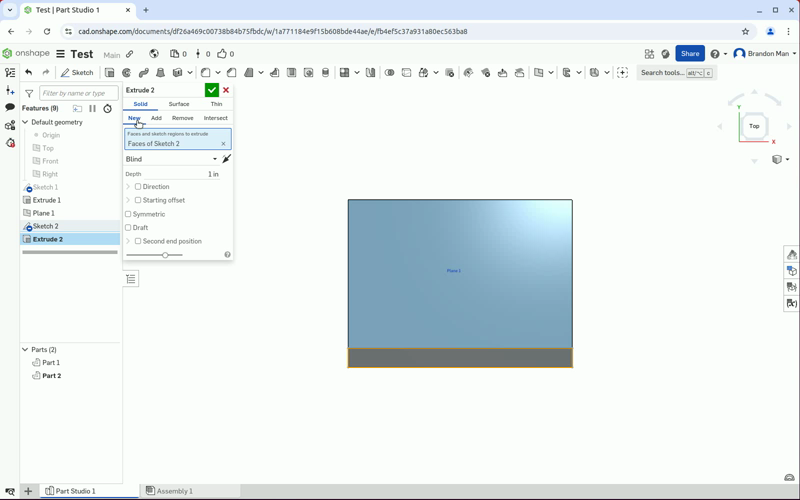
key(tab, 4)
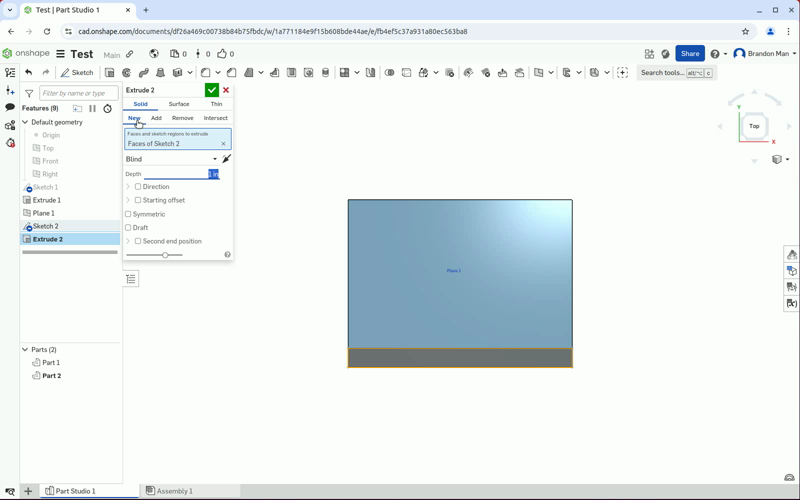
text(3.851)
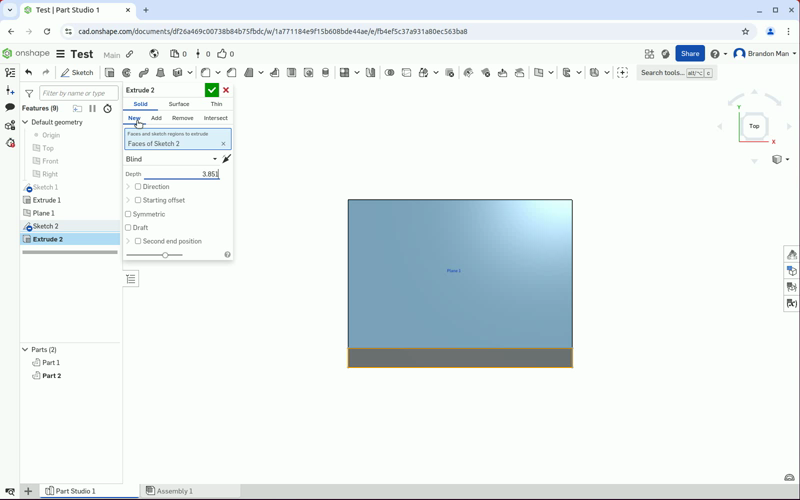
key(enter)
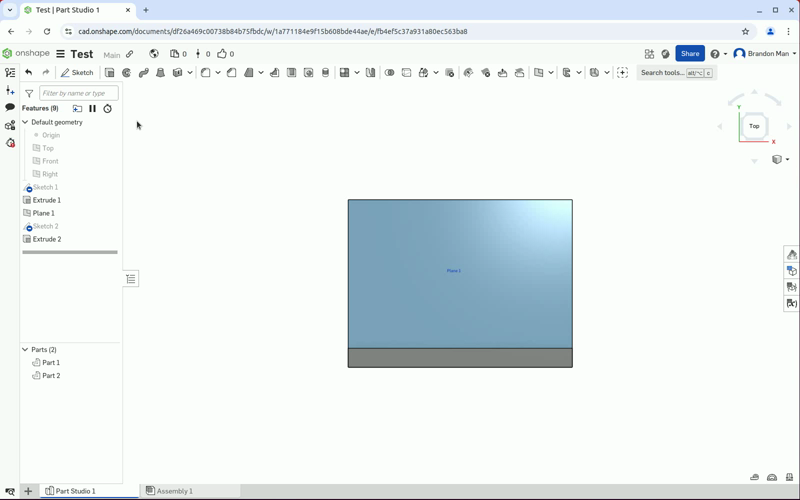
key(shift+h)
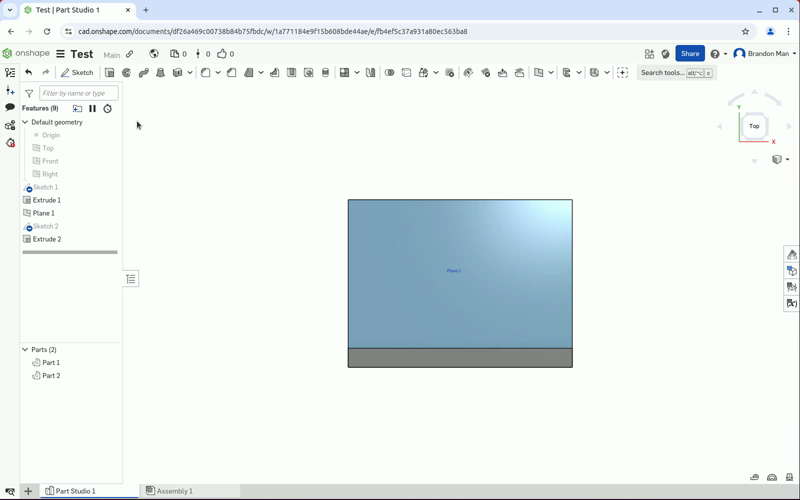
key(shift+h)
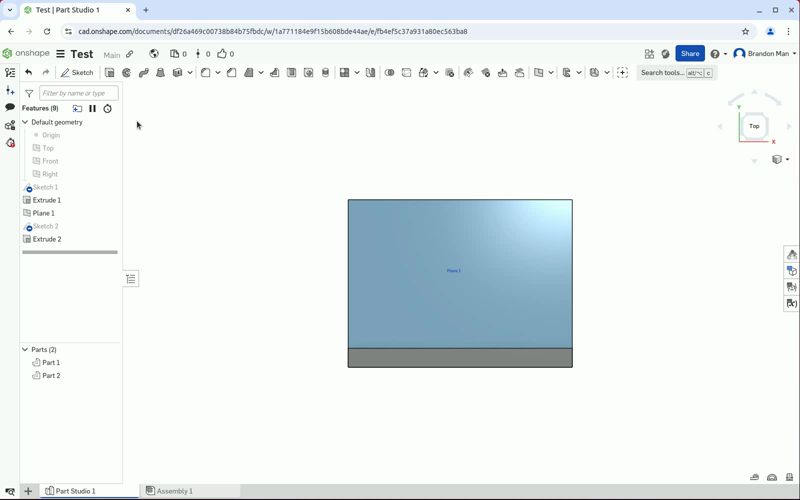
mouse_move(73, 189)
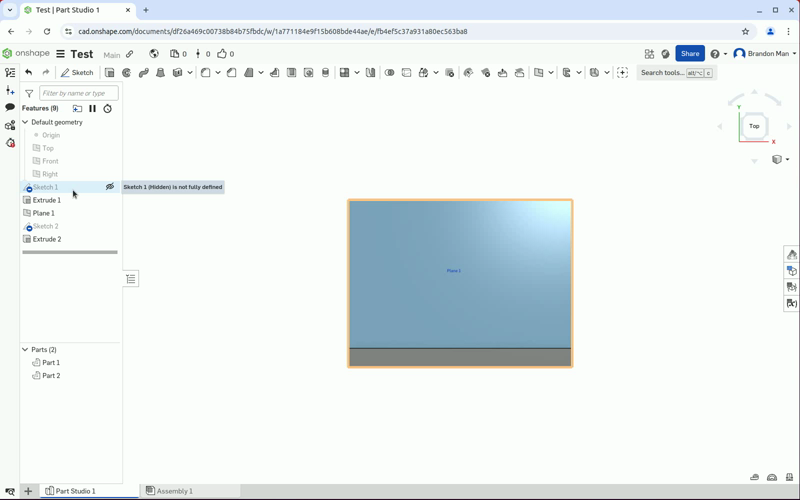
click(73, 189)
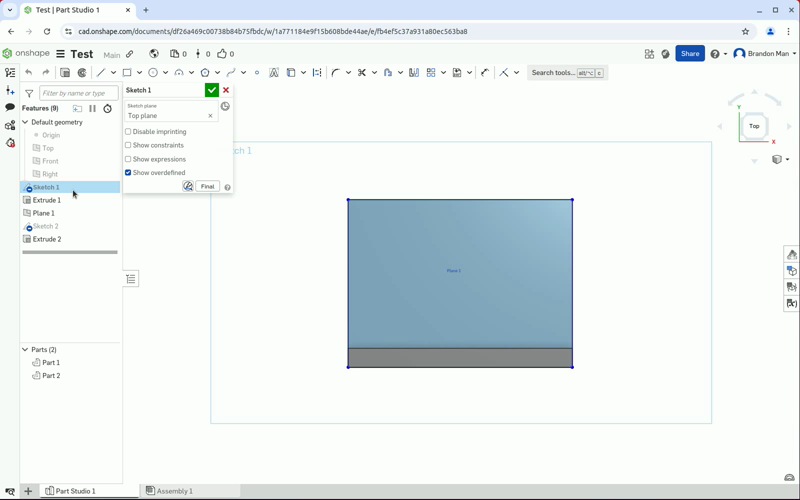
mouse_move(229, 92)
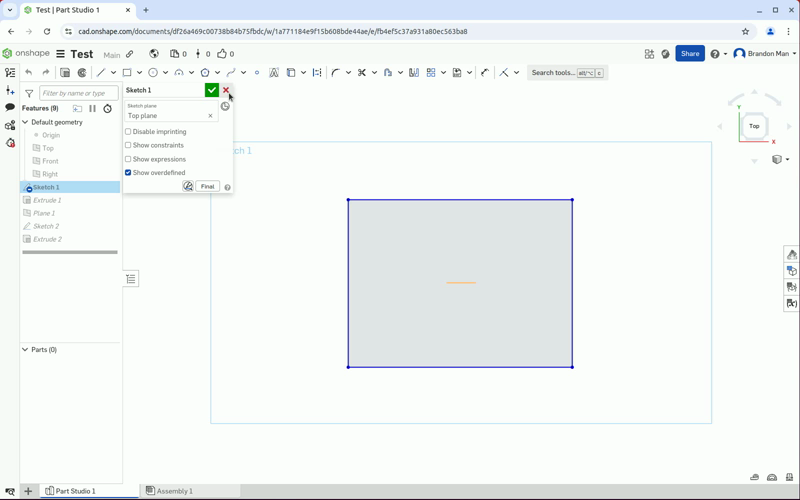
click(229, 92)
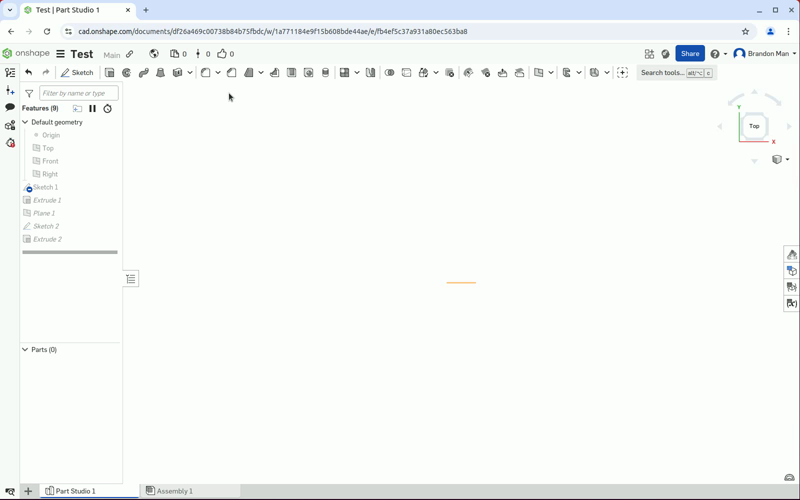
key(shift+s)
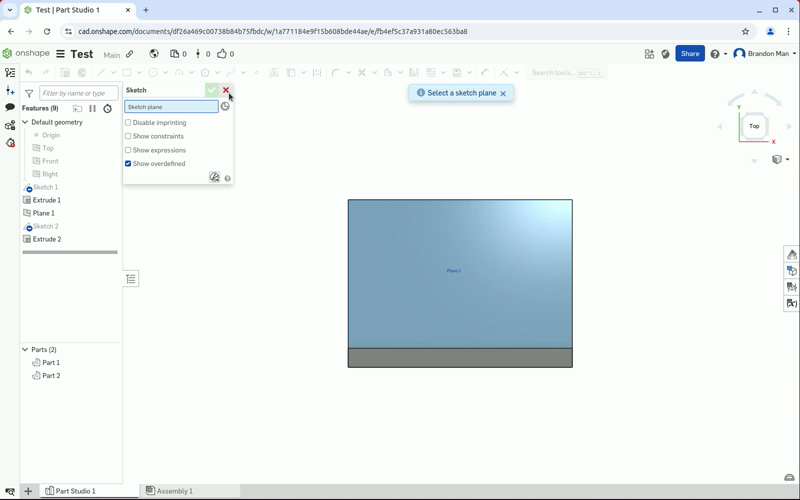
mouse_move(73, 215)
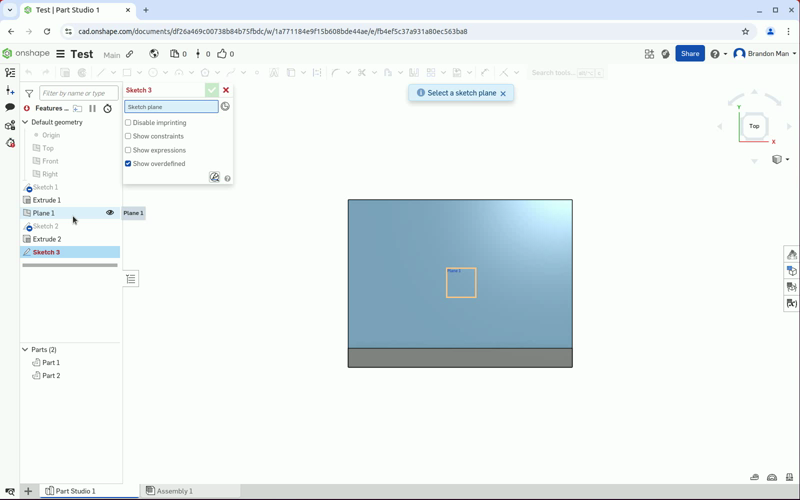
click(73, 215)
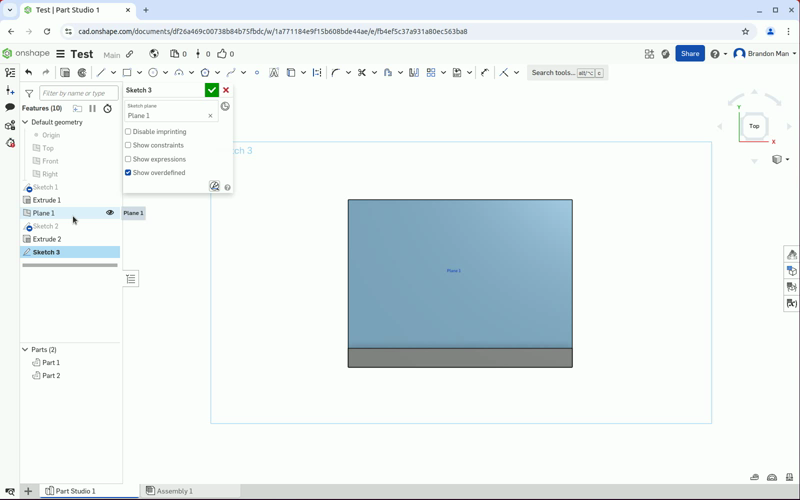
mouse_move(73, 352)
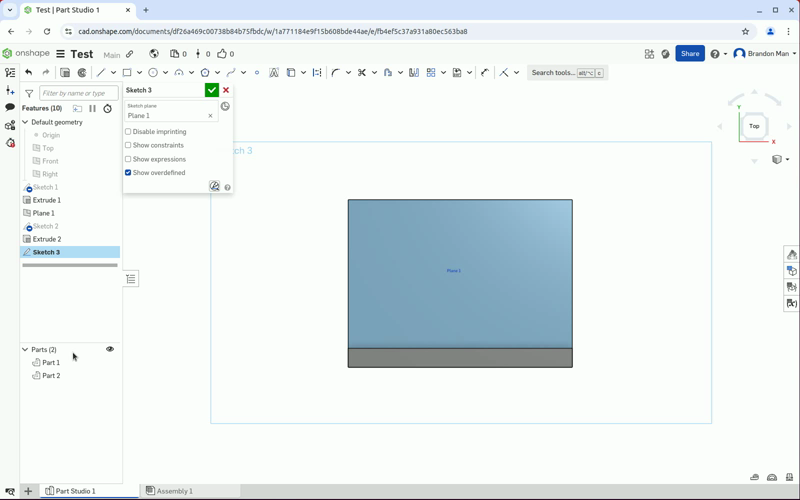
key(y)
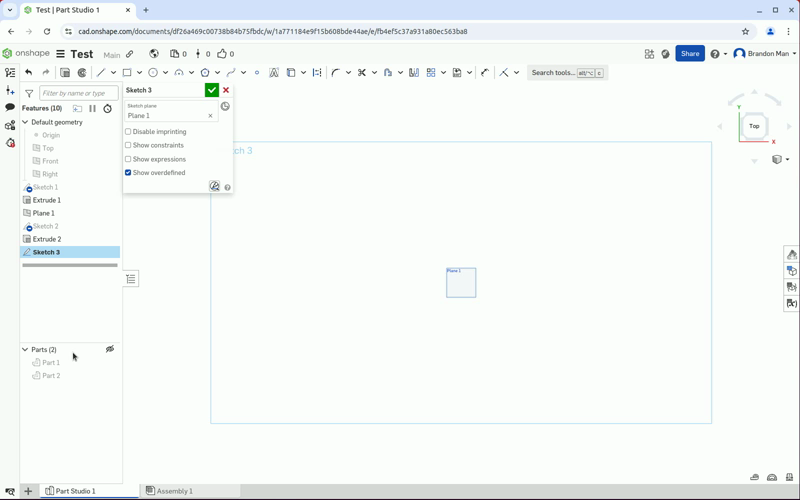
key(l)
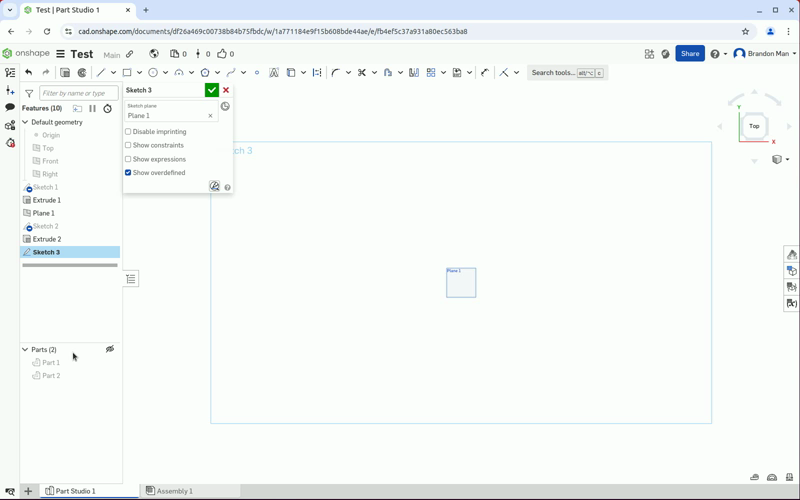
key_down(shift)
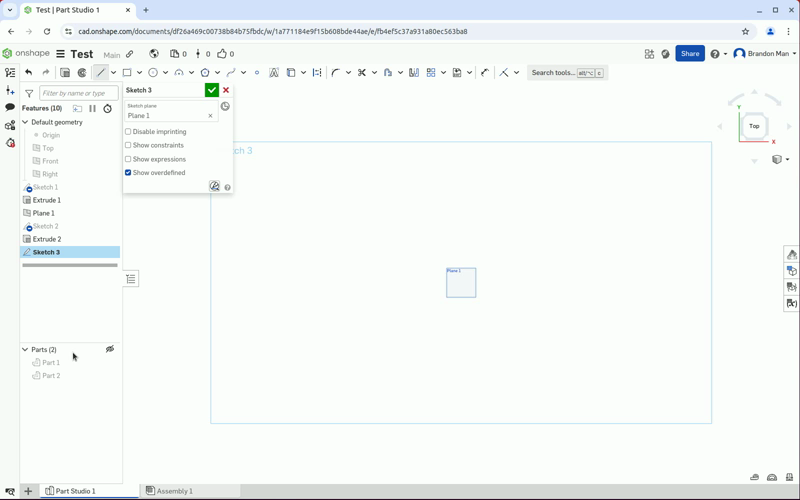
mouse_move(348, 217)
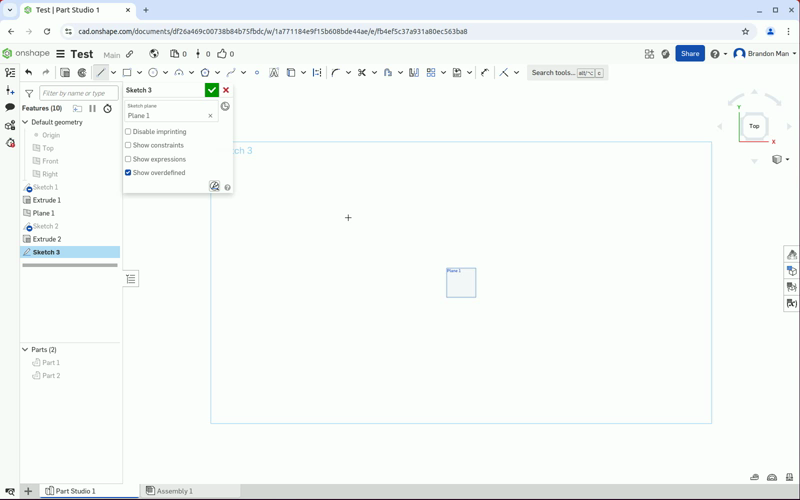
click(348, 217)
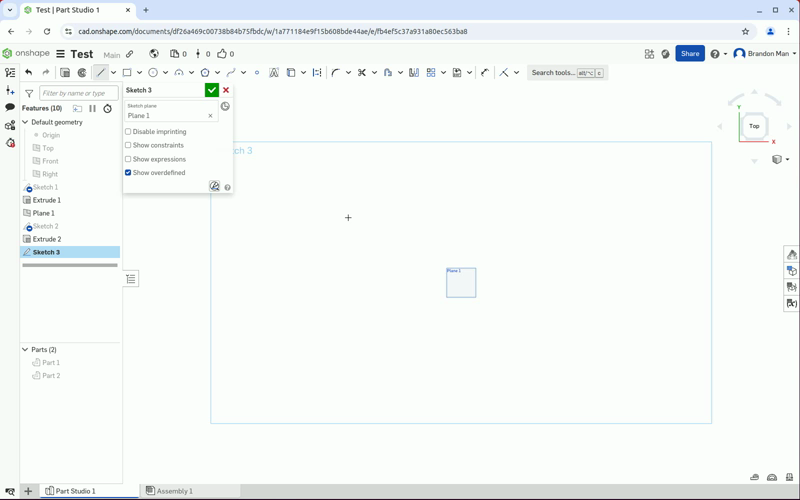
key_up(shift)
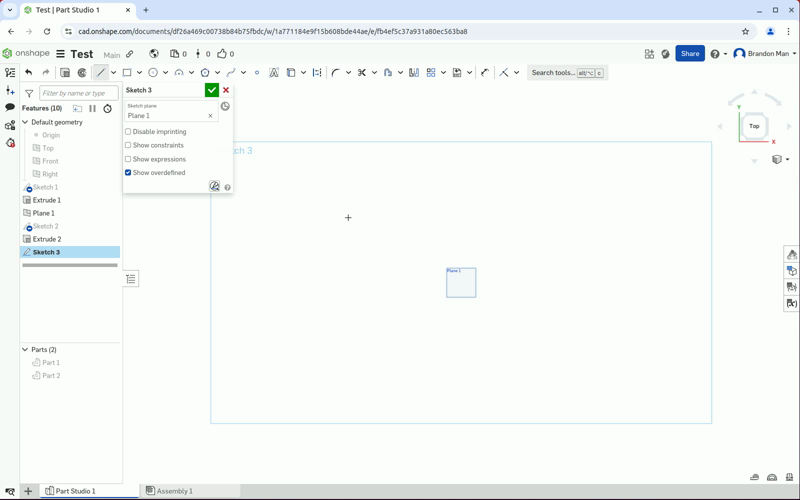
key_down(shift)
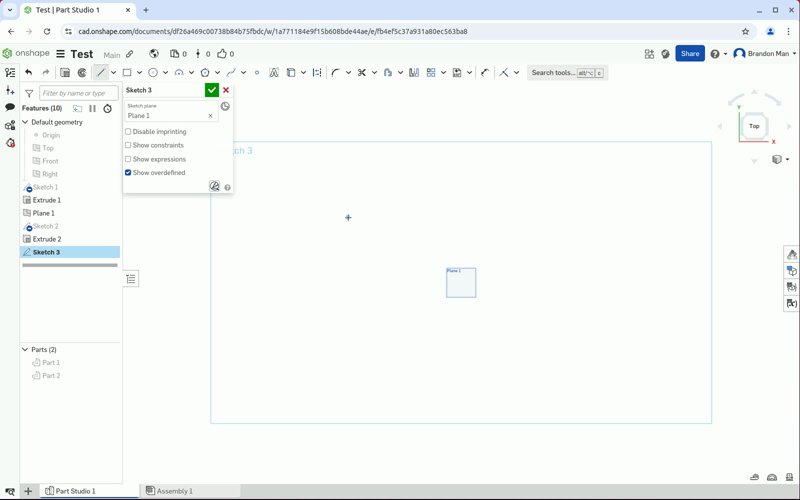
mouse_move(572, 217)
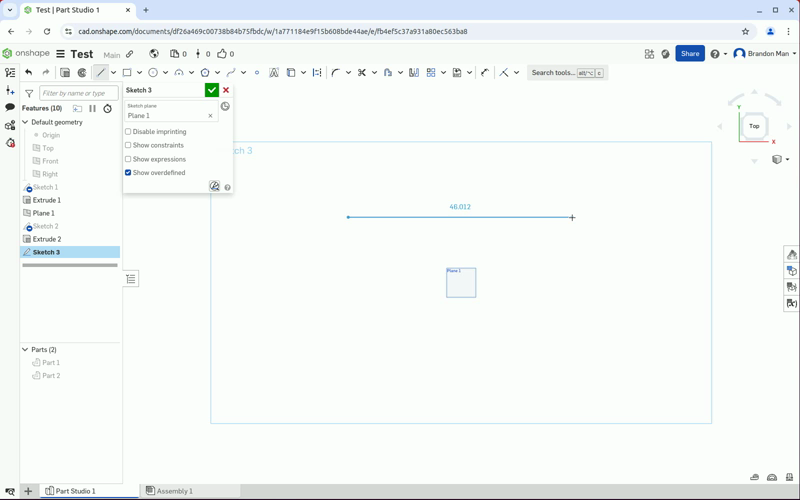
click(572, 217)
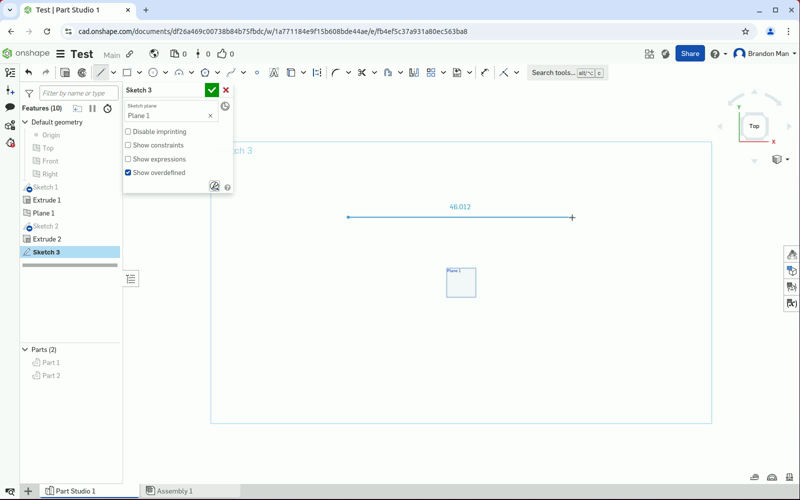
key_up(shift)
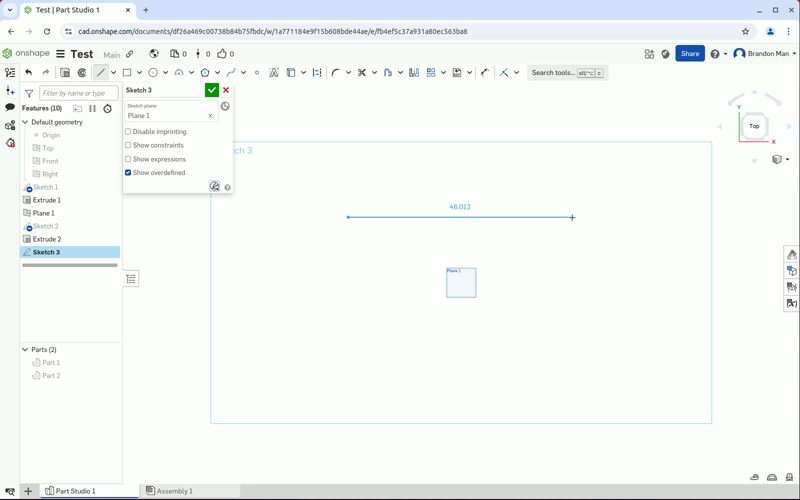
key_down(shift)
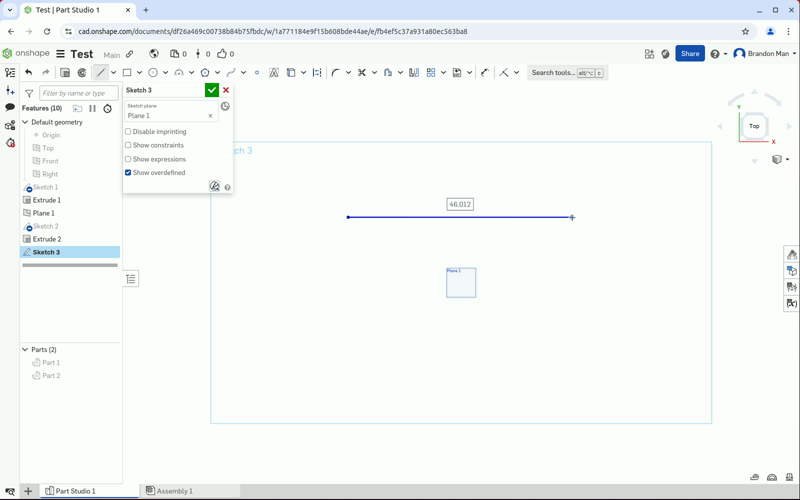
mouse_move(589, 217)
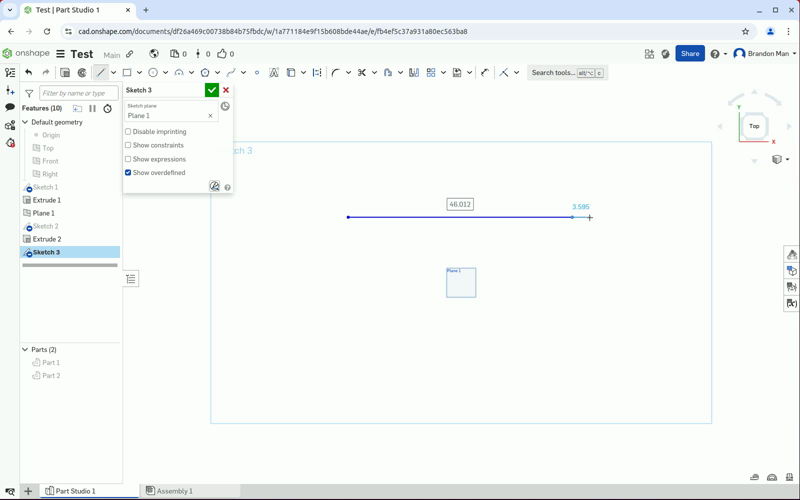
mouse_move(572, 198)
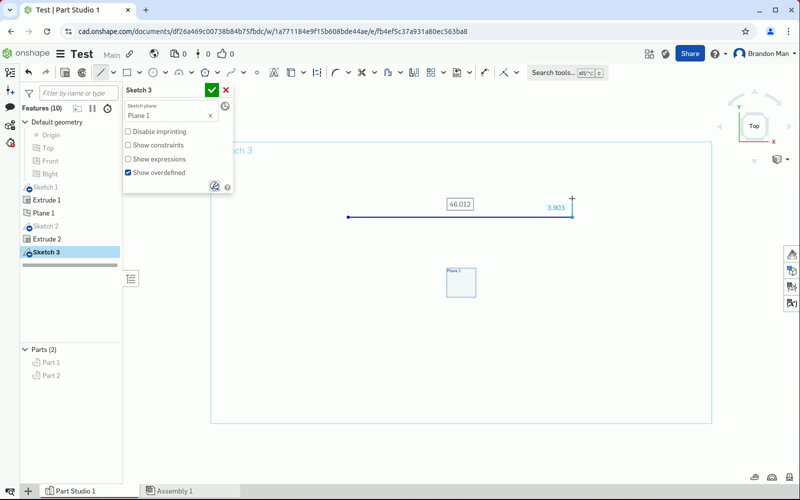
click(572, 198)
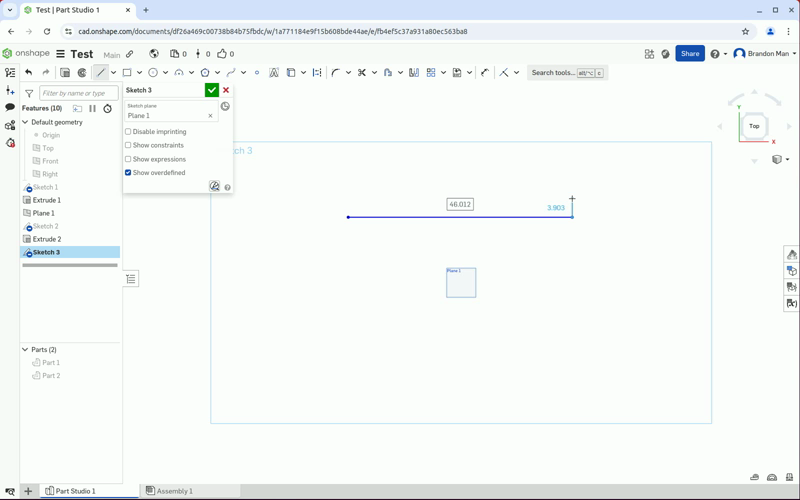
key_up(shift)
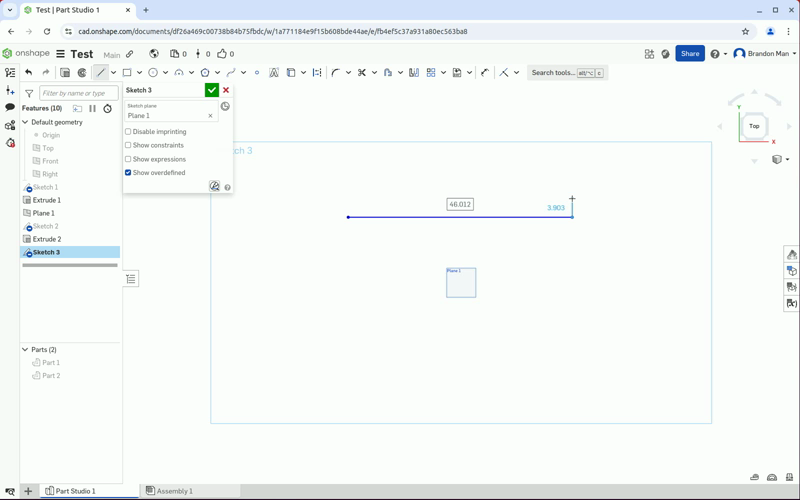
key_down(shift)
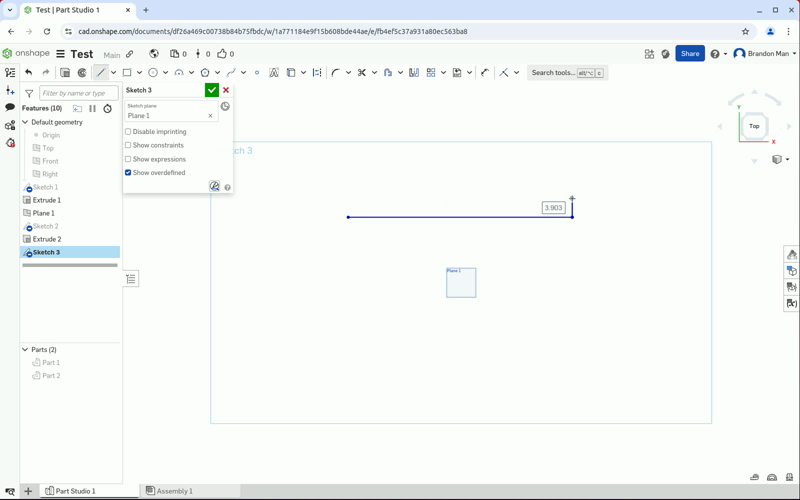
mouse_move(348, 198)
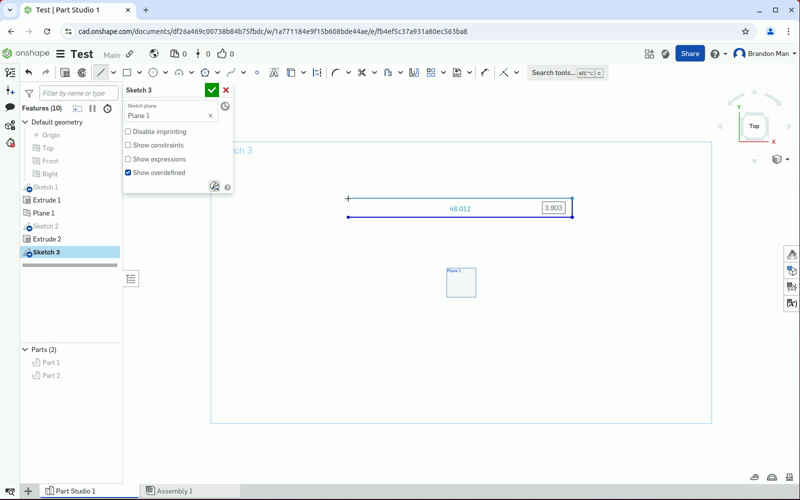
click(348, 198)
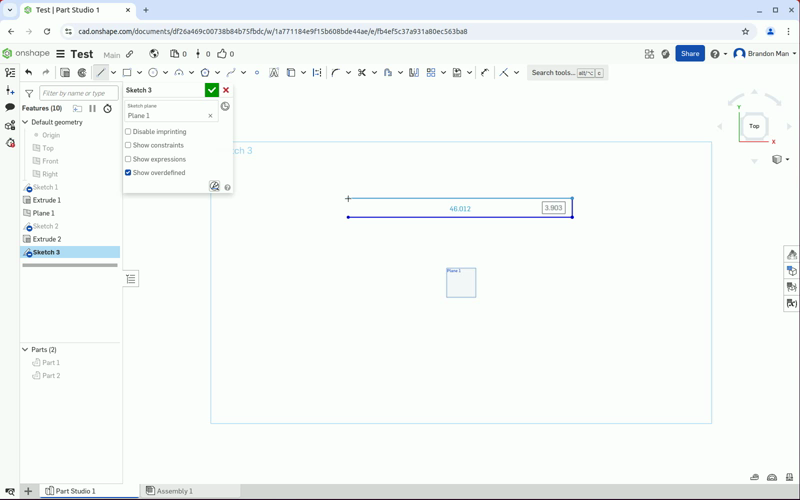
key_up(shift)
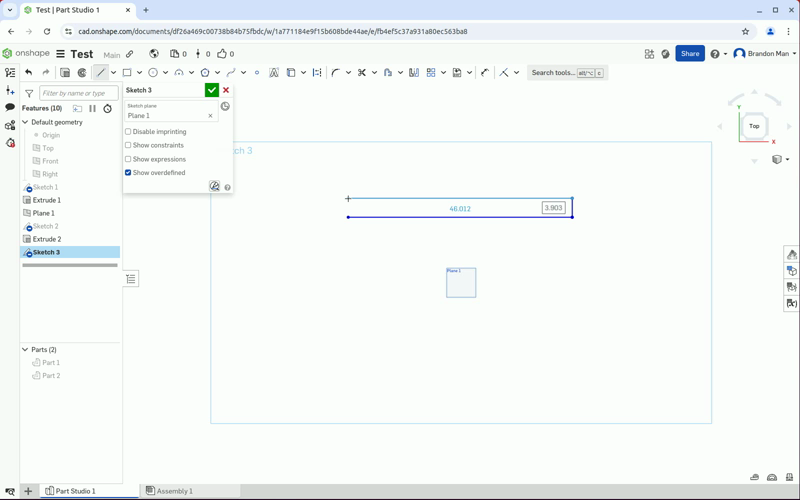
mouse_move(378, 198)
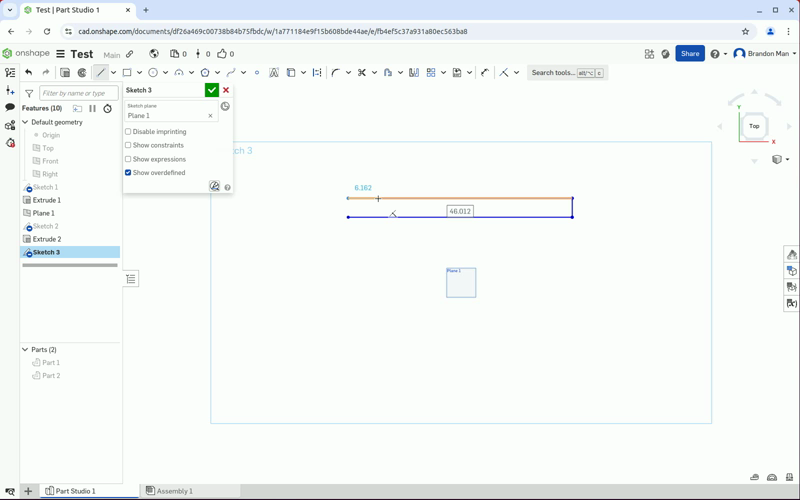
key_down(shift)
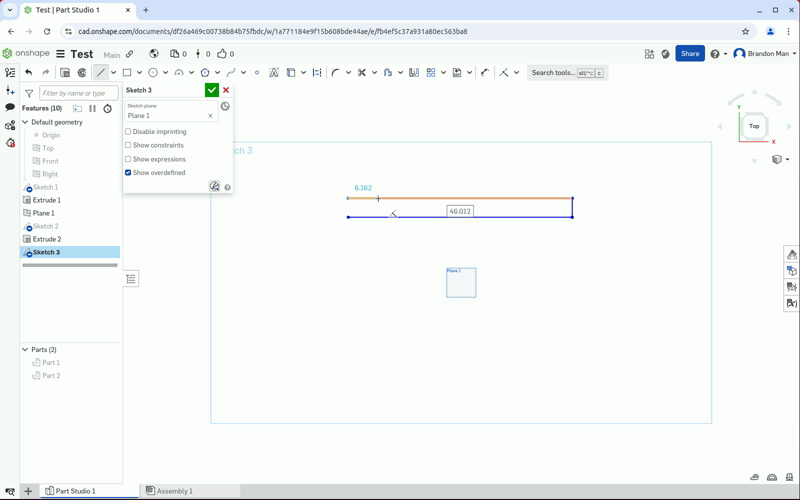
mouse_move(348, 217)
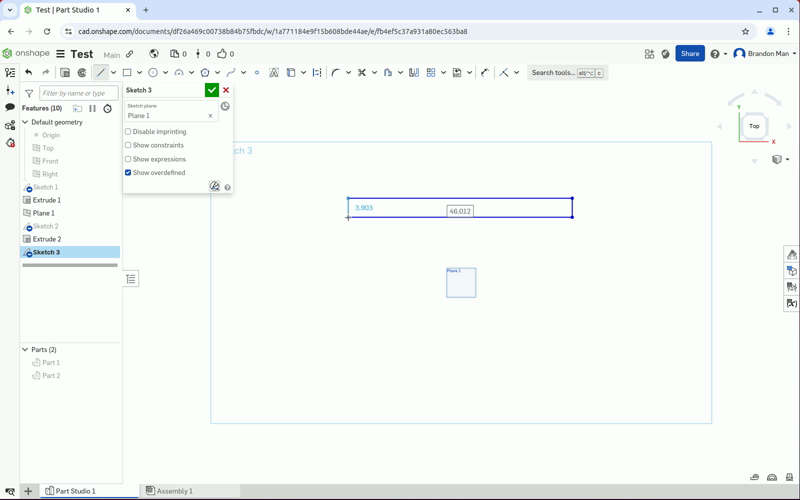
key_up(shift)
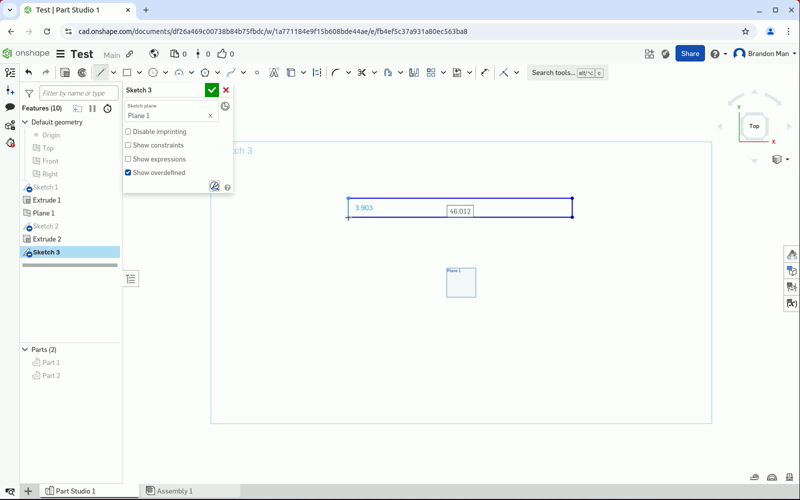
click(348, 217)
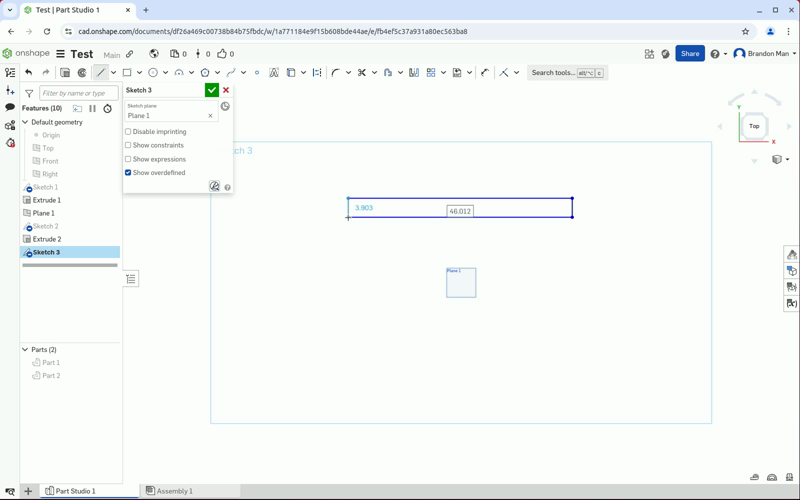
key(esc)
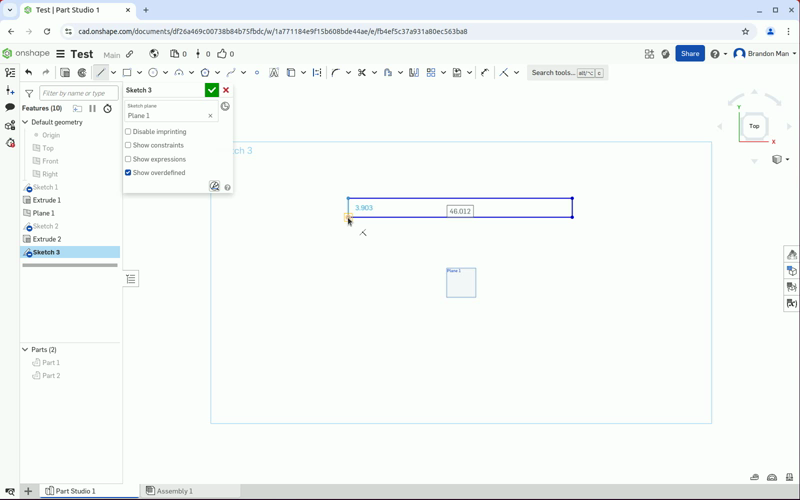
mouse_move(522, 206)
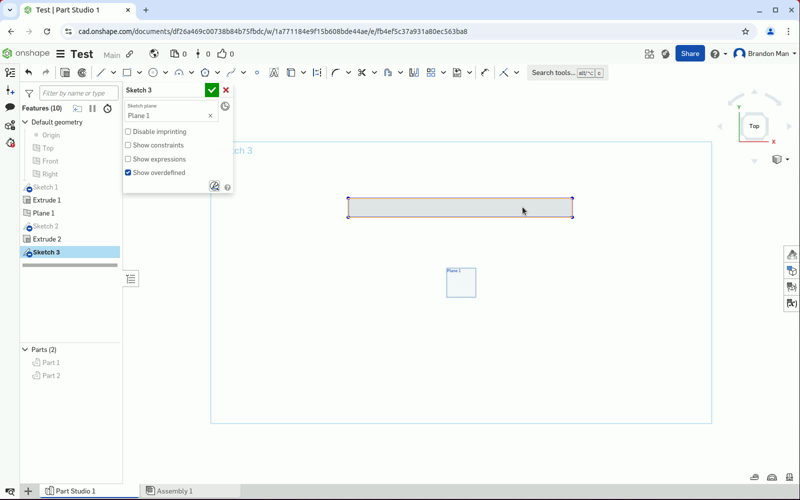
click(522, 206)
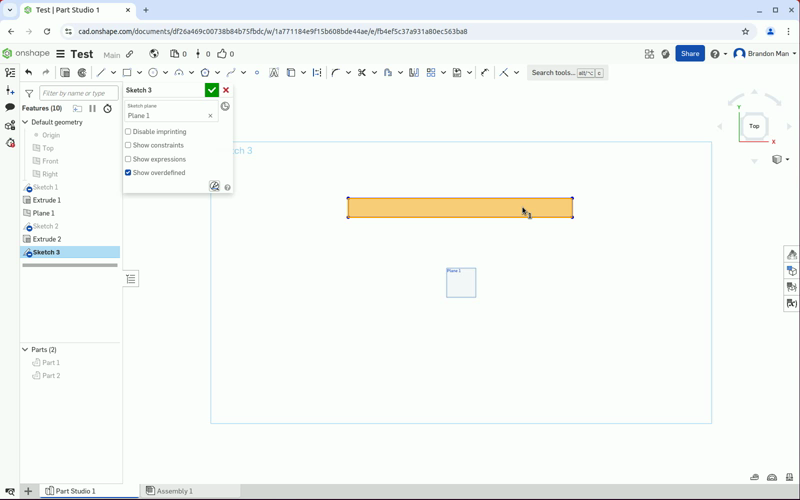
mouse_move(73, 352)
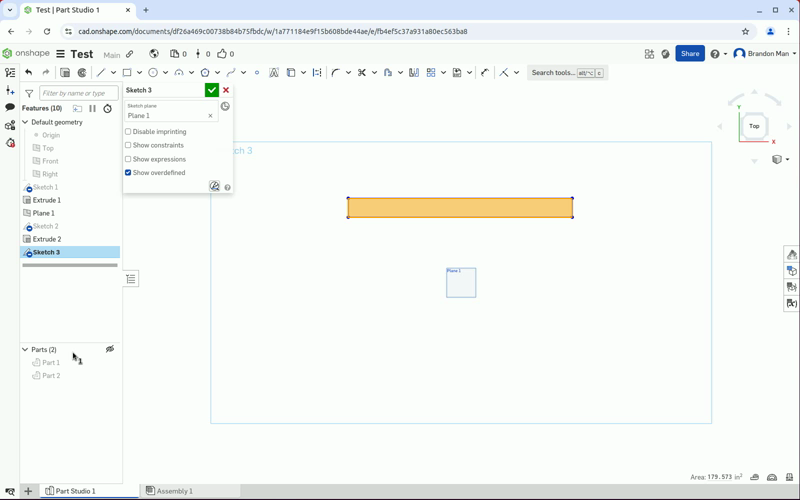
key(shift+y)
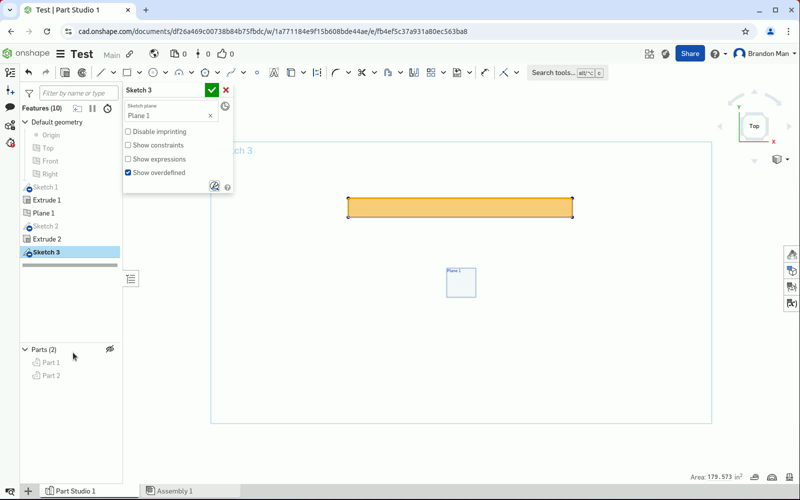
key(shift+e)
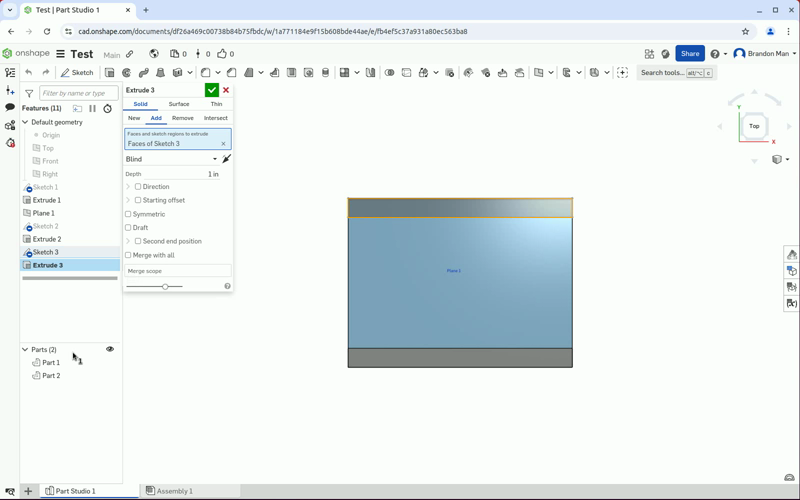
mouse_move(143, 106)
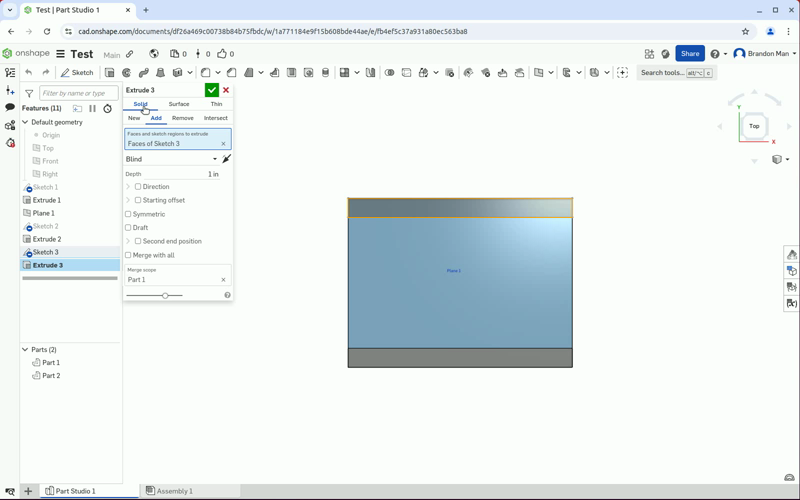
click(143, 106)
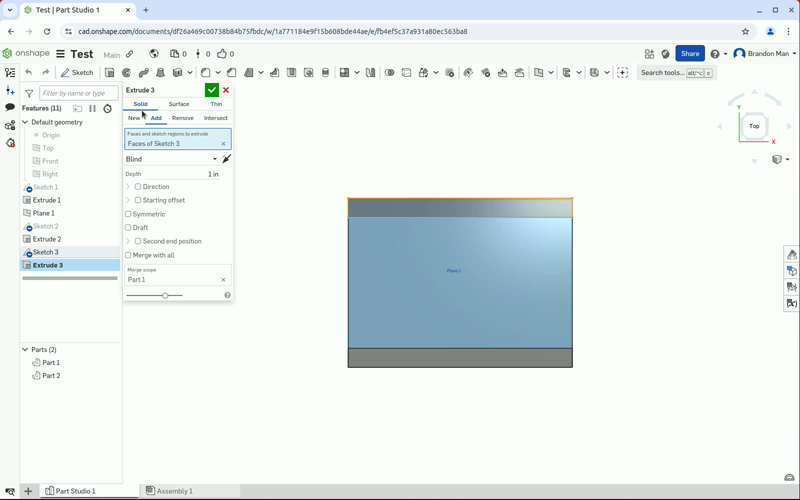
mouse_move(137, 120)
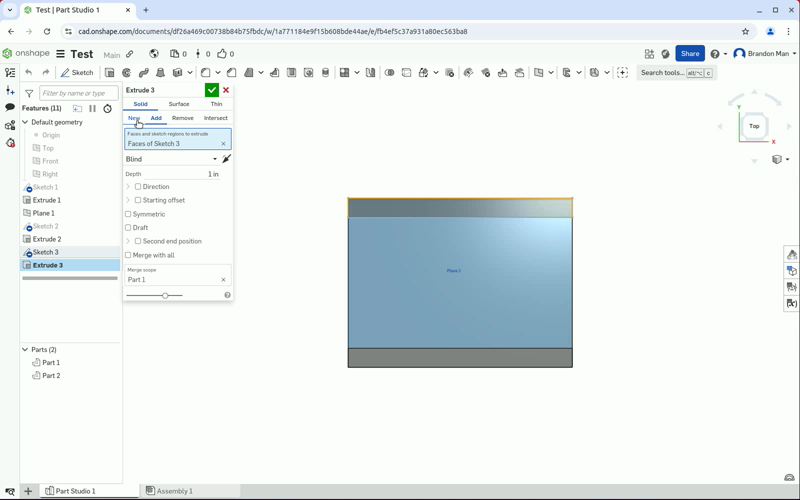
click(137, 120)
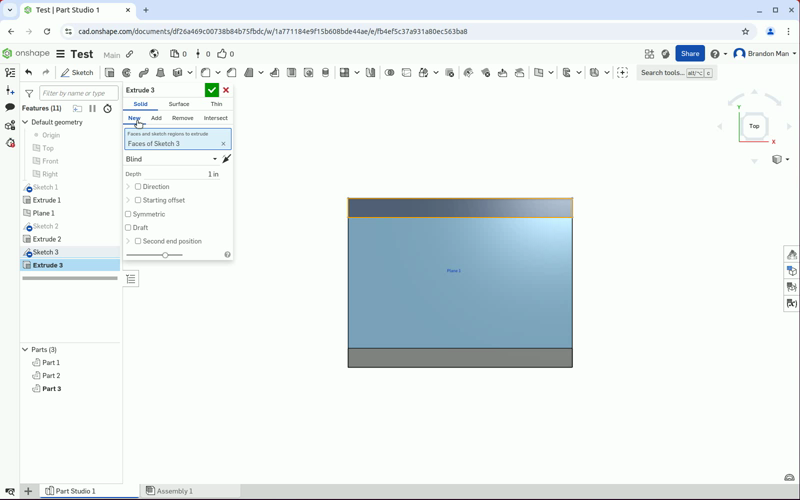
key(tab, 4)
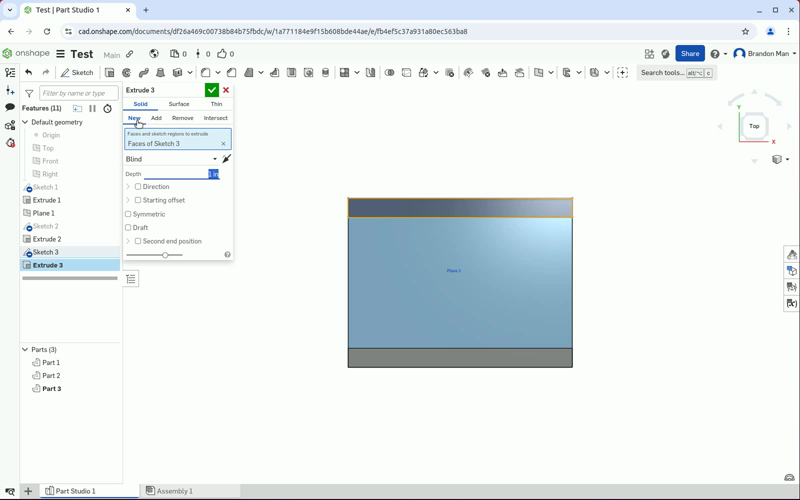
text(3.851)
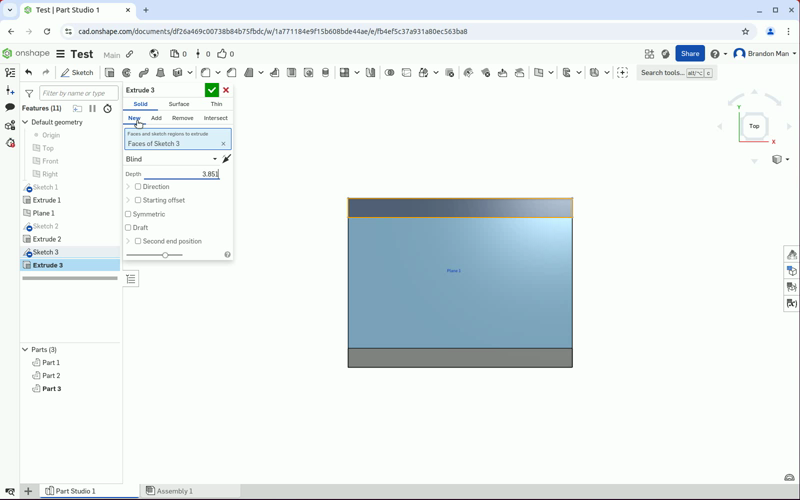
key(enter)
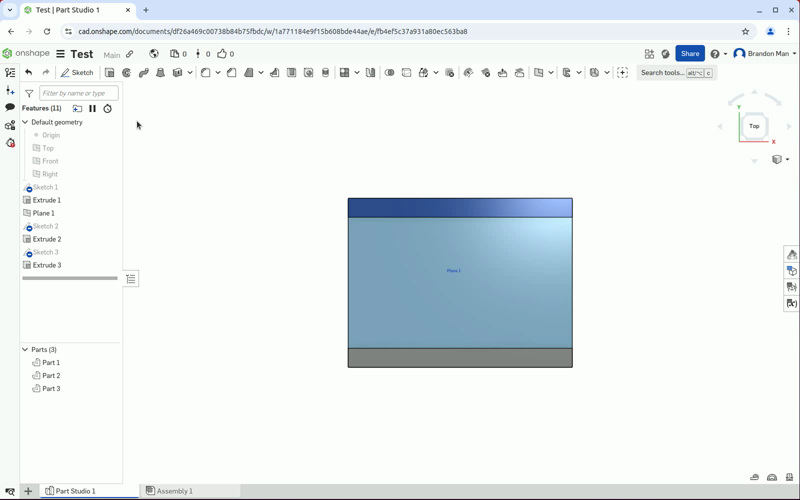
key(shift+h)
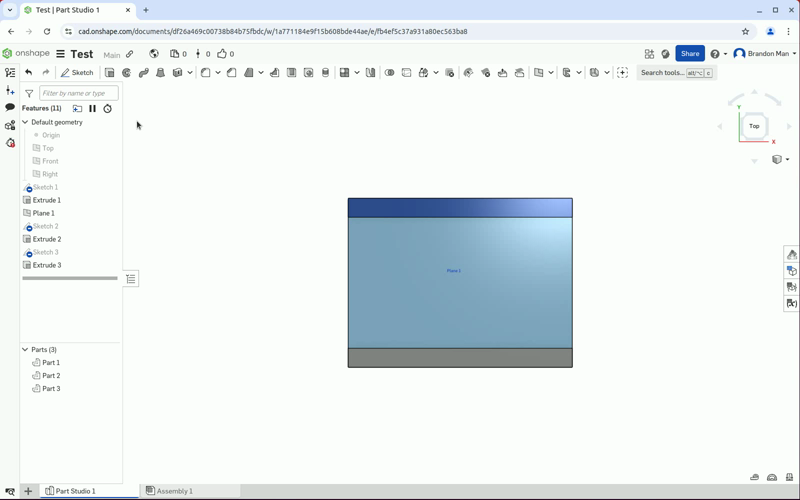
key(shift+h)
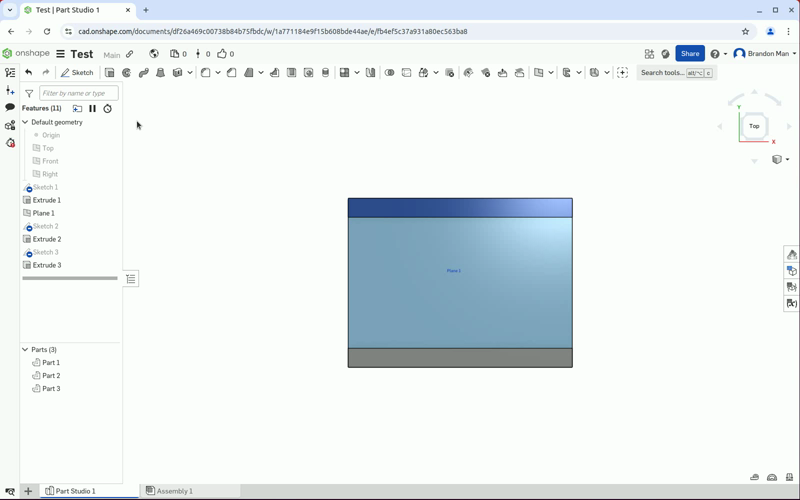
mouse_move(73, 189)
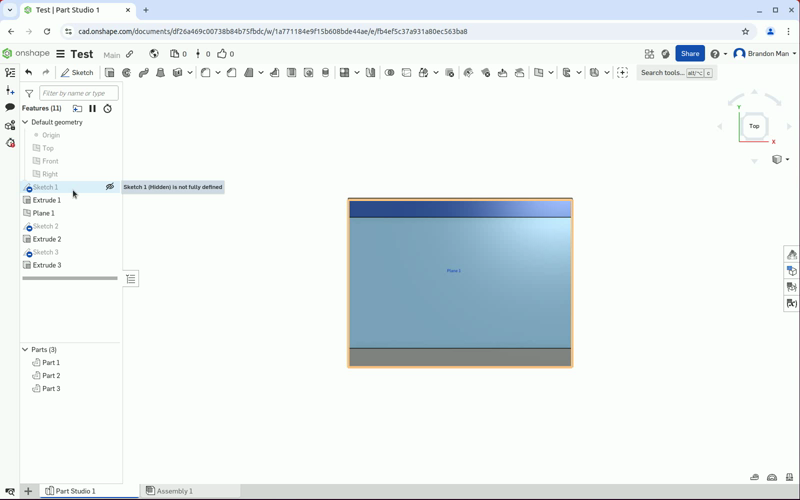
click(73, 189)
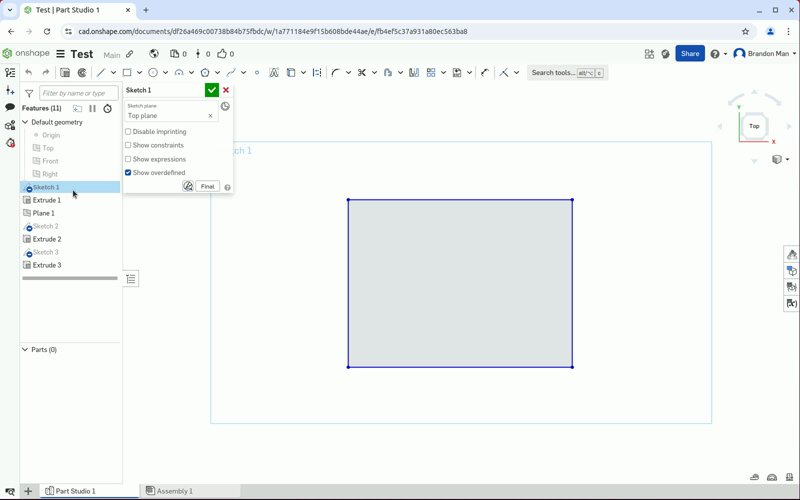
mouse_move(229, 92)
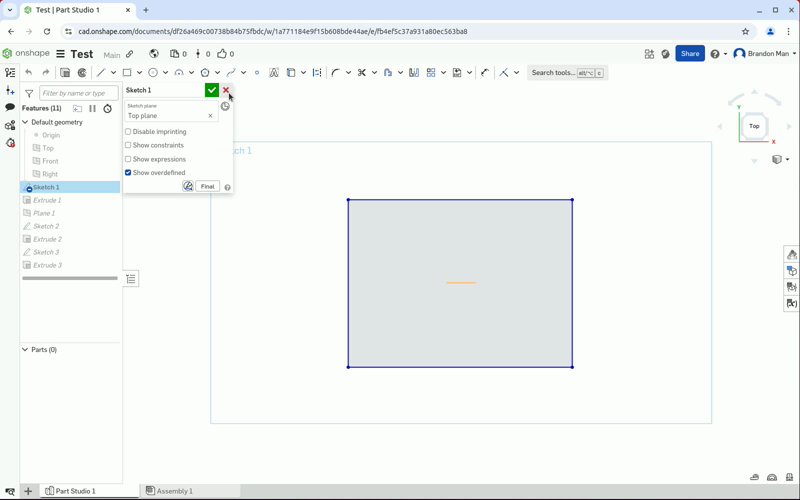
click(229, 92)
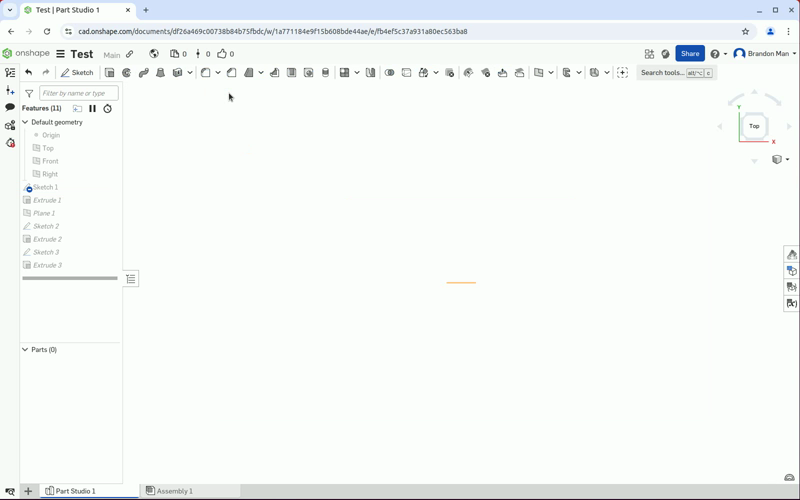
key(shift+s)
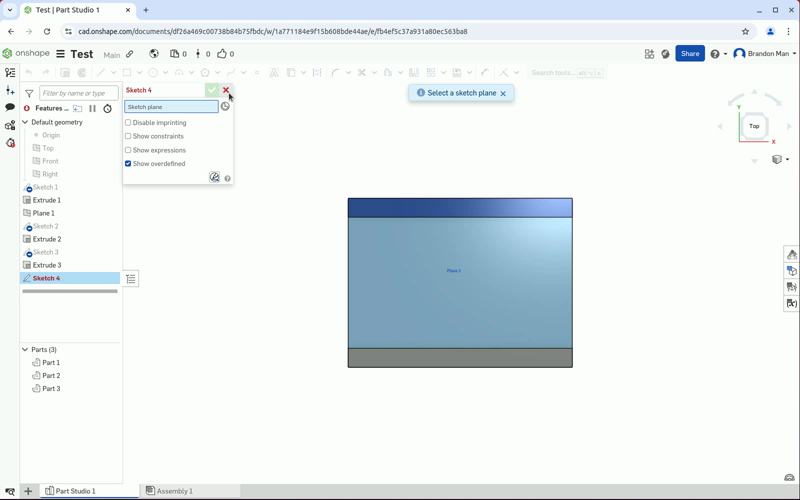
mouse_move(73, 215)
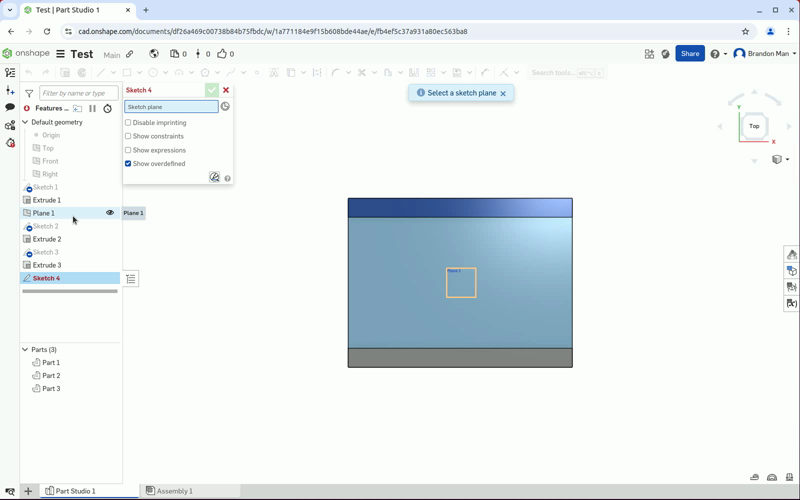
click(73, 215)
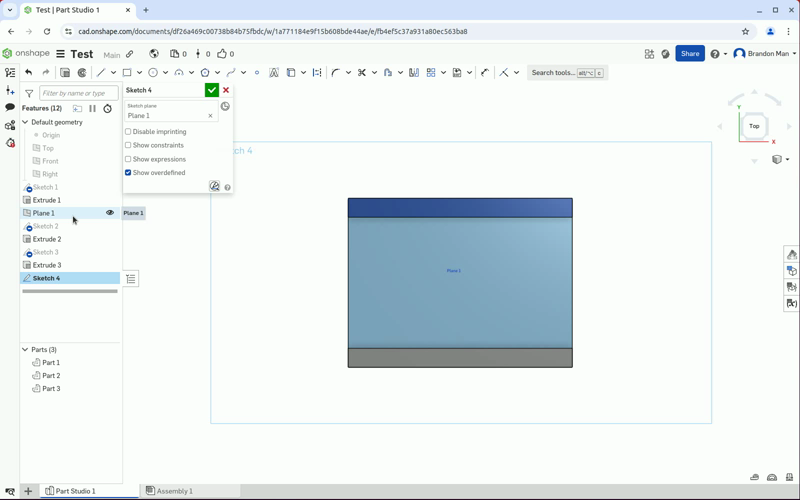
mouse_move(73, 352)
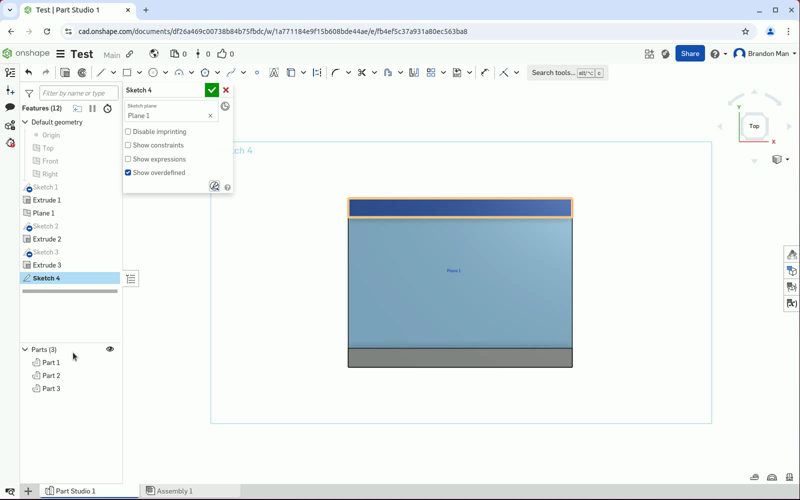
key(y)
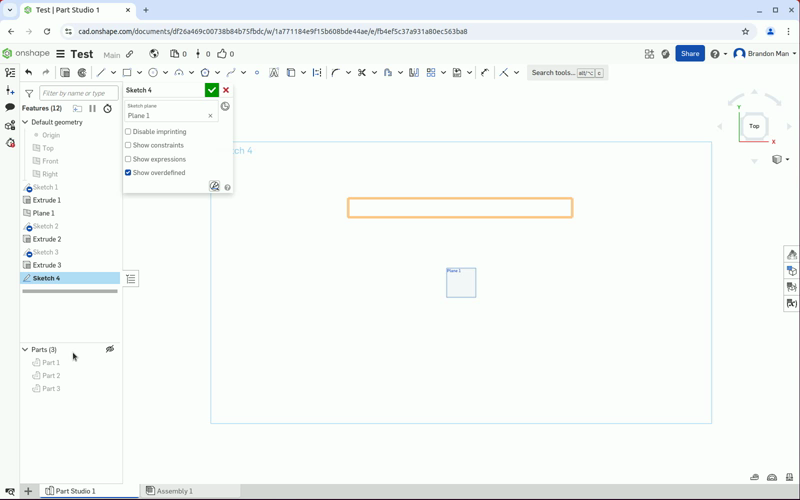
key(l)
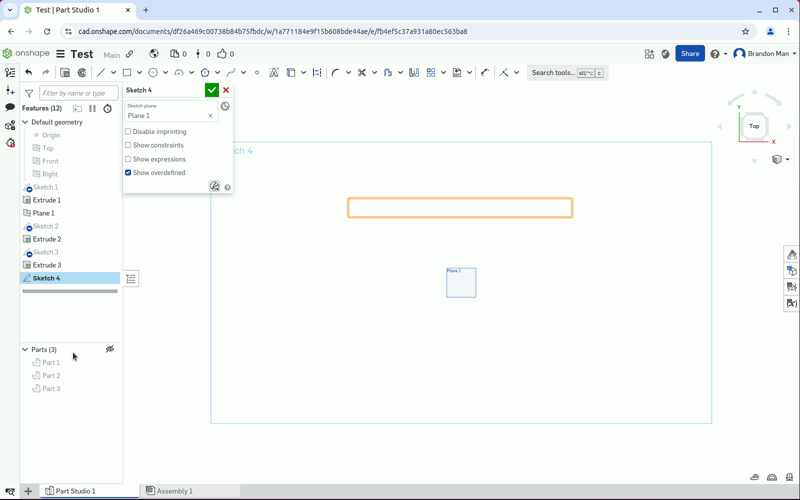
key_down(shift)
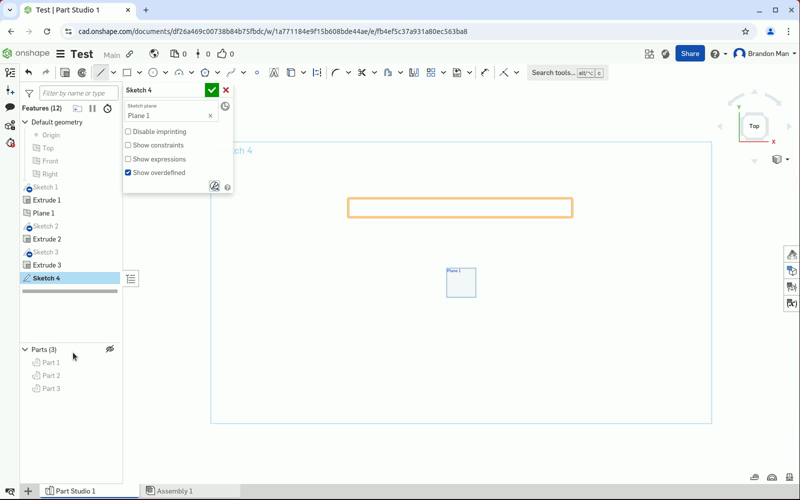
mouse_move(348, 348)
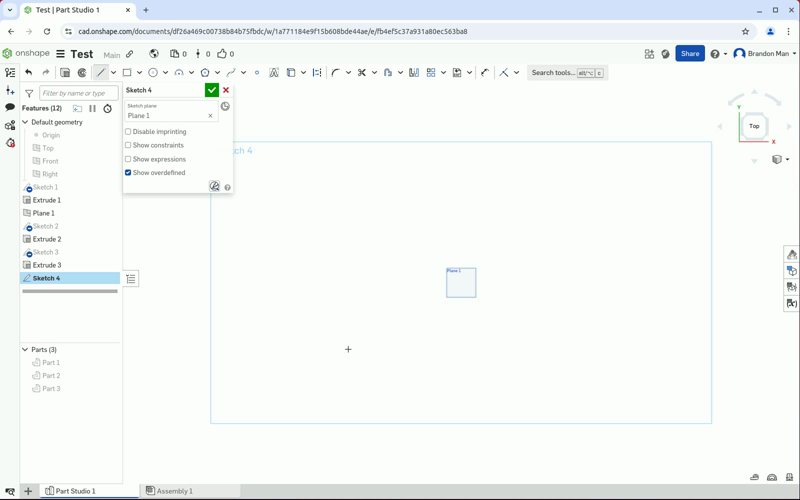
click(348, 348)
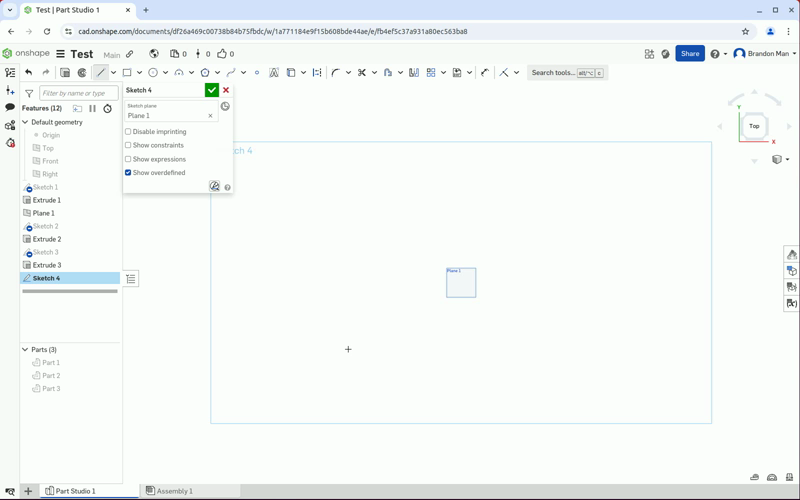
key_up(shift)
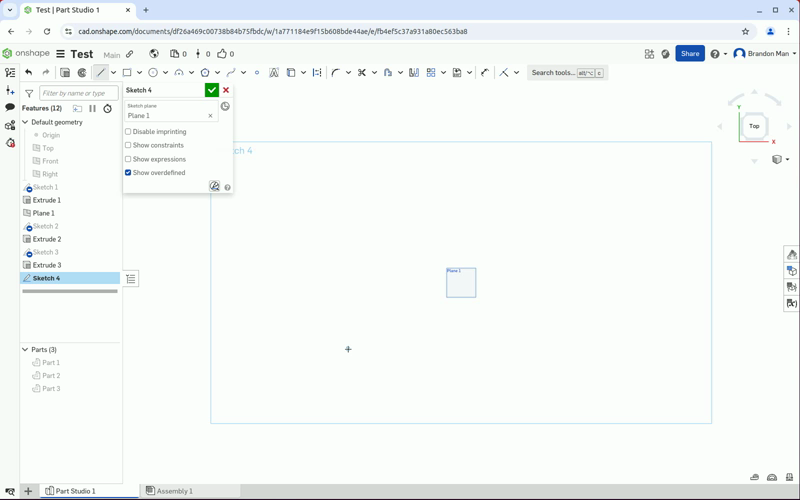
key_down(shift)
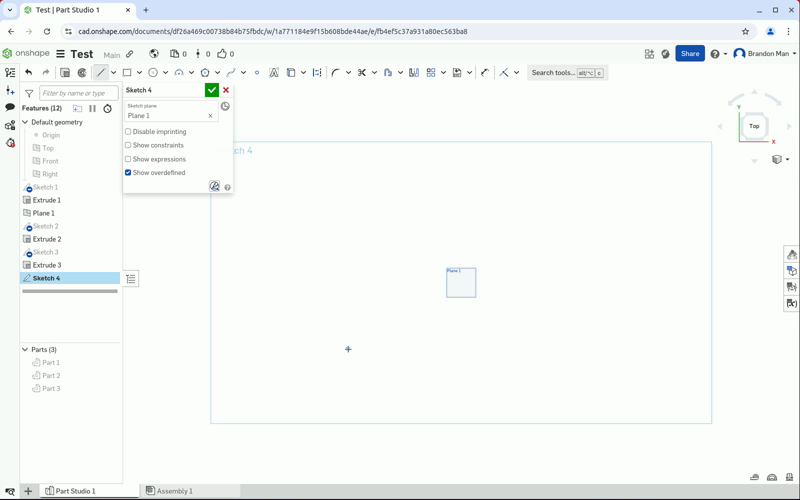
mouse_move(378, 348)
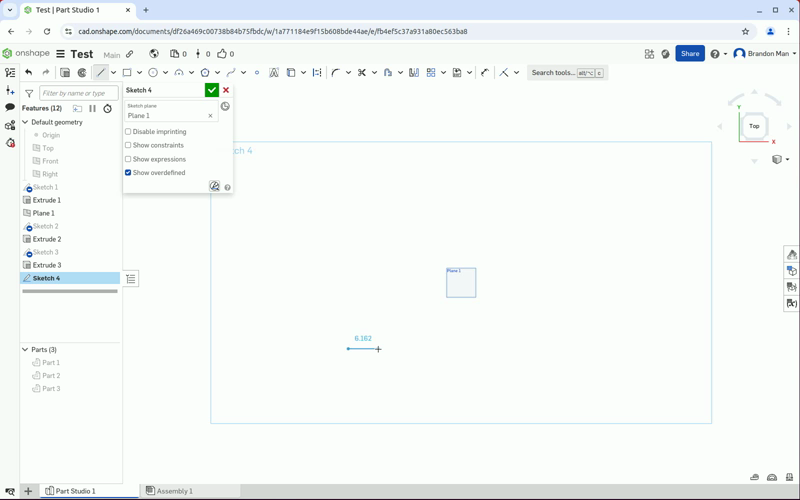
mouse_move(367, 348)
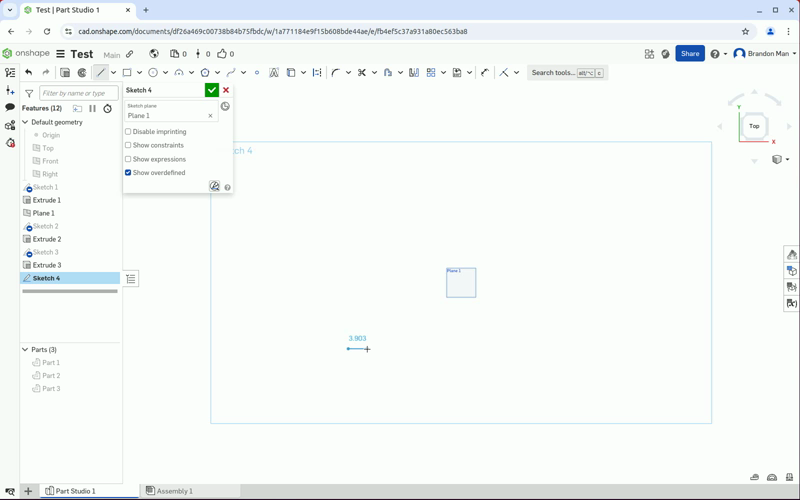
click(367, 348)
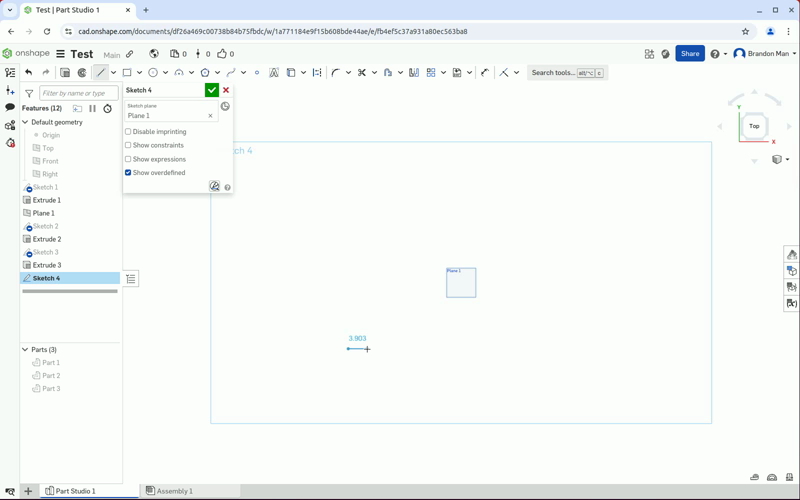
key_up(shift)
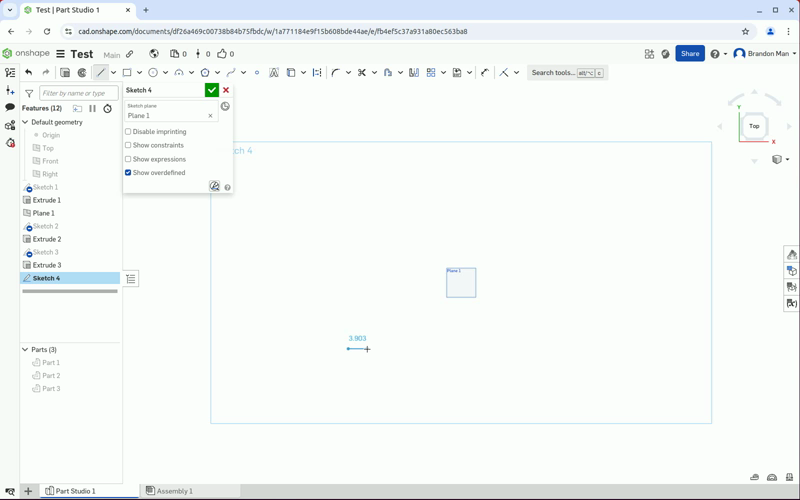
key_down(shift)
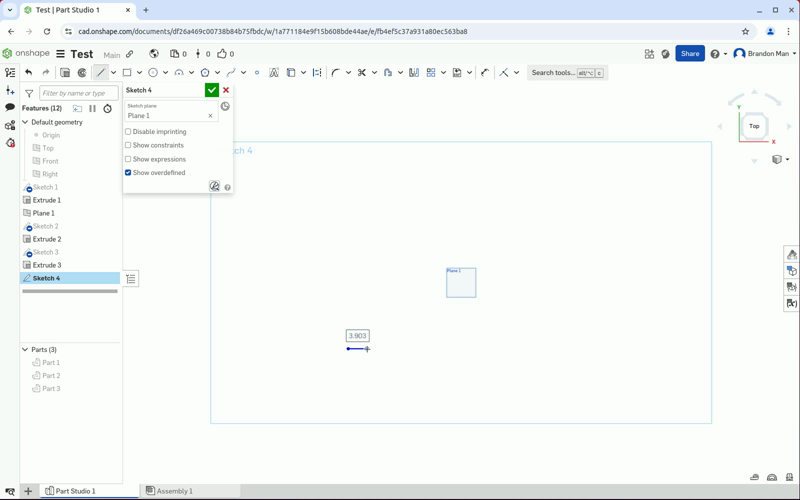
mouse_move(367, 217)
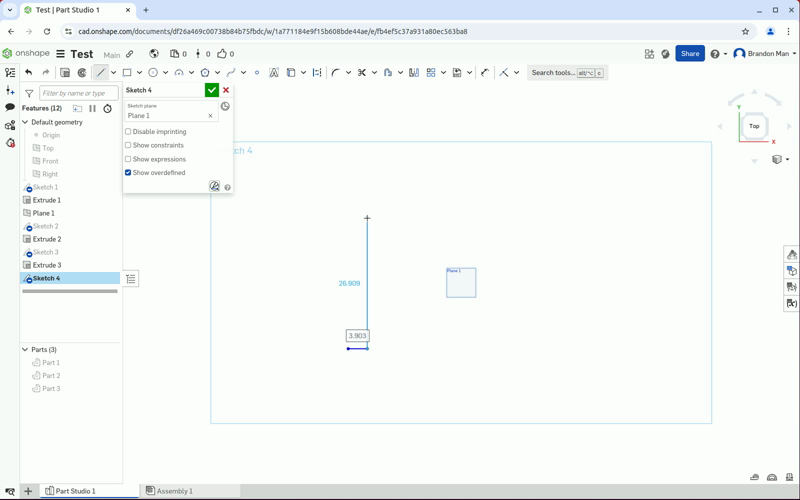
click(367, 217)
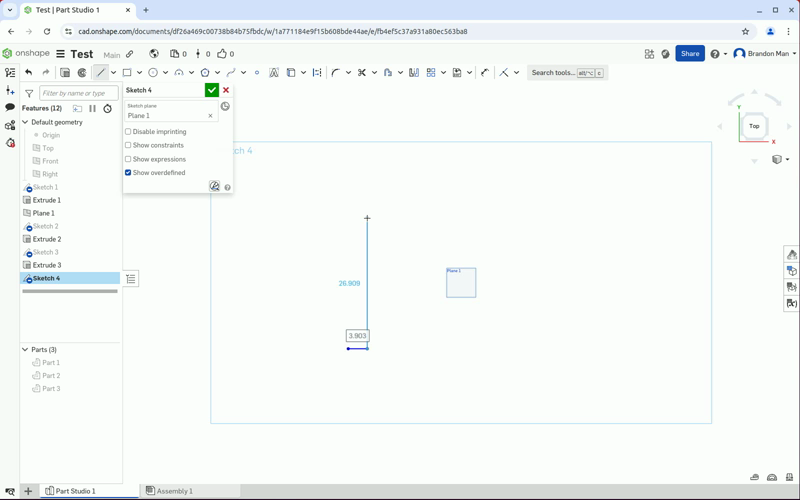
key_up(shift)
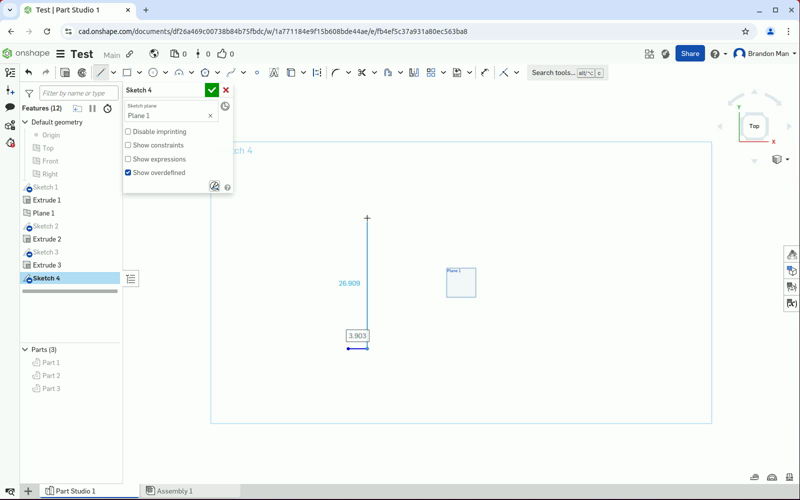
key_down(shift)
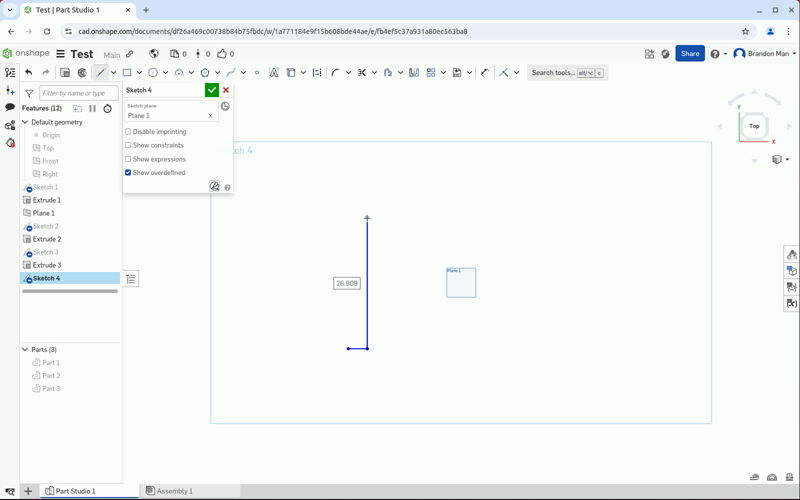
mouse_move(397, 217)
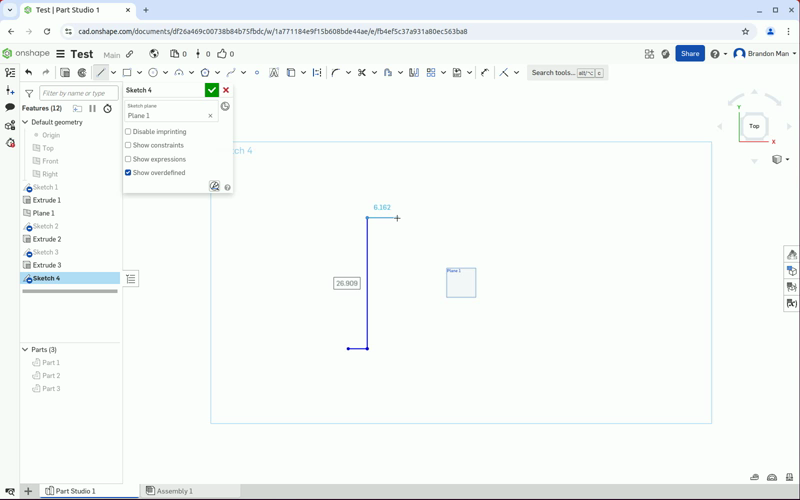
mouse_move(348, 217)
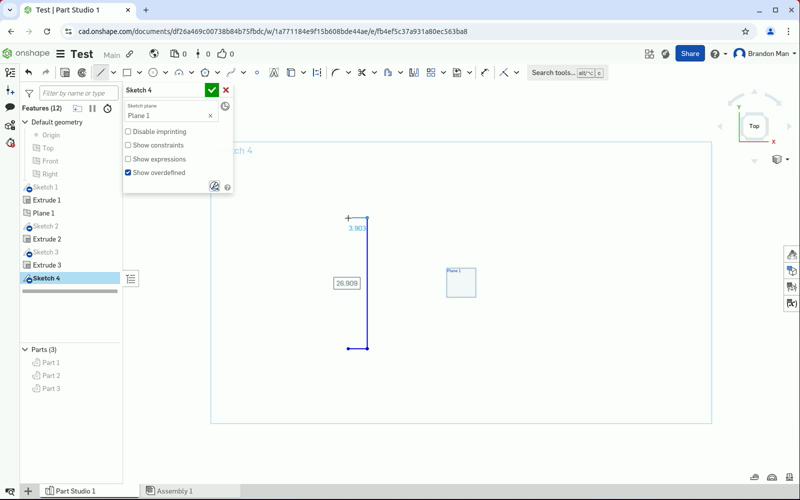
click(348, 217)
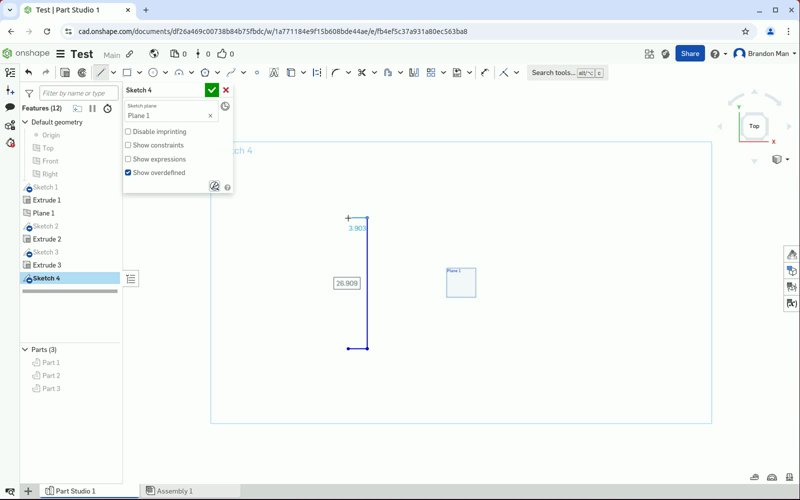
key_up(shift)
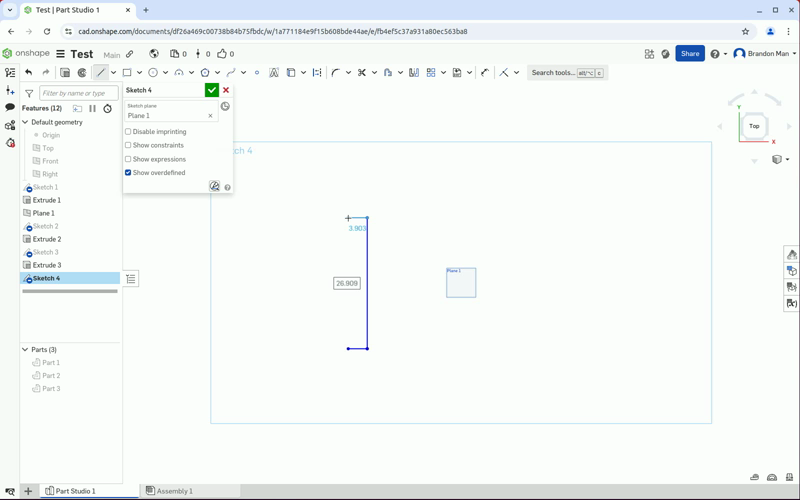
key_down(shift)
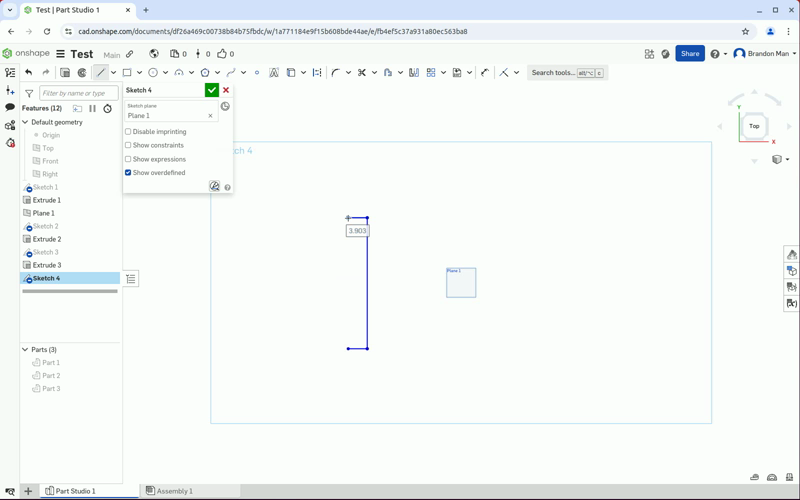
mouse_move(348, 348)
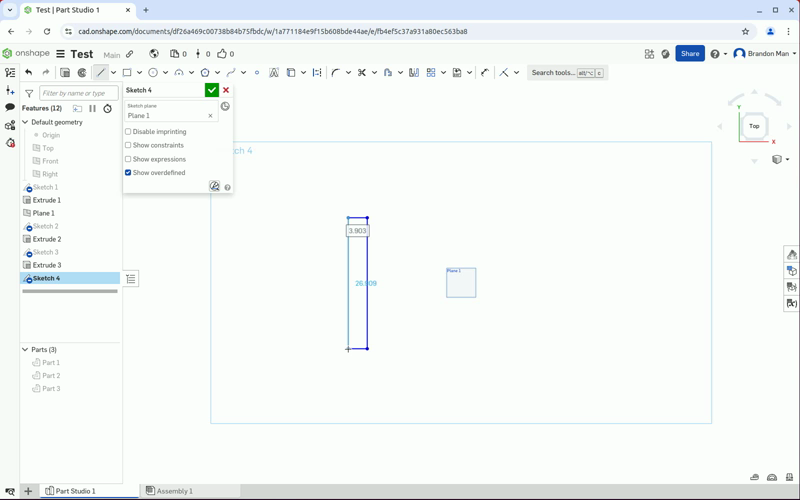
key_up(shift)
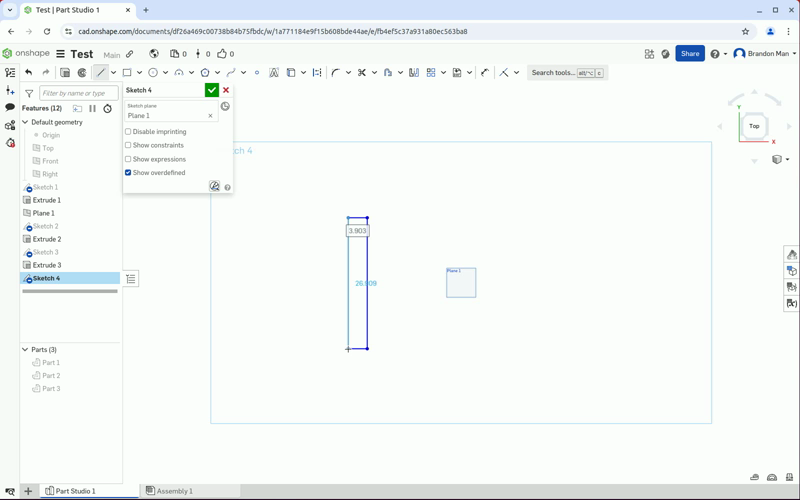
click(348, 348)
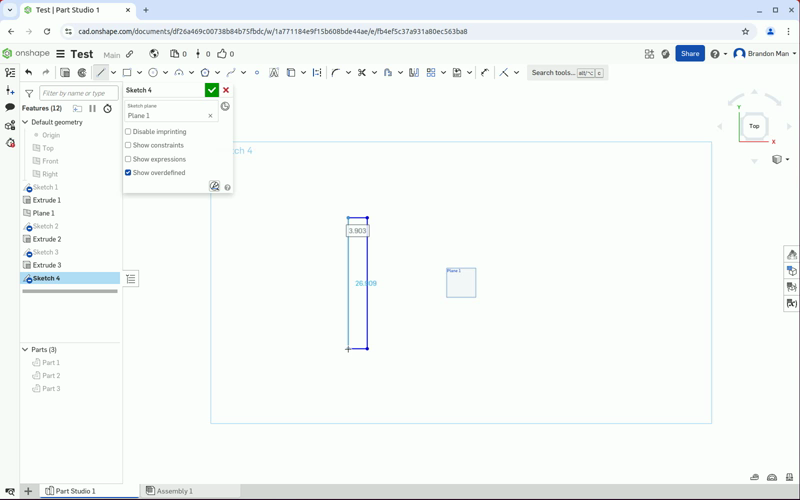
key(esc)
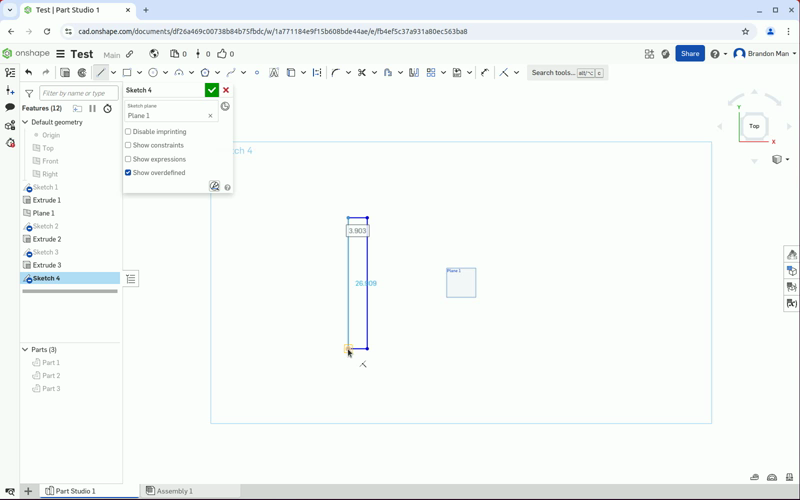
mouse_move(363, 235)
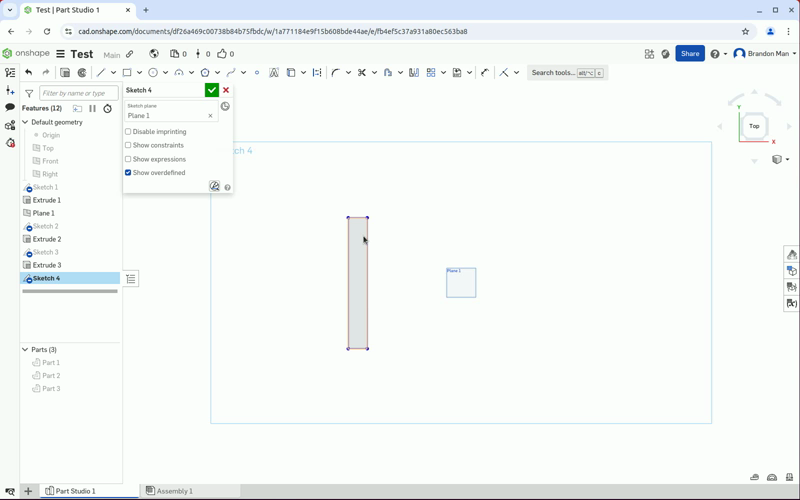
click(363, 235)
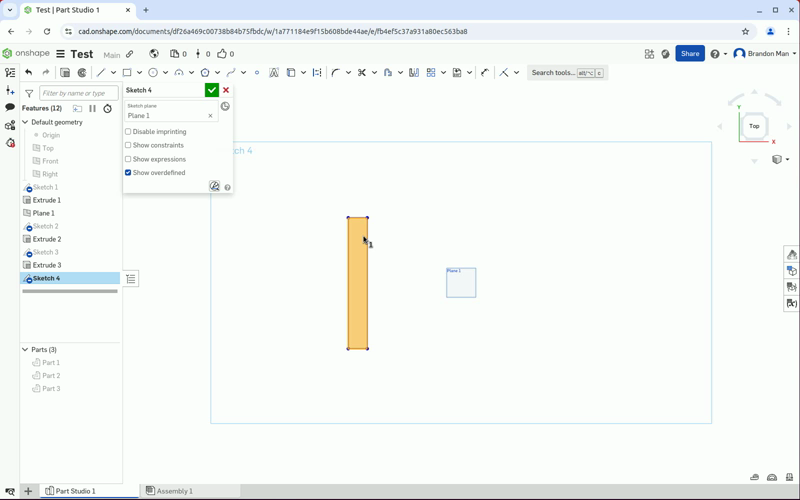
mouse_move(73, 352)
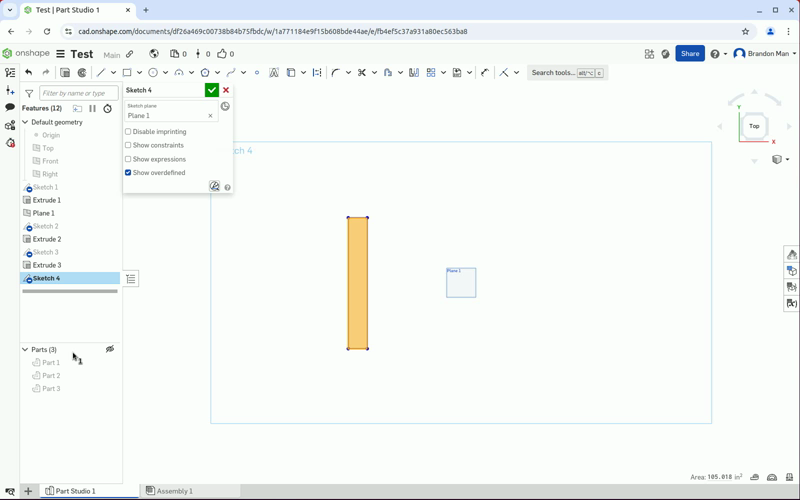
key(shift+y)
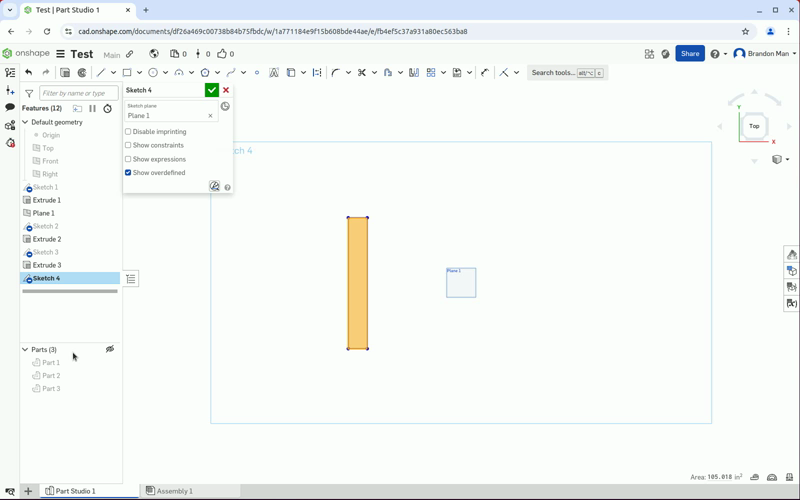
key(shift+e)
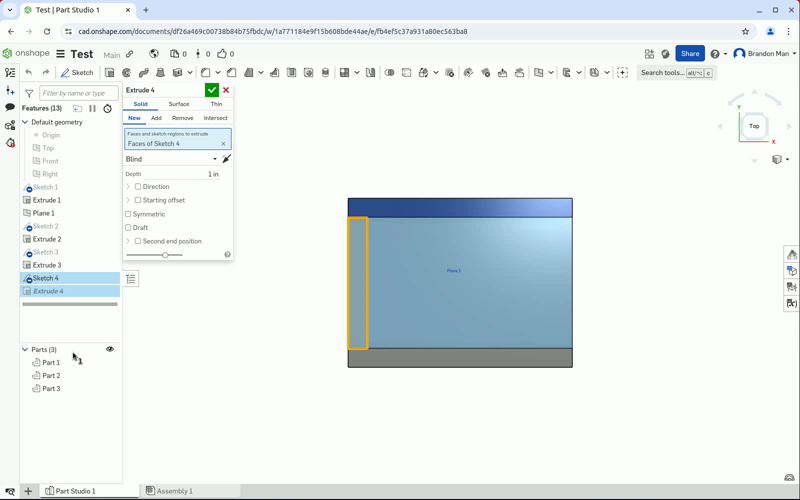
mouse_move(143, 106)
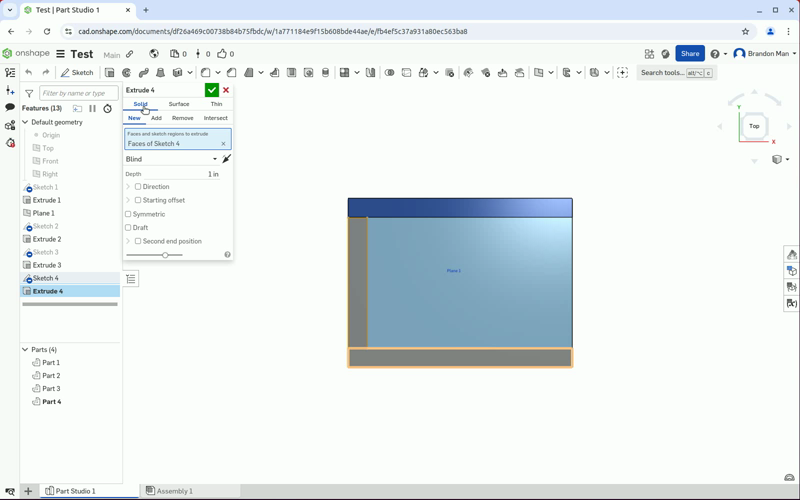
click(143, 106)
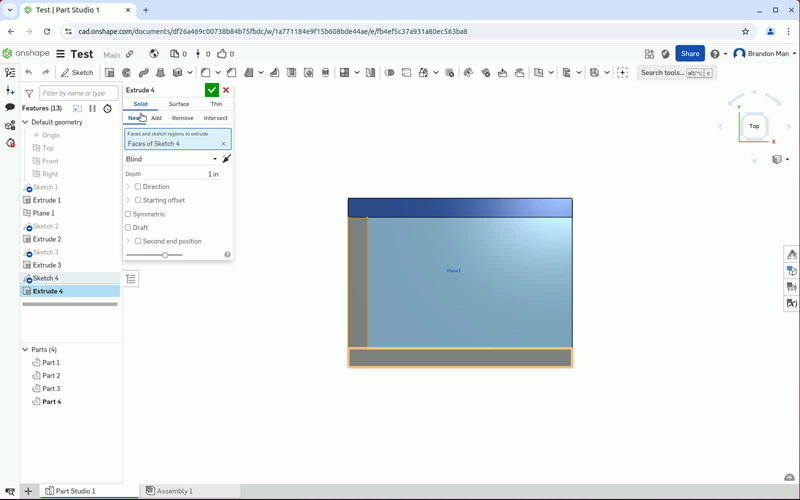
mouse_move(137, 120)
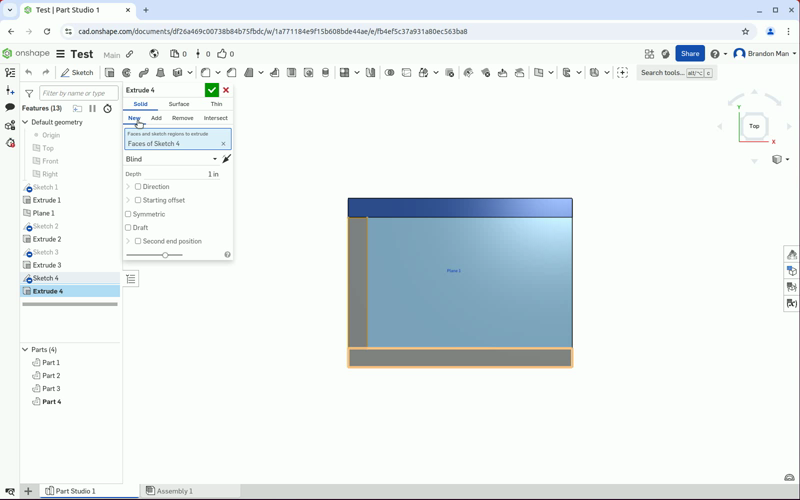
click(137, 120)
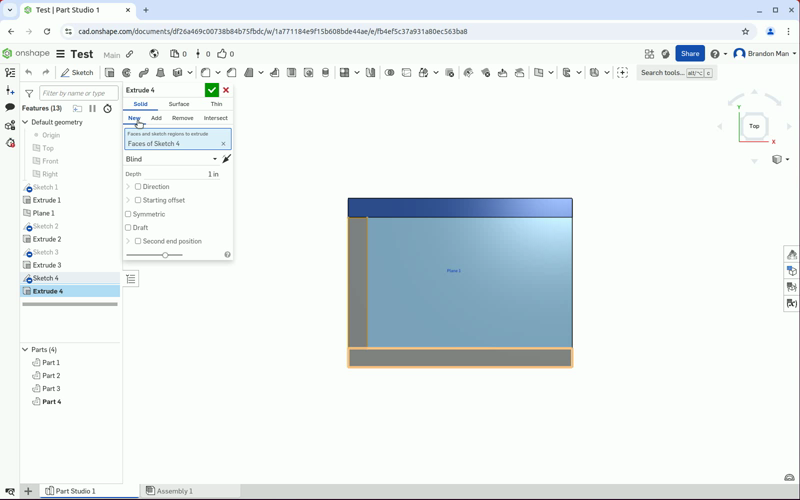
key(tab, 4)
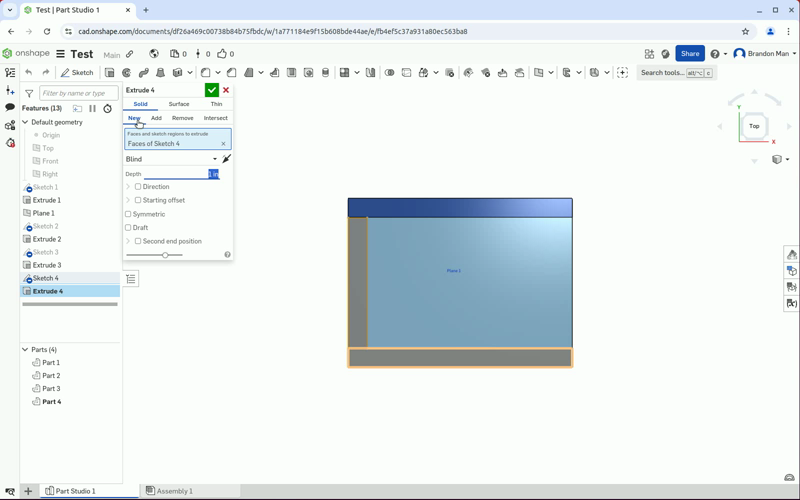
text(3.851)
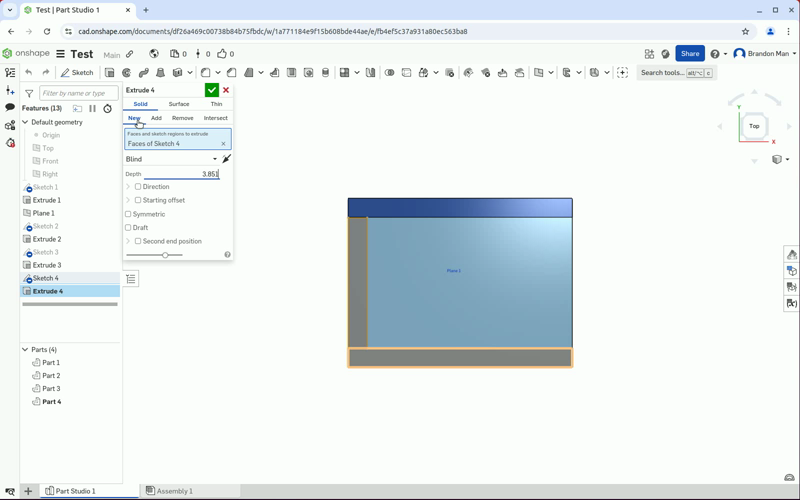
key(enter)
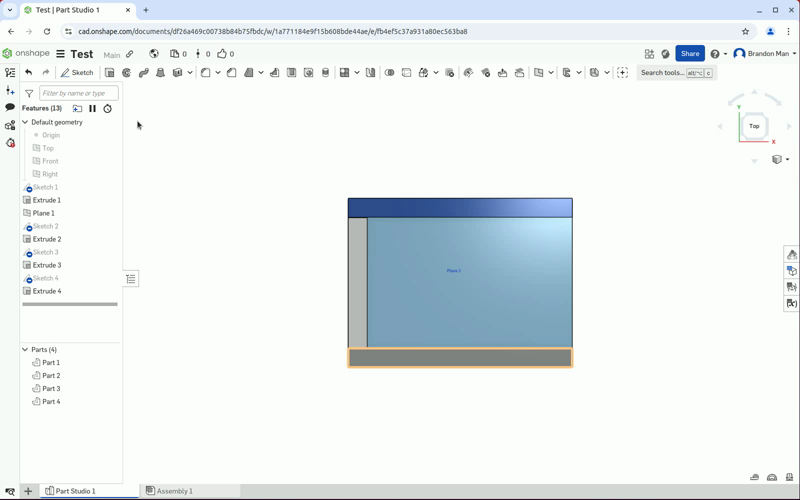
key(shift+h)
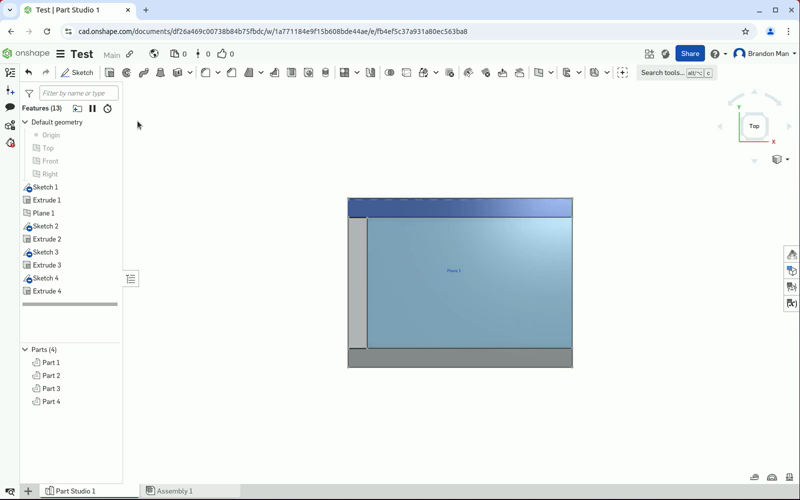
key(shift+h)
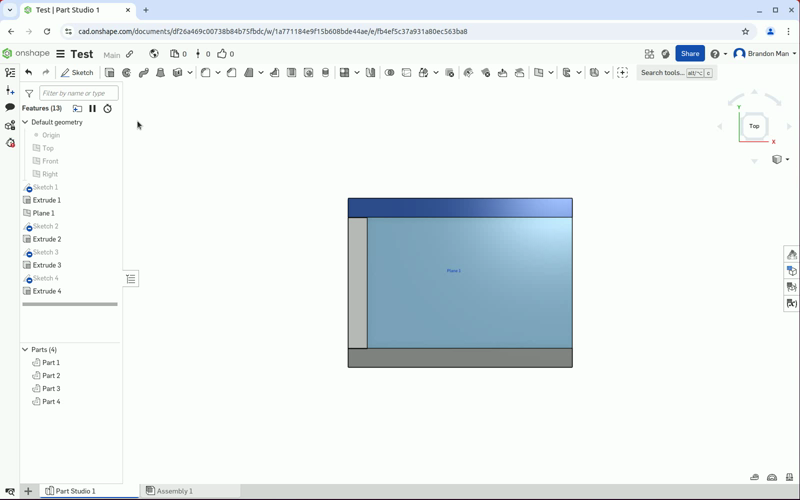
mouse_move(73, 189)
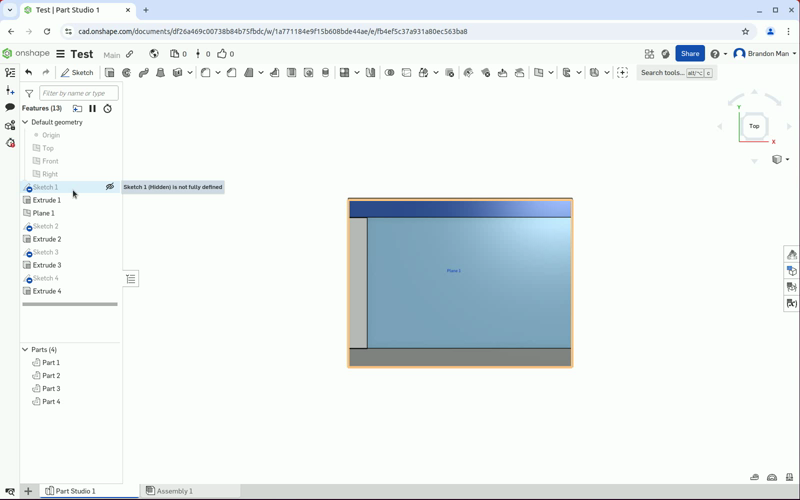
click(73, 189)
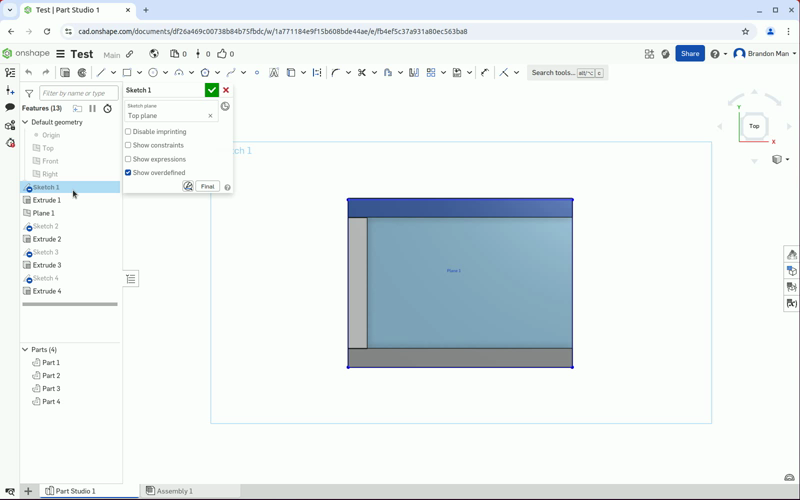
mouse_move(229, 92)
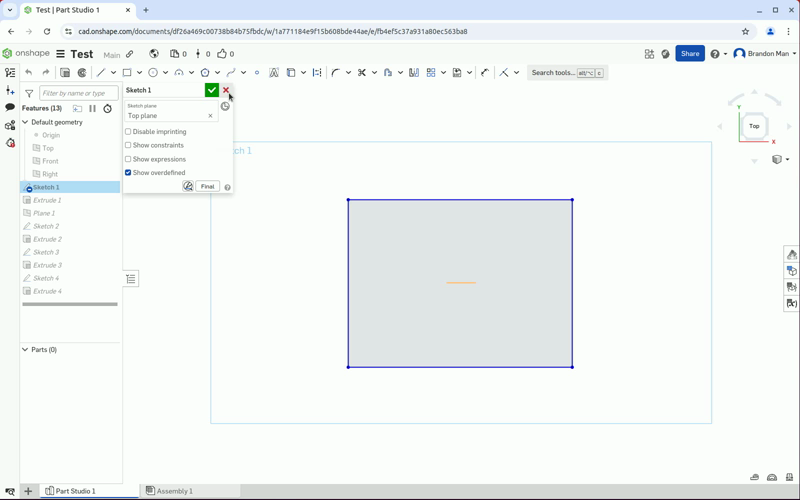
click(229, 92)
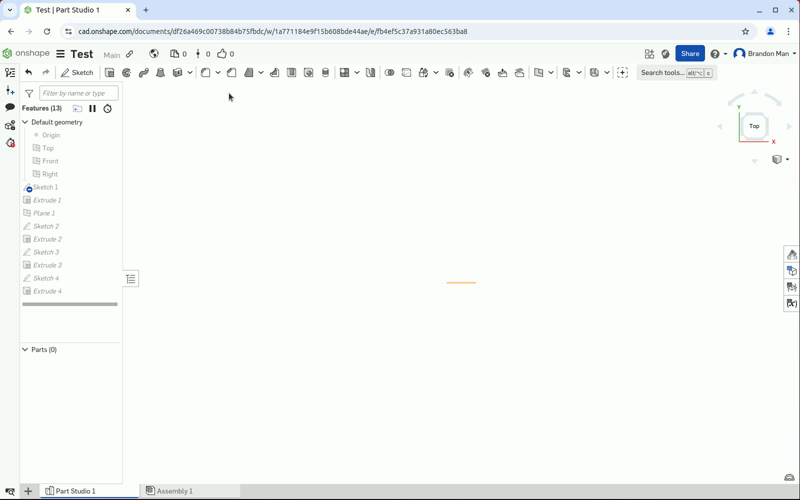
mouse_move(541, 75)
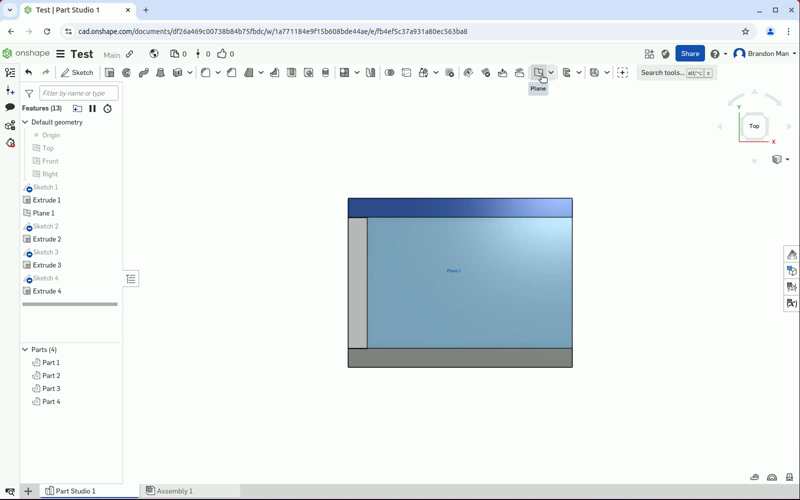
click(541, 75)
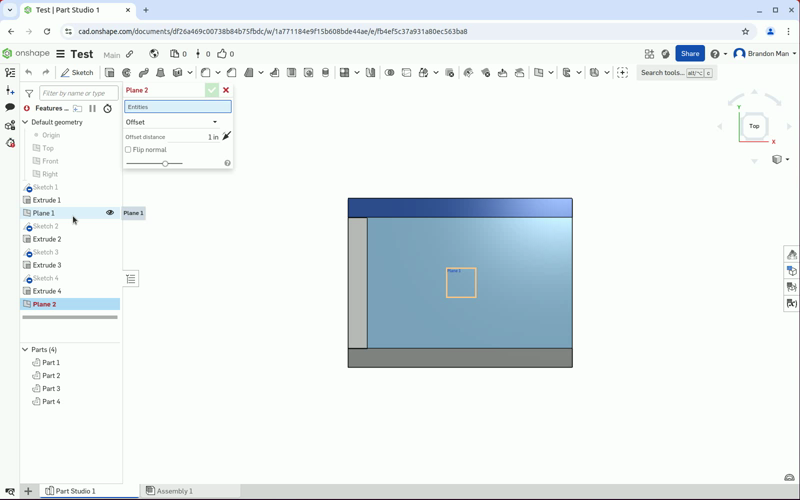
scroll(3)
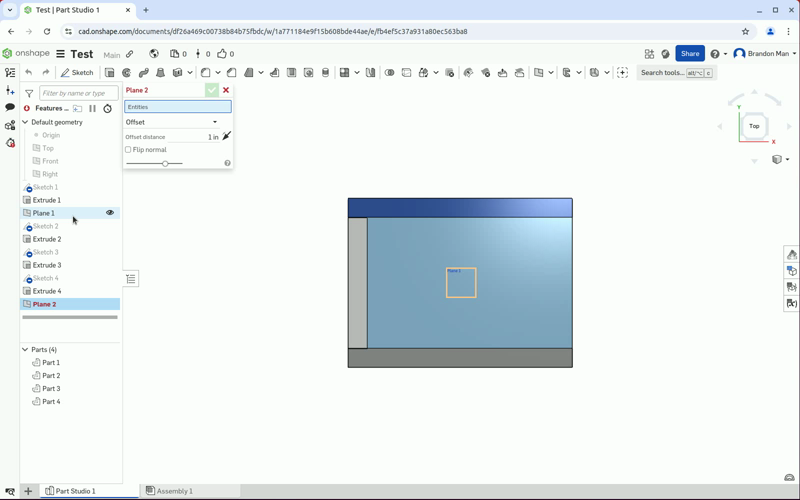
mouse_move(73, 150)
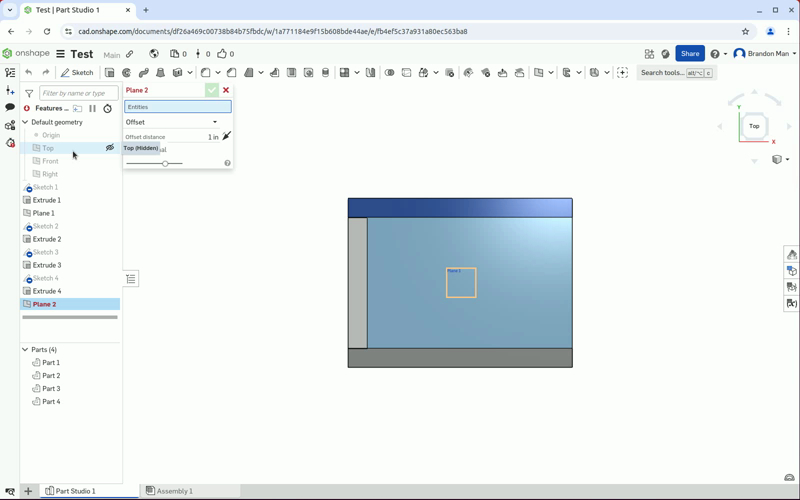
click(73, 150)
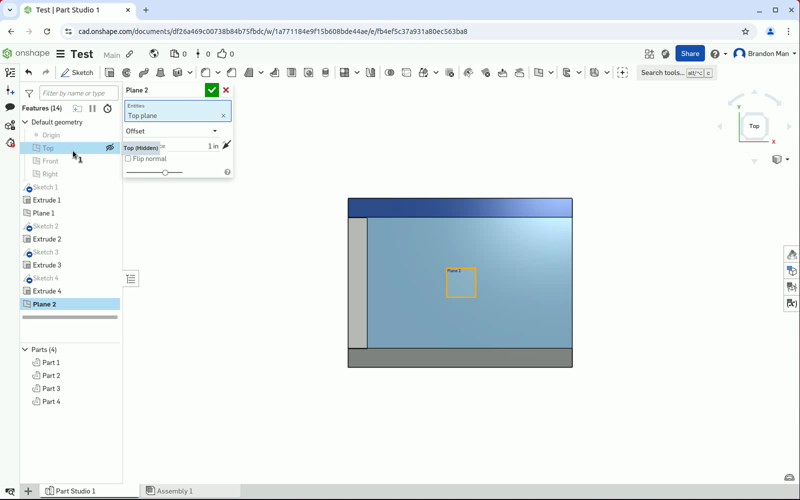
key(tab, 2)
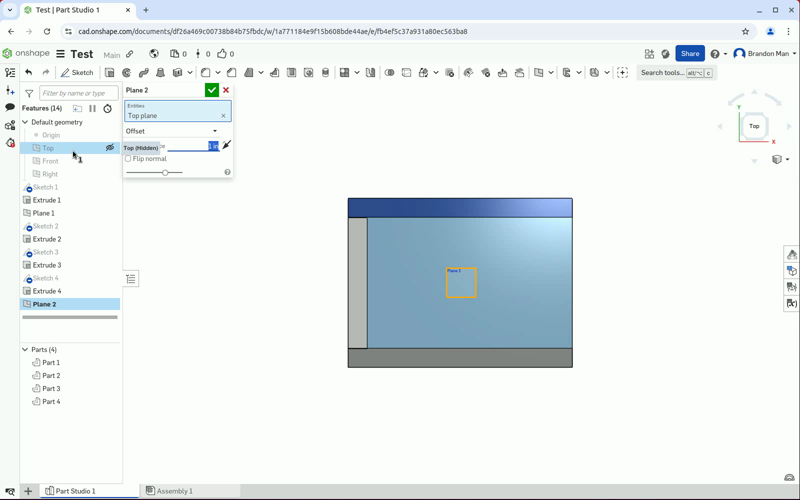
text(4.807)
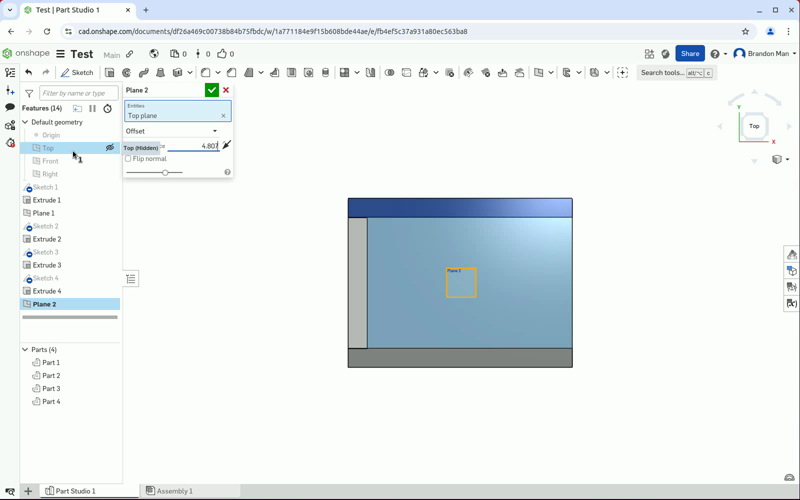
key(enter, 2)
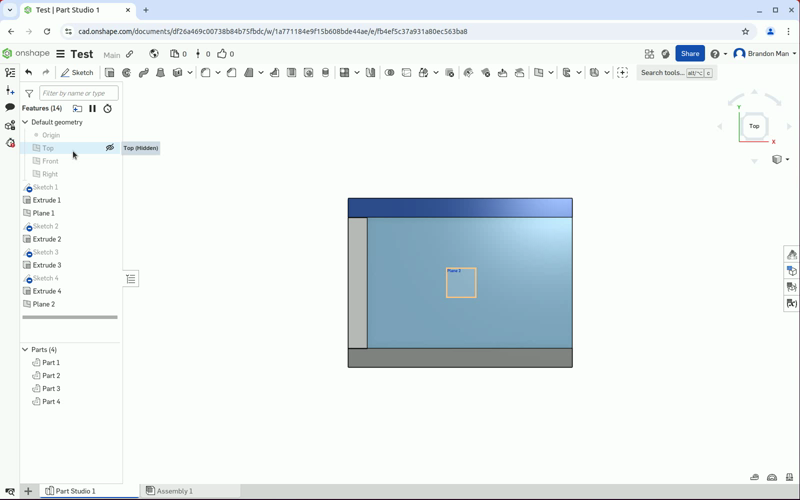
key(shift+s)
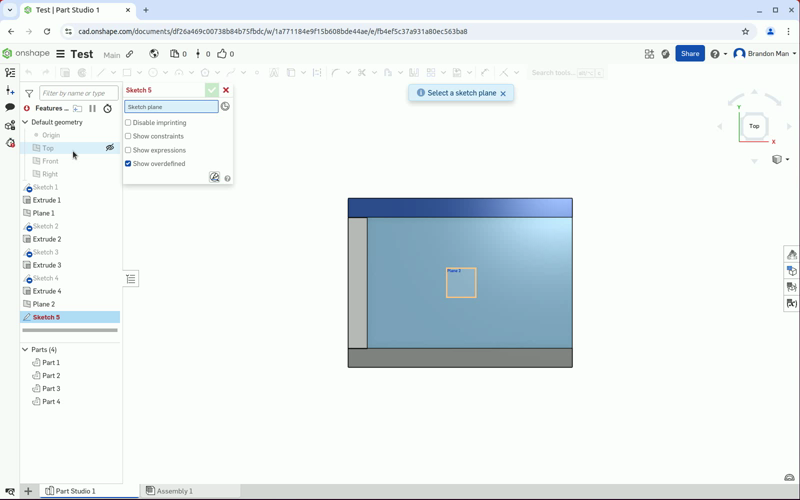
mouse_move(73, 306)
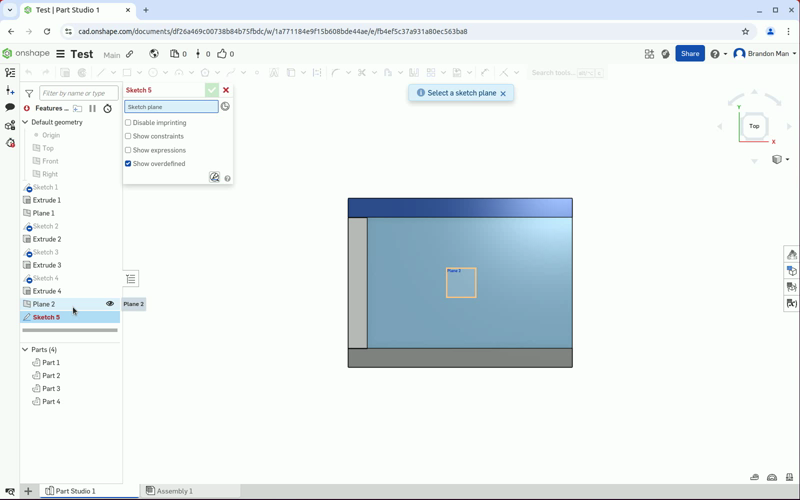
click(73, 306)
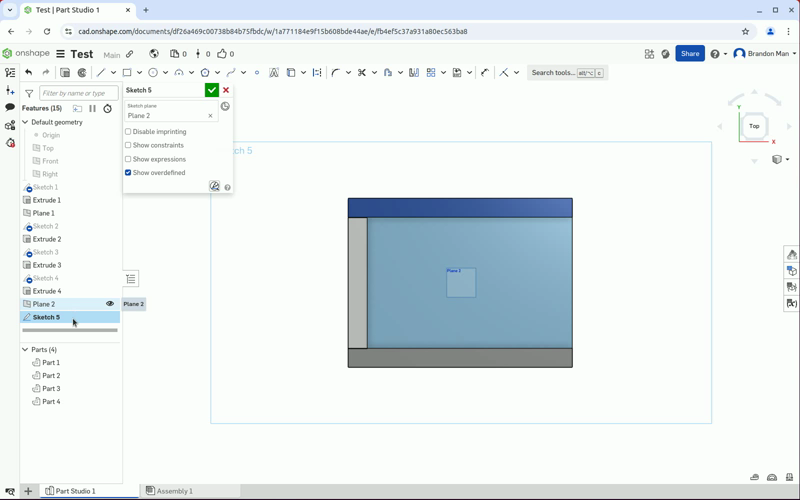
mouse_move(73, 352)
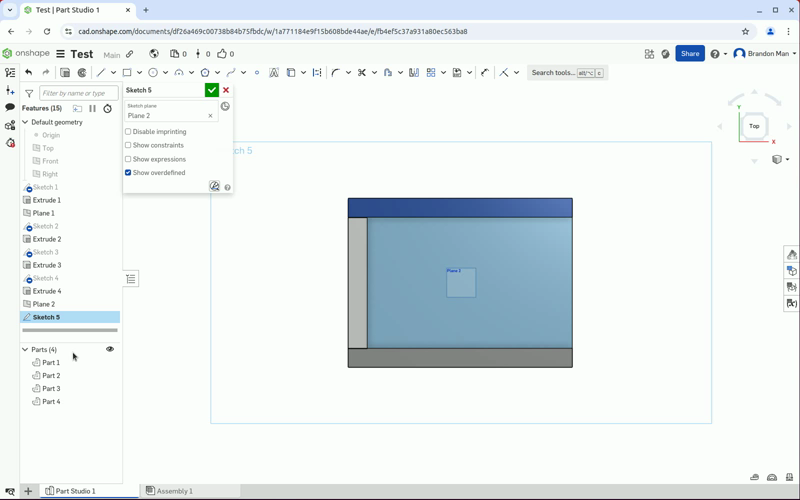
key(y)
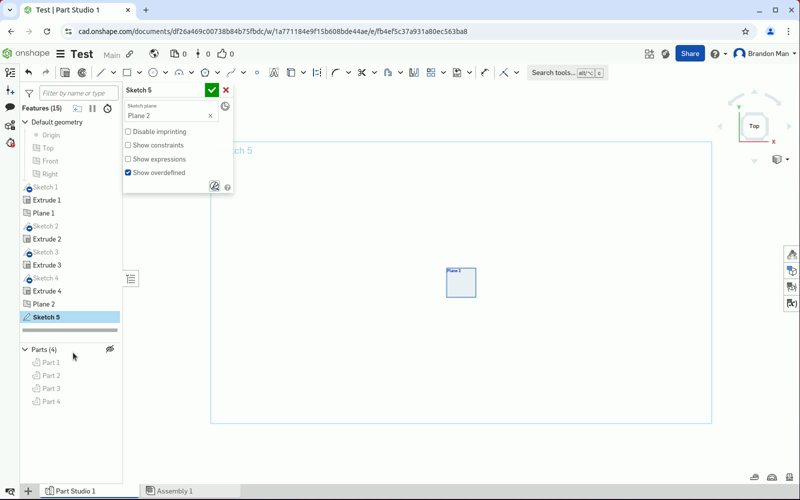
key(l)
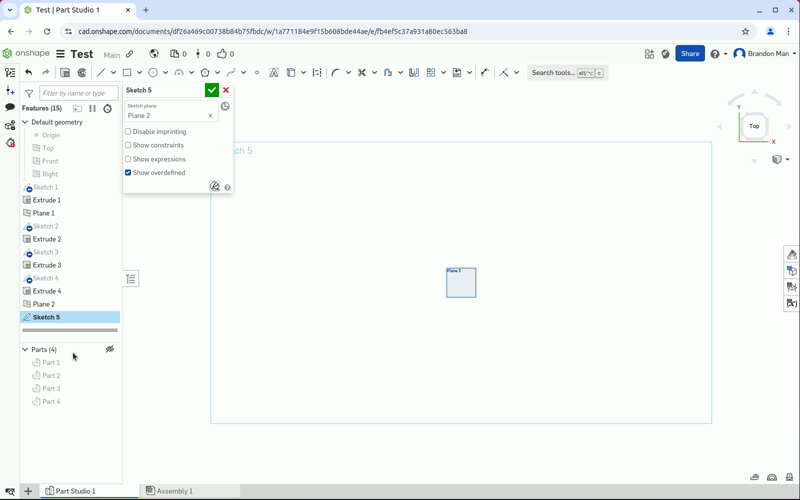
key_down(shift)
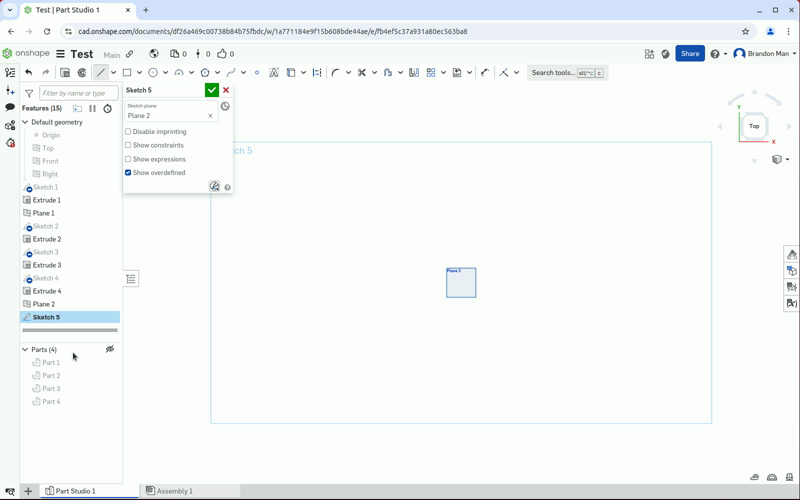
mouse_move(366, 348)
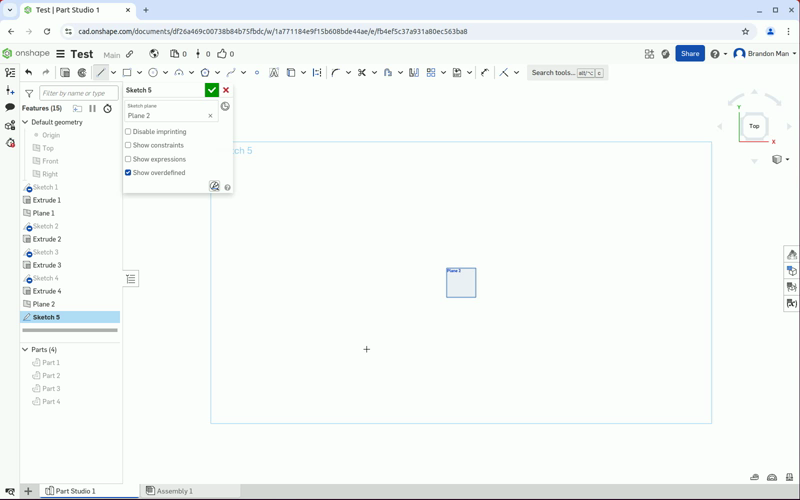
click(366, 348)
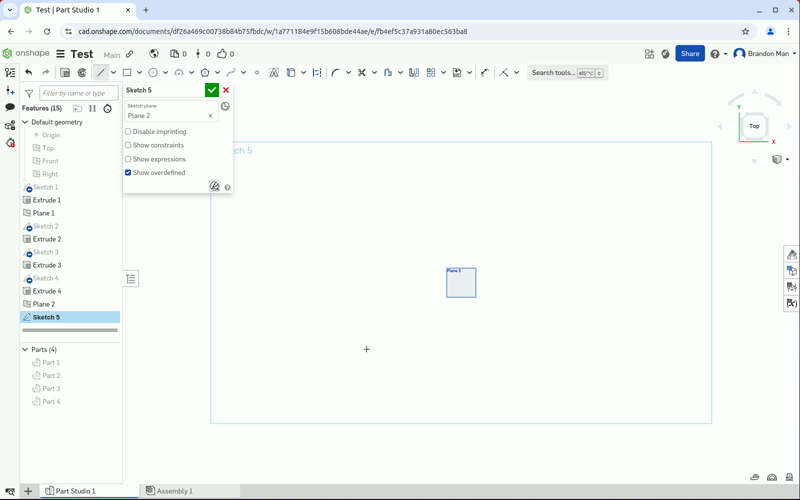
key_up(shift)
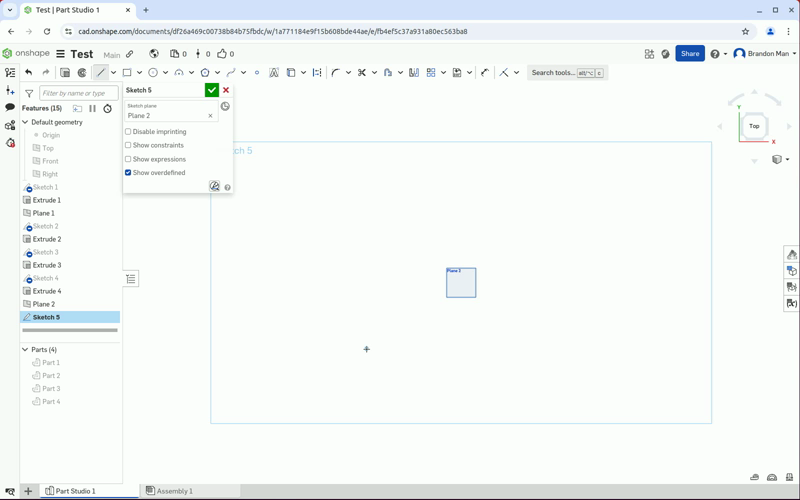
key_down(shift)
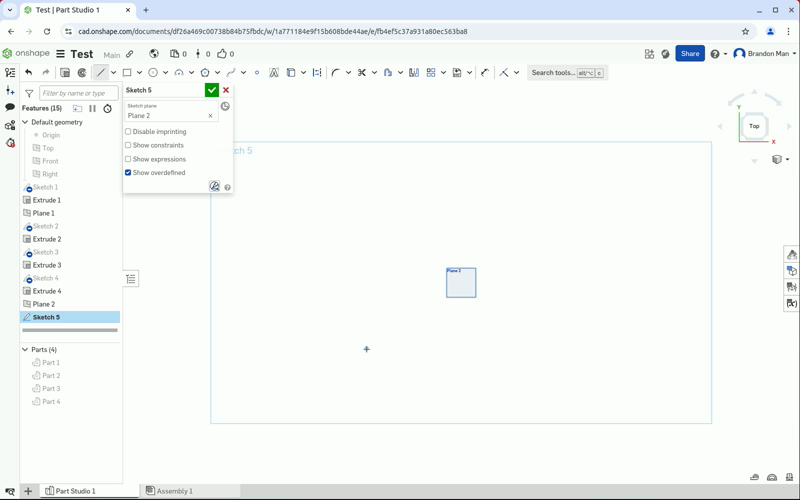
mouse_move(530, 348)
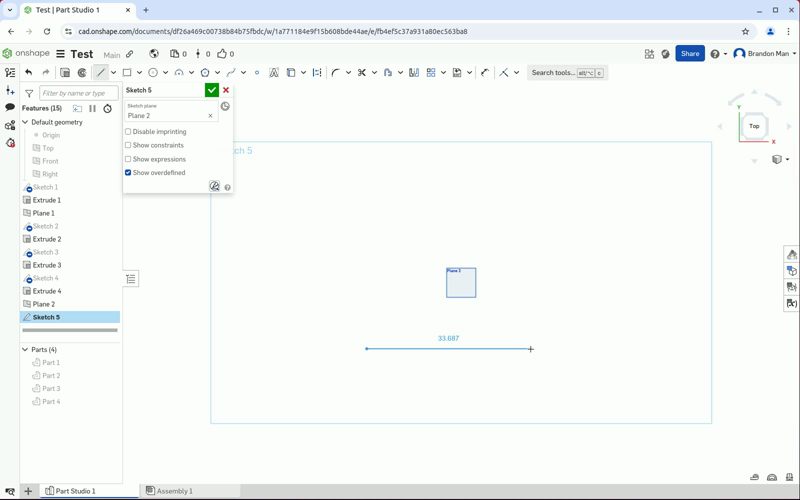
click(530, 348)
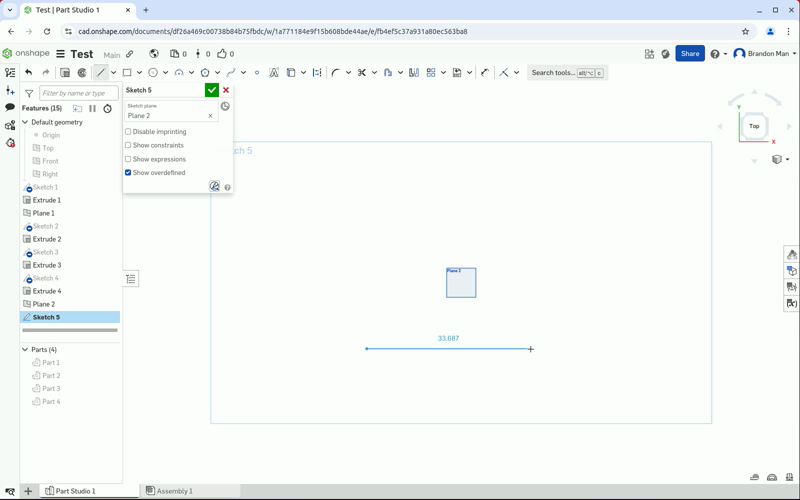
key_up(shift)
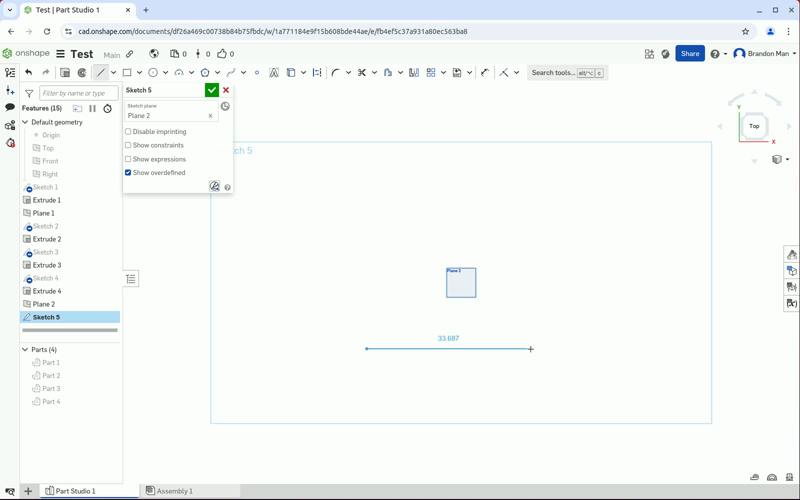
key_down(shift)
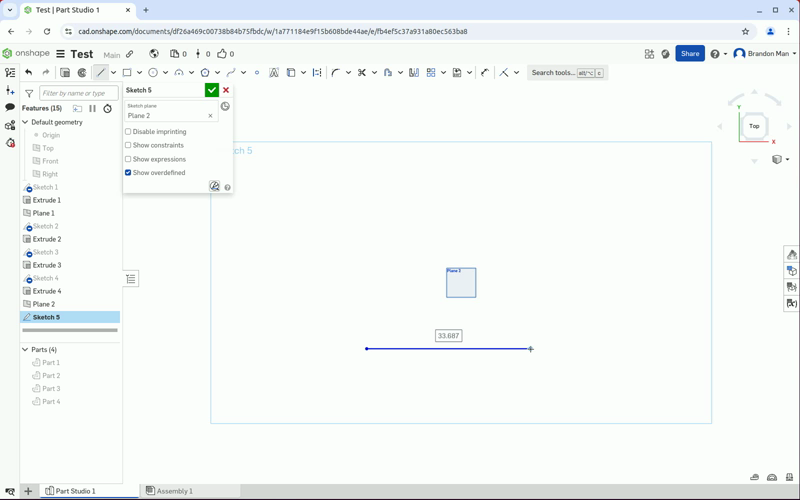
mouse_move(530, 217)
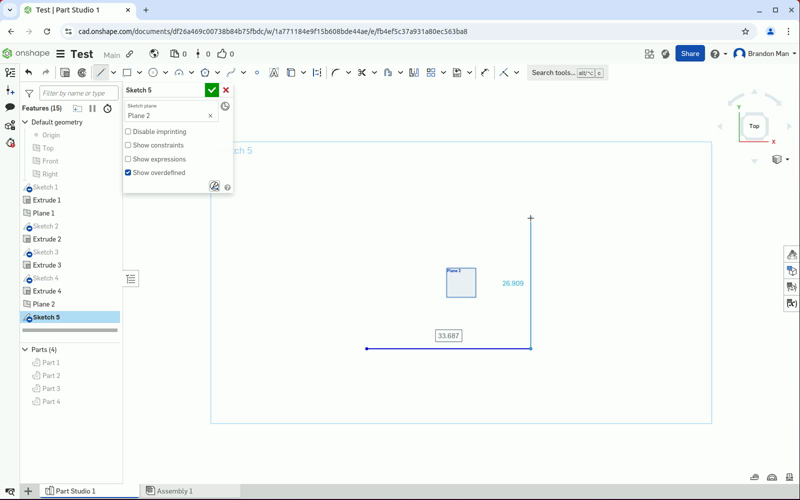
click(530, 217)
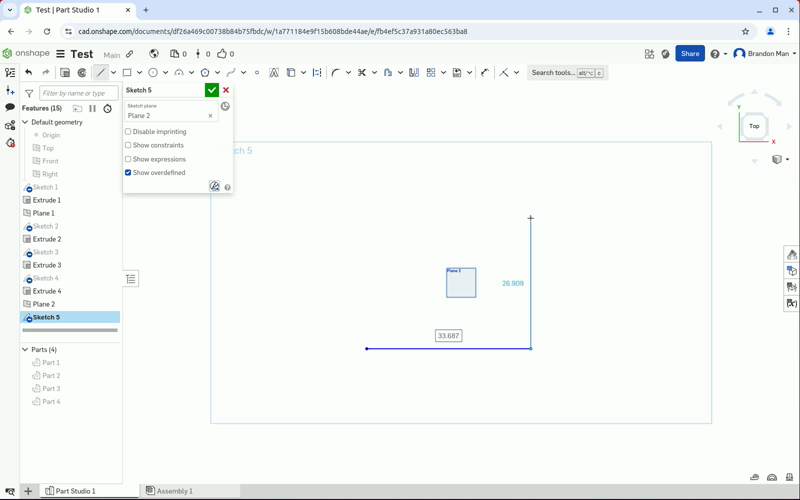
key_up(shift)
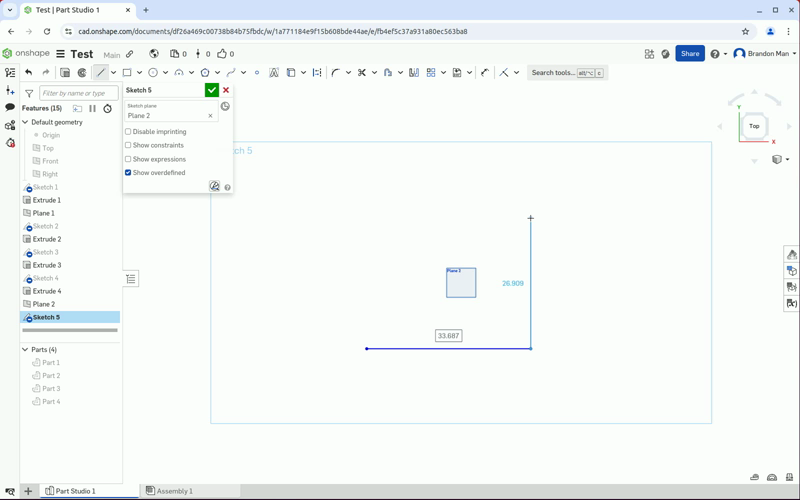
key_down(shift)
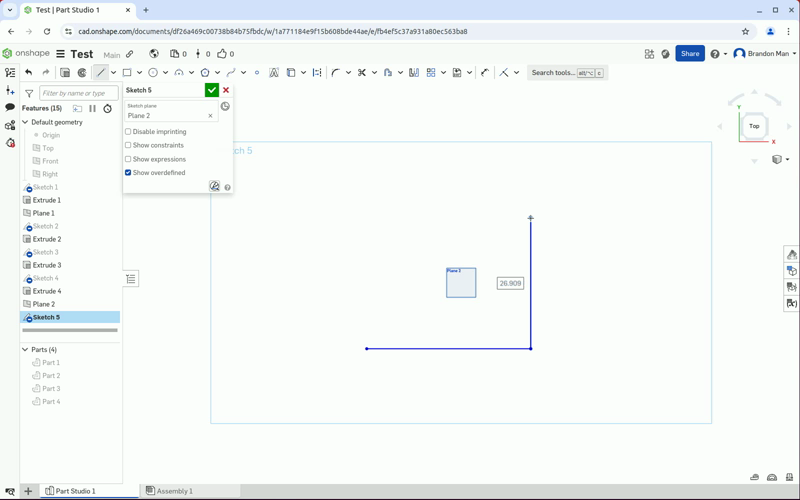
mouse_move(366, 217)
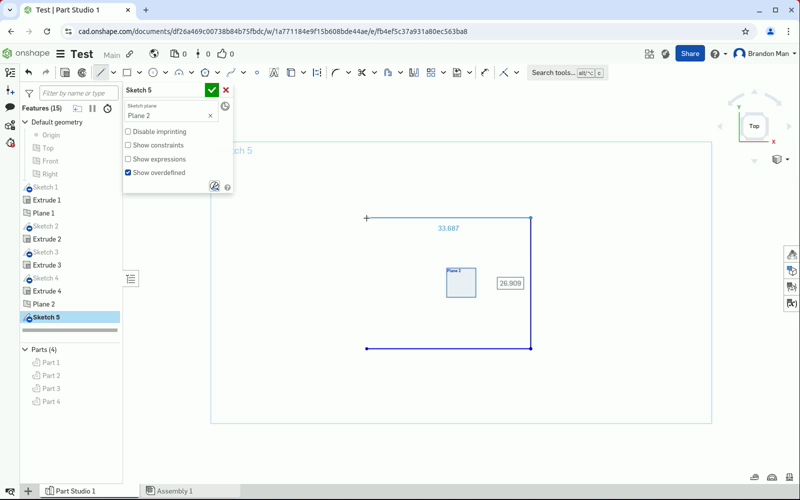
click(366, 217)
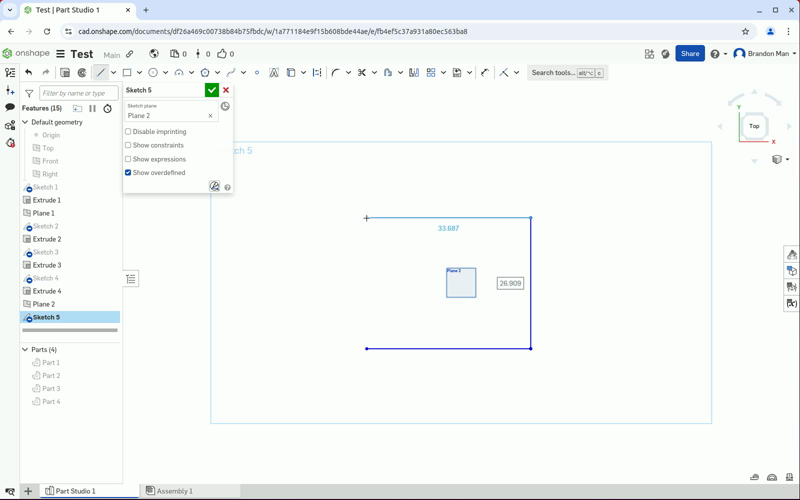
key_up(shift)
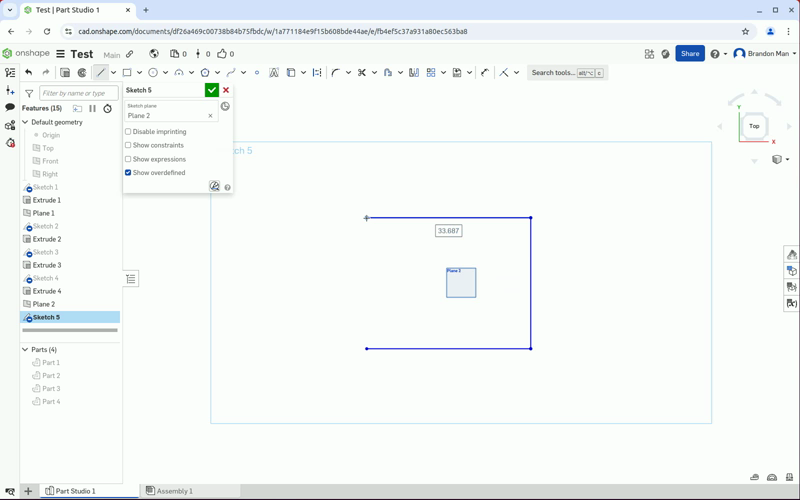
key_down(shift)
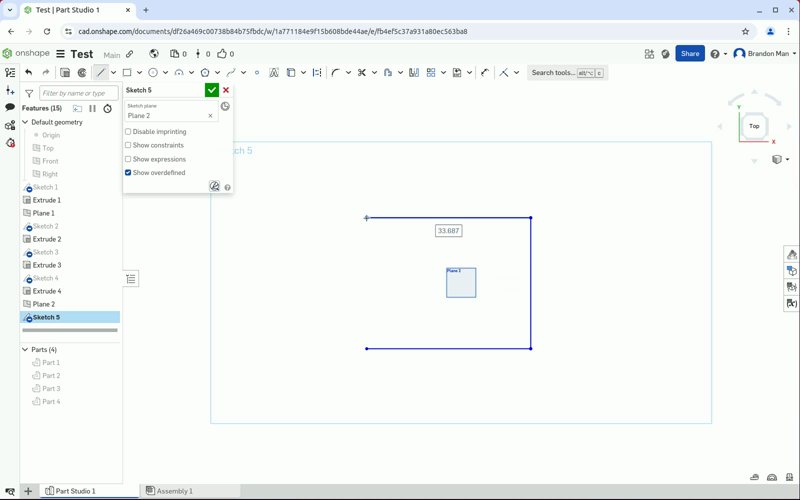
mouse_move(366, 348)
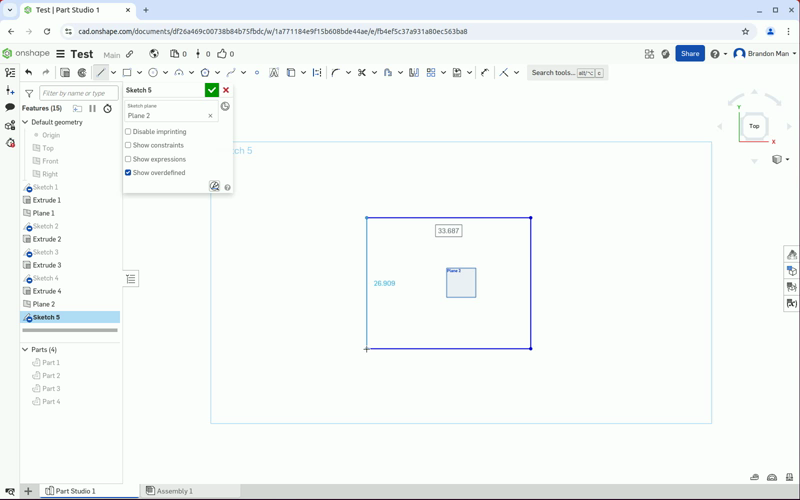
key_up(shift)
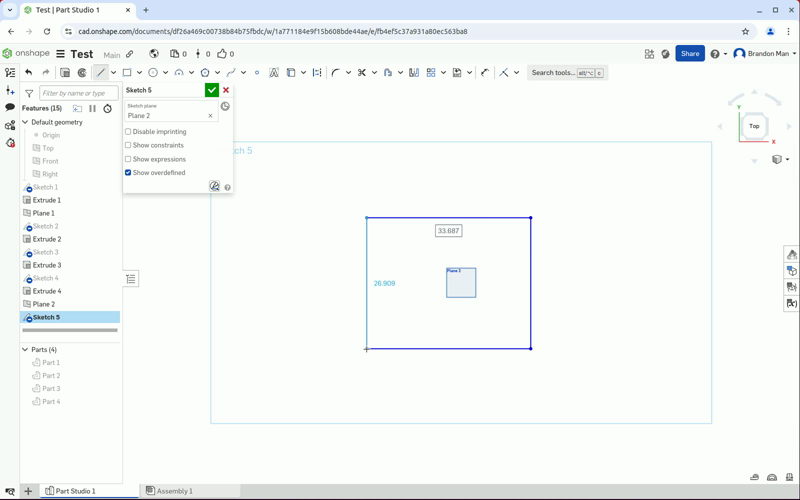
click(366, 348)
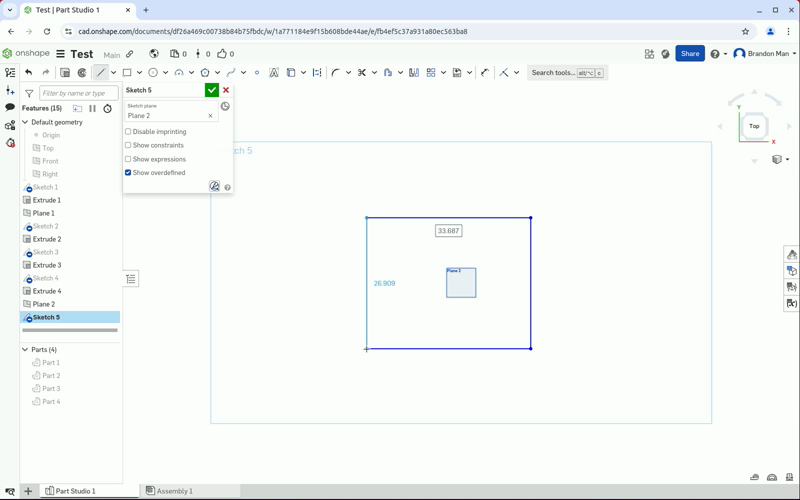
key(esc)
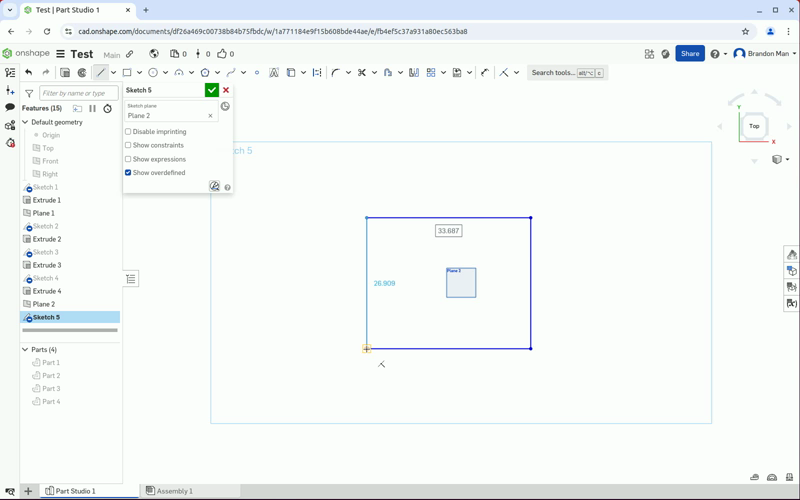
mouse_move(425, 285)
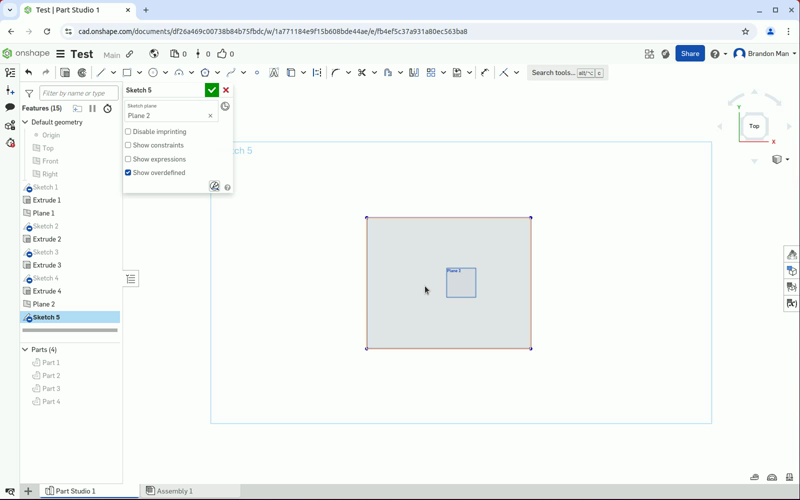
click(425, 285)
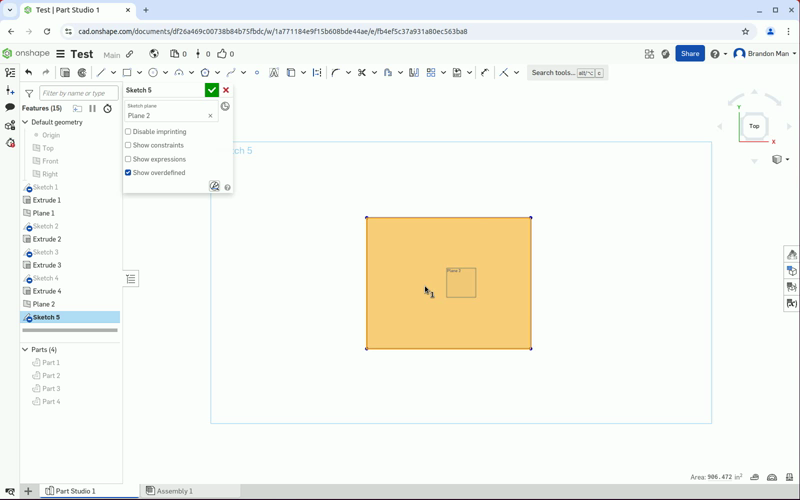
mouse_move(73, 352)
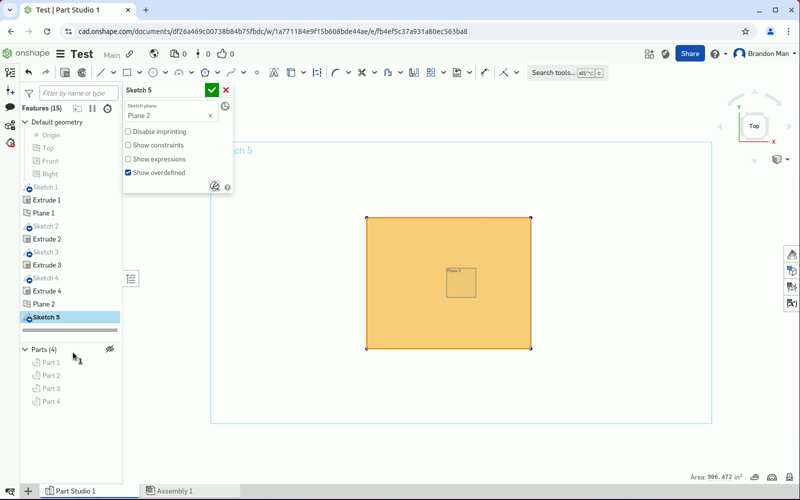
key(shift+y)
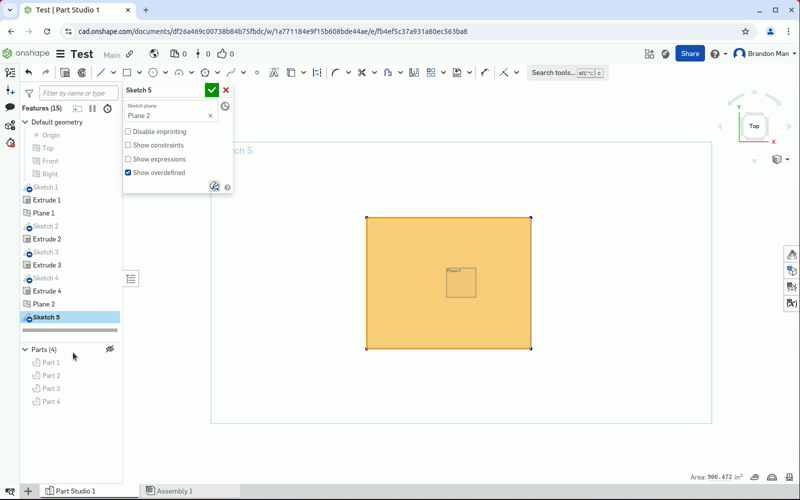
key(shift+e)
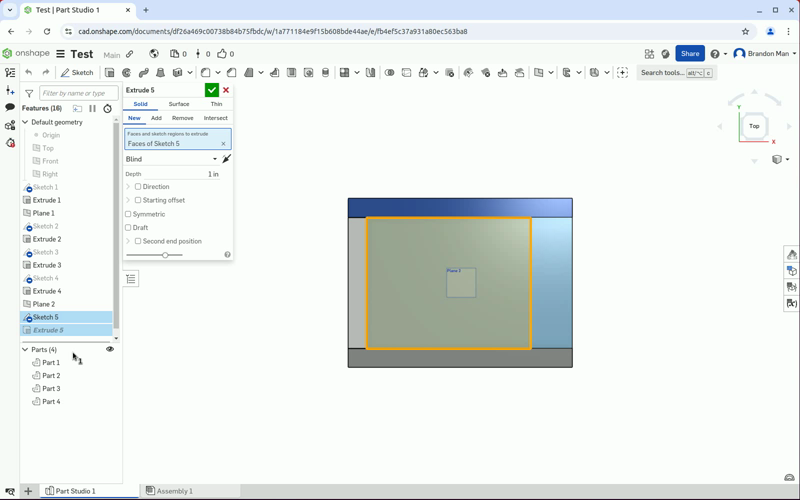
mouse_move(143, 106)
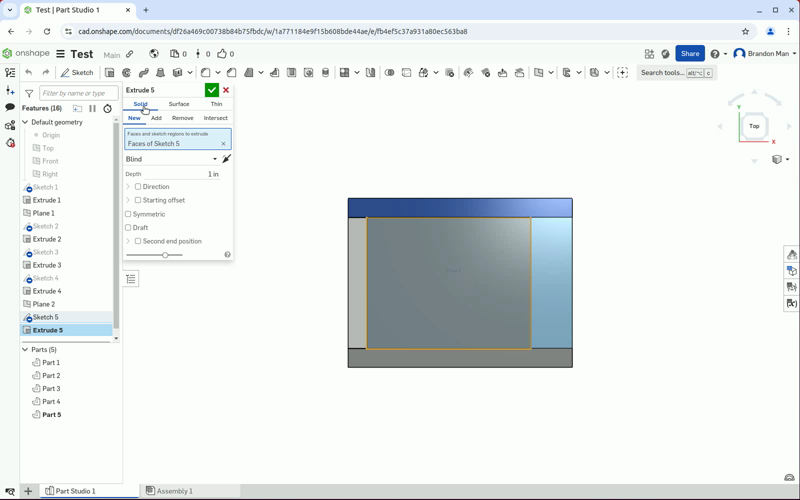
click(143, 106)
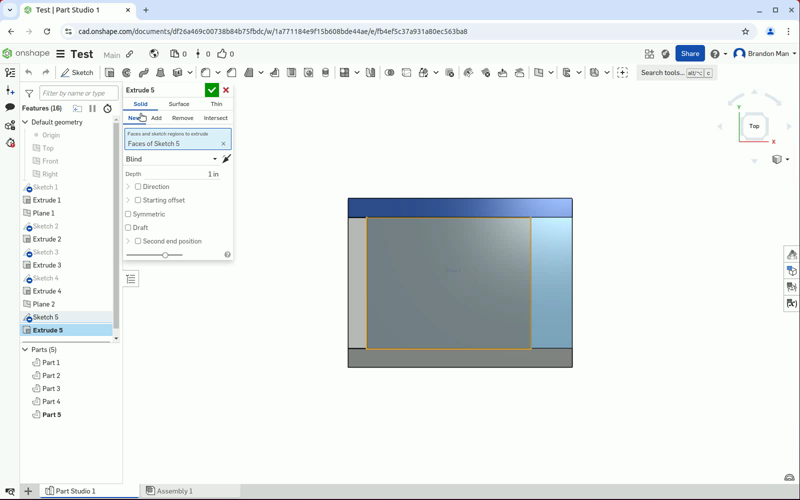
mouse_move(137, 120)
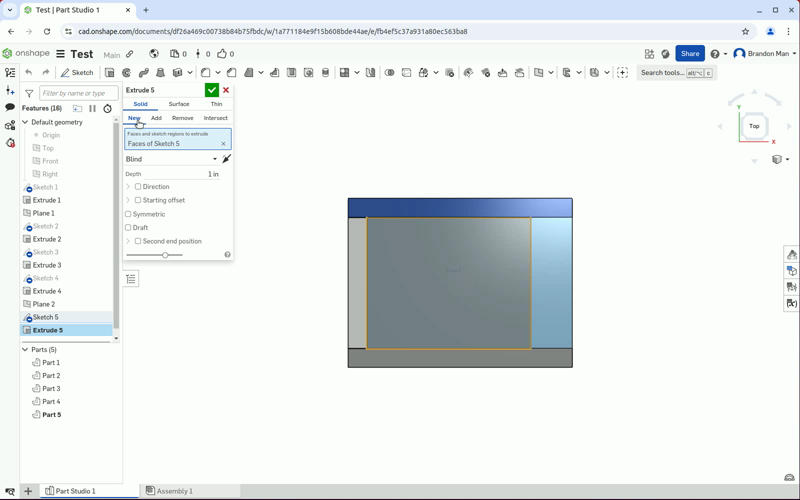
click(137, 120)
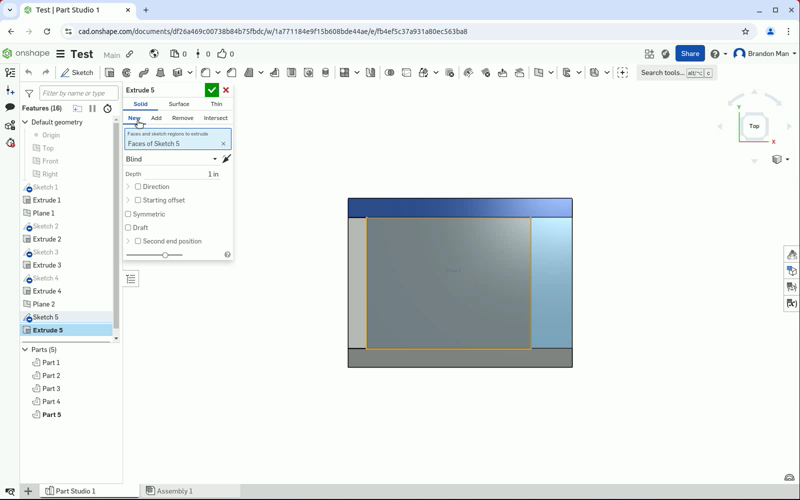
key(tab, 4)
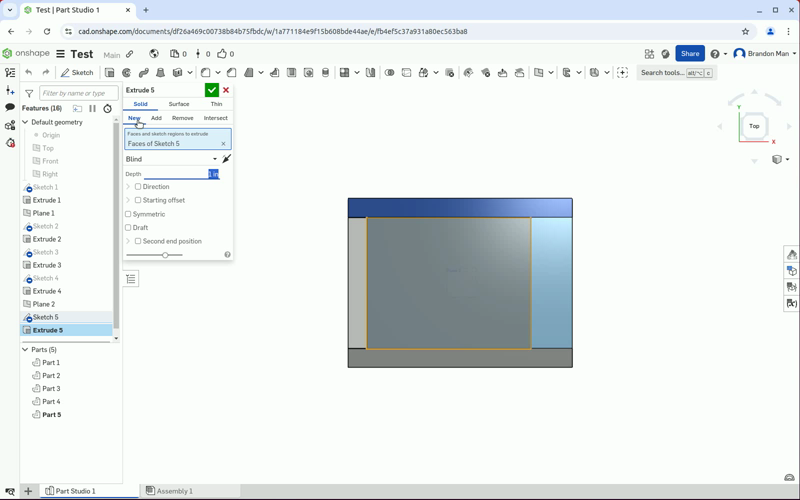
text(0.963)
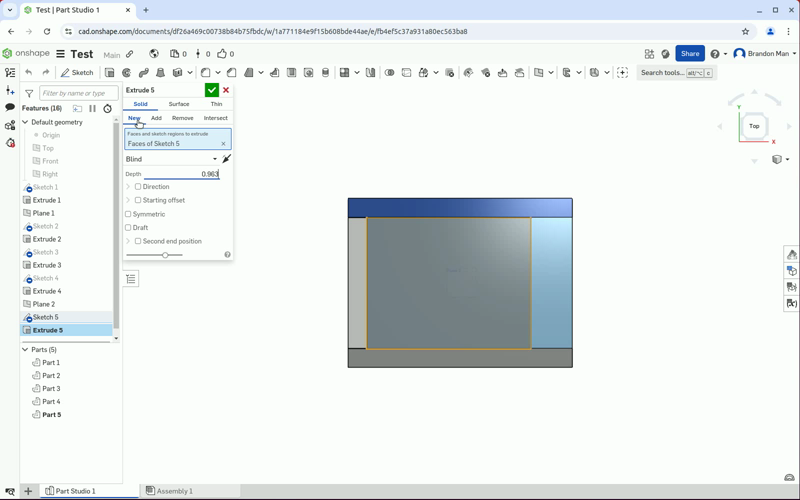
key(enter)
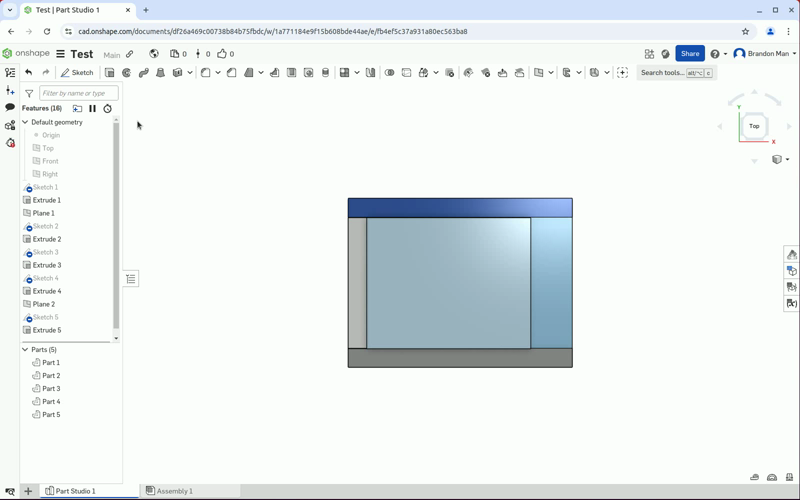
key(shift+h)
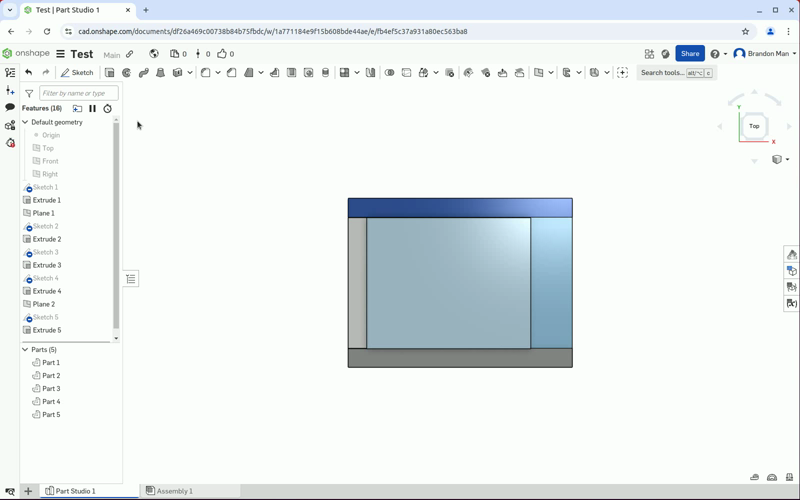
key(shift+h)
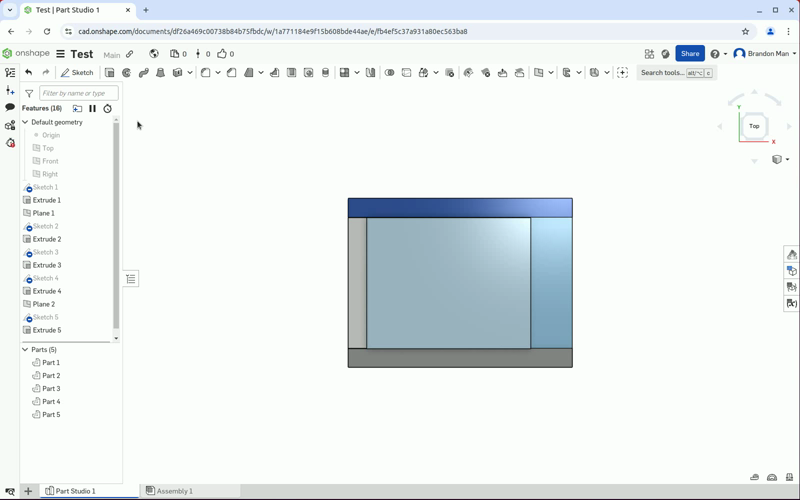
mouse_move(69, 189)
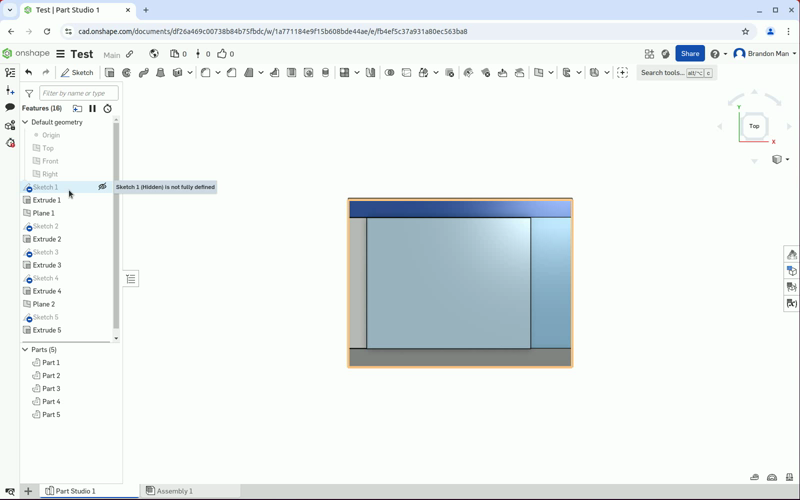
click(69, 189)
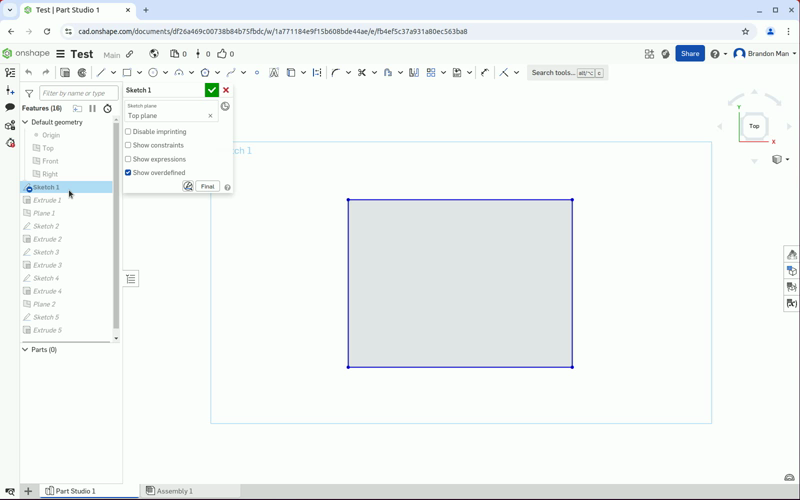
mouse_move(229, 92)
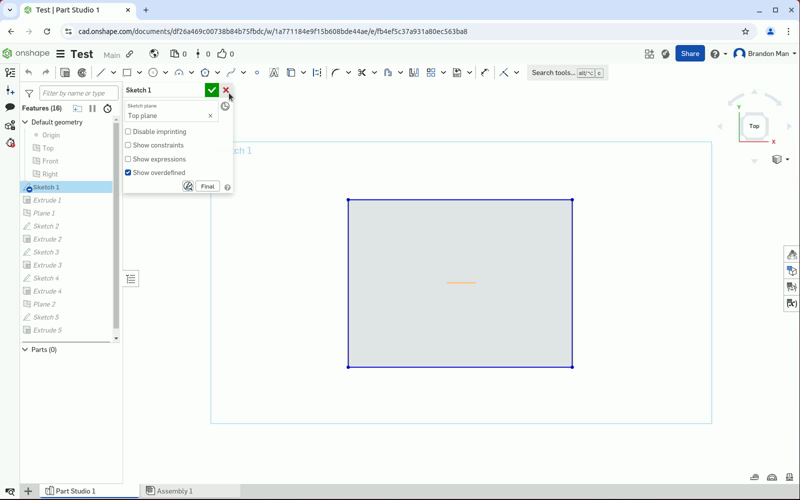
click(229, 92)
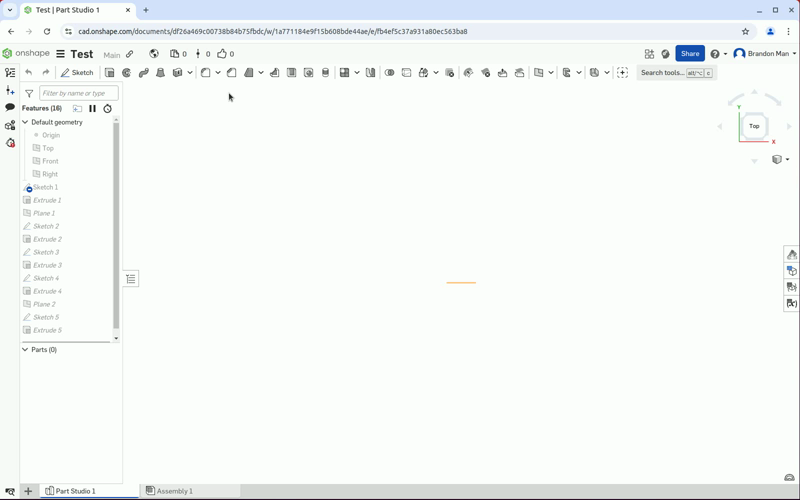
key(shift+s)
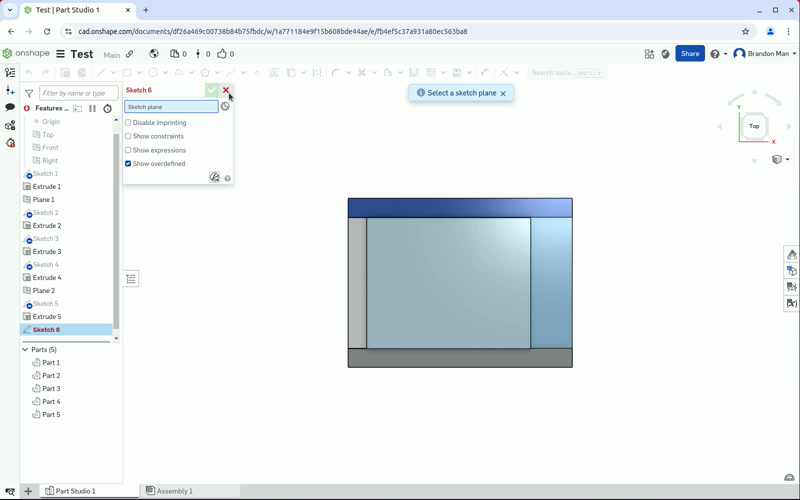
mouse_move(69, 293)
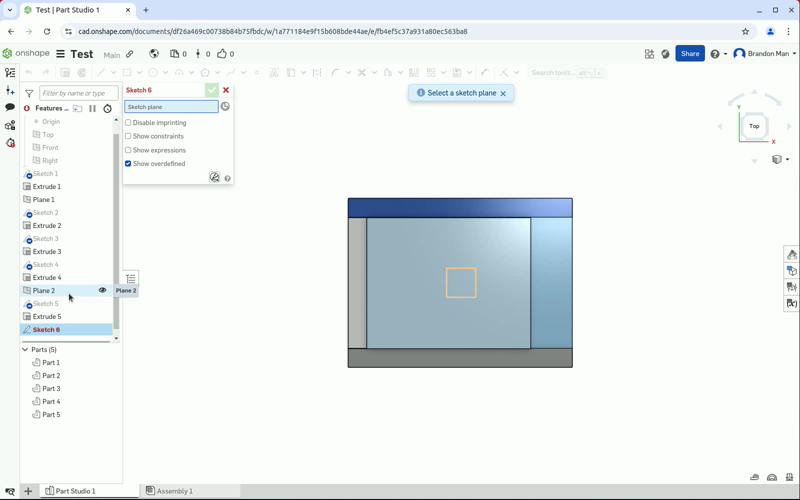
click(69, 293)
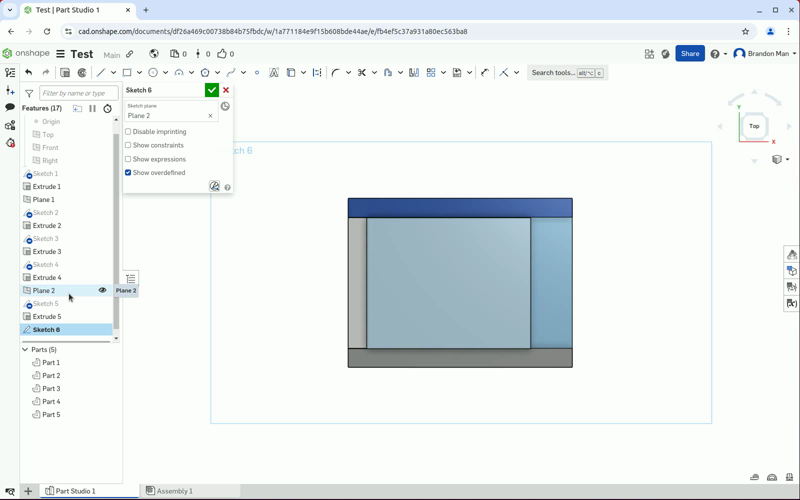
mouse_move(73, 352)
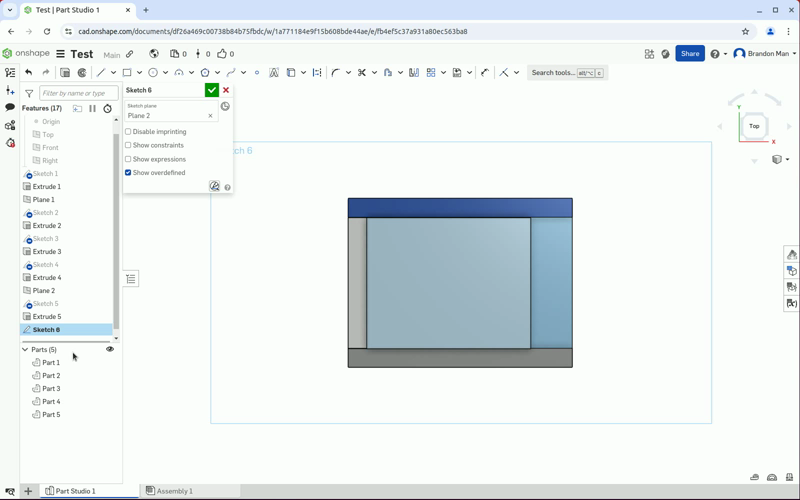
key(y)
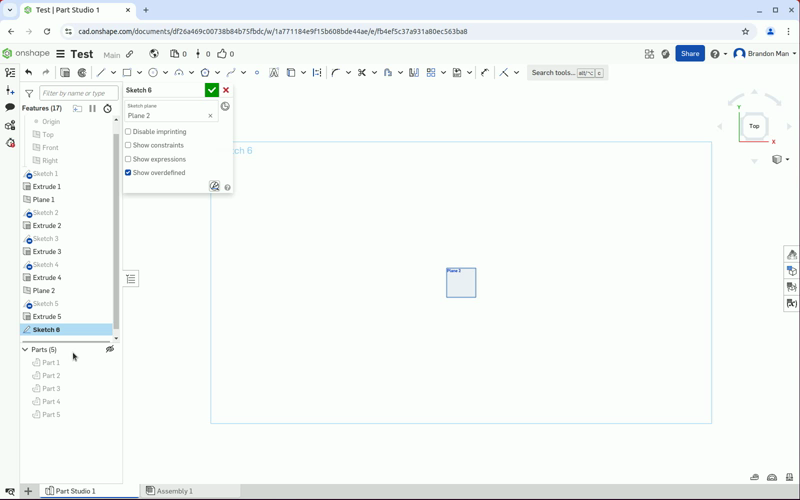
key(l)
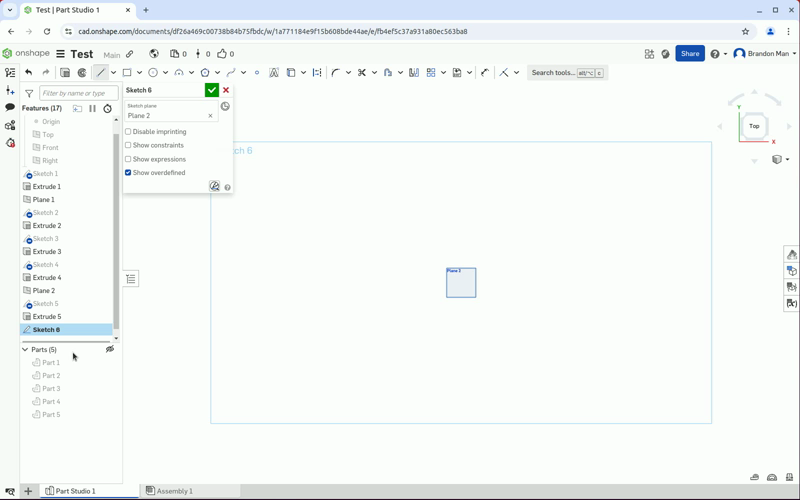
key_down(shift)
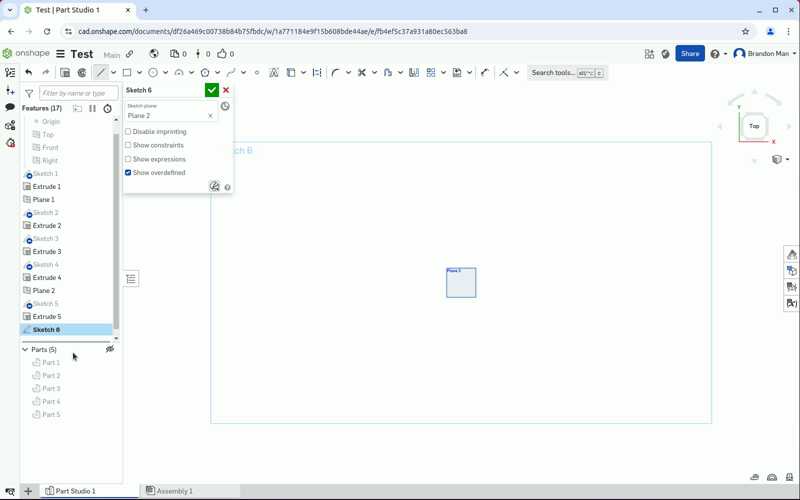
mouse_move(348, 367)
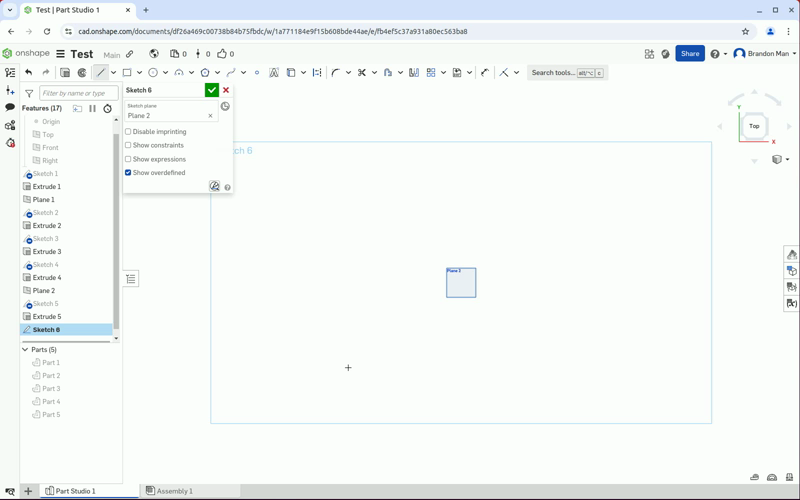
click(348, 367)
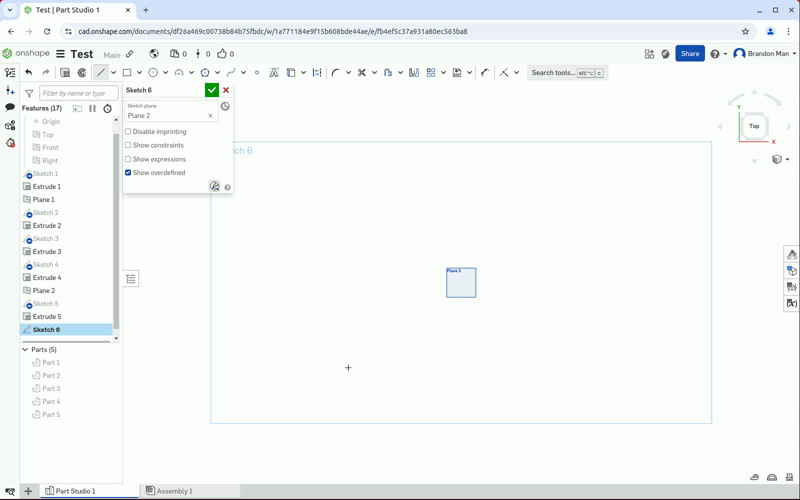
key_up(shift)
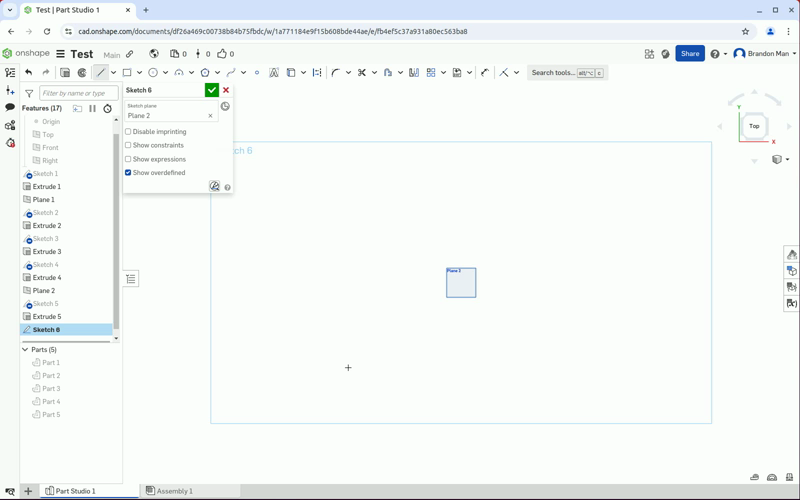
key_down(shift)
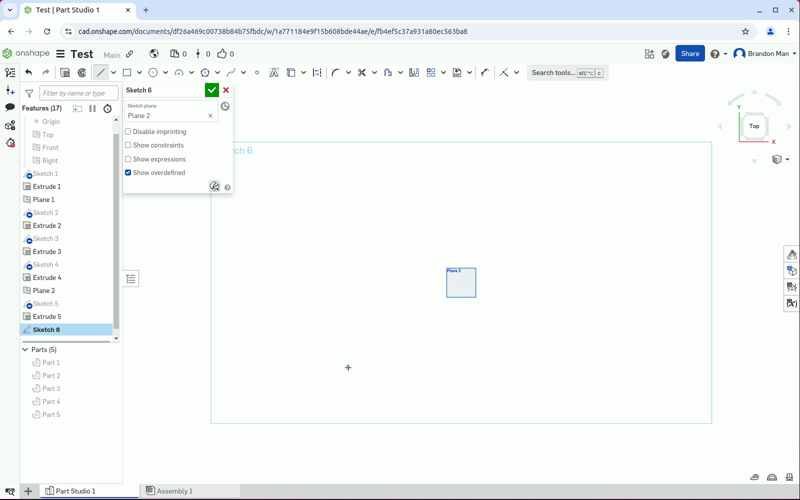
mouse_move(530, 367)
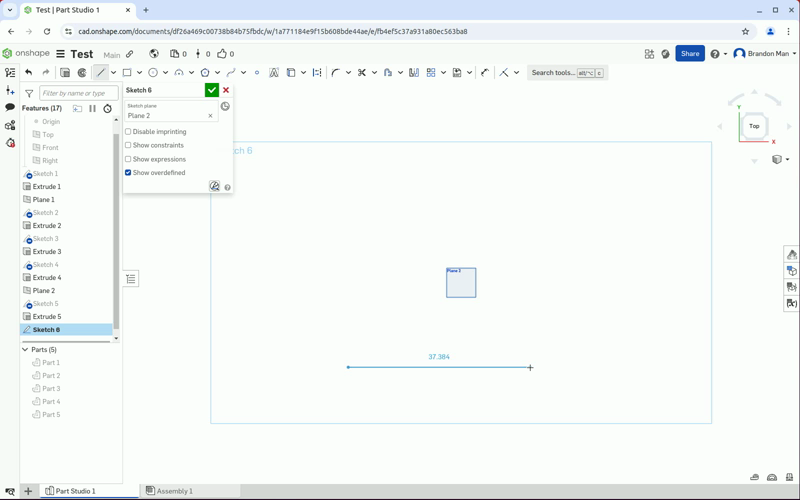
click(530, 367)
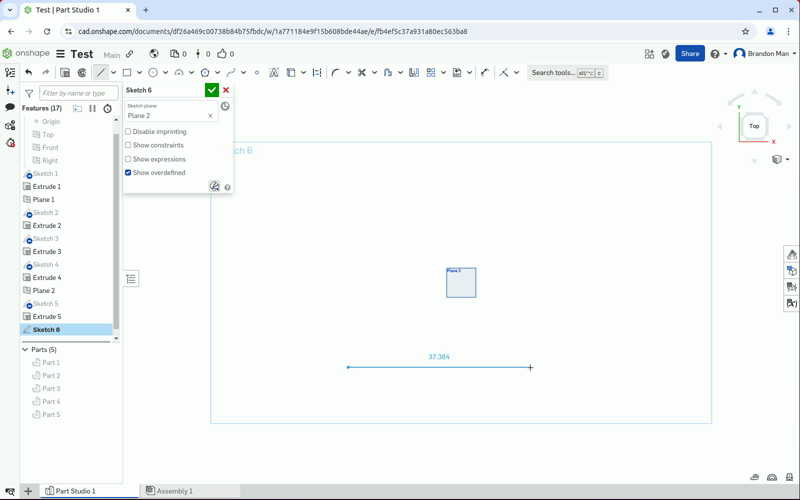
key_up(shift)
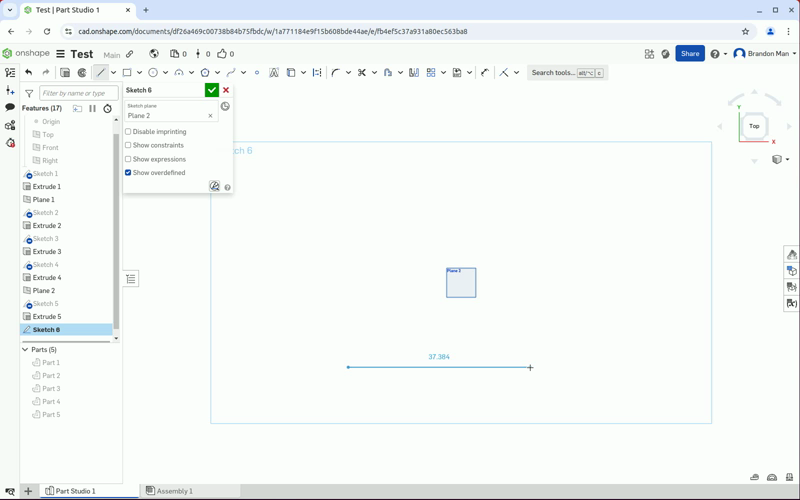
key_down(shift)
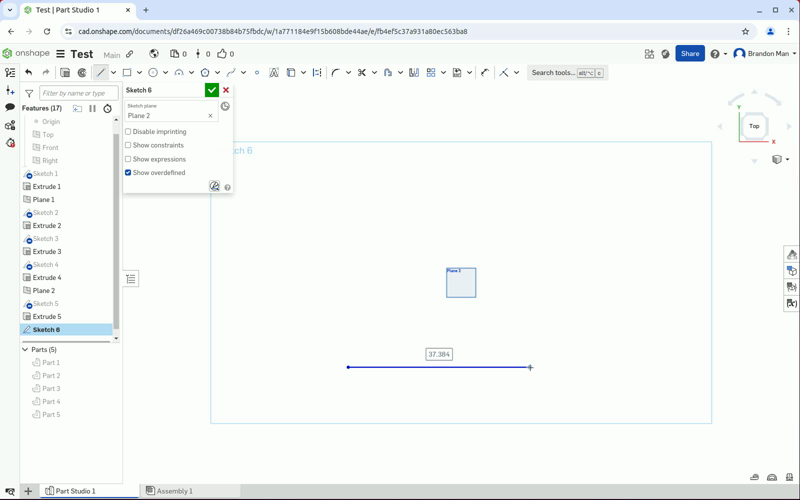
mouse_move(560, 367)
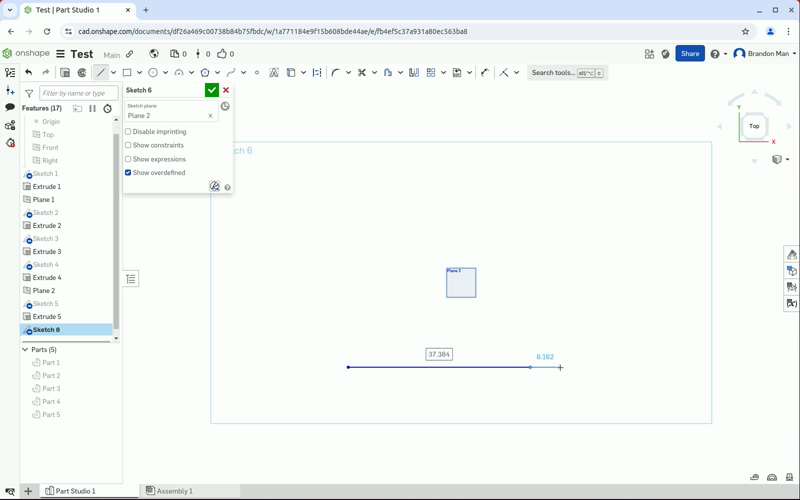
mouse_move(530, 348)
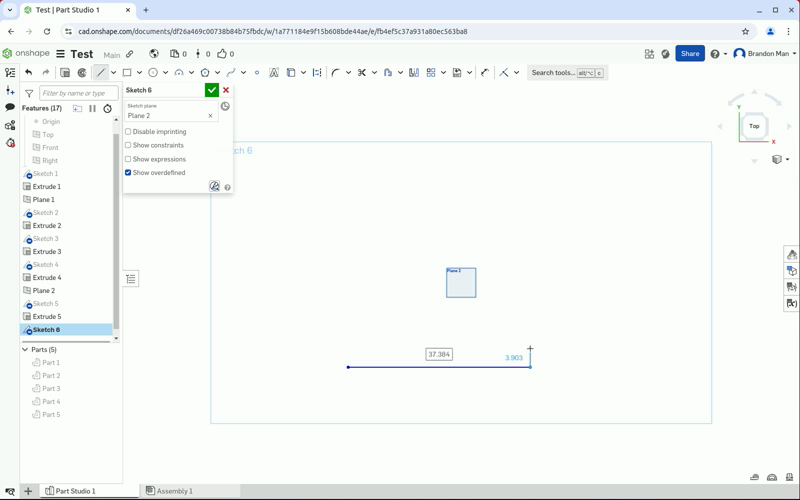
click(530, 348)
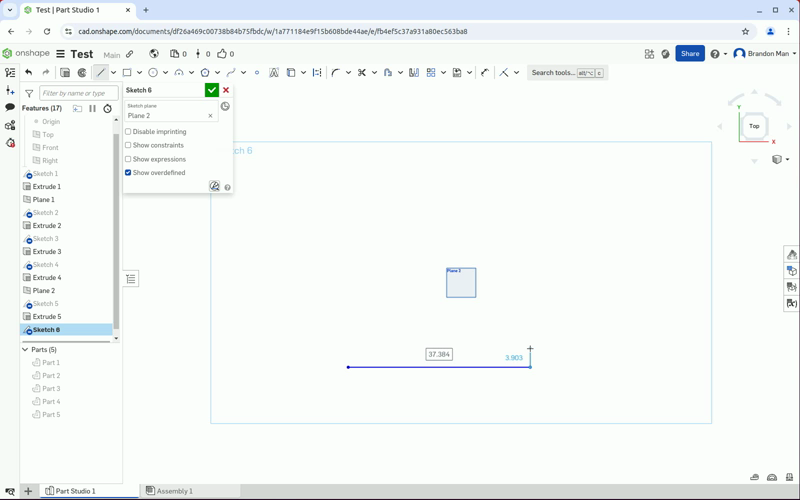
key_up(shift)
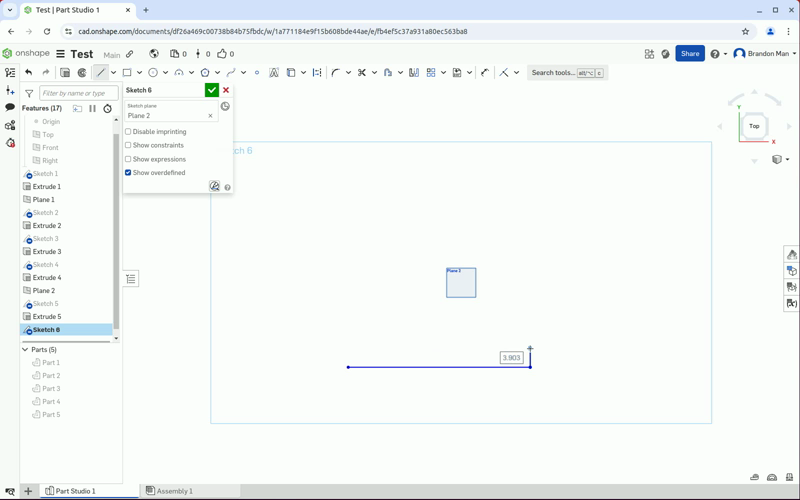
key_down(shift)
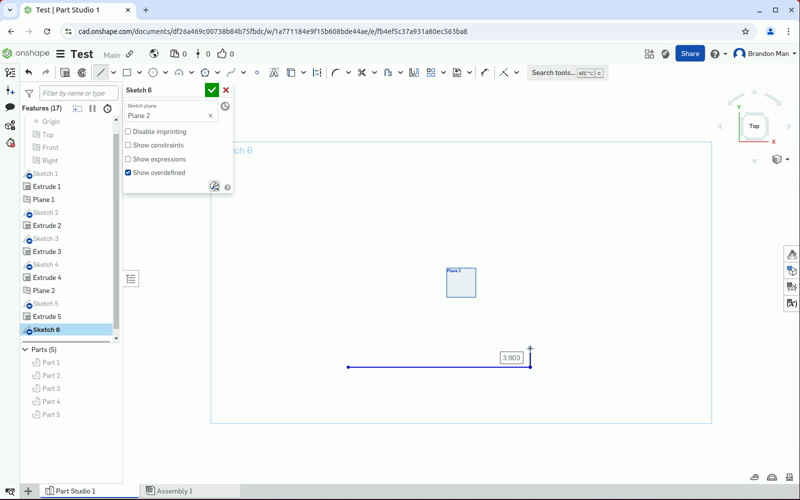
mouse_move(367, 348)
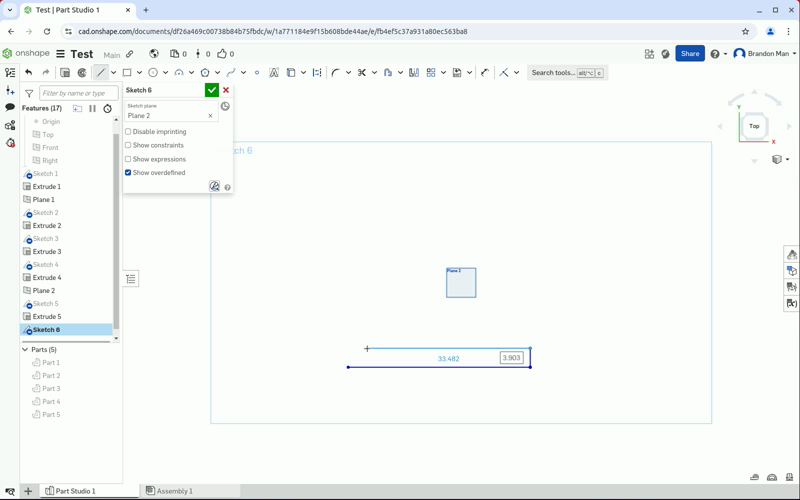
click(367, 348)
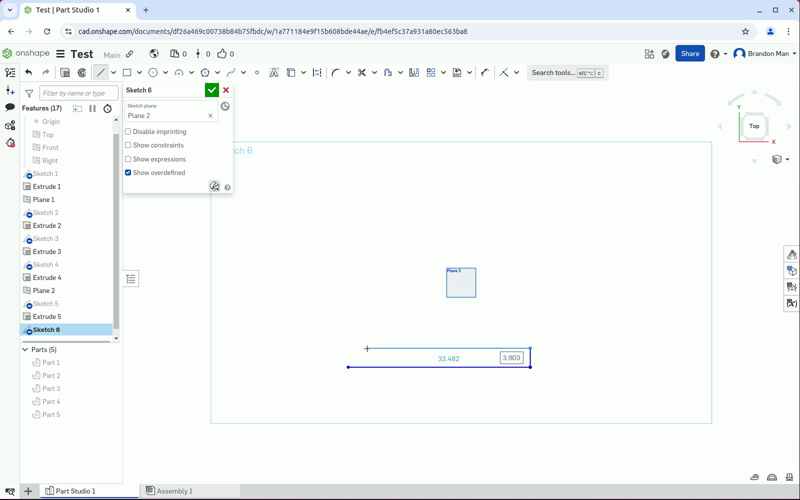
key_up(shift)
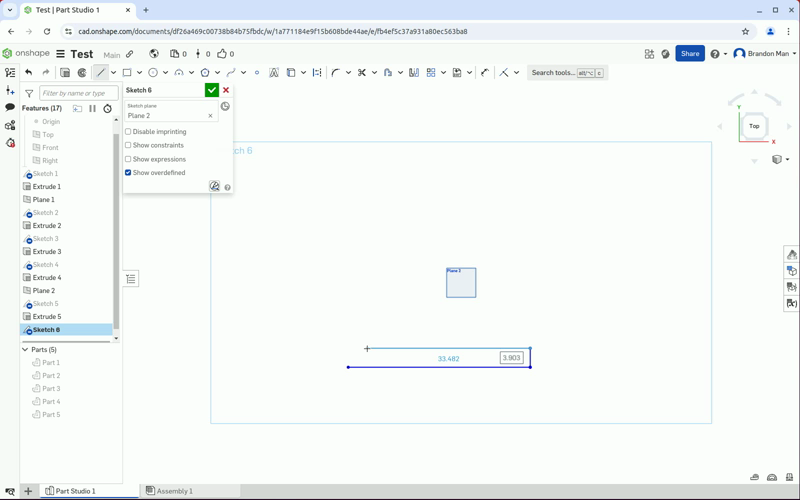
key_down(shift)
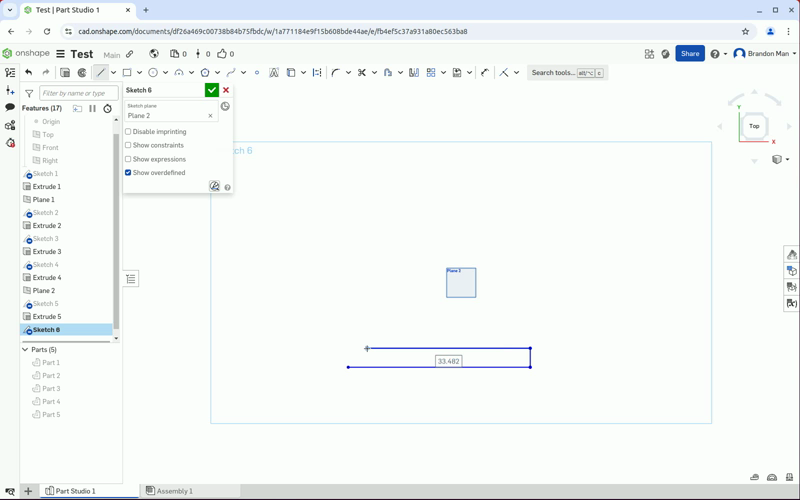
mouse_move(367, 217)
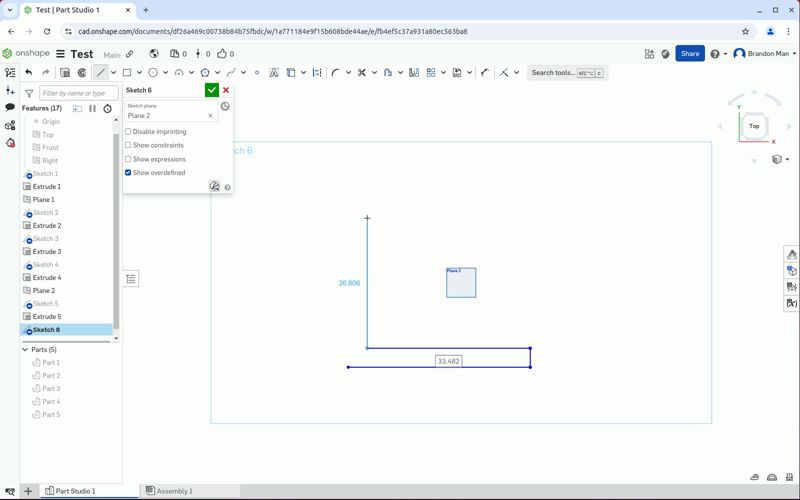
click(367, 217)
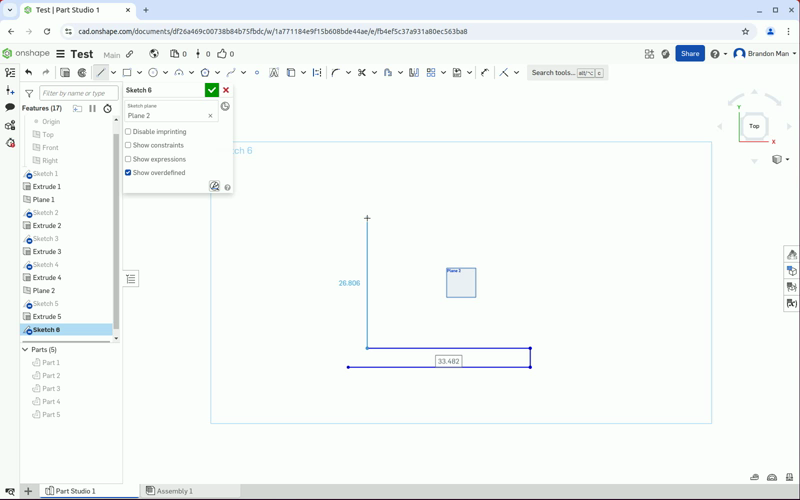
key_up(shift)
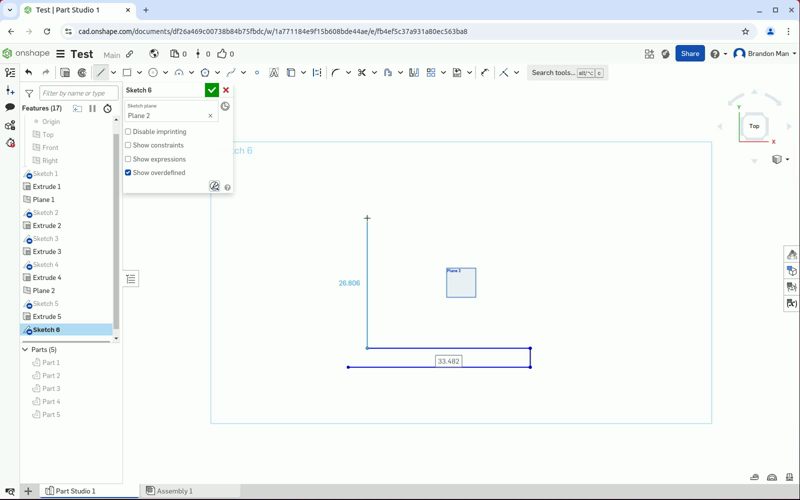
key_down(shift)
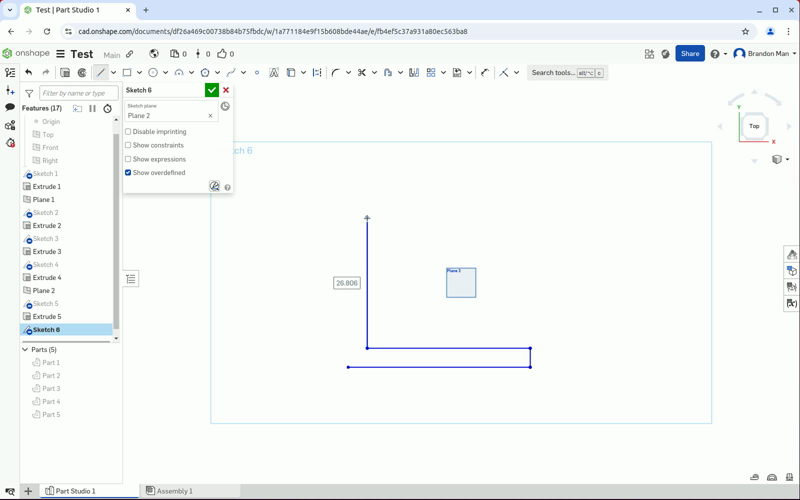
mouse_move(530, 217)
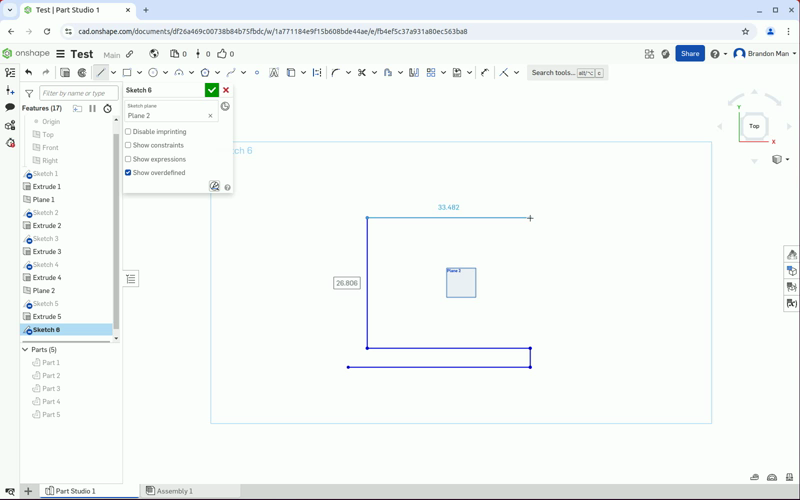
click(530, 217)
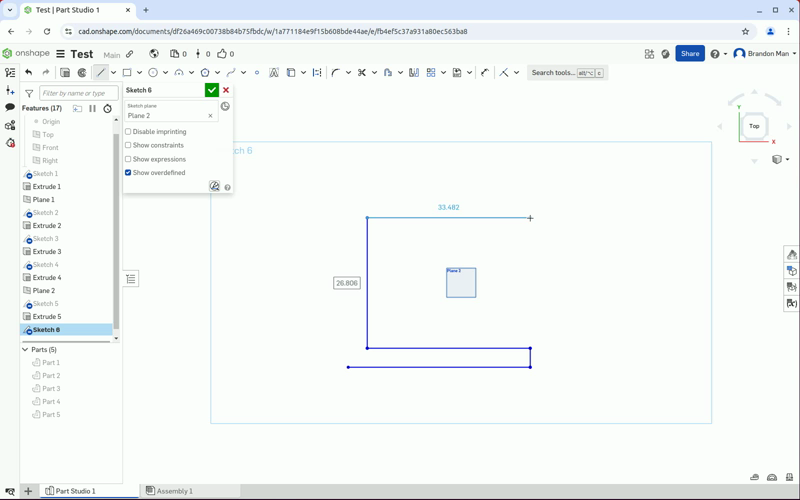
key_up(shift)
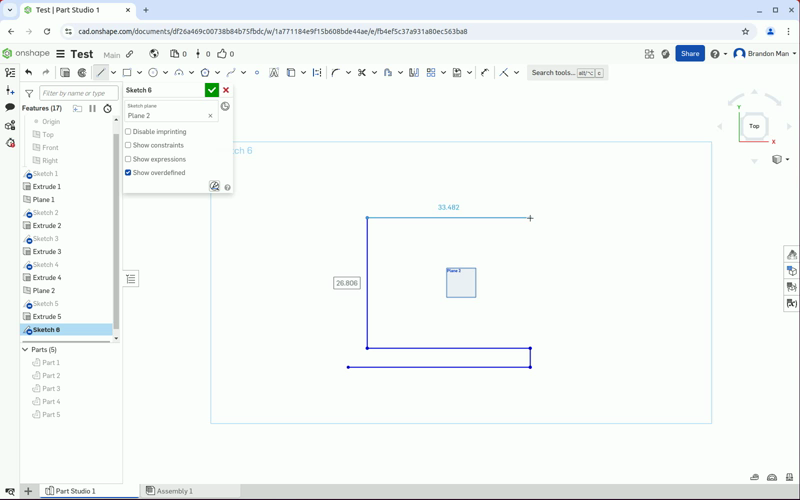
key_down(shift)
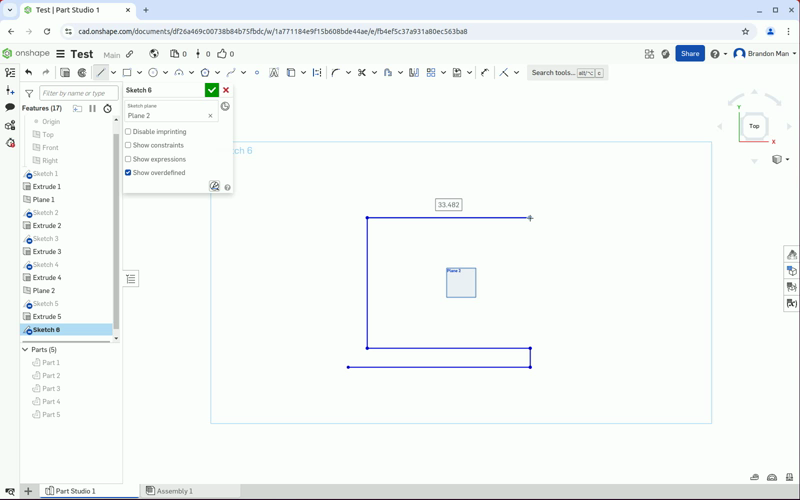
mouse_move(560, 217)
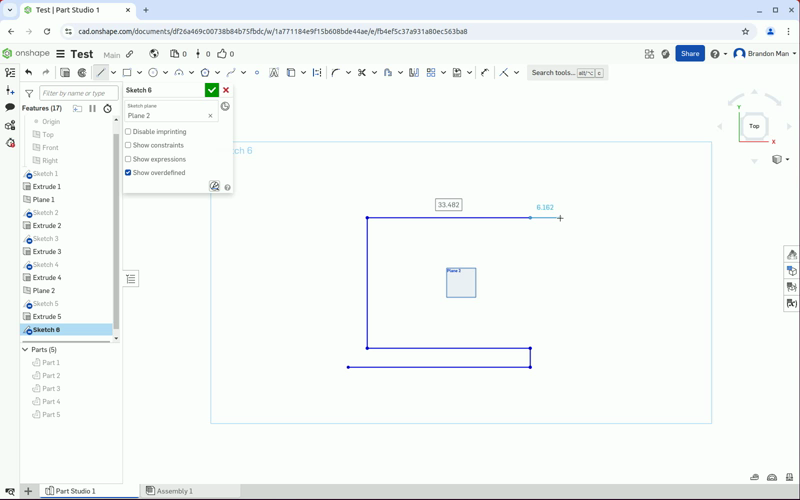
mouse_move(530, 198)
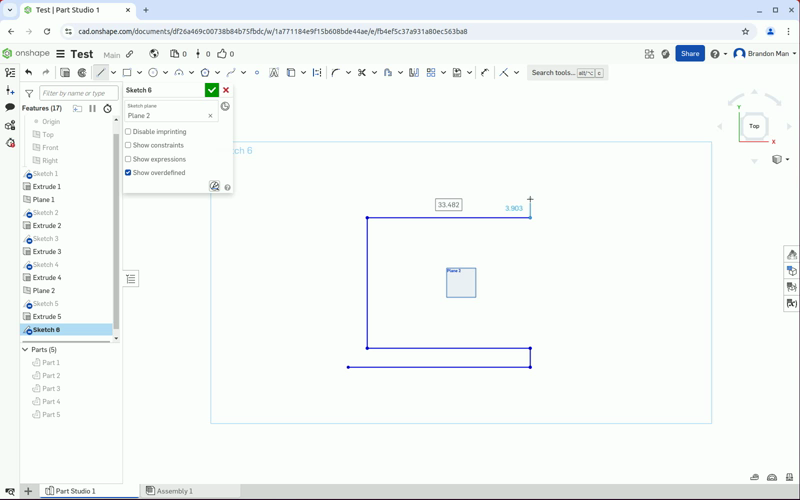
click(530, 198)
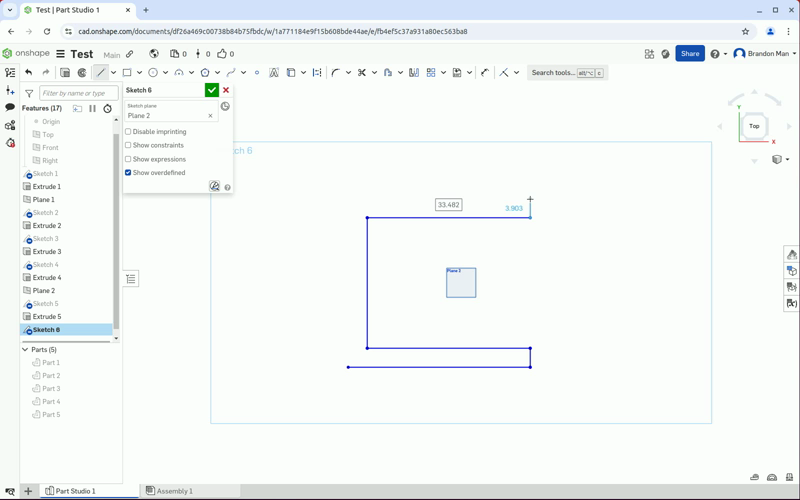
key_up(shift)
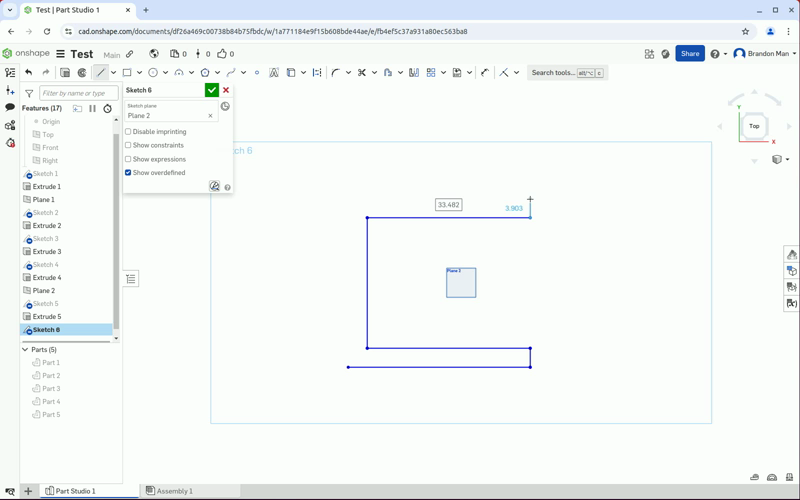
key_down(shift)
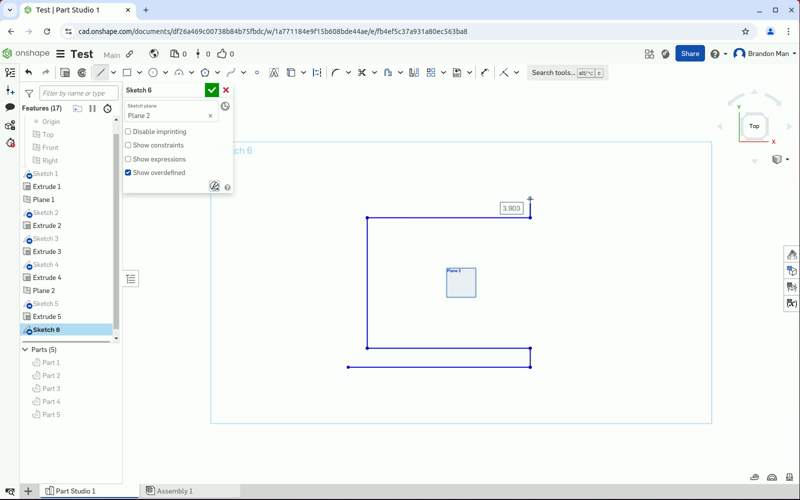
mouse_move(348, 198)
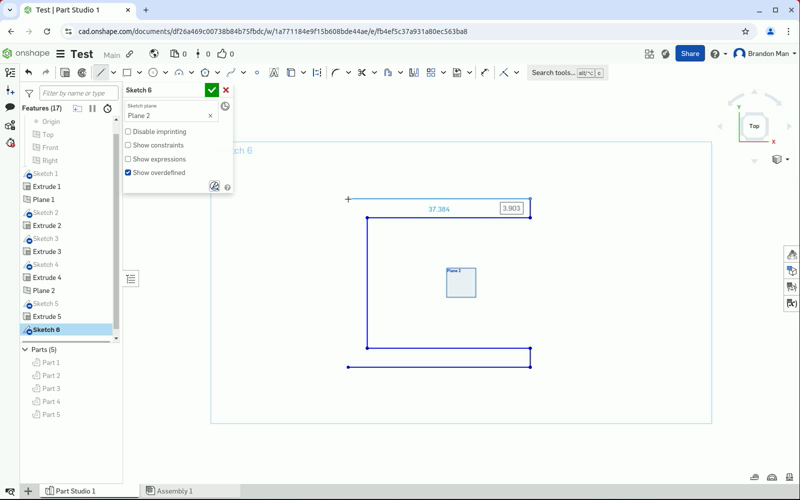
click(348, 198)
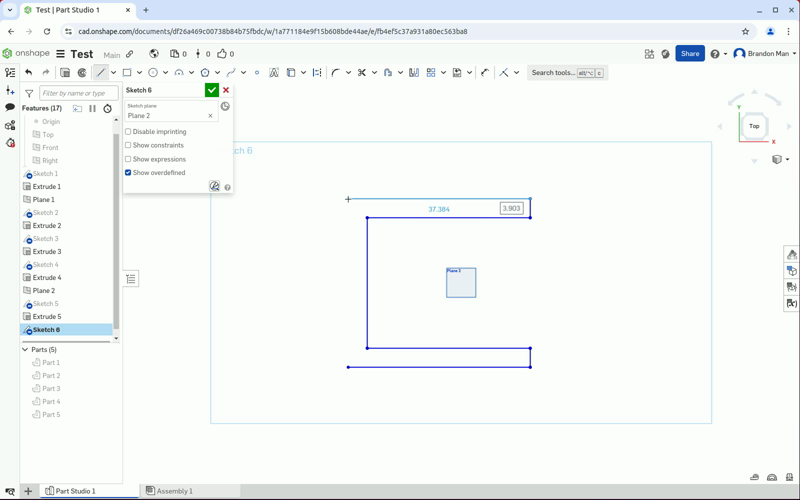
key_up(shift)
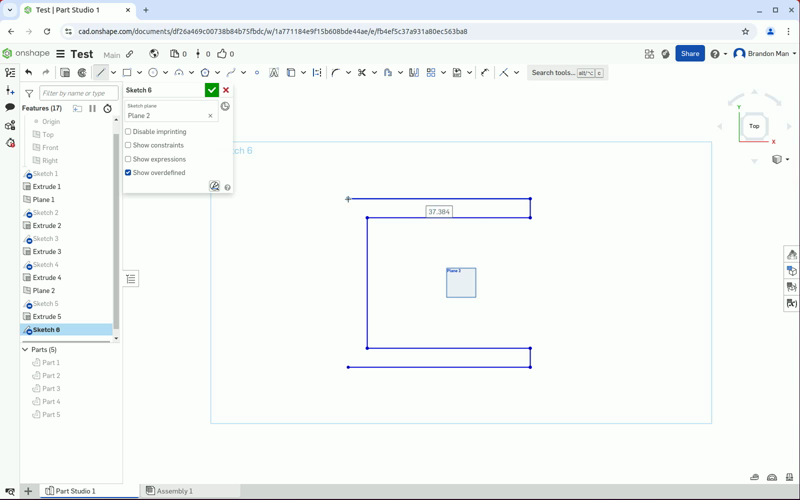
key_down(shift)
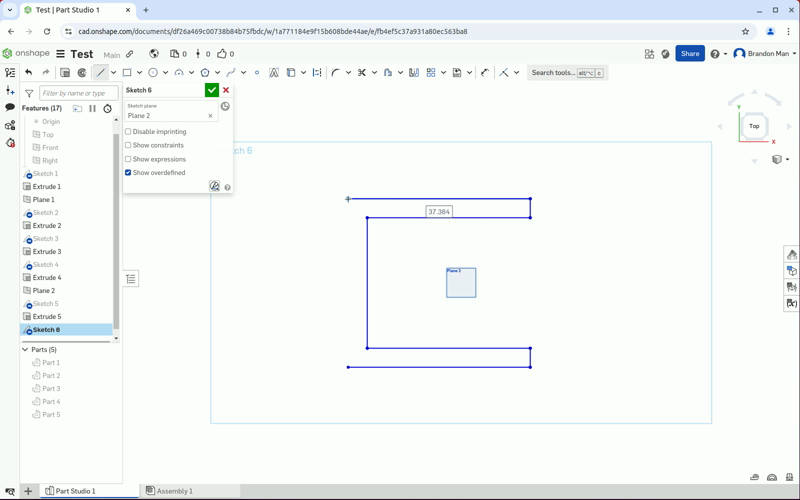
mouse_move(348, 367)
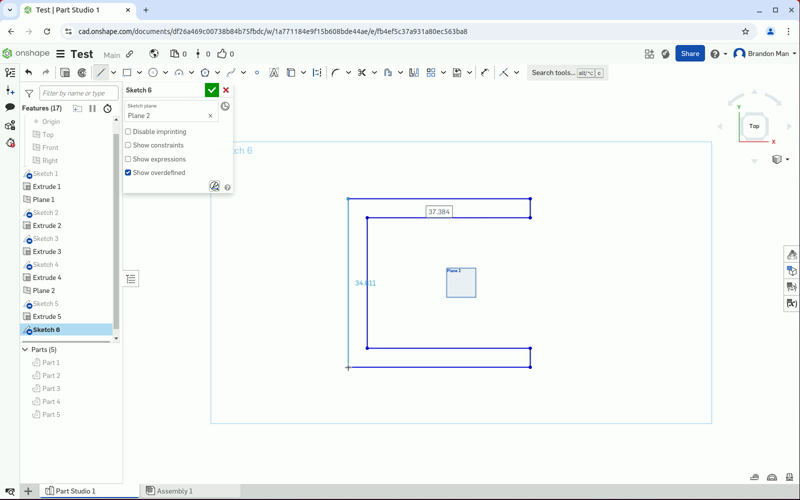
key_up(shift)
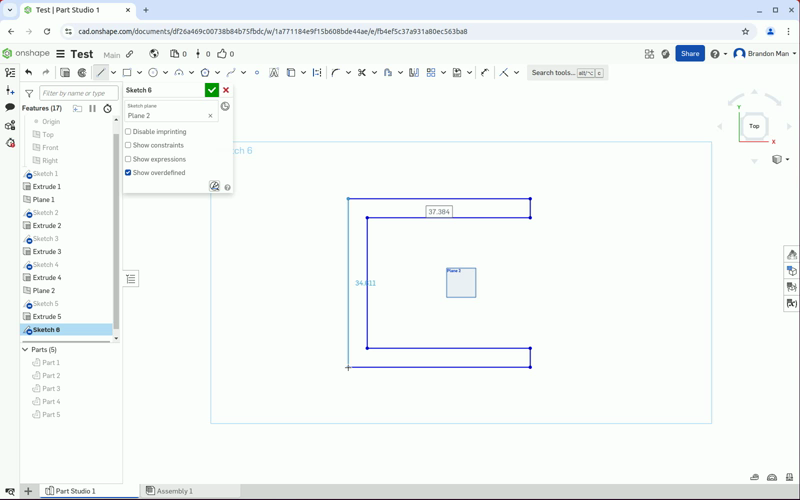
click(348, 367)
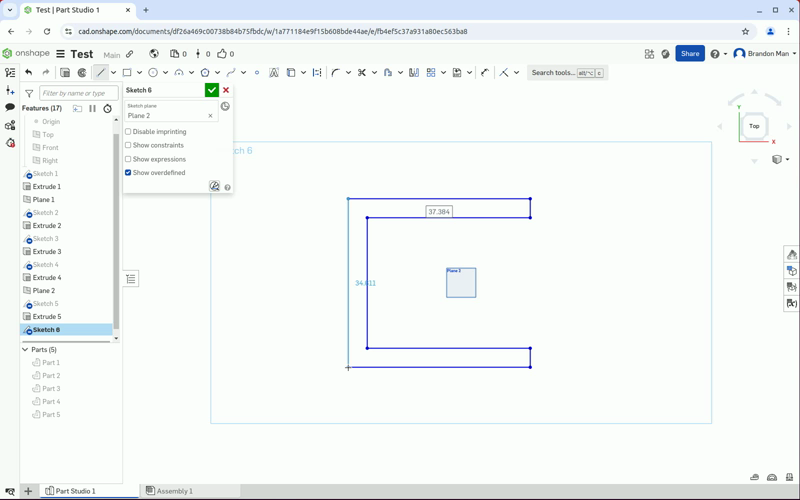
key(esc)
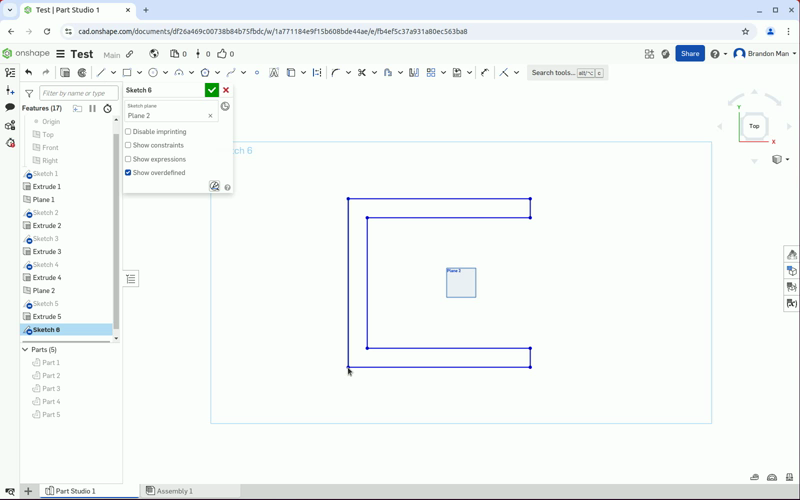
mouse_move(458, 357)
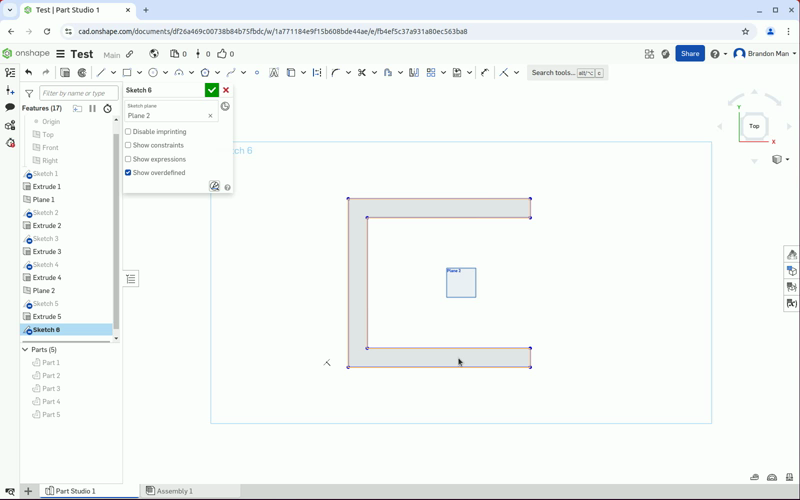
click(458, 357)
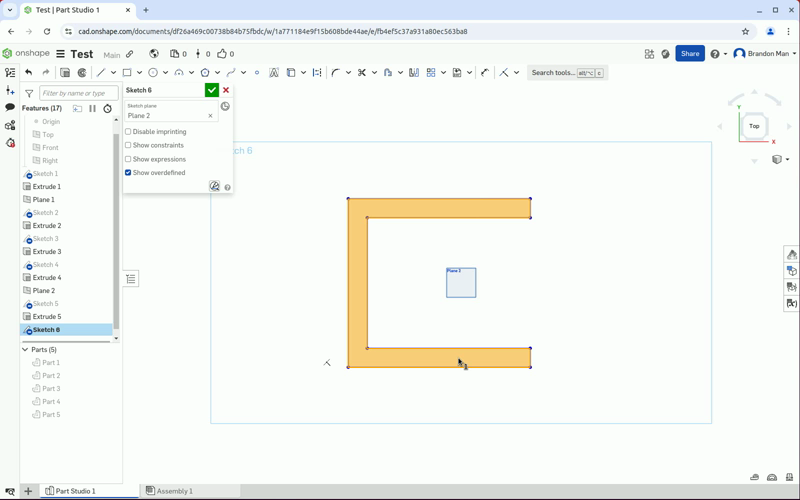
mouse_move(73, 352)
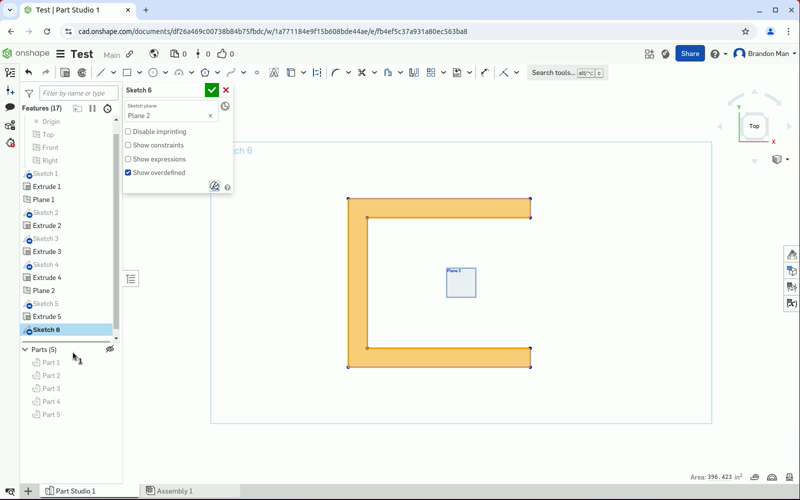
key(shift+y)
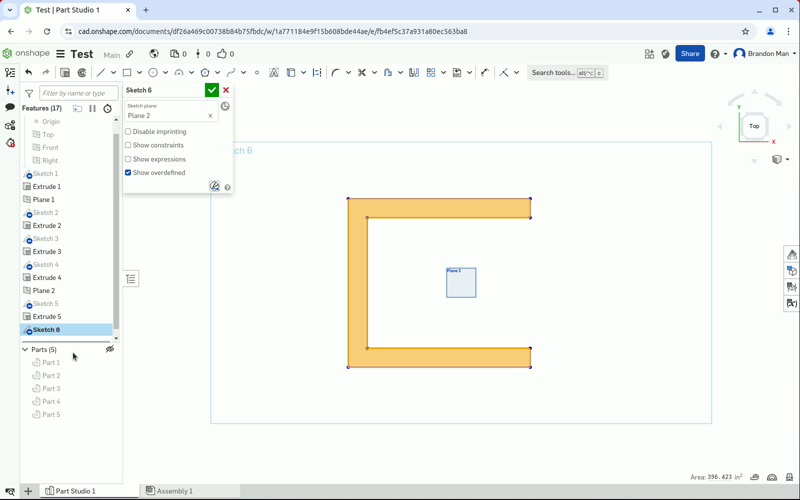
key(shift+e)
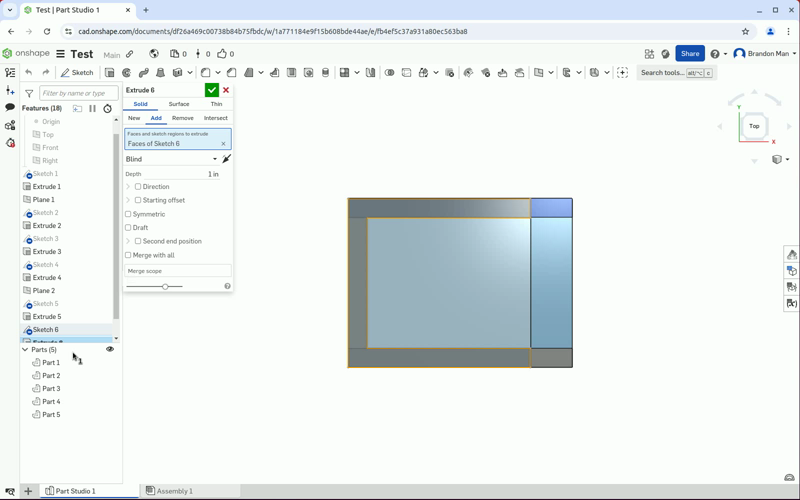
mouse_move(143, 106)
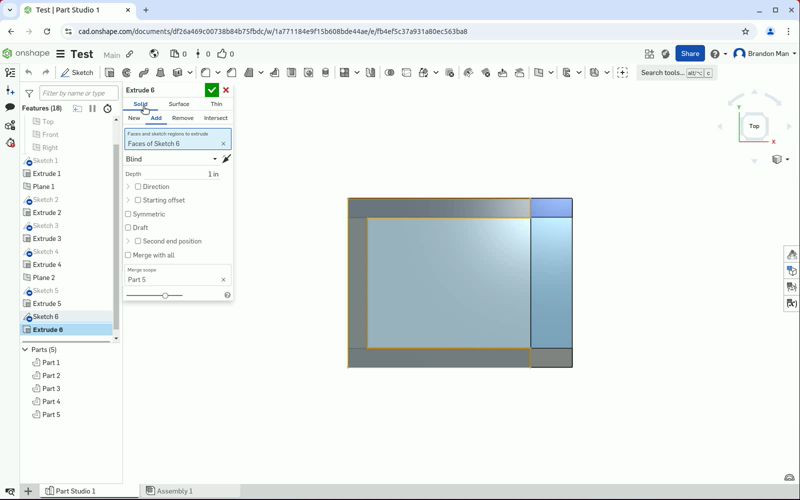
click(143, 106)
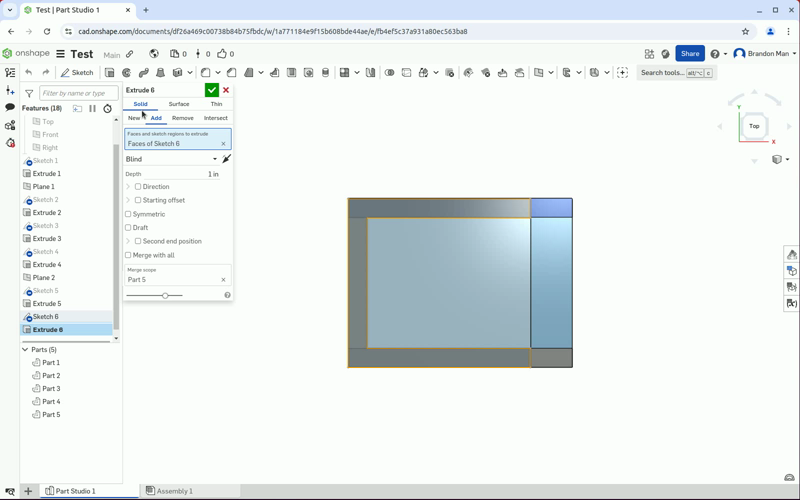
mouse_move(137, 120)
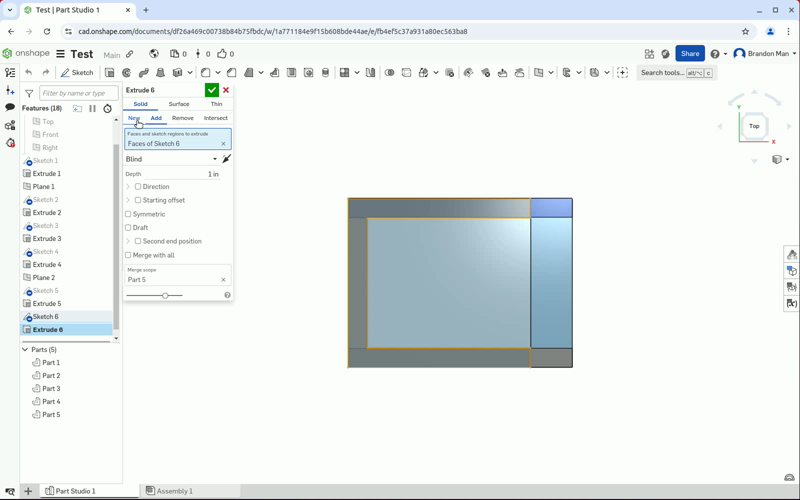
click(137, 120)
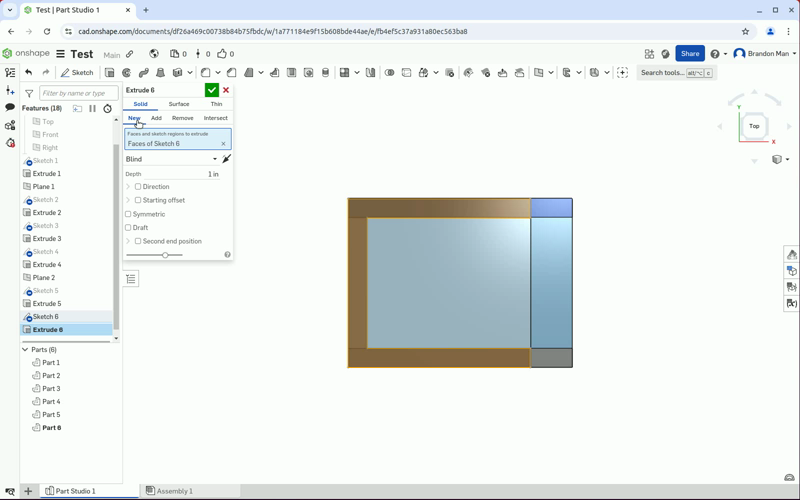
key(tab, 4)
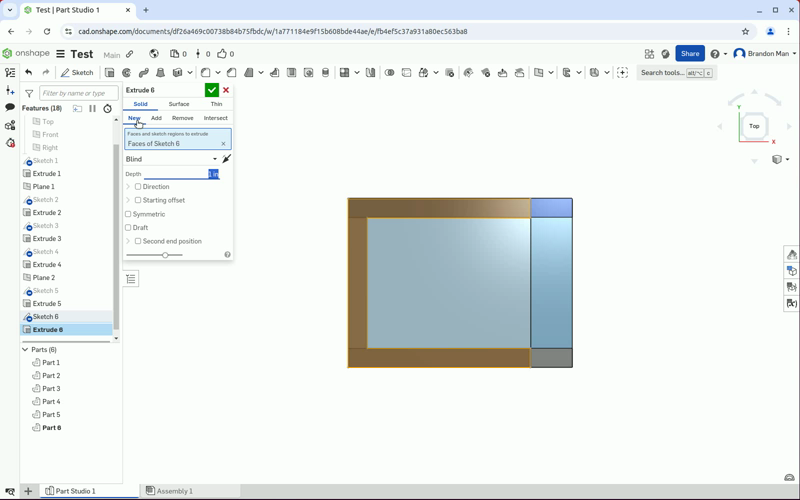
text(0.963)
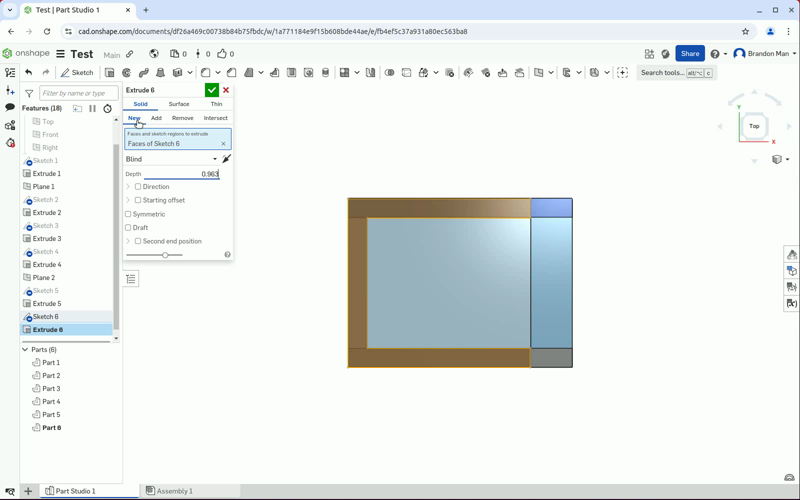
key(enter)
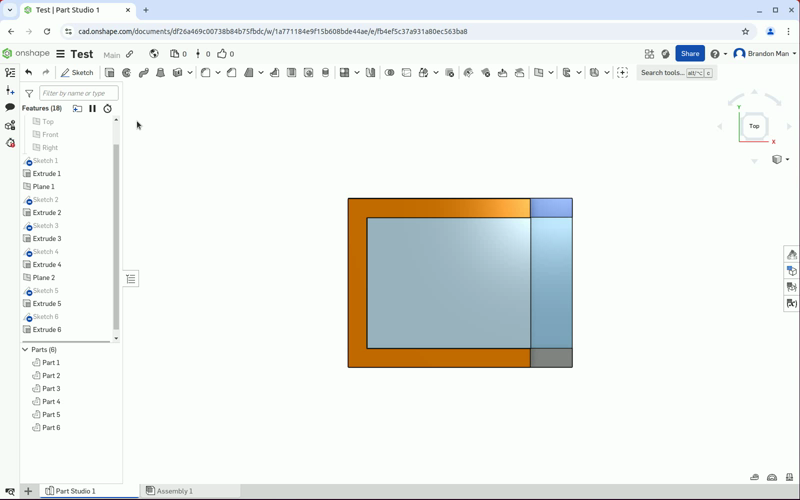
key(shift+h)
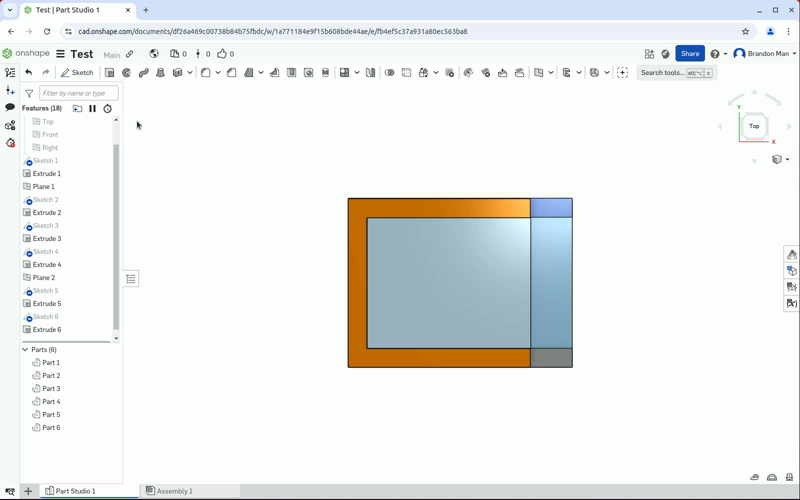
key(shift+h)
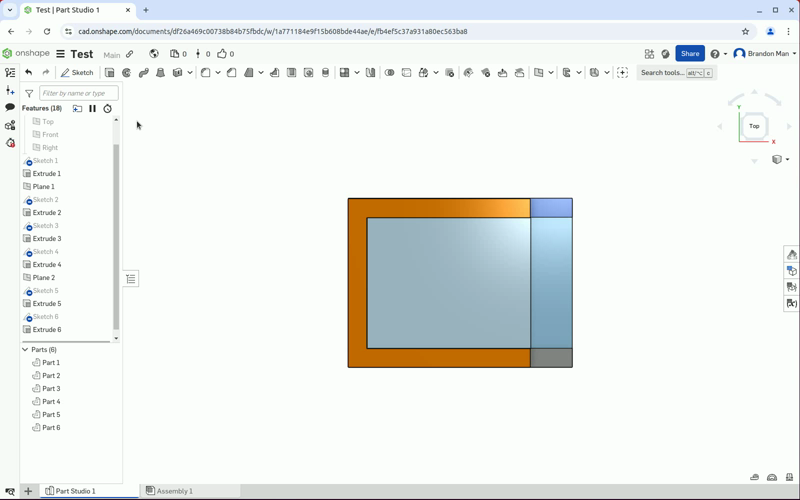
mouse_move(69, 163)
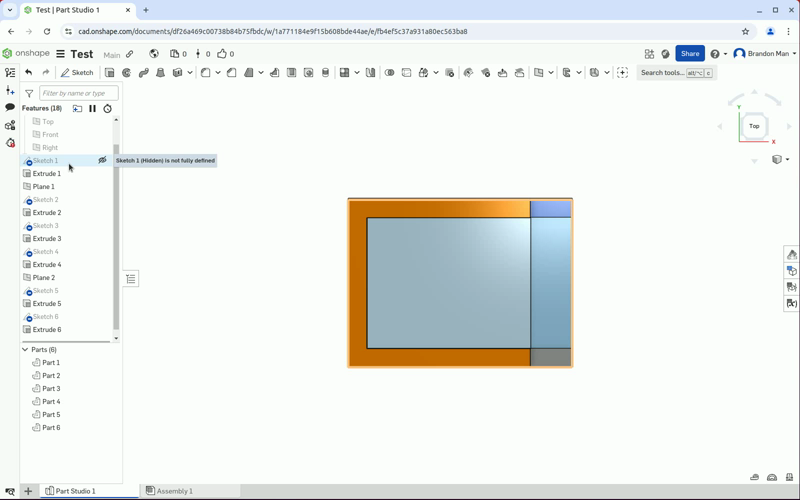
click(69, 163)
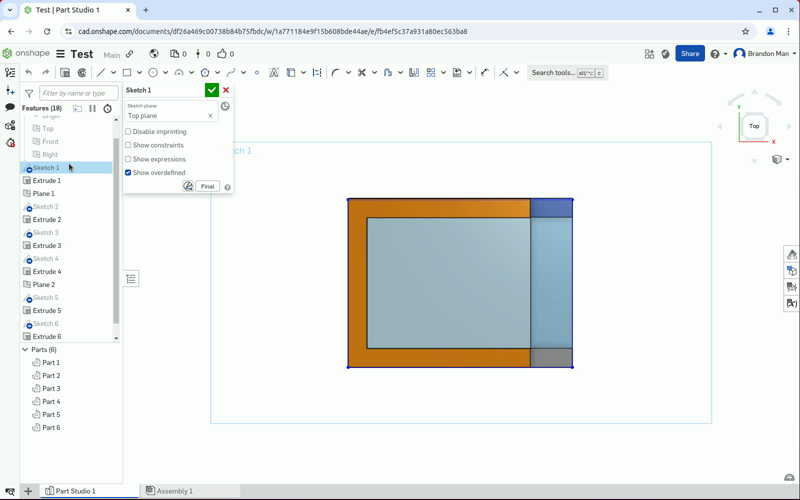
mouse_move(229, 92)
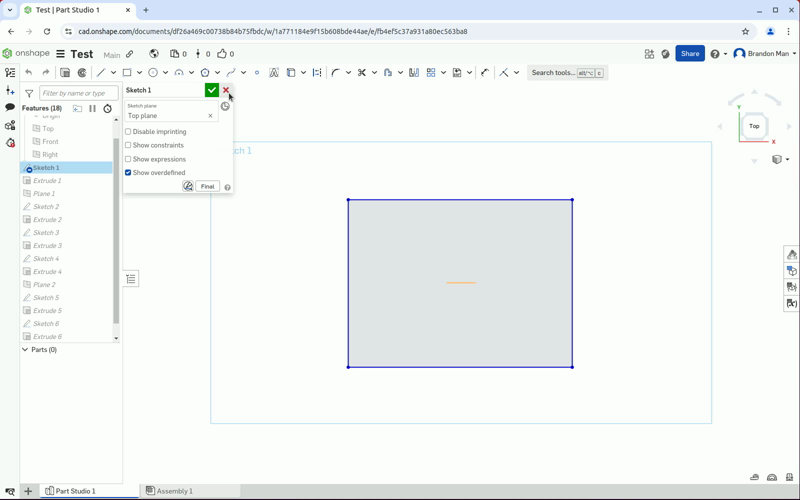
click(229, 92)
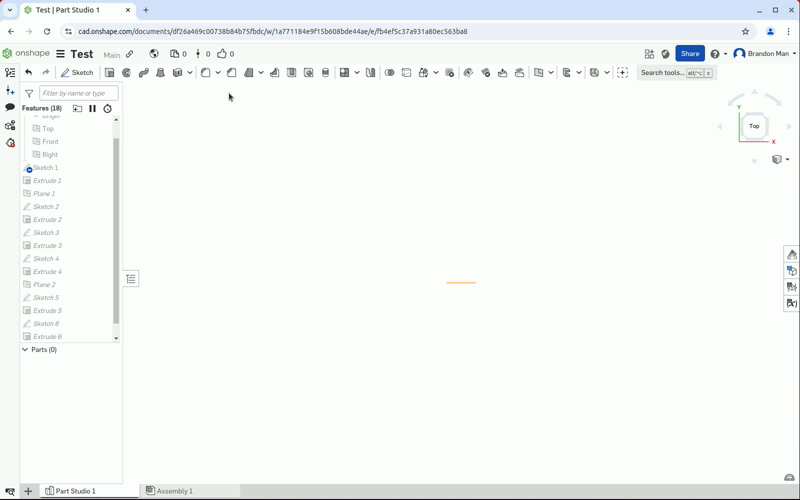
mouse_move(541, 75)
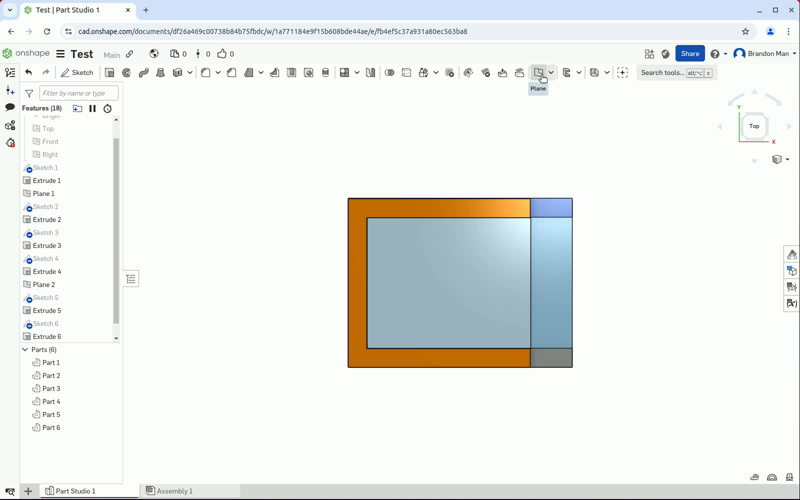
click(541, 75)
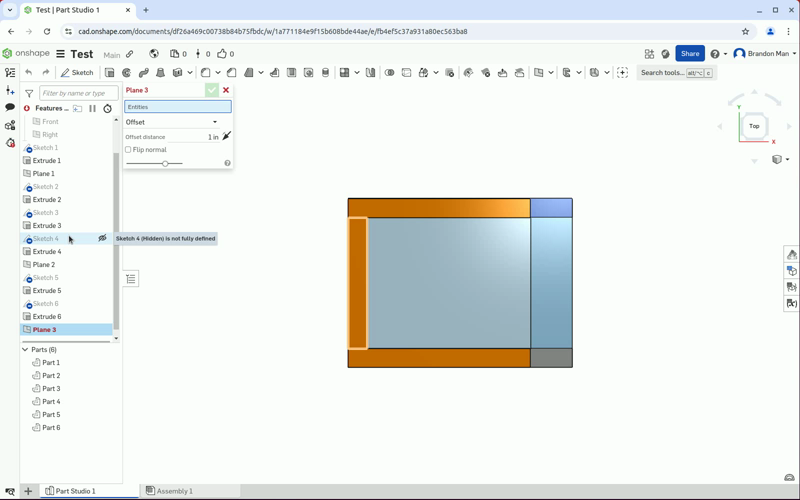
scroll(3)
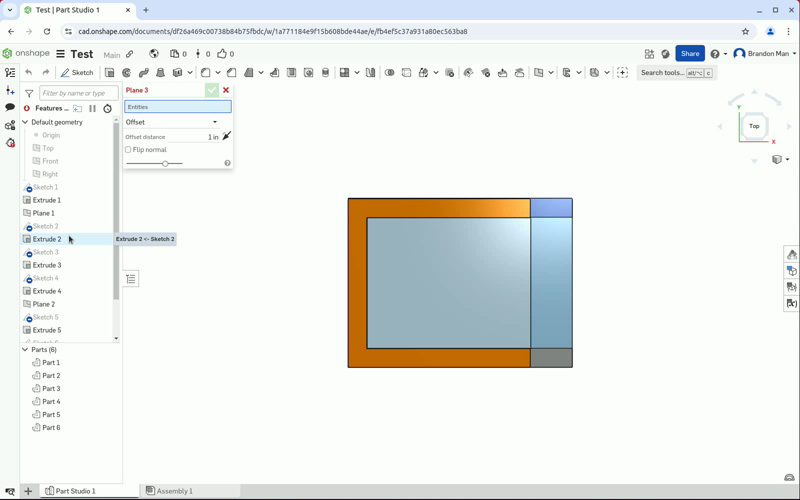
mouse_move(69, 150)
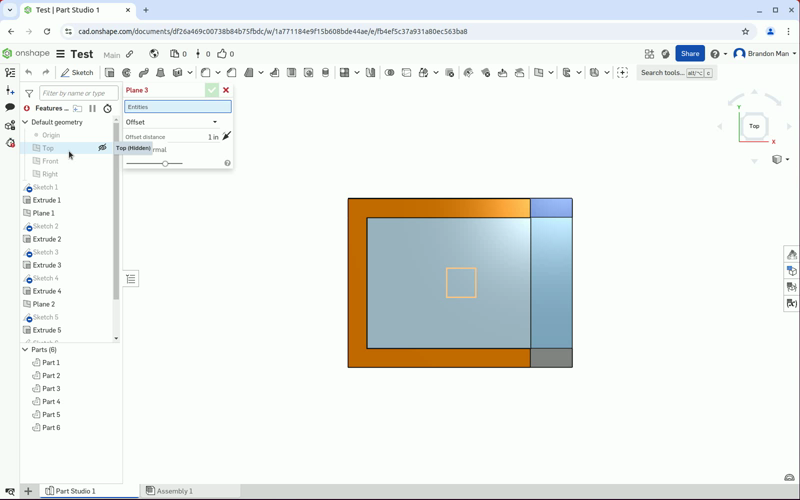
click(69, 150)
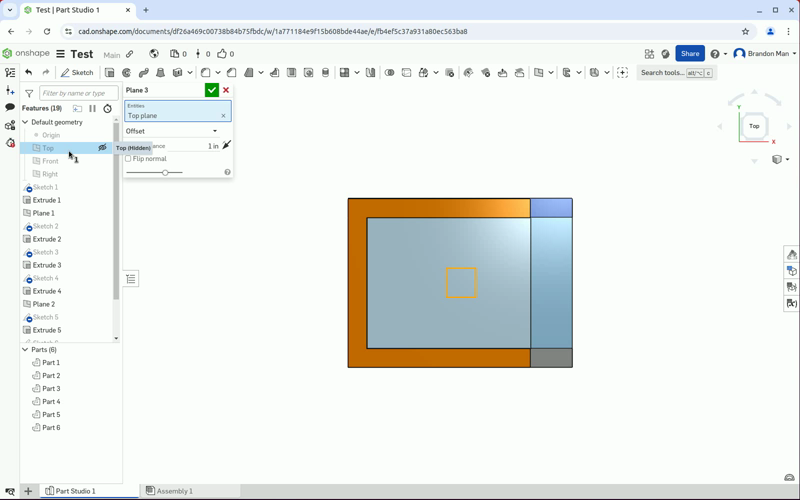
key(tab, 2)
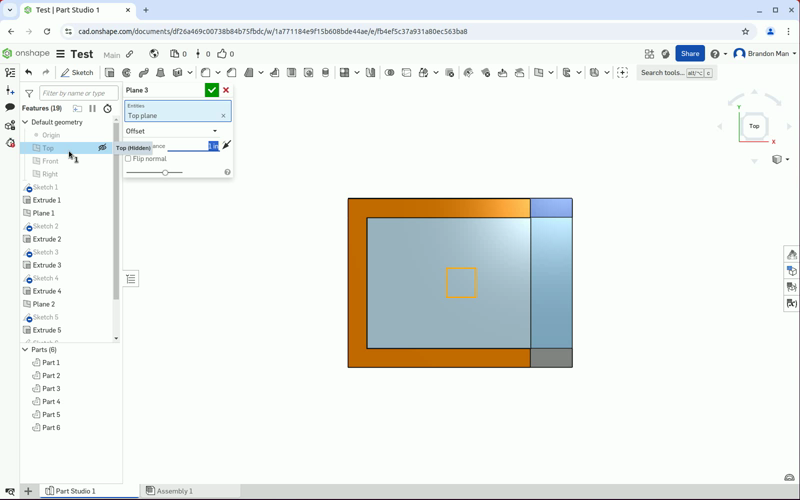
text(5.792)
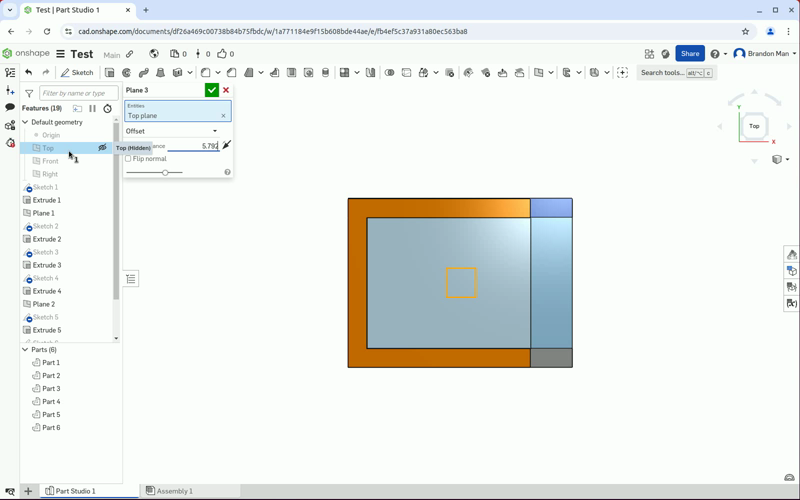
key(enter, 2)
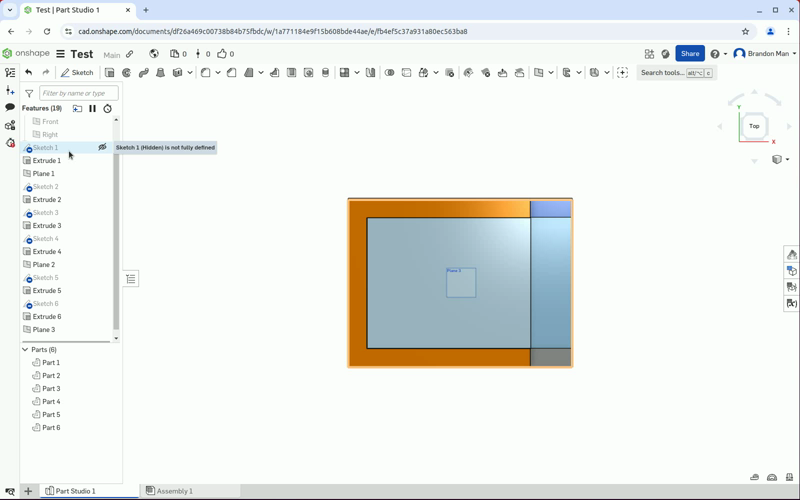
key(shift+s)
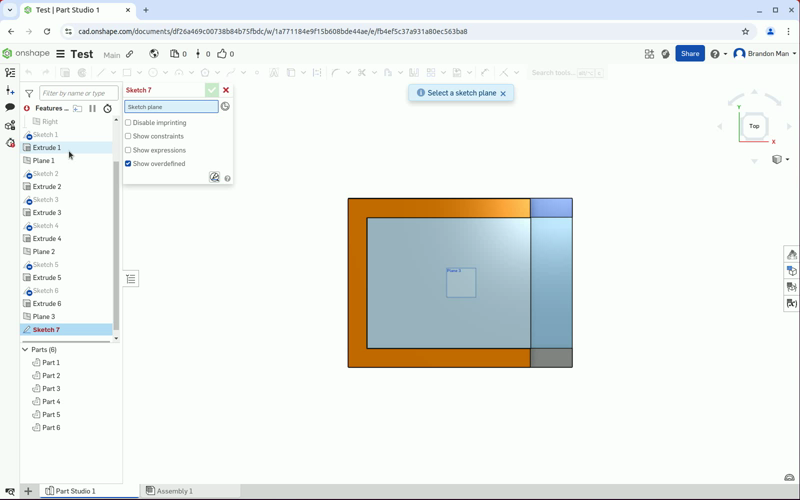
mouse_move(69, 319)
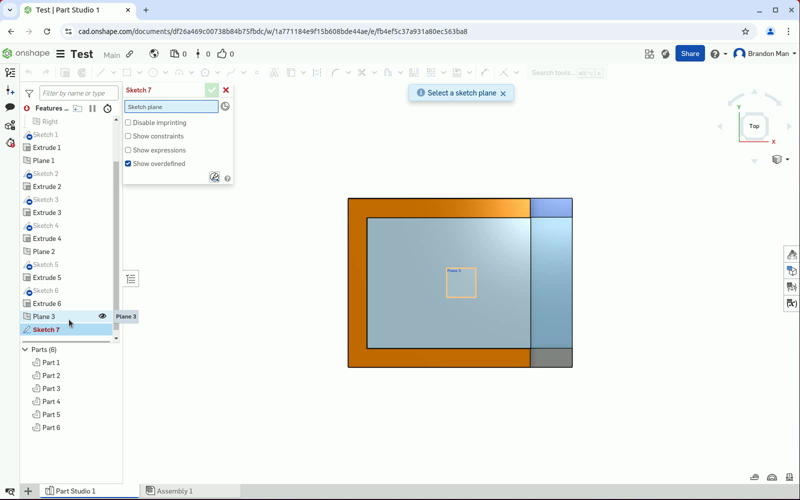
click(69, 319)
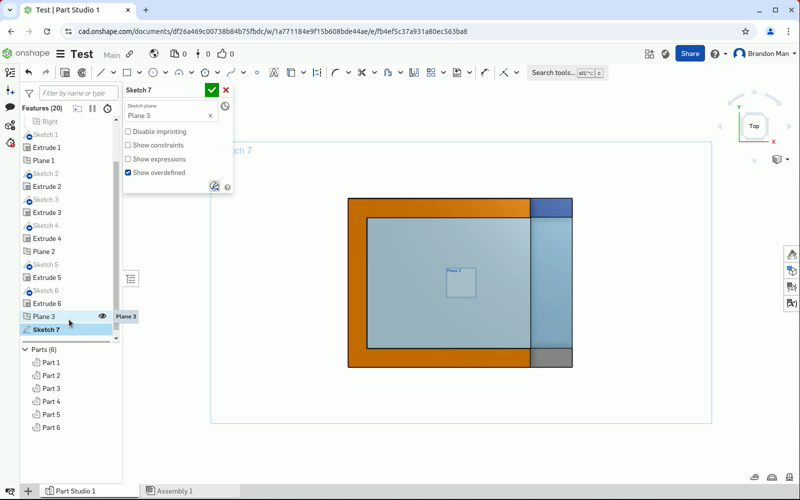
mouse_move(73, 352)
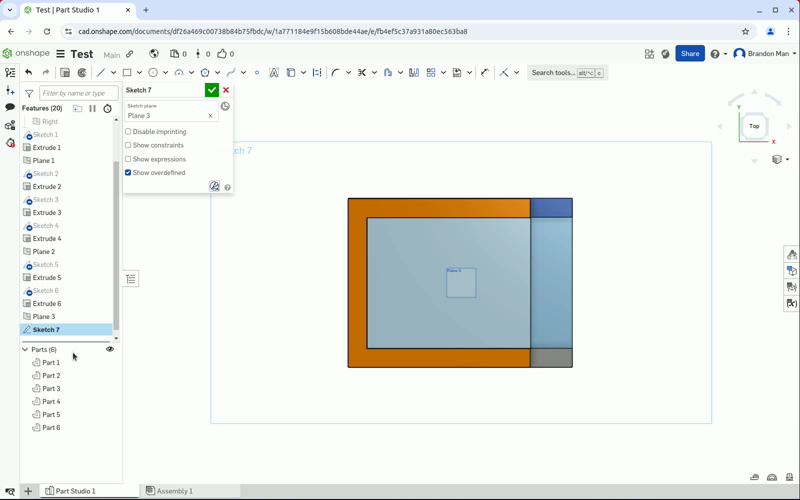
key(y)
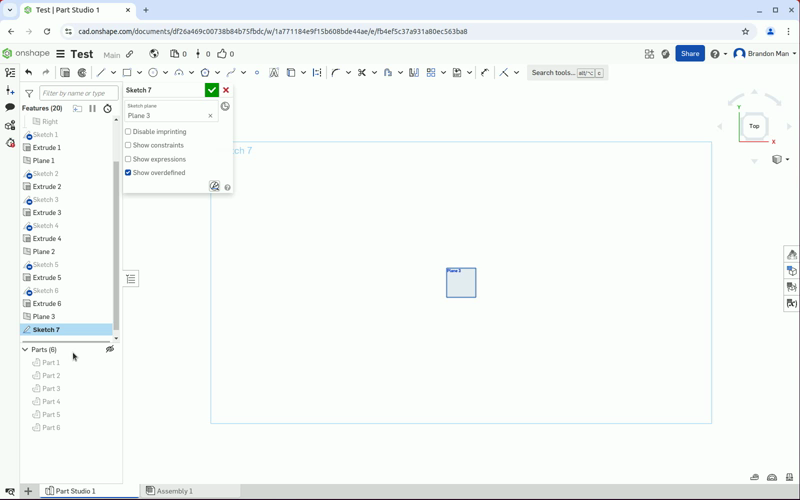
key(c)
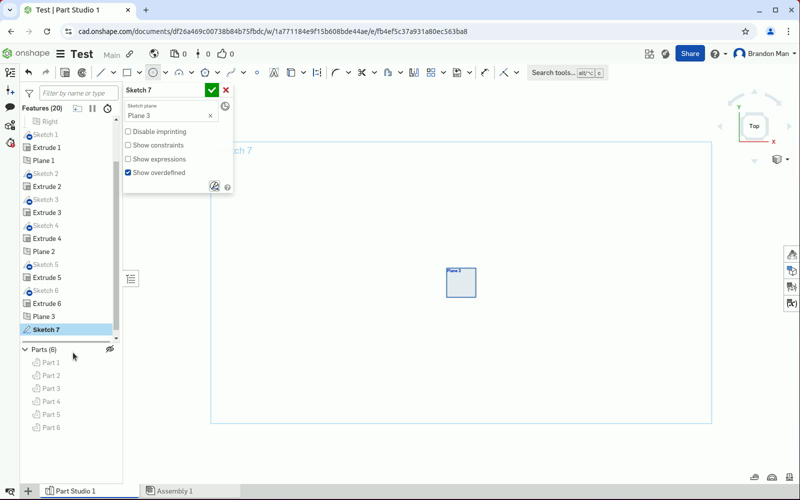
key_down(shift)
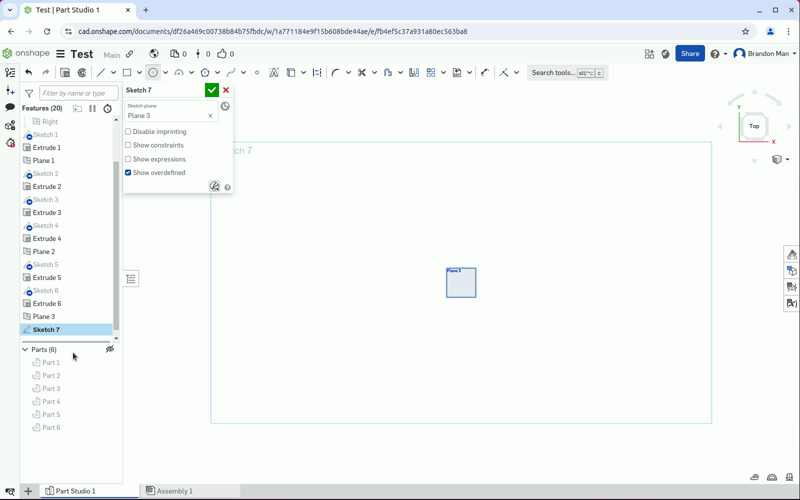
mouse_move(440, 282)
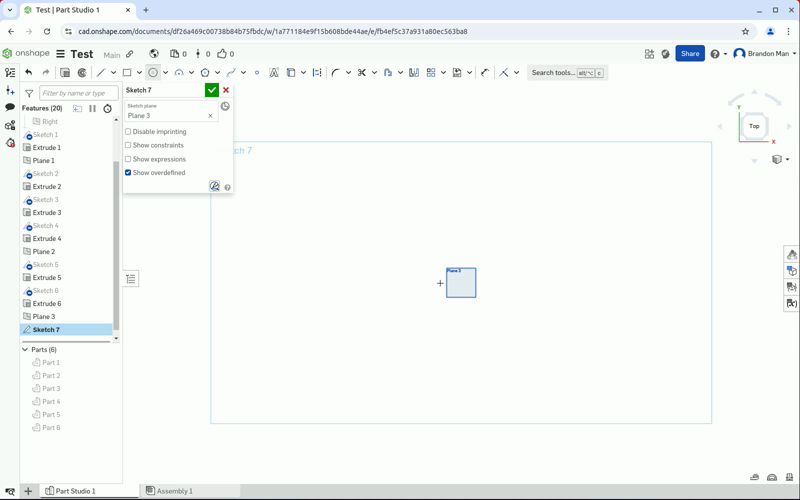
click(440, 282)
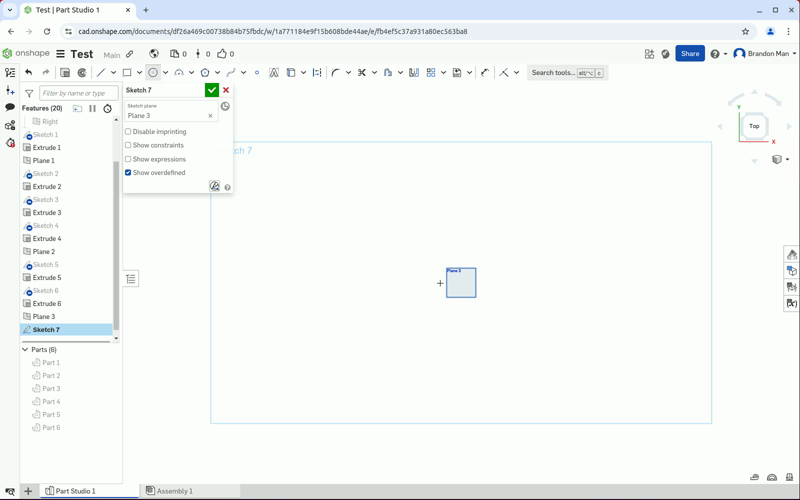
key_up(shift)
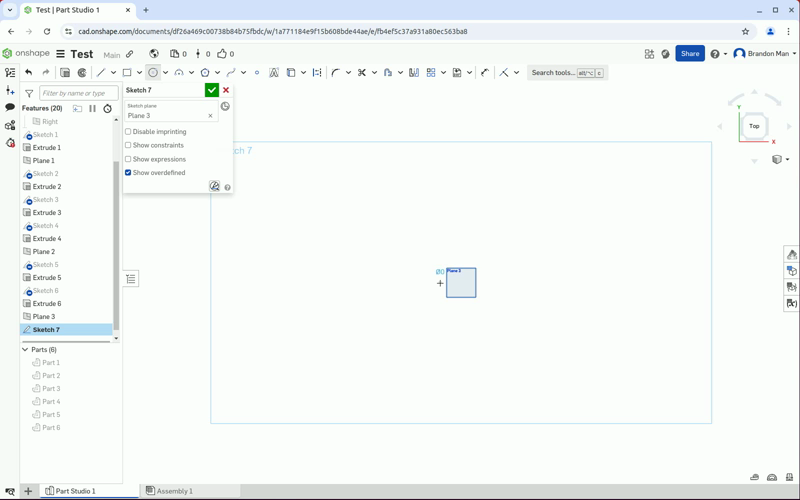
mouse_move(492, 282)
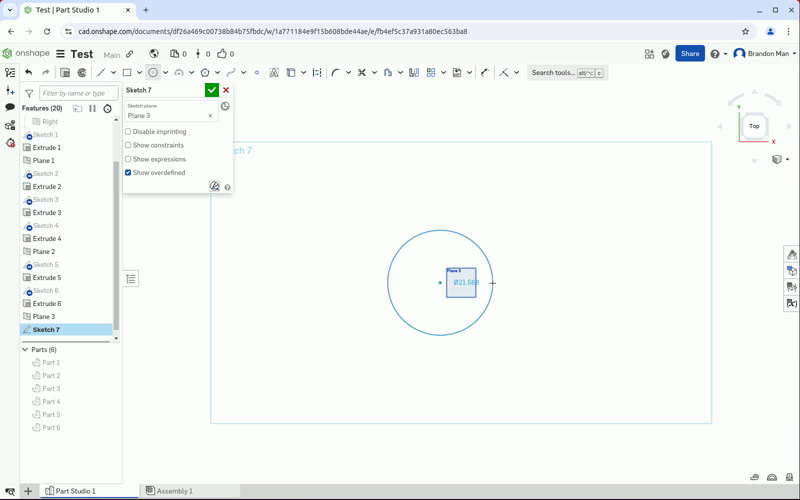
click(492, 282)
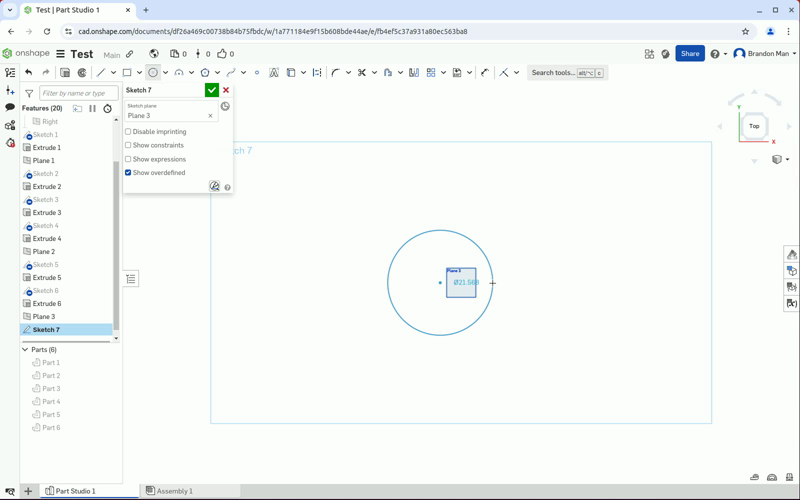
key(esc)
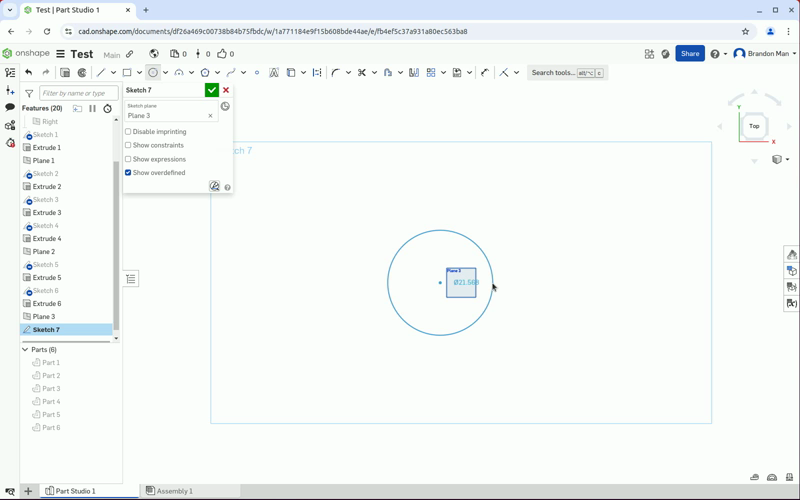
mouse_move(428, 298)
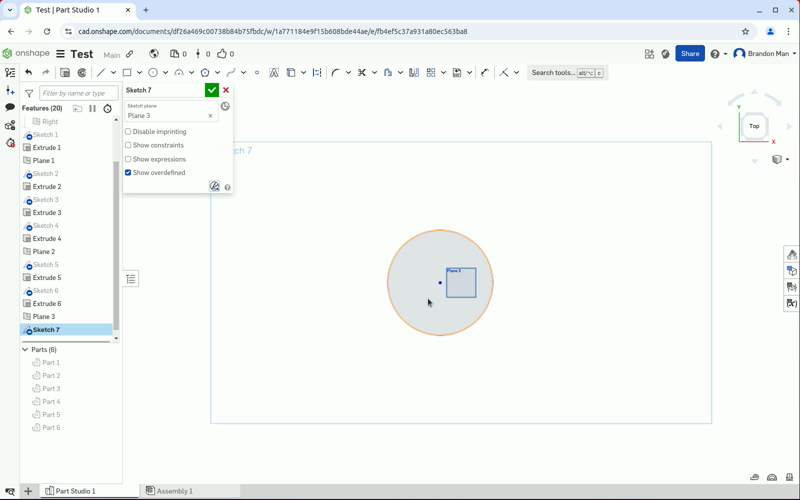
click(428, 298)
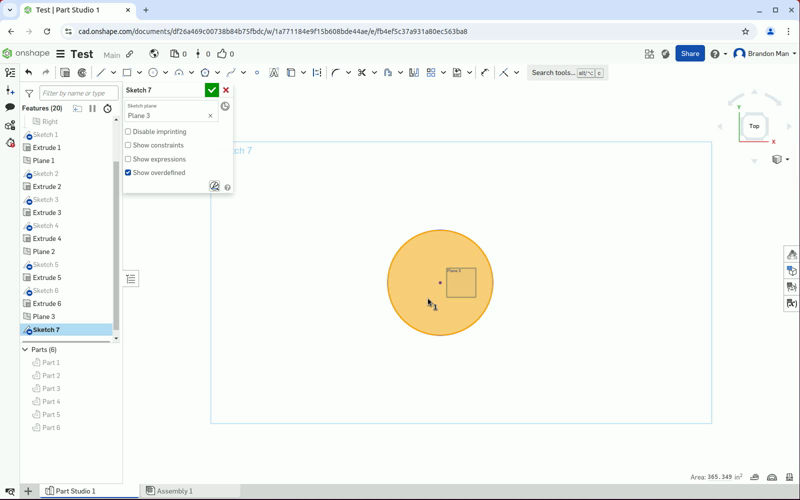
mouse_move(73, 352)
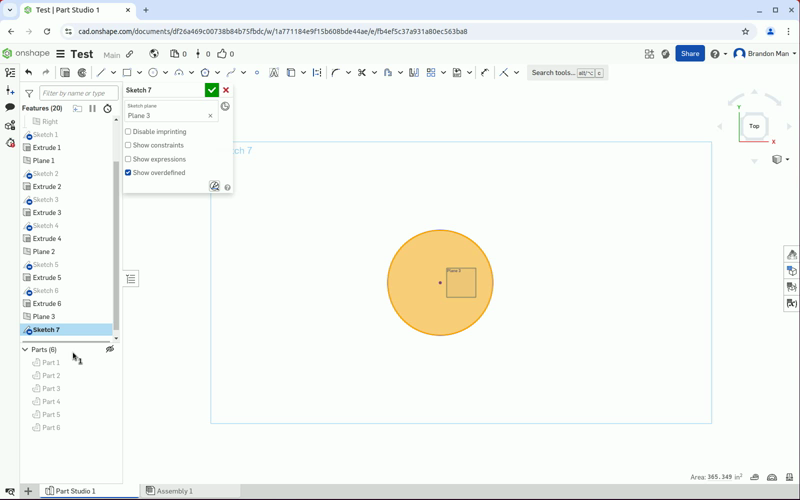
key(shift+y)
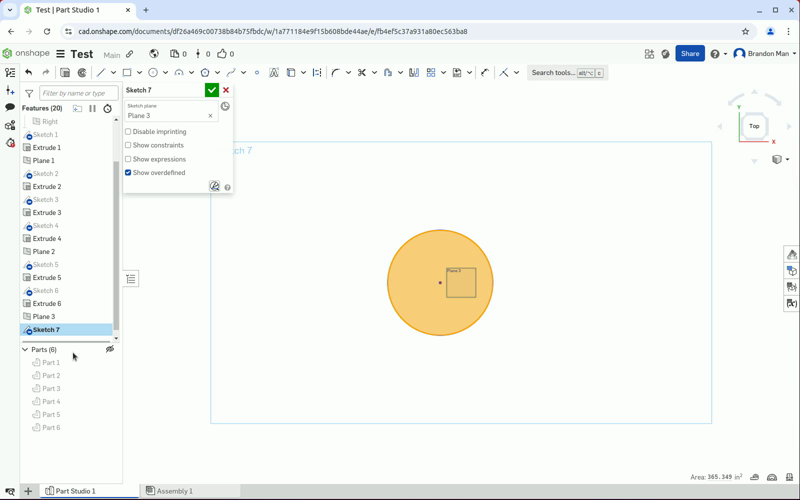
key(shift+e)
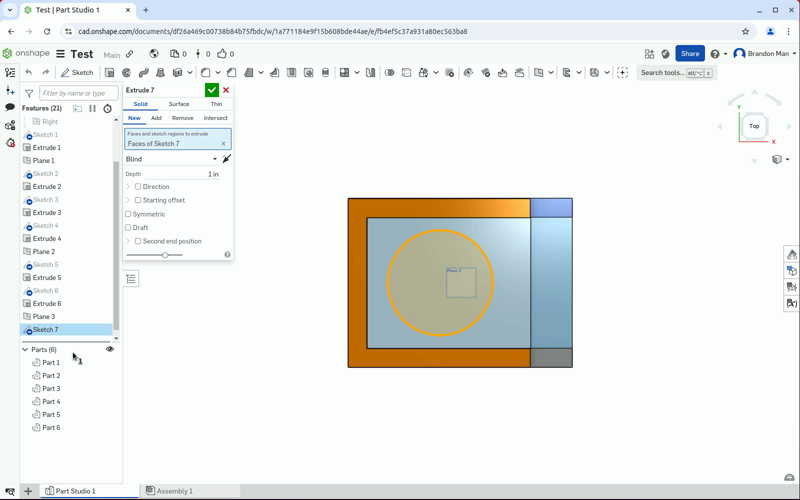
mouse_move(143, 106)
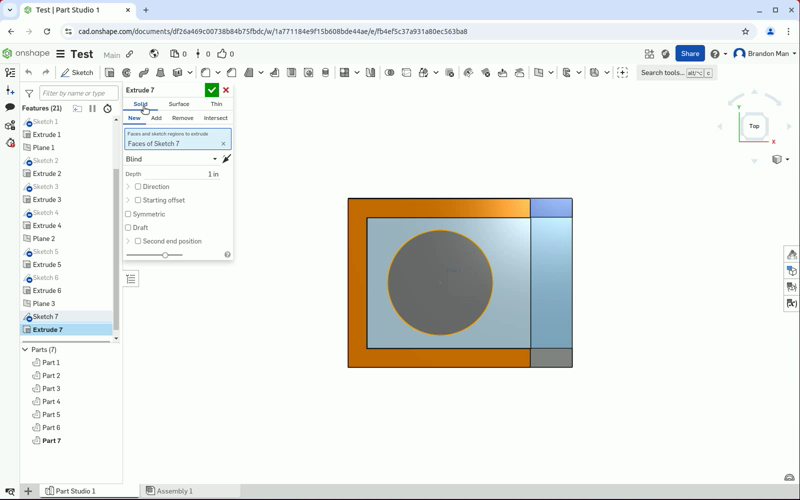
click(143, 106)
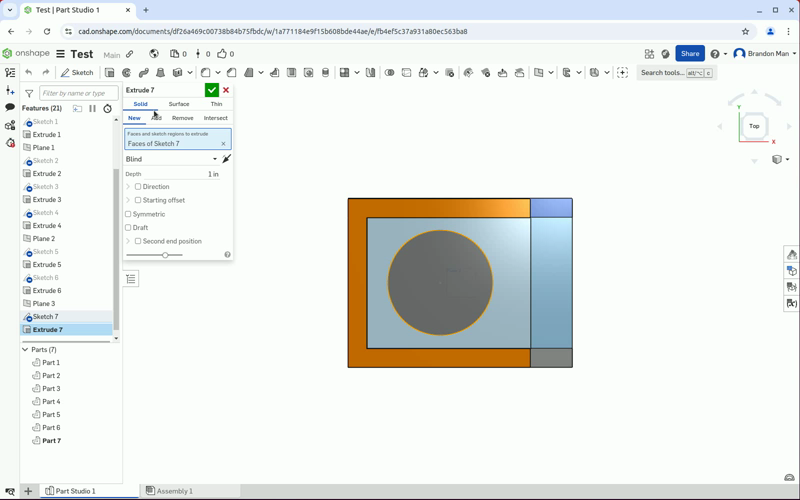
mouse_move(186, 120)
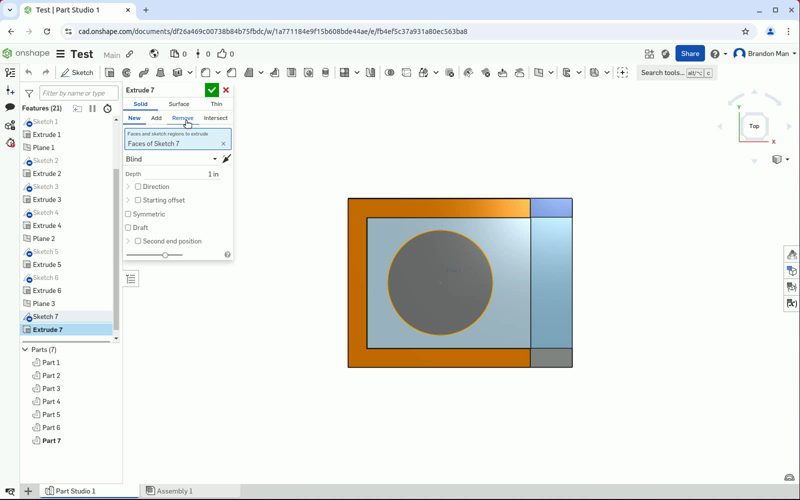
click(186, 120)
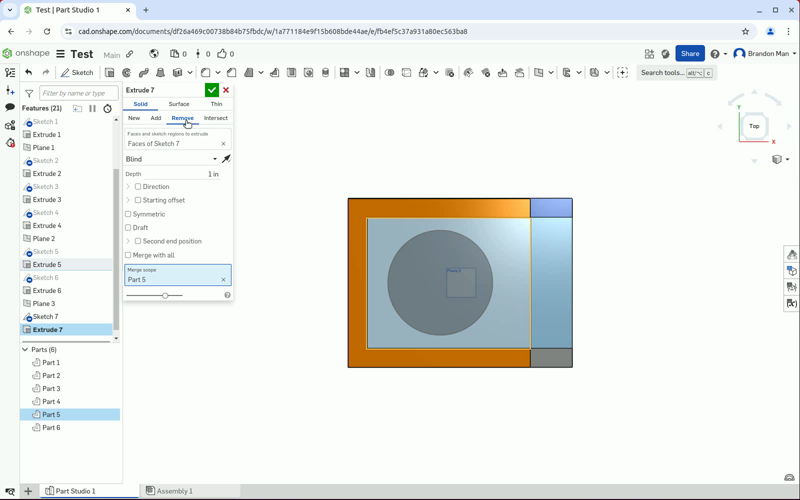
key(tab, 4)
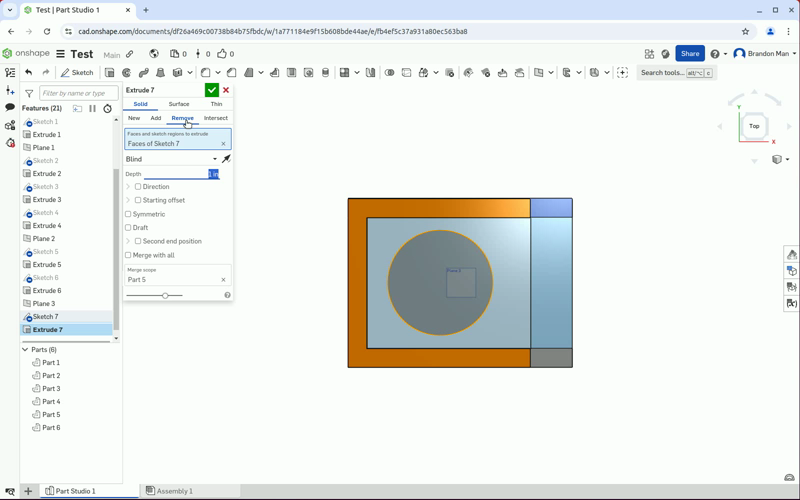
text(0.963)
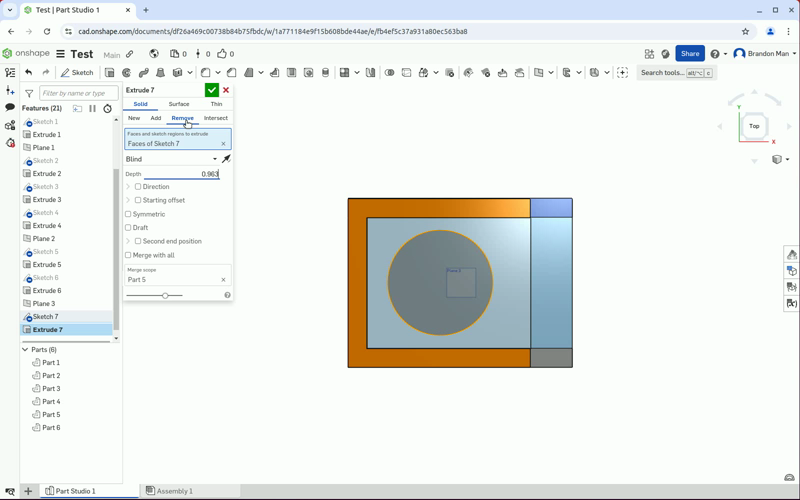
key(tab, 6)
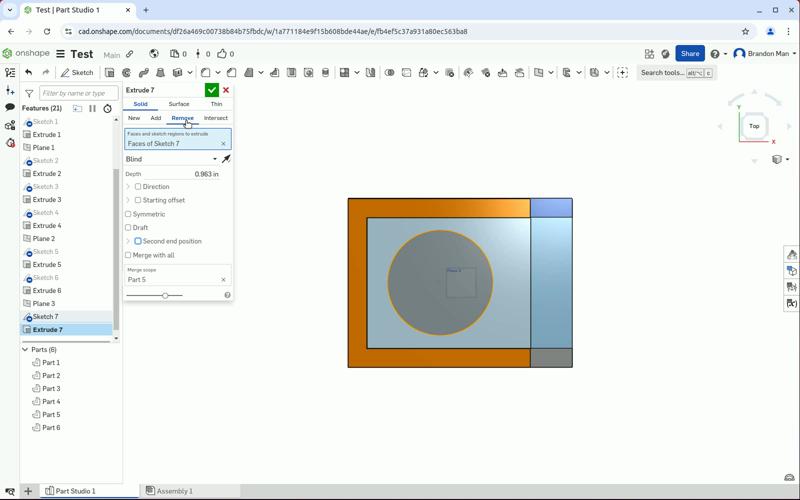
key(space)
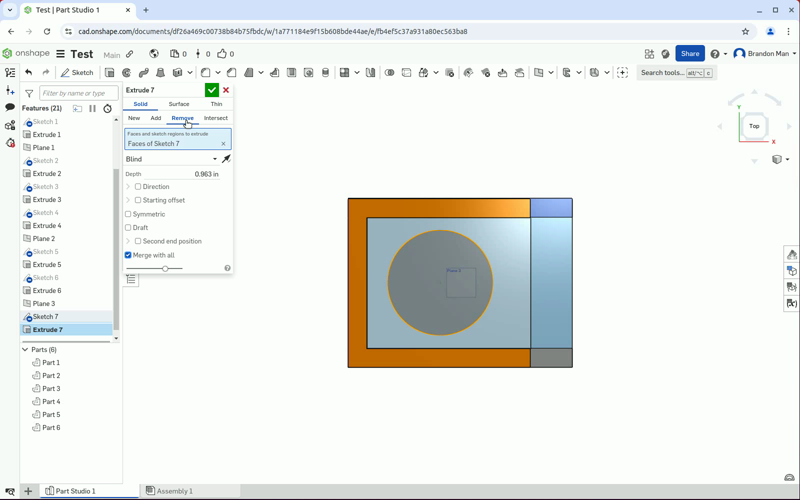
key(enter)
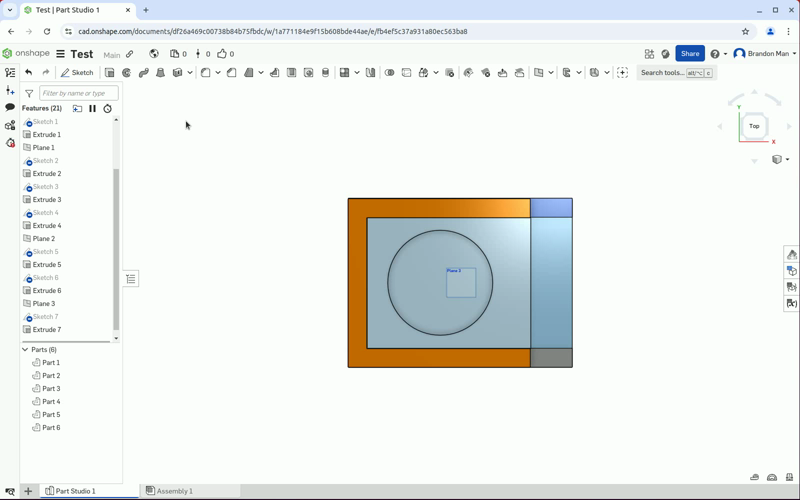
key(shift+h)
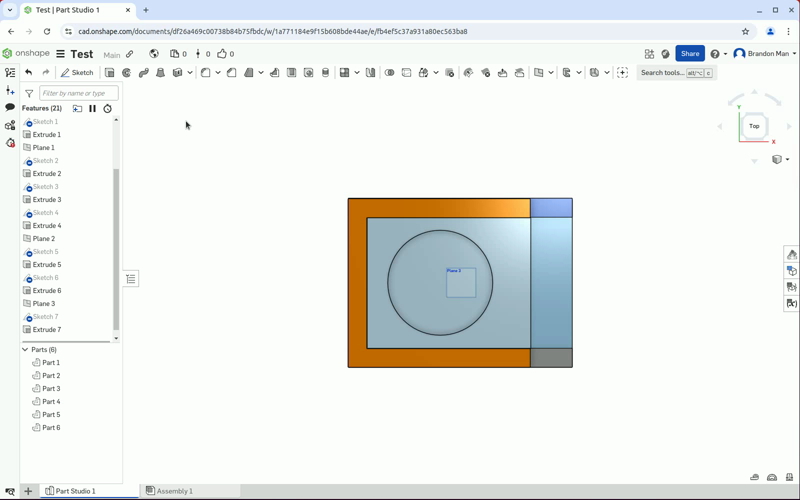
key(shift+h)
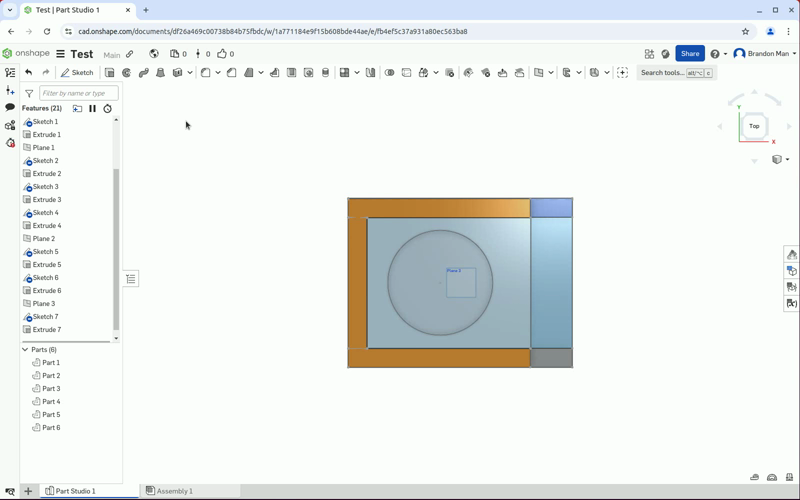
key(shift+7)
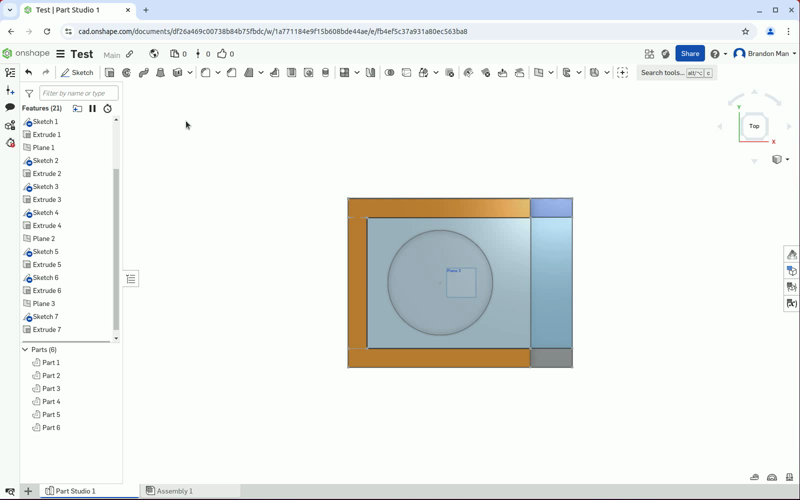
key(up, 3)
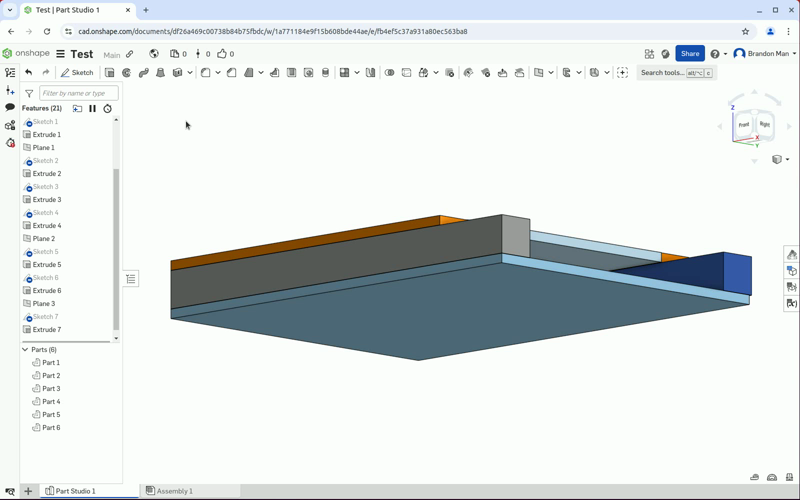
key(left, 3)
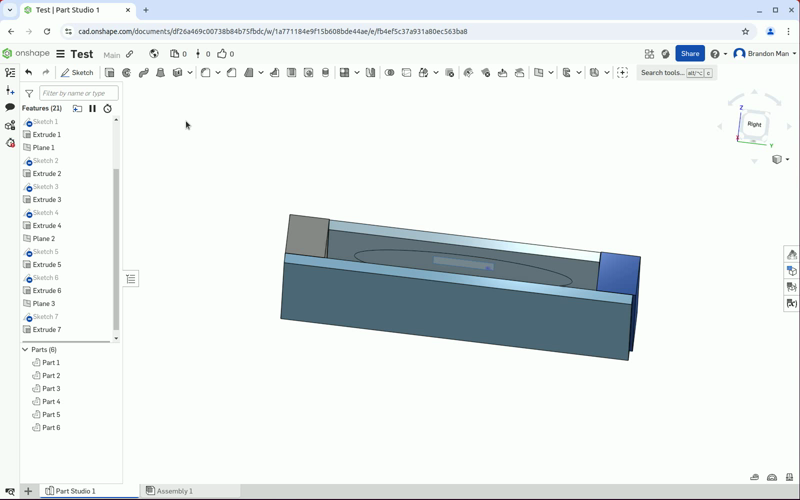
key(right, 3)
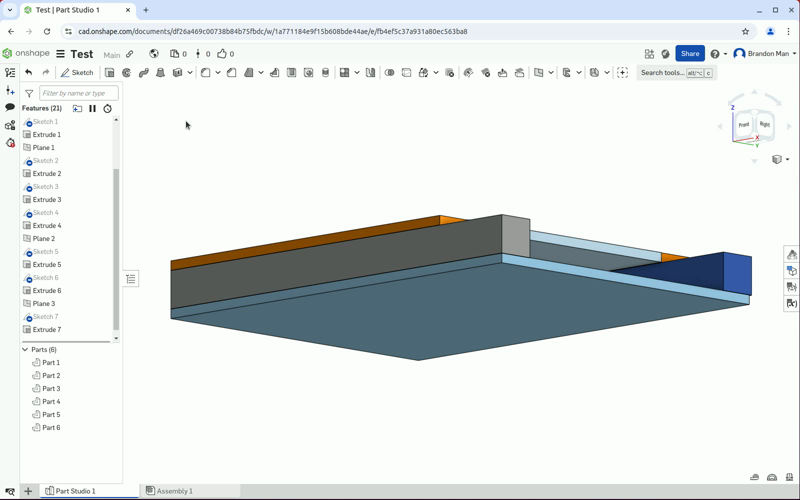
key(down, 3)
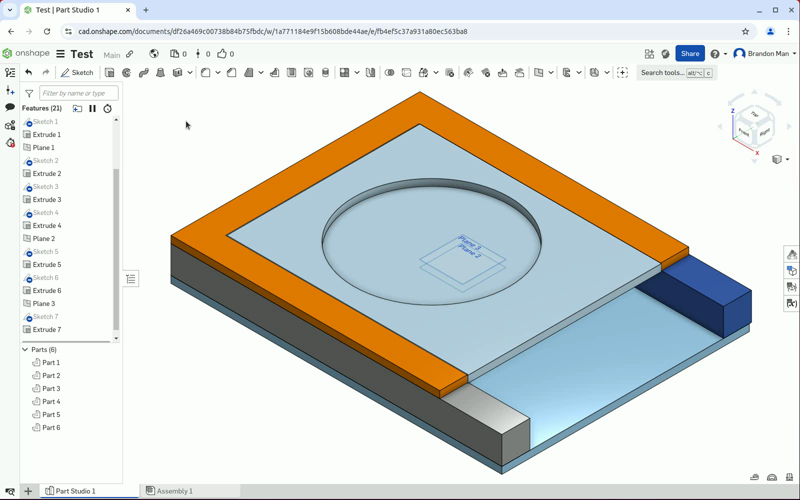
mouse_move(69, 124)
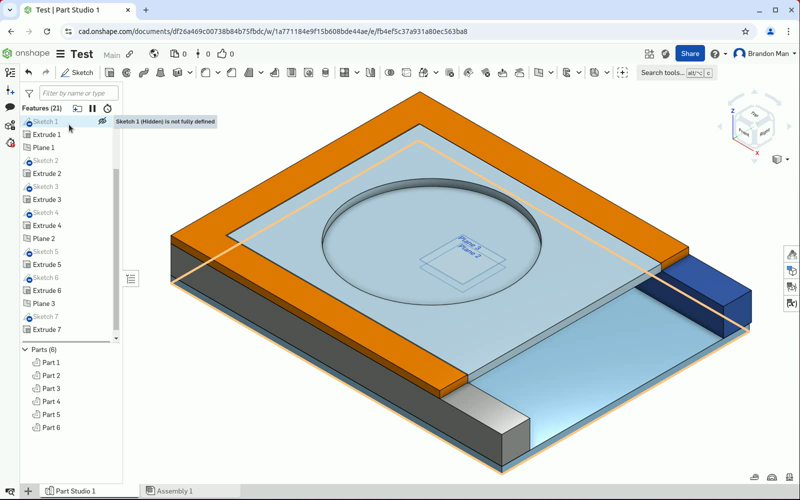
click(69, 124)